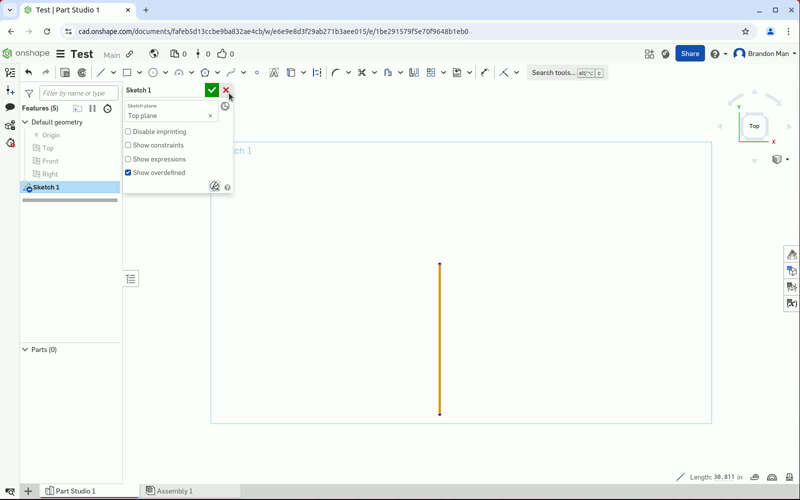
key(shift+h)
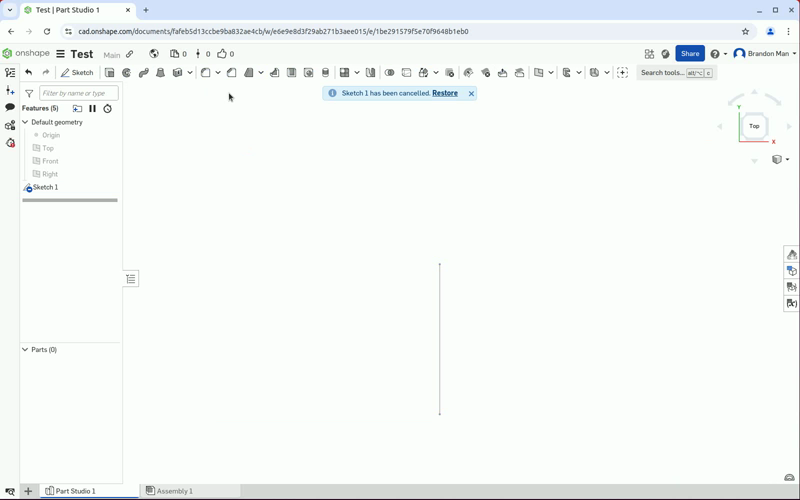
key(shift+s)
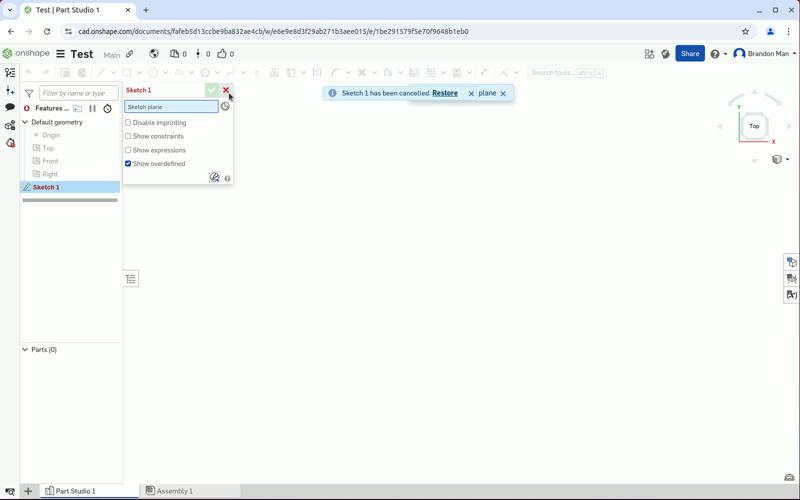
mouse_move(73, 150)
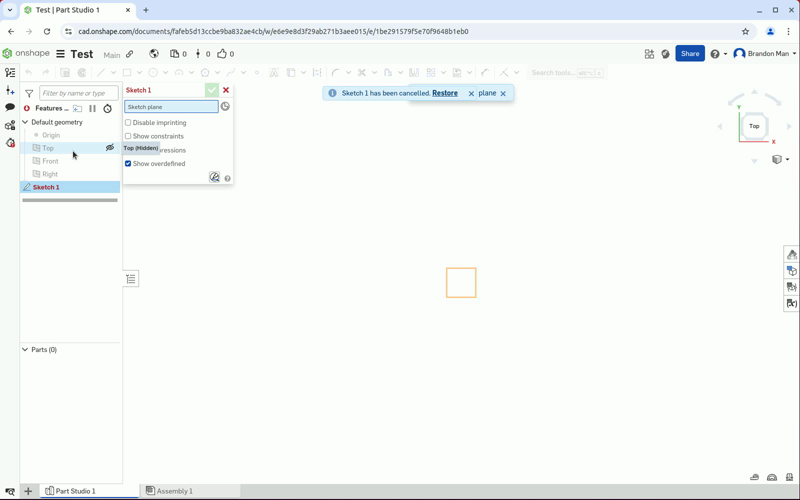
click(73, 150)
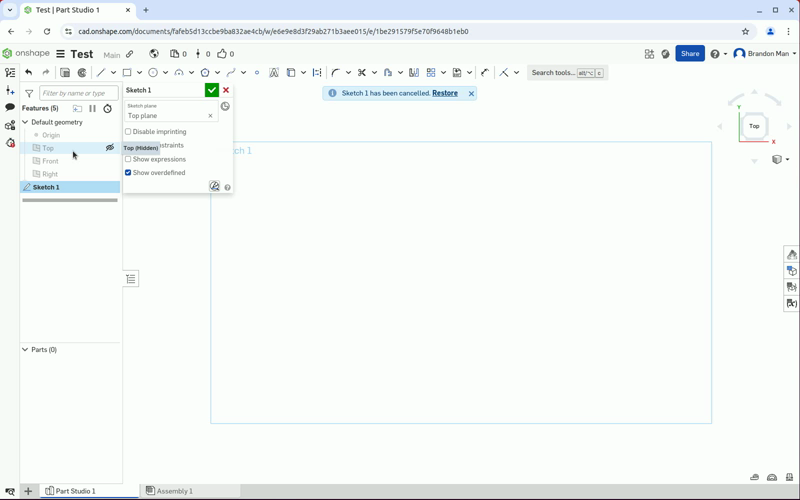
mouse_move(73, 352)
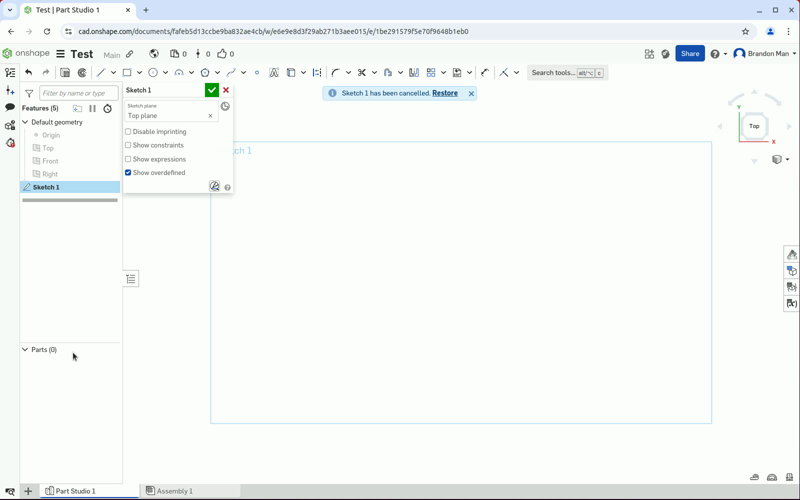
key(y)
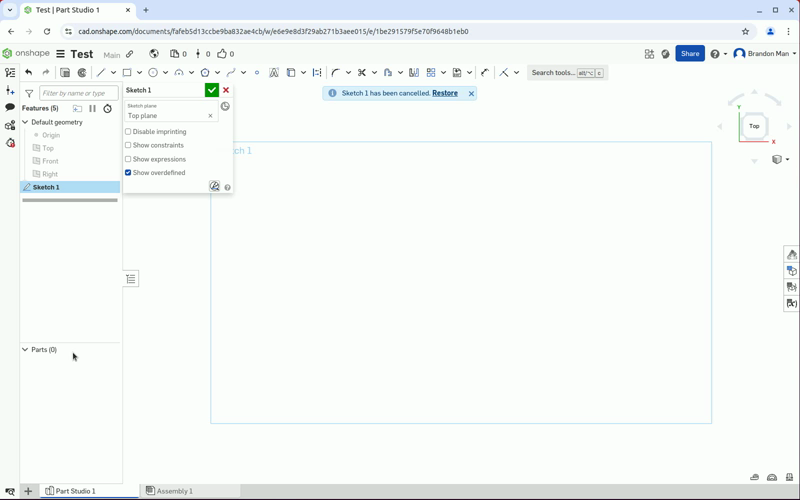
key(a)
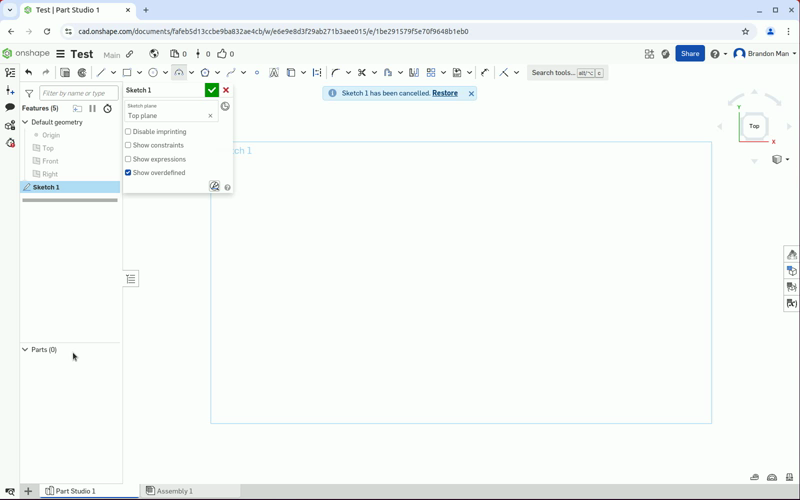
key_down(shift)
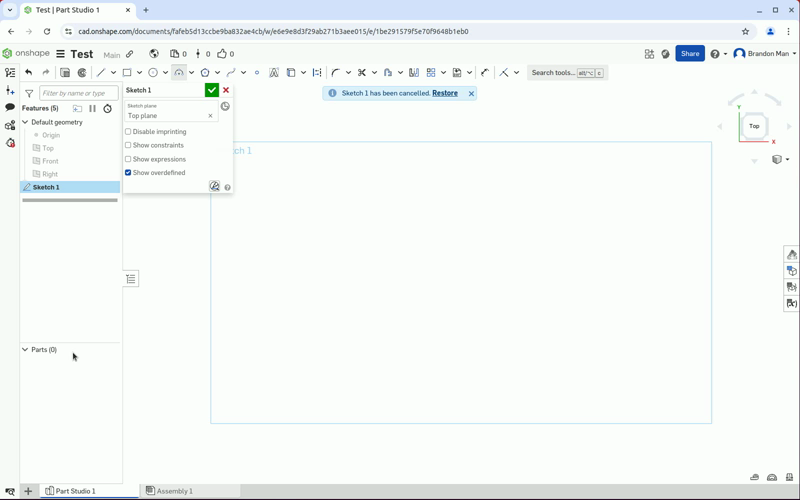
mouse_move(459, 282)
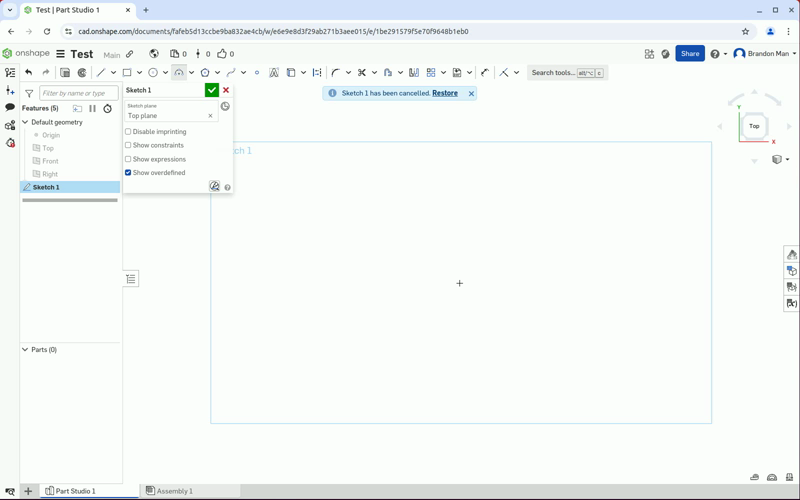
click(459, 282)
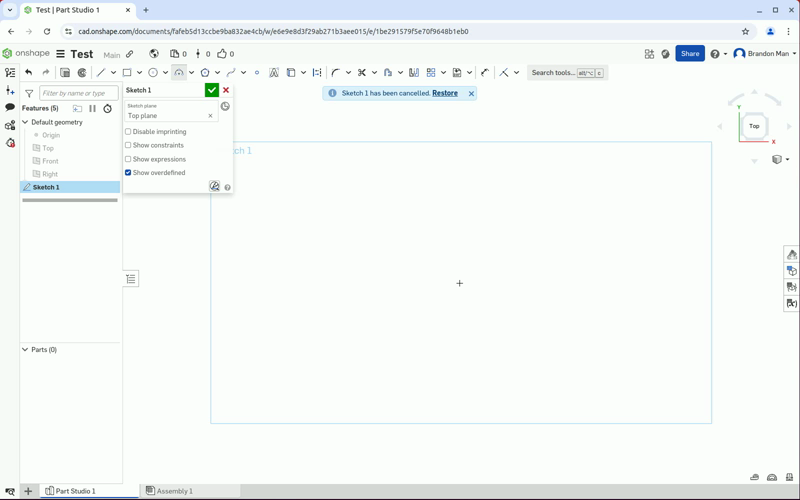
key_up(shift)
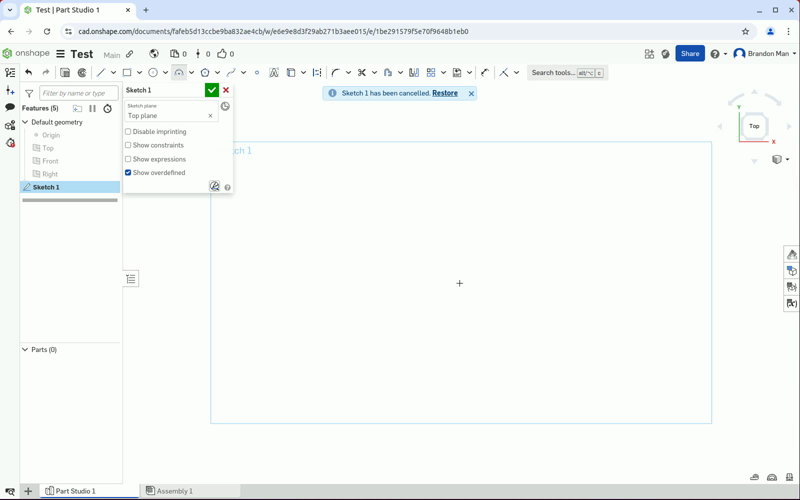
key_down(shift)
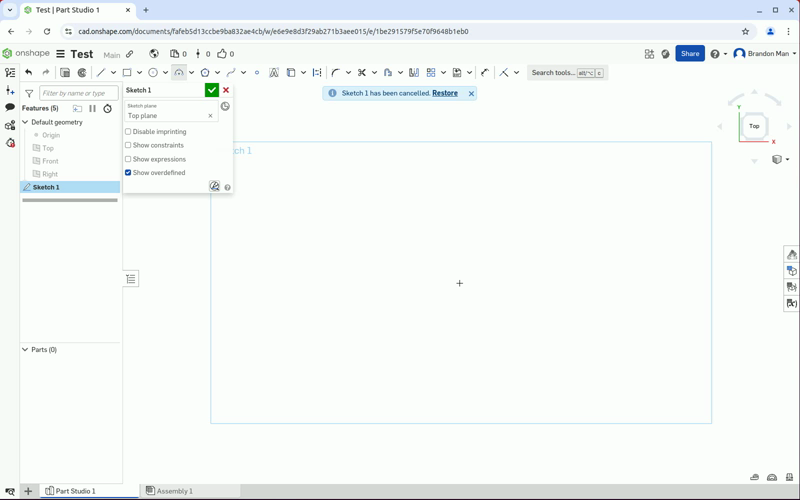
mouse_move(461, 284)
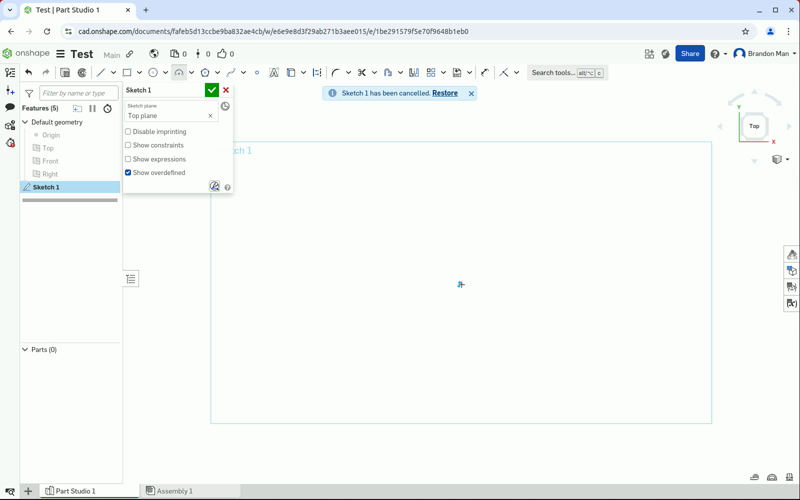
scroll(6)
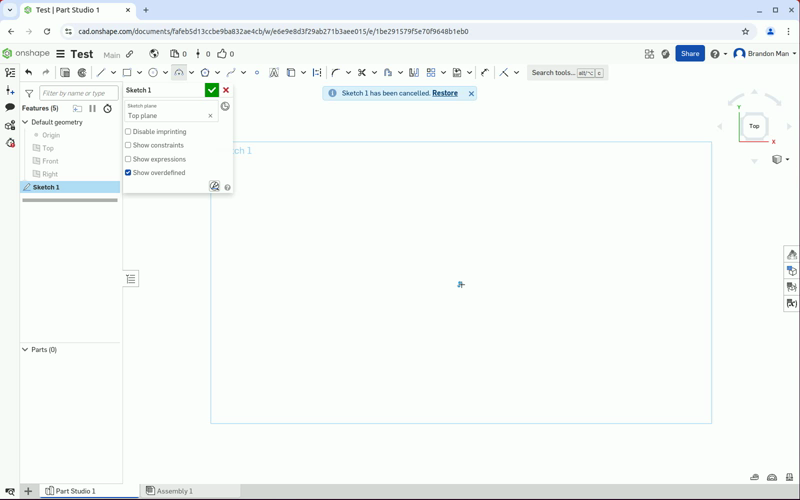
scroll(6)
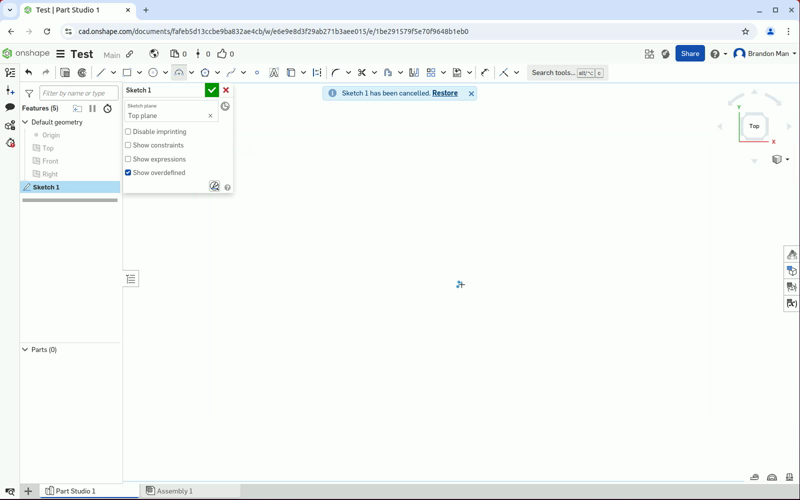
scroll(6)
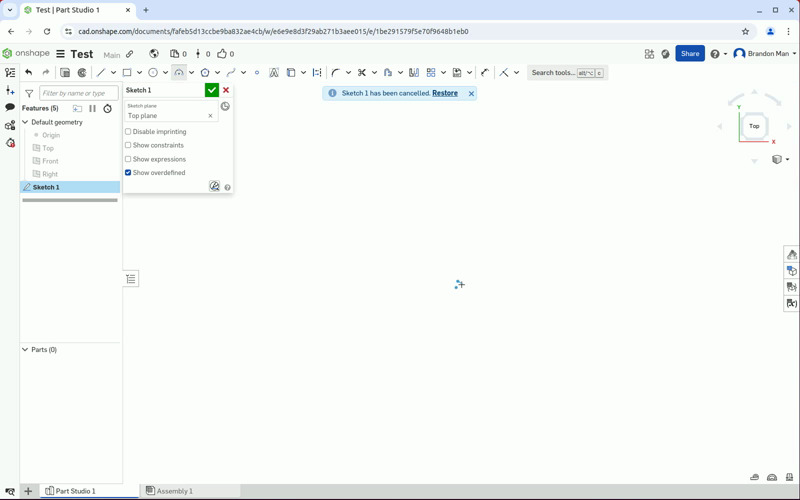
scroll(6)
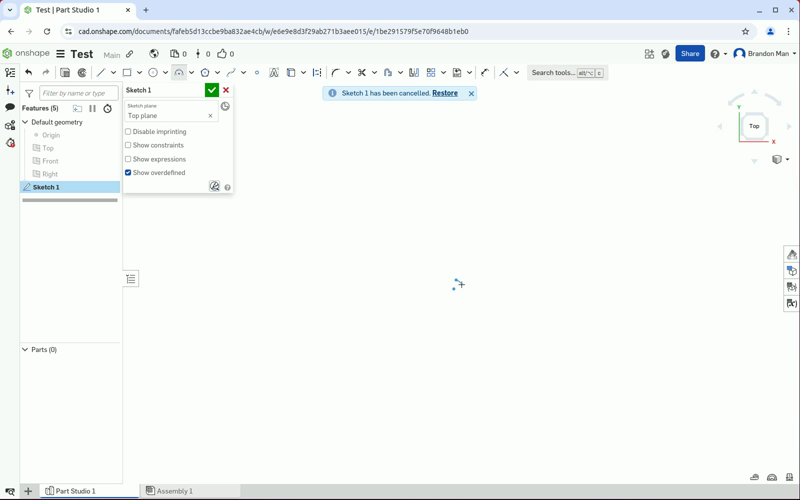
scroll(6)
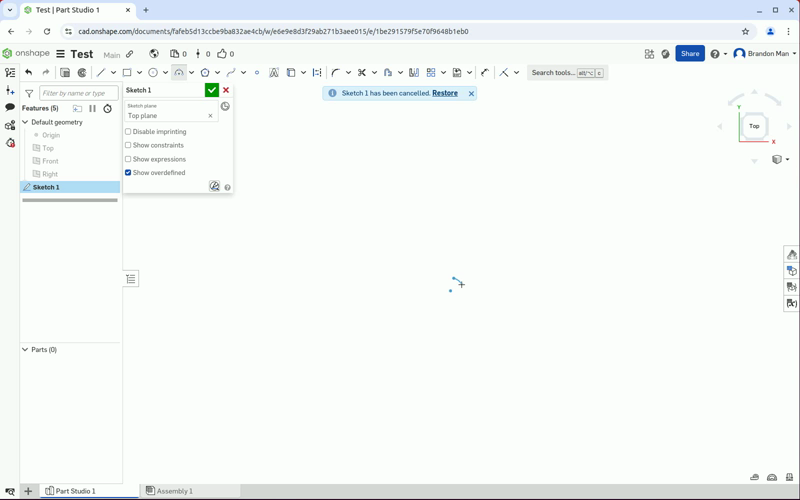
scroll(6)
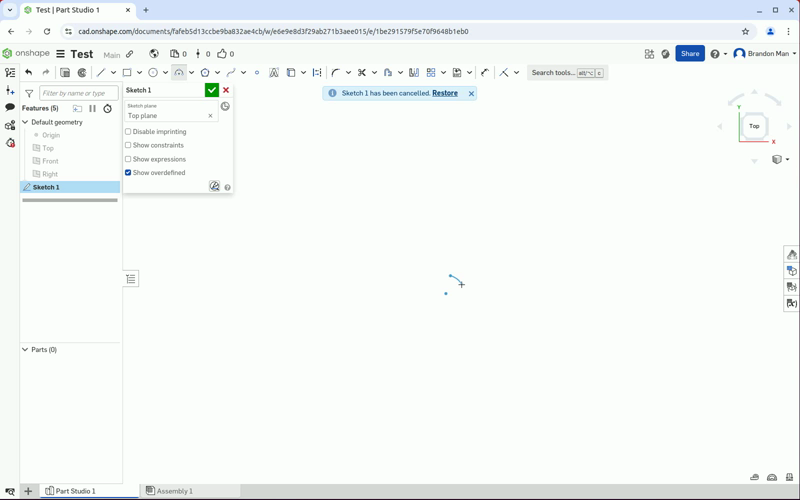
scroll(6)
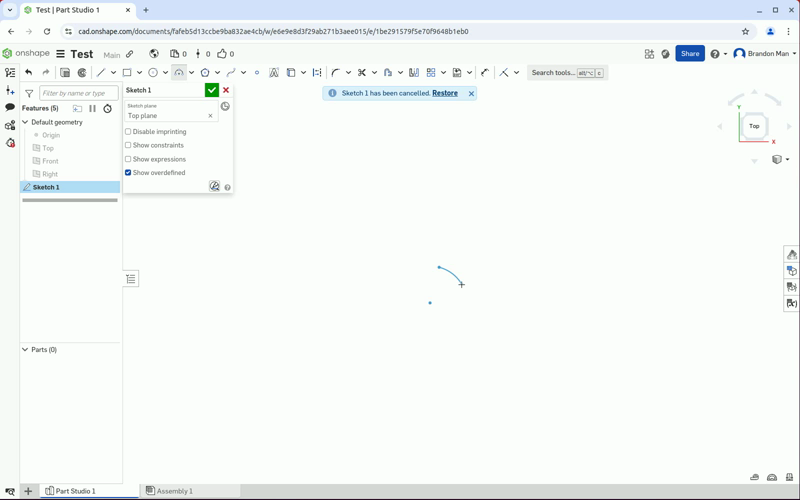
click(461, 284)
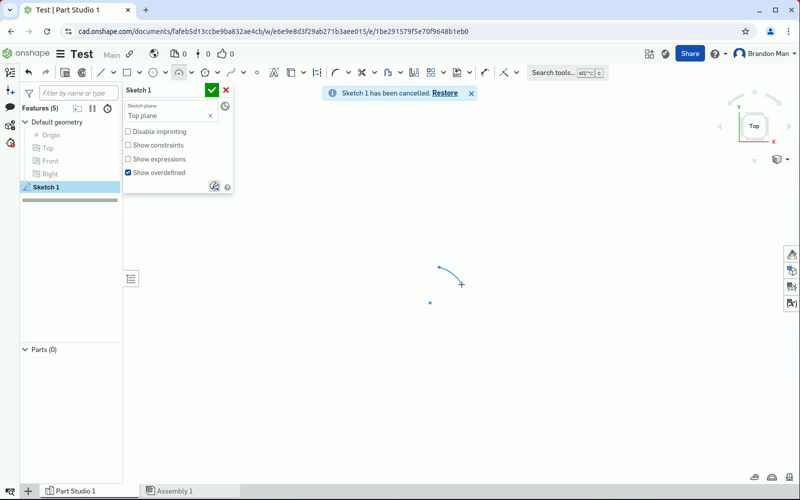
scroll(-6)
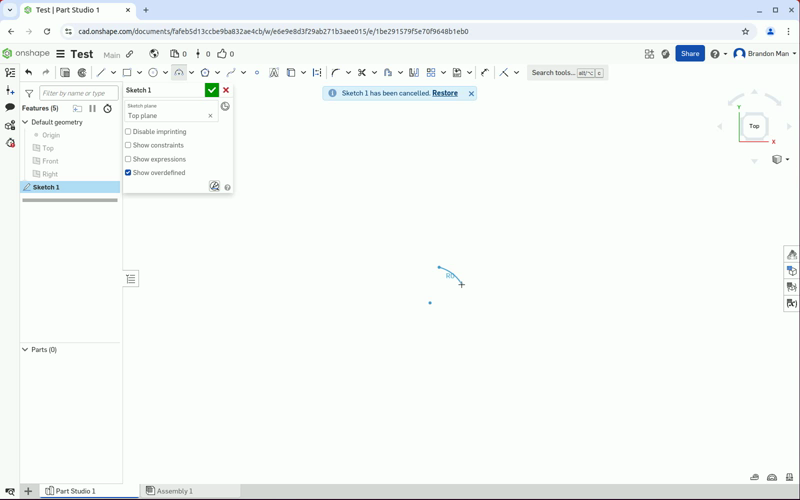
scroll(-6)
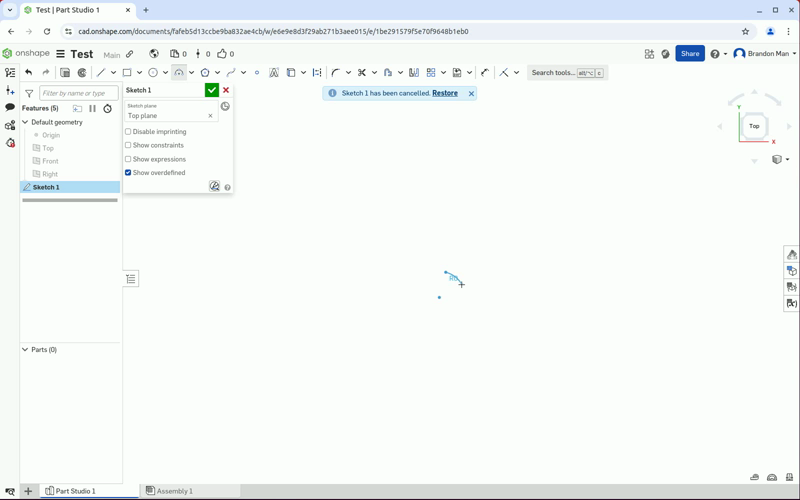
scroll(-6)
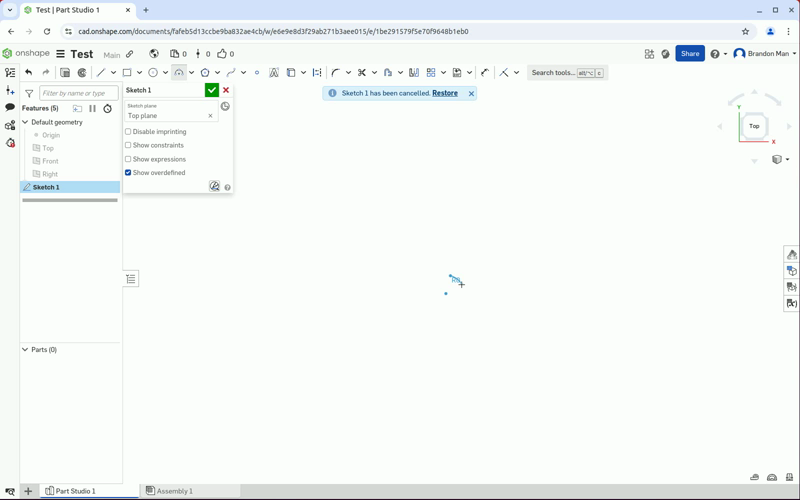
scroll(-6)
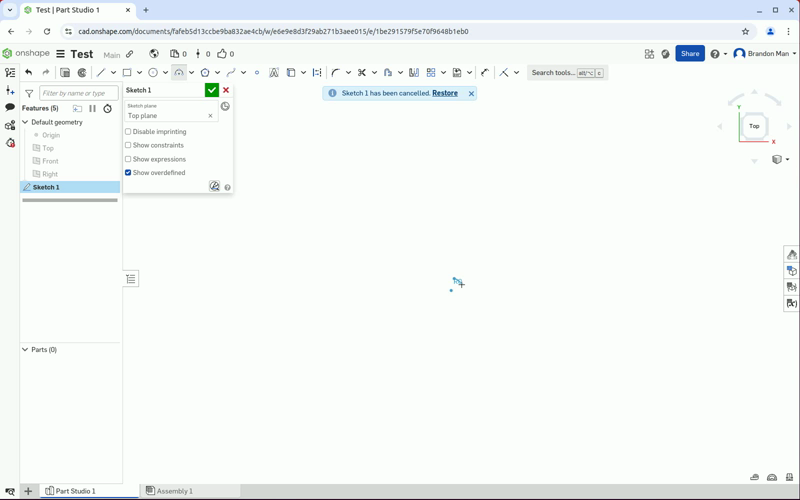
scroll(-6)
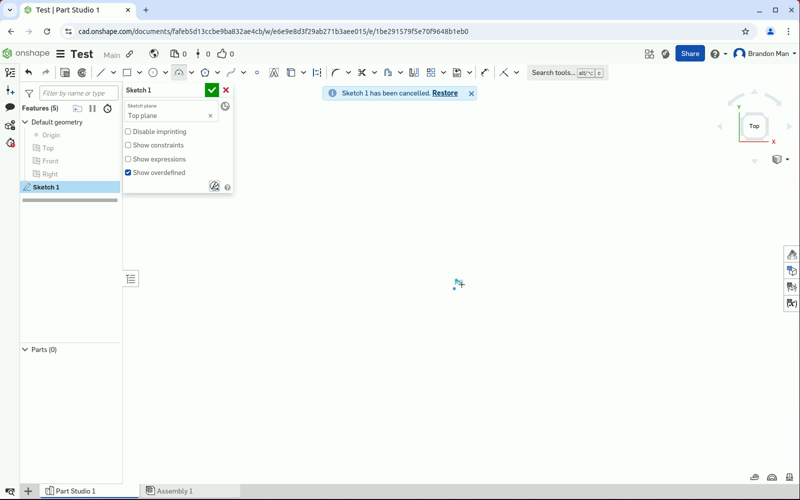
scroll(-6)
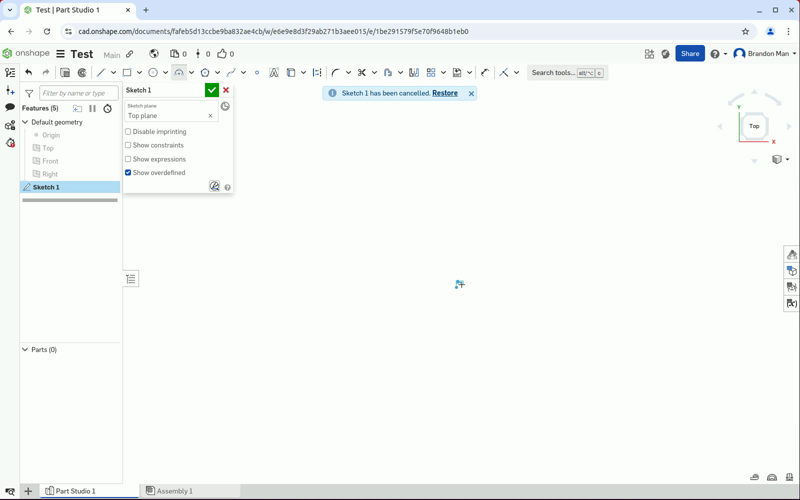
scroll(-6)
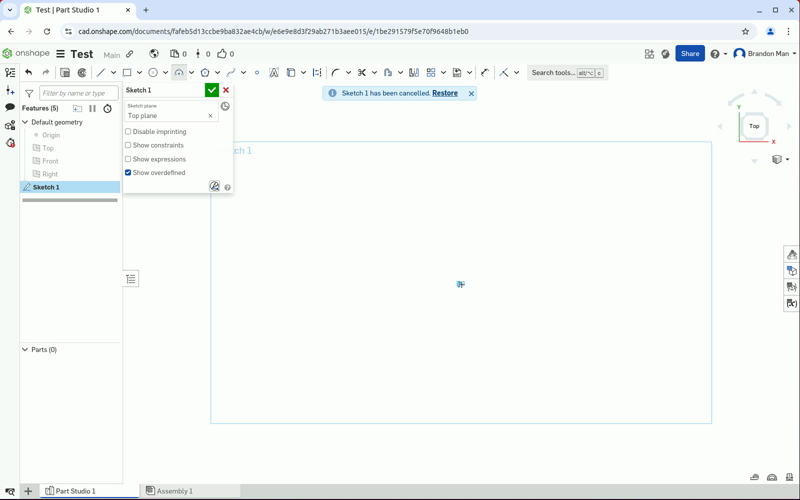
mouse_move(460, 283)
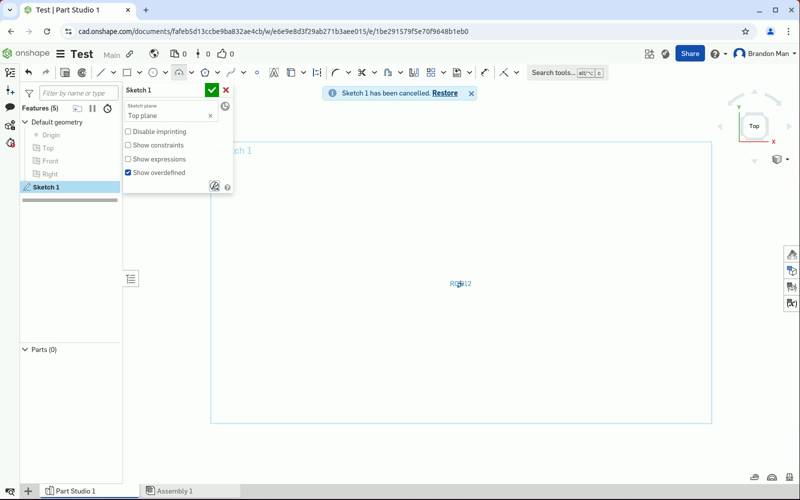
scroll(6)
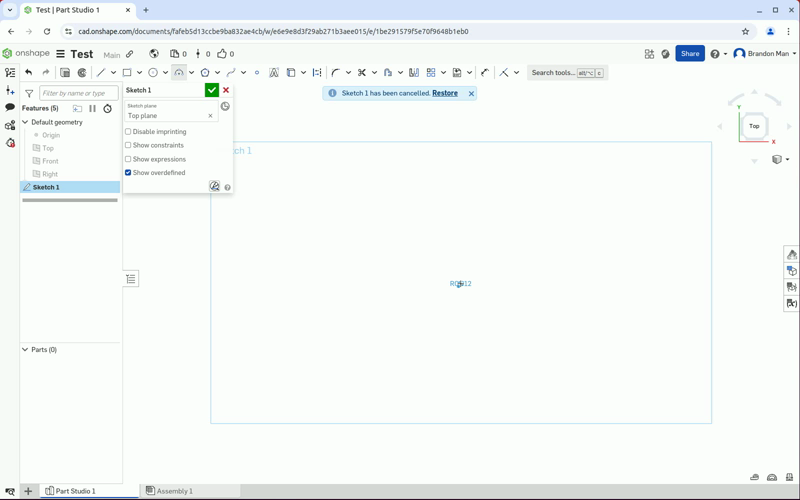
scroll(6)
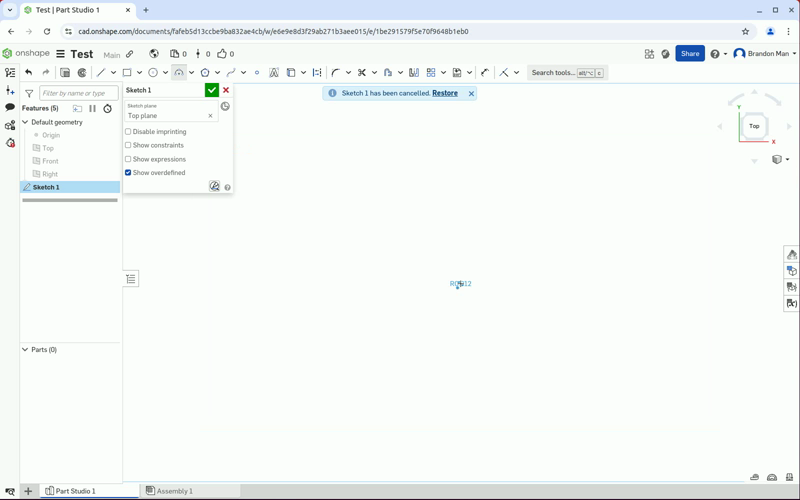
scroll(6)
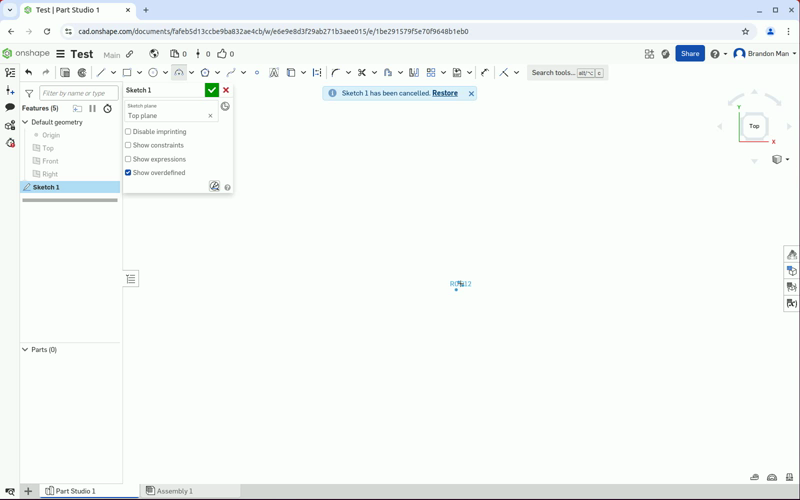
scroll(6)
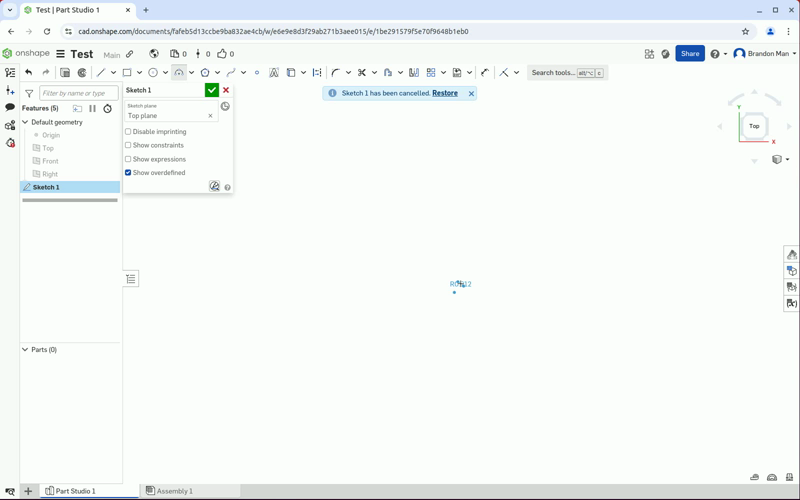
scroll(6)
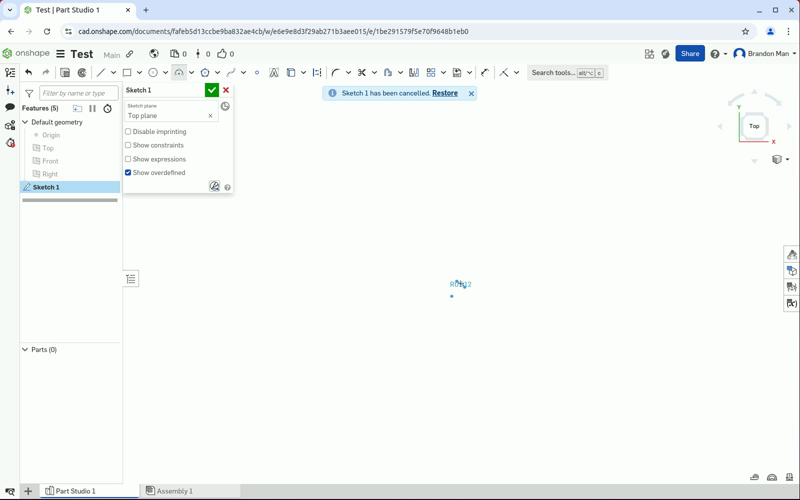
scroll(6)
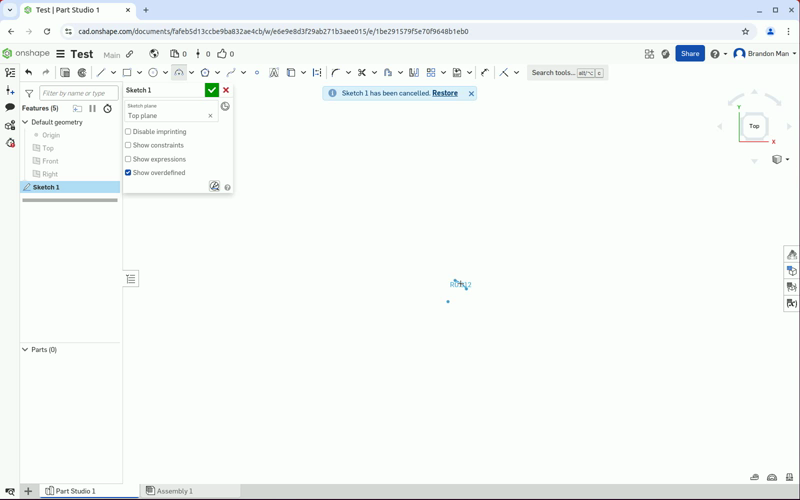
scroll(6)
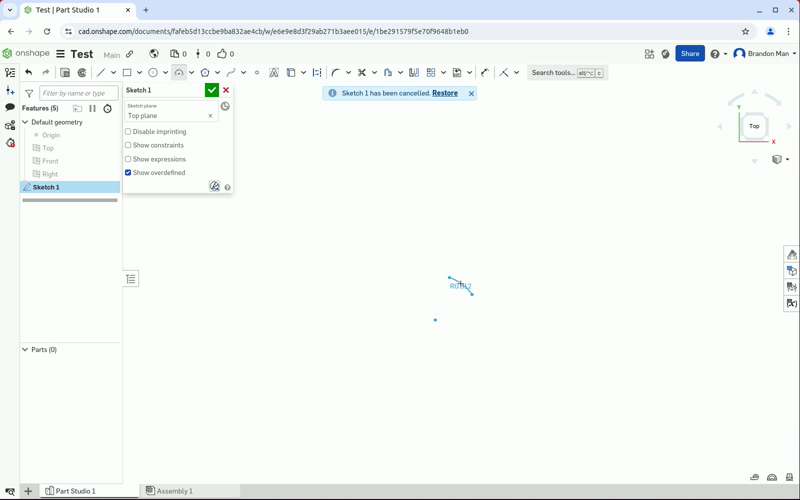
click(460, 283)
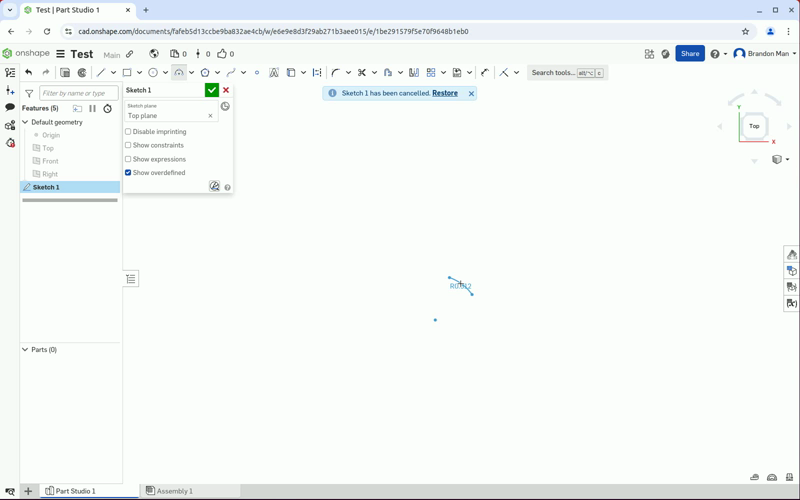
scroll(-6)
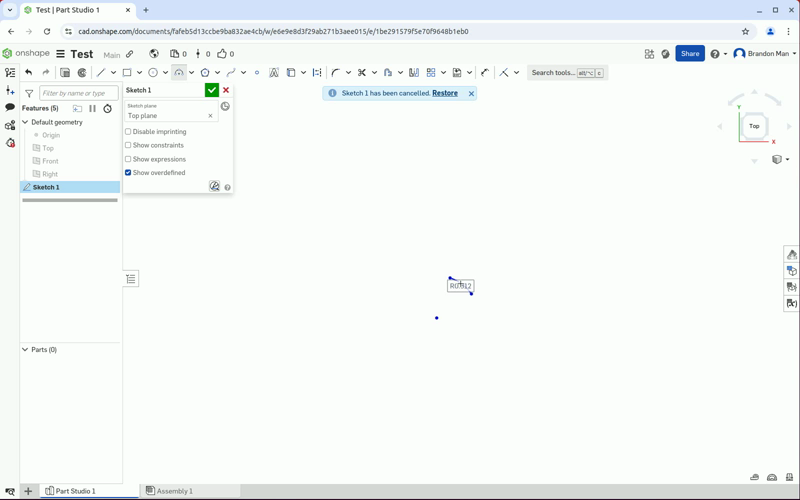
scroll(-6)
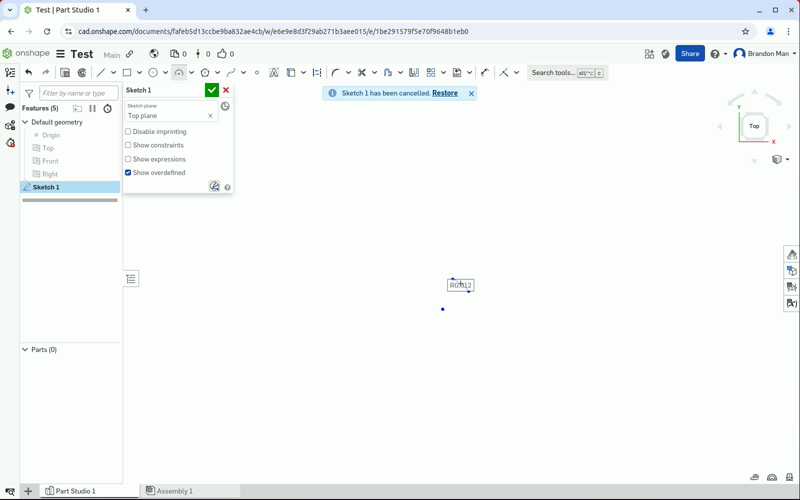
scroll(-6)
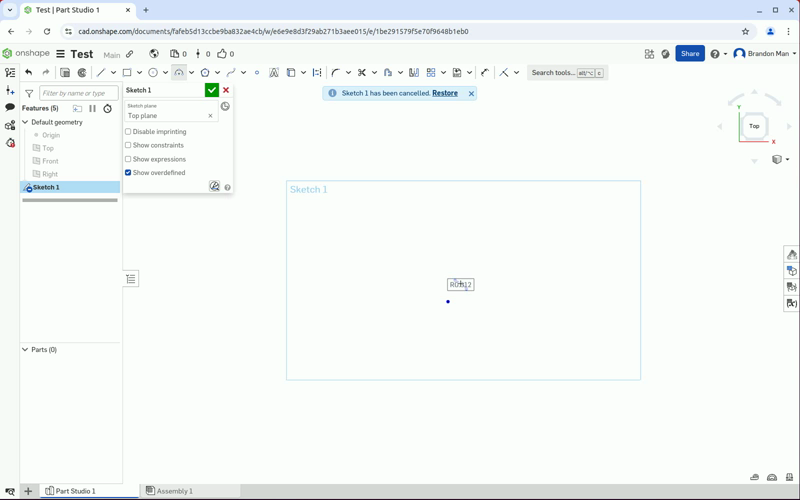
scroll(-6)
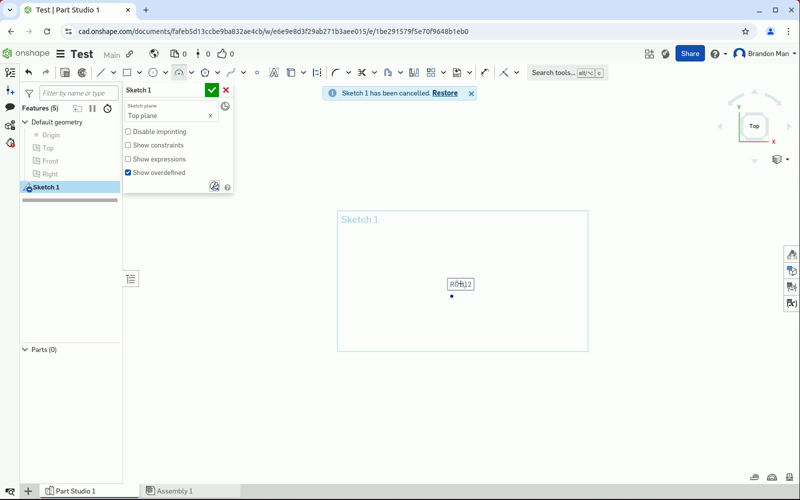
scroll(-6)
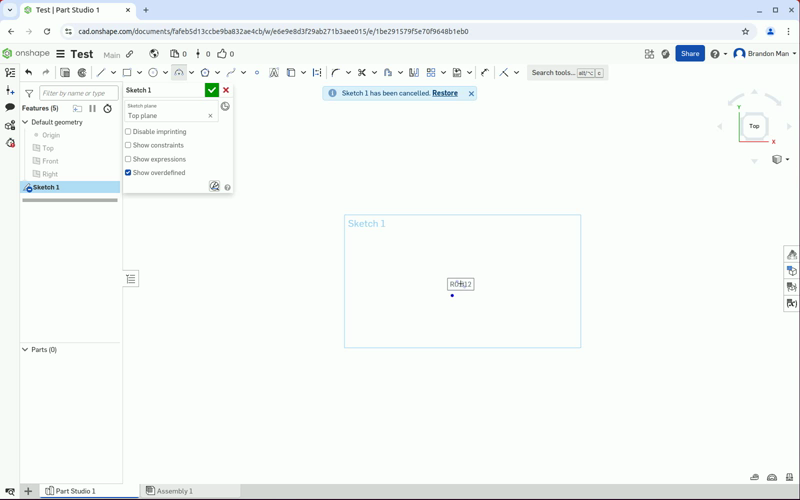
scroll(-6)
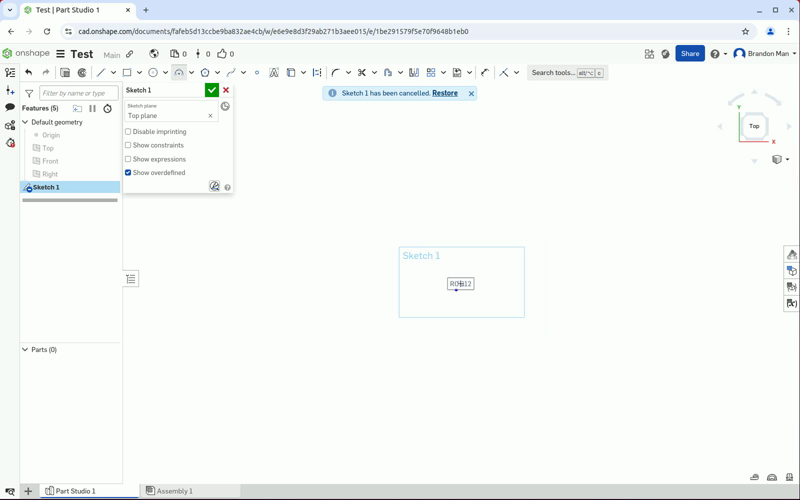
scroll(-6)
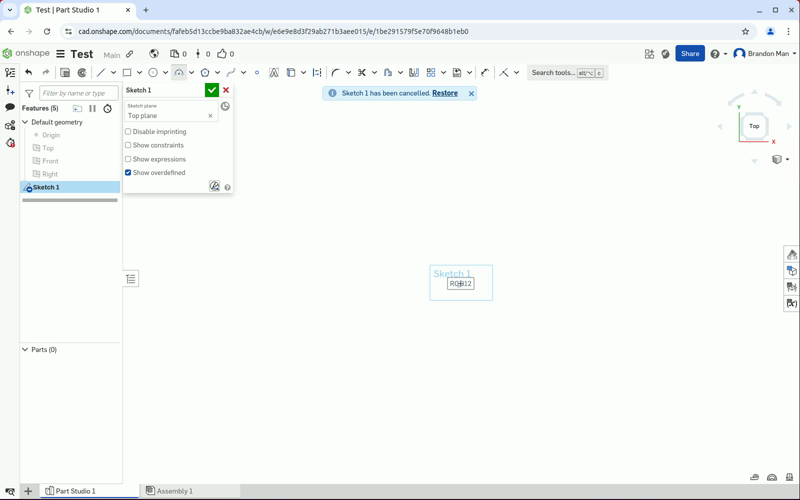
key_up(shift)
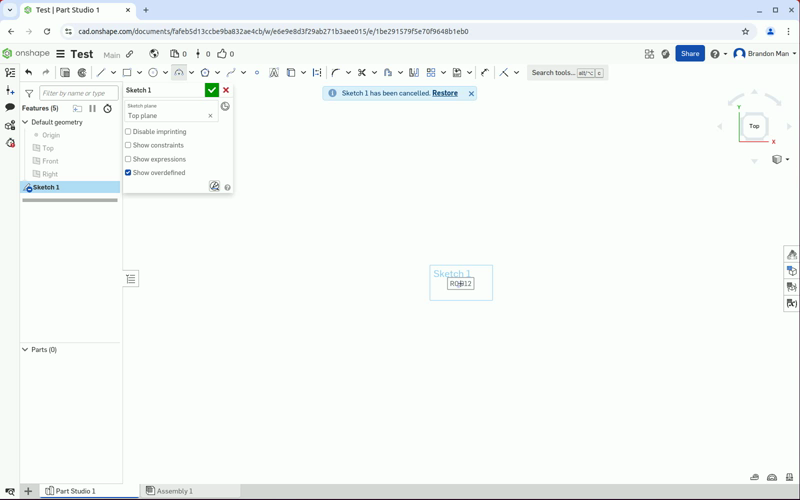
mouse_move(461, 284)
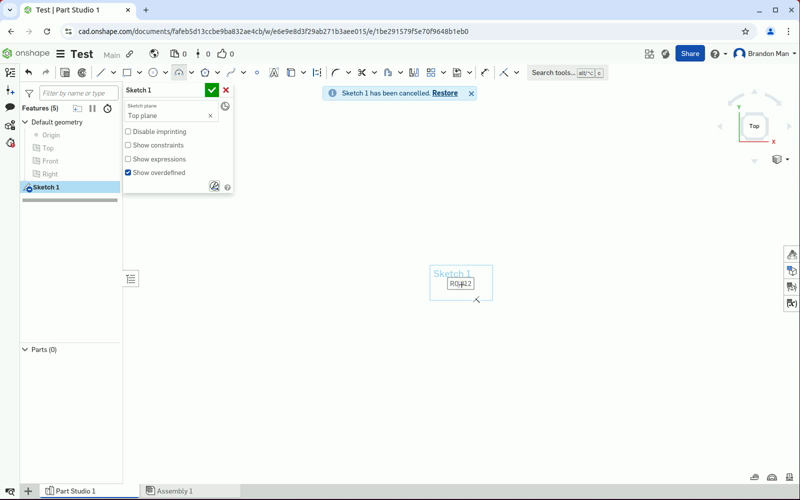
scroll(6)
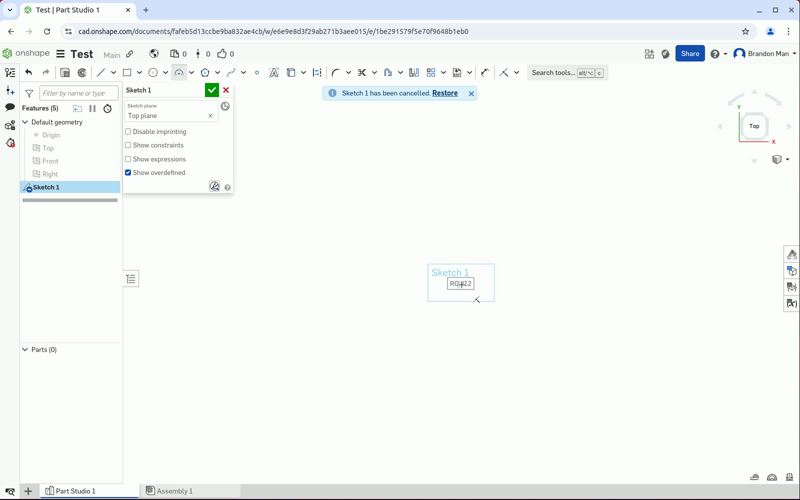
scroll(6)
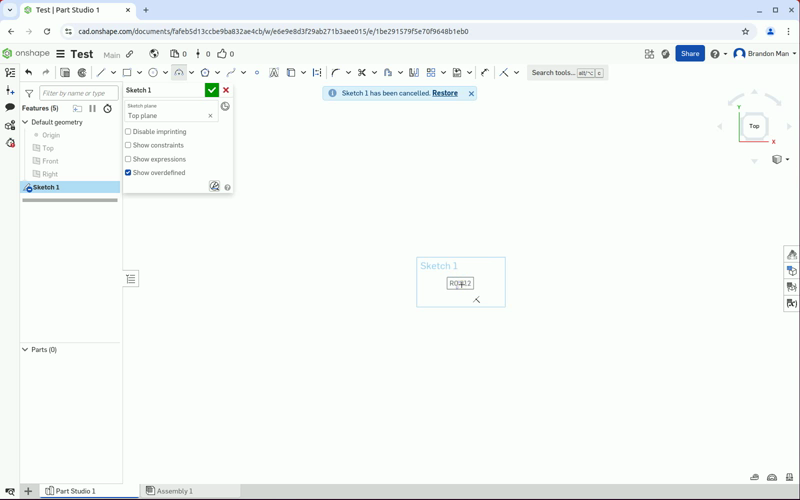
scroll(6)
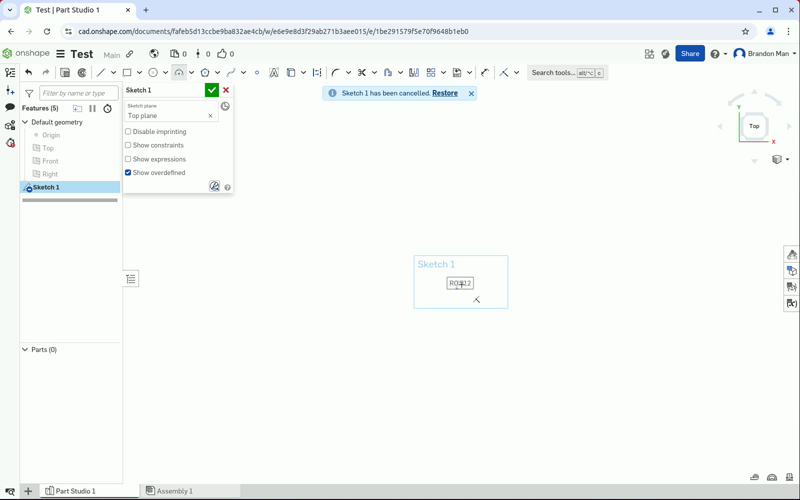
scroll(6)
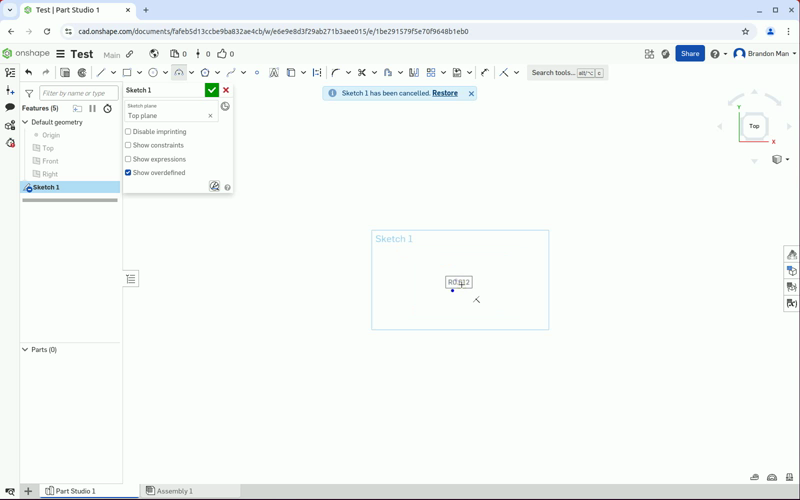
scroll(6)
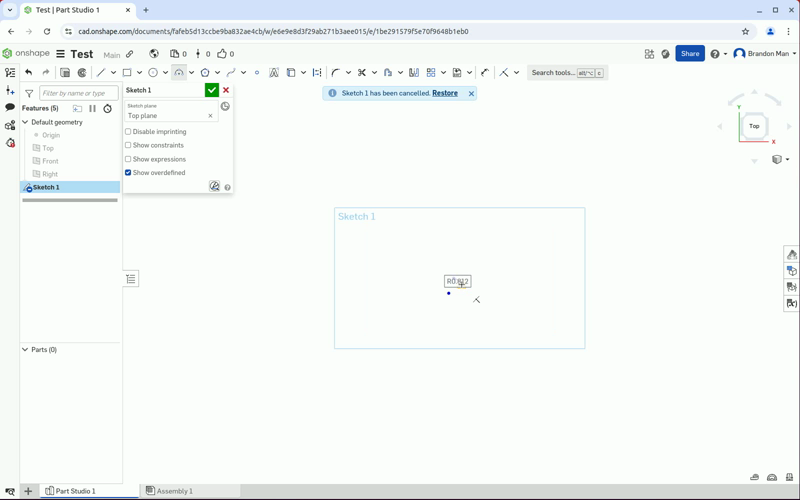
scroll(6)
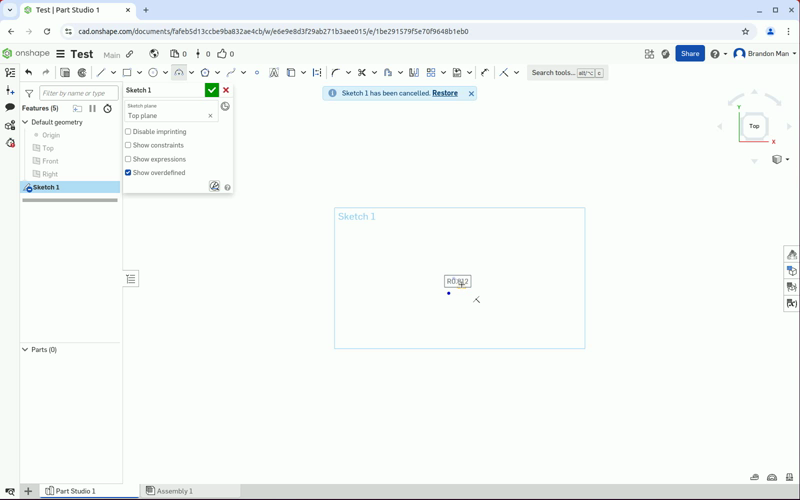
scroll(6)
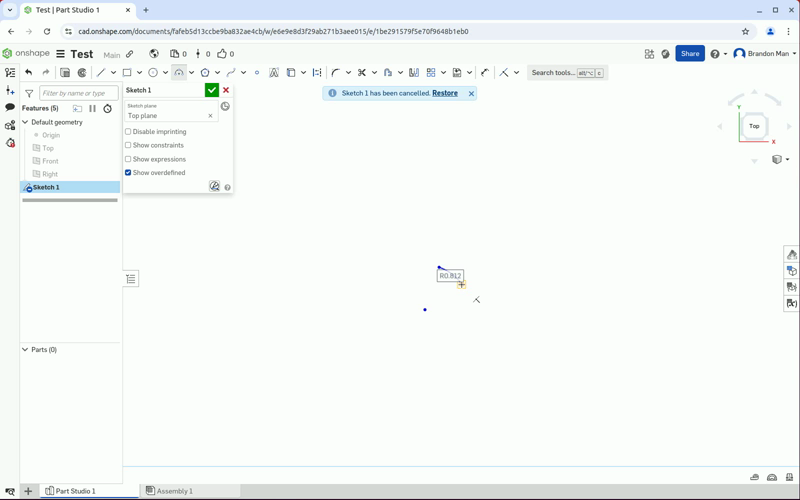
click(461, 284)
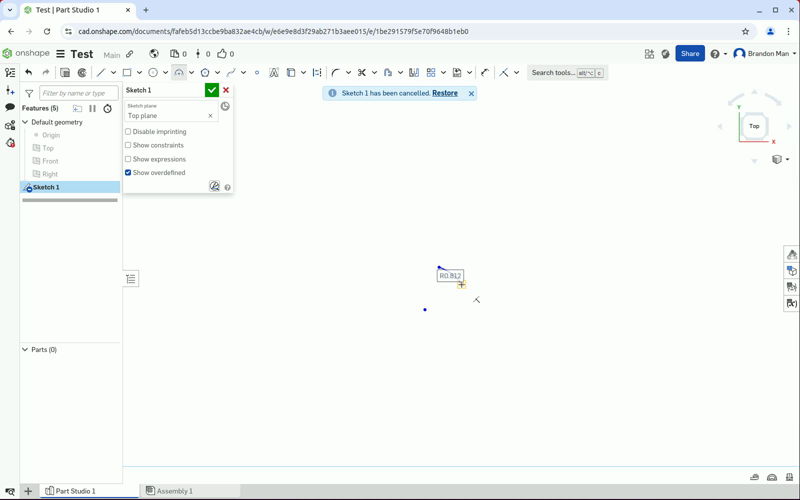
scroll(-6)
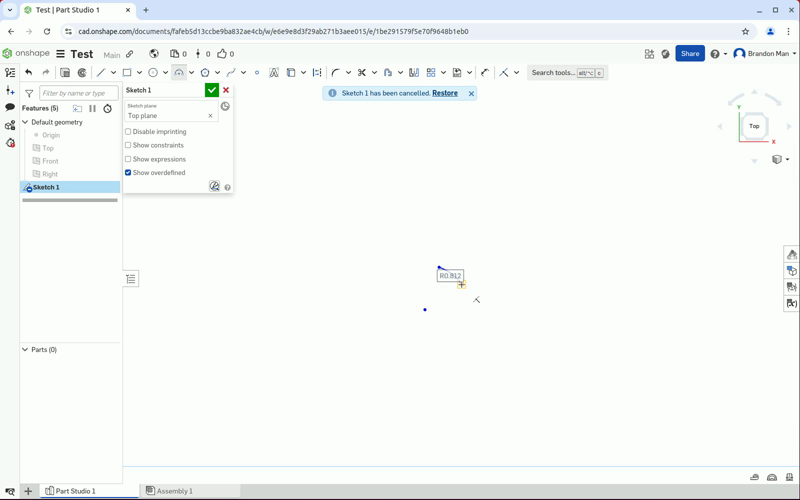
scroll(-6)
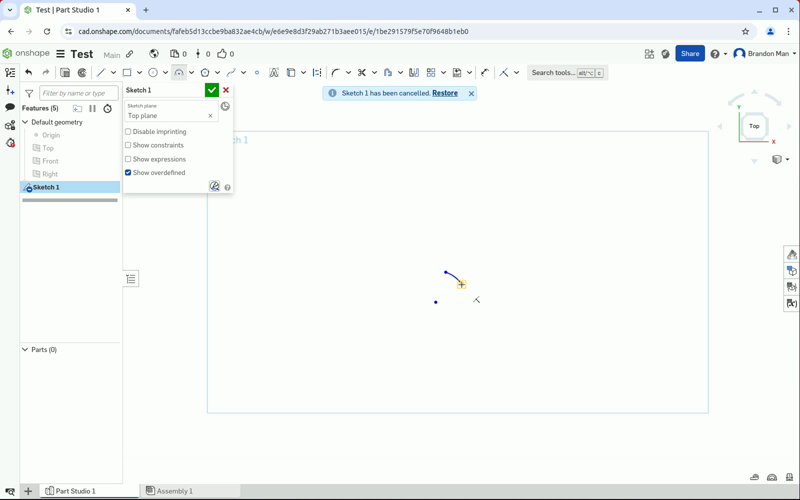
scroll(-6)
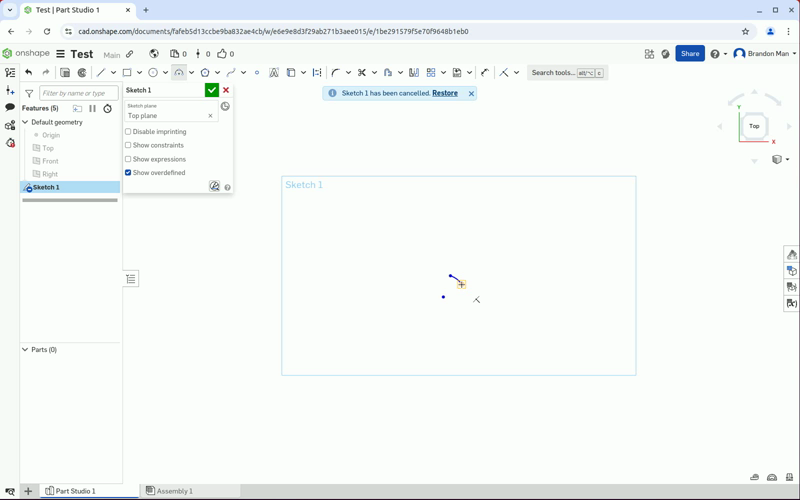
scroll(-6)
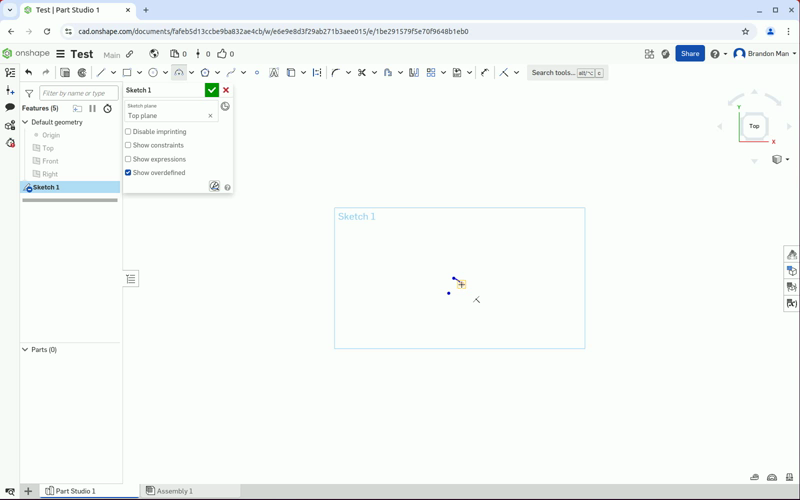
scroll(-6)
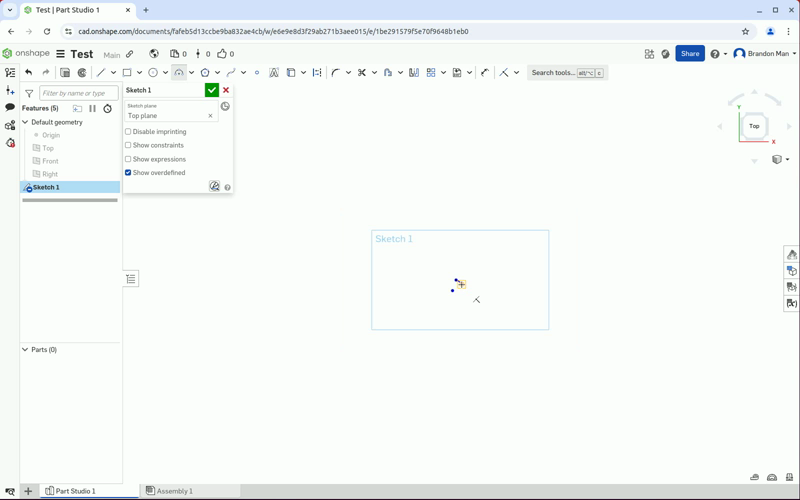
scroll(-6)
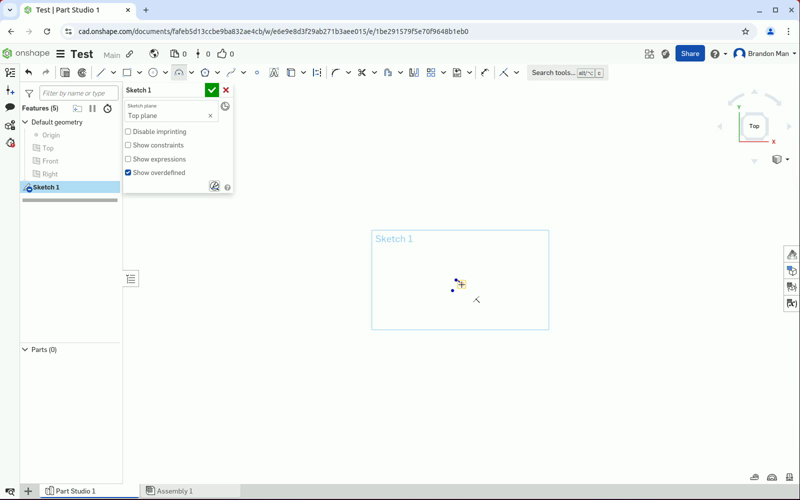
scroll(-6)
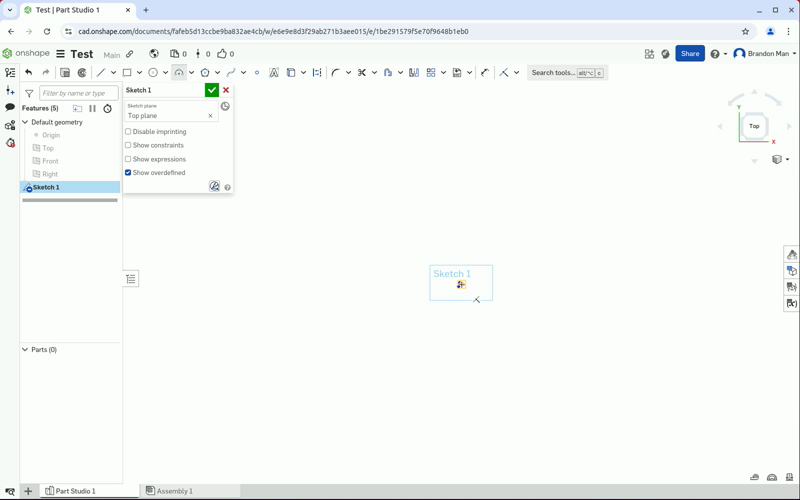
key_down(shift)
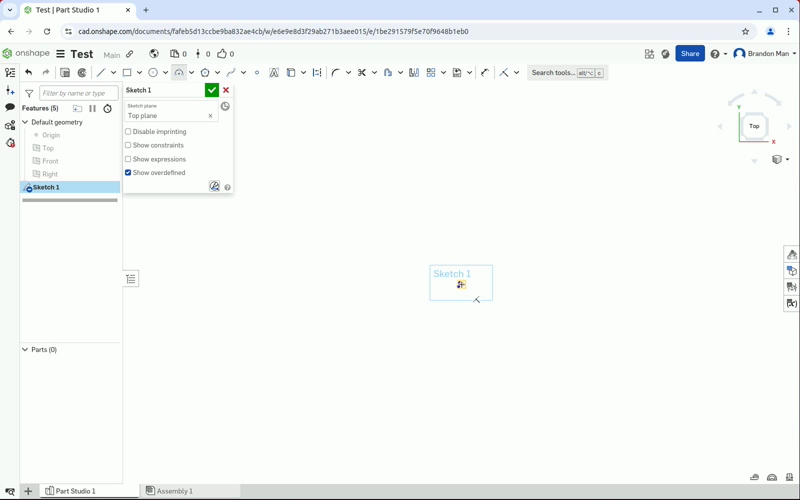
mouse_move(461, 281)
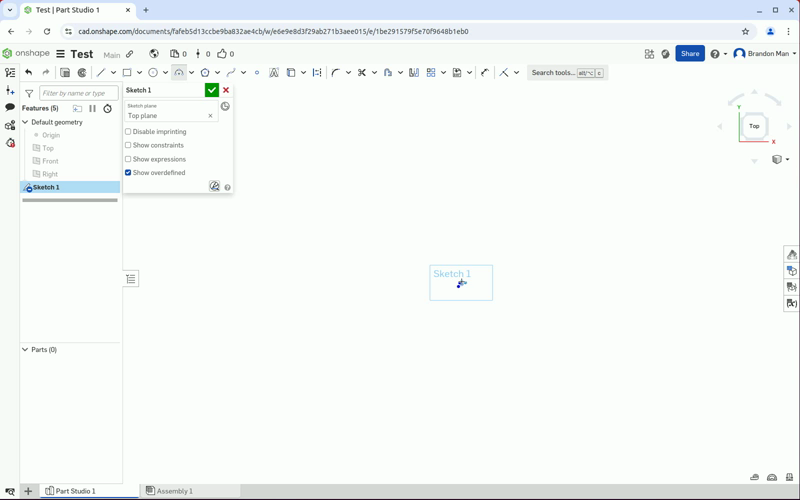
scroll(6)
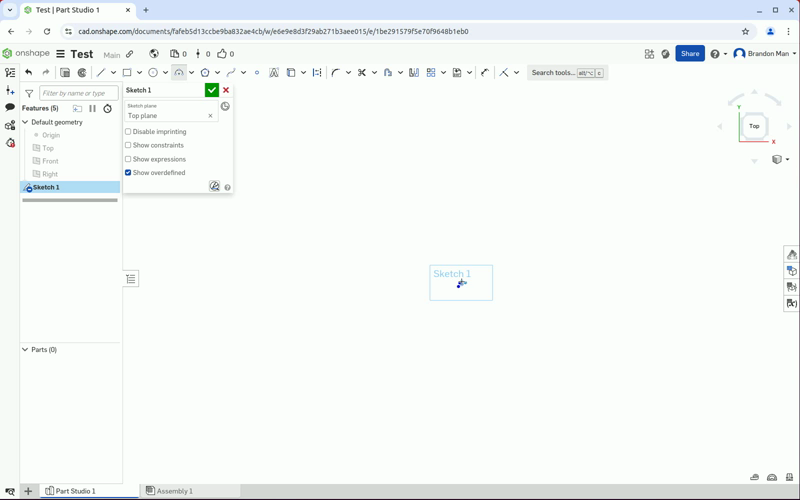
scroll(6)
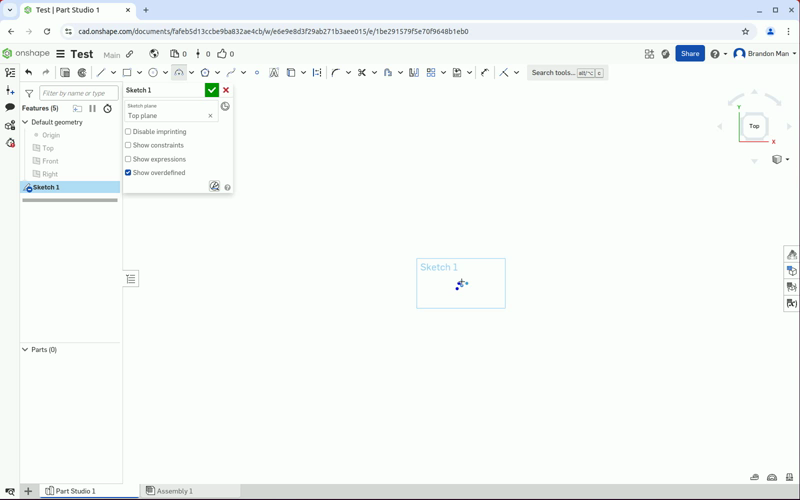
scroll(6)
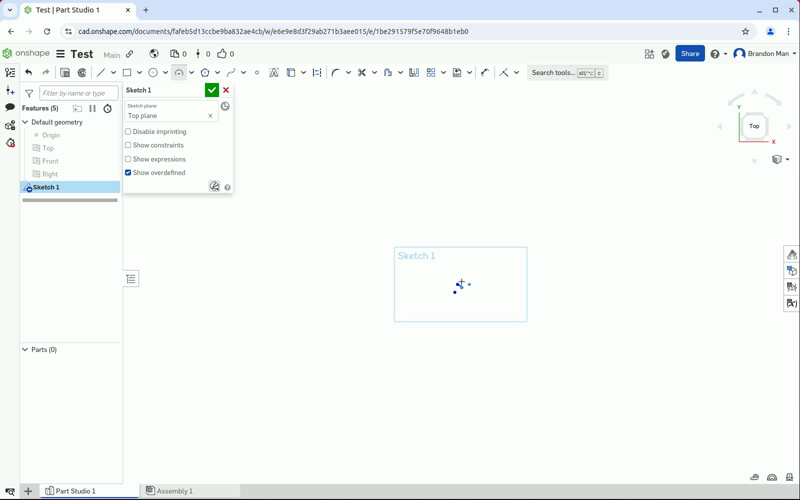
scroll(6)
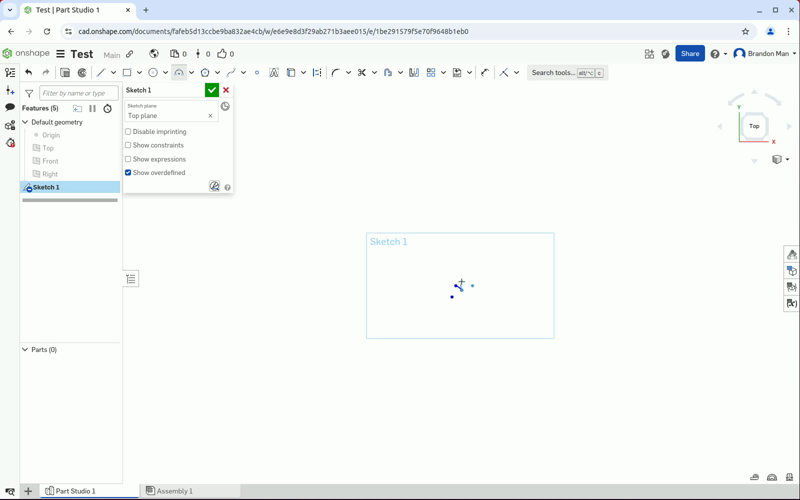
scroll(6)
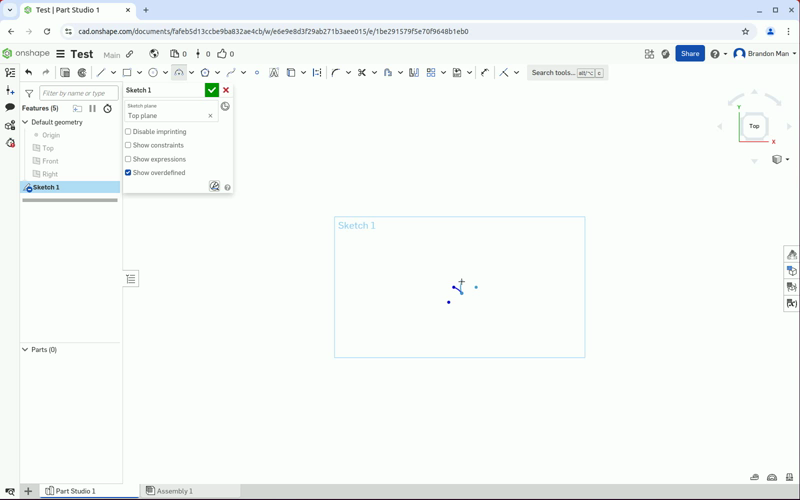
scroll(6)
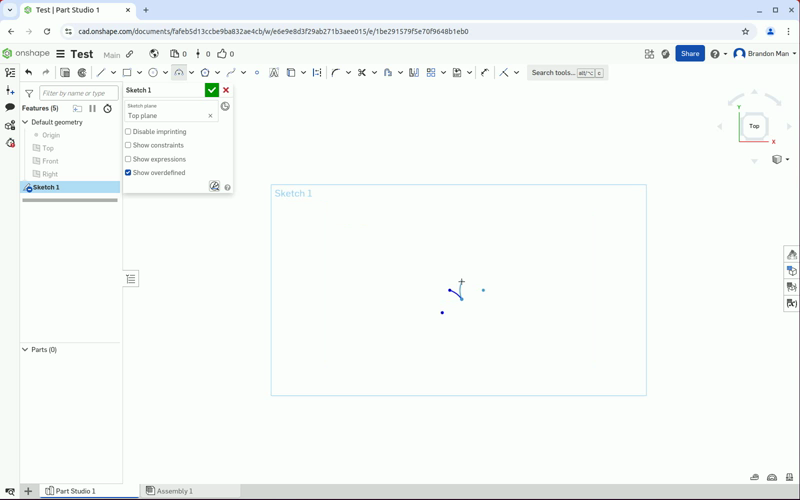
scroll(6)
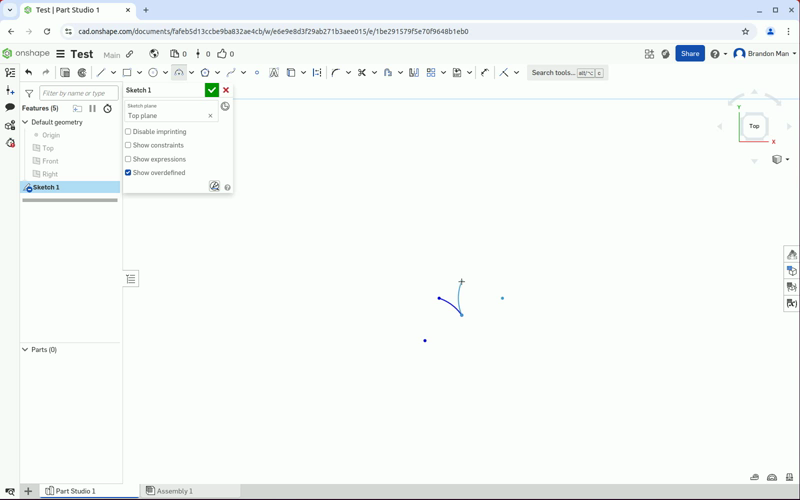
click(461, 281)
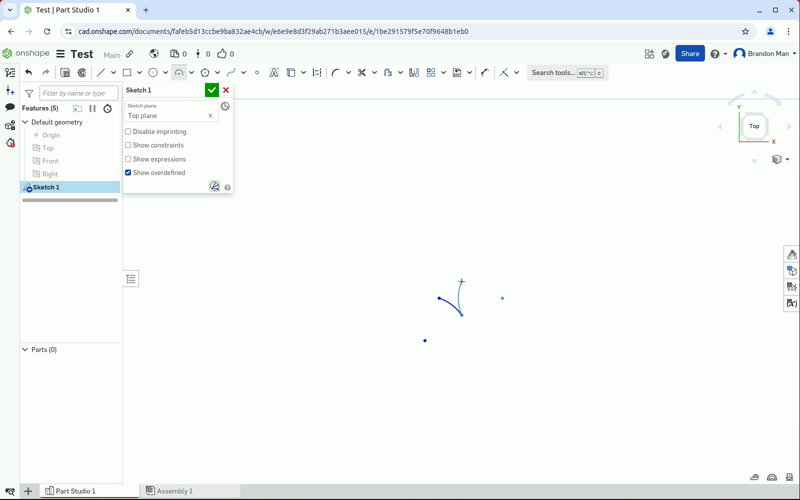
scroll(-6)
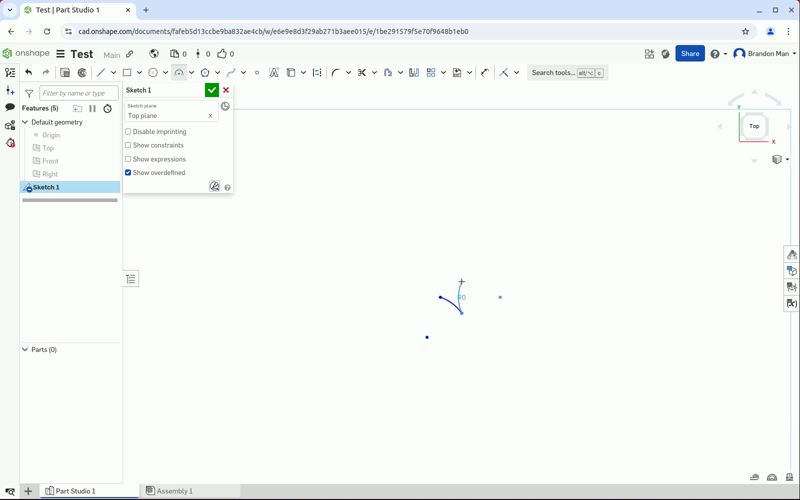
scroll(-6)
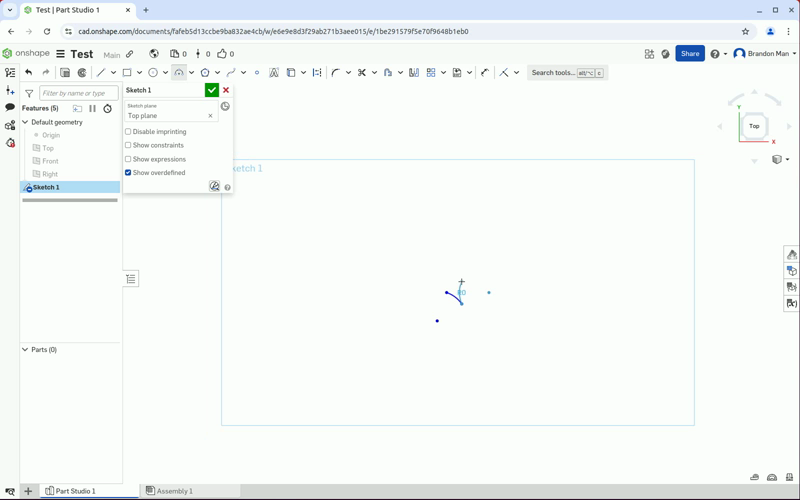
scroll(-6)
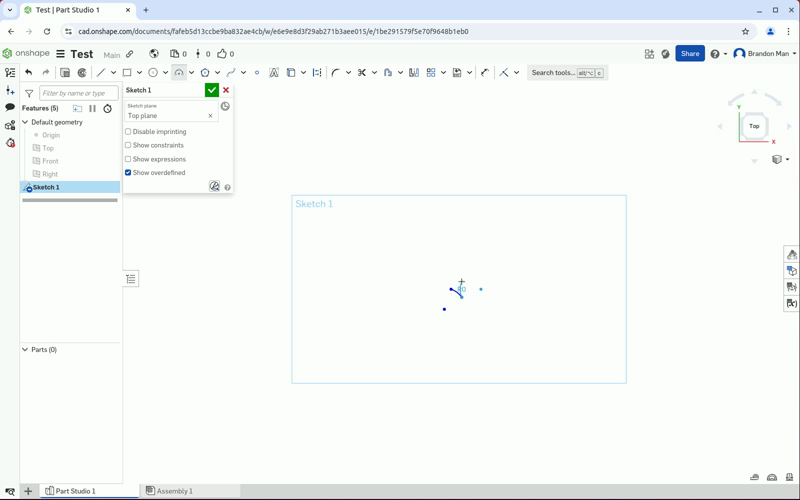
scroll(-6)
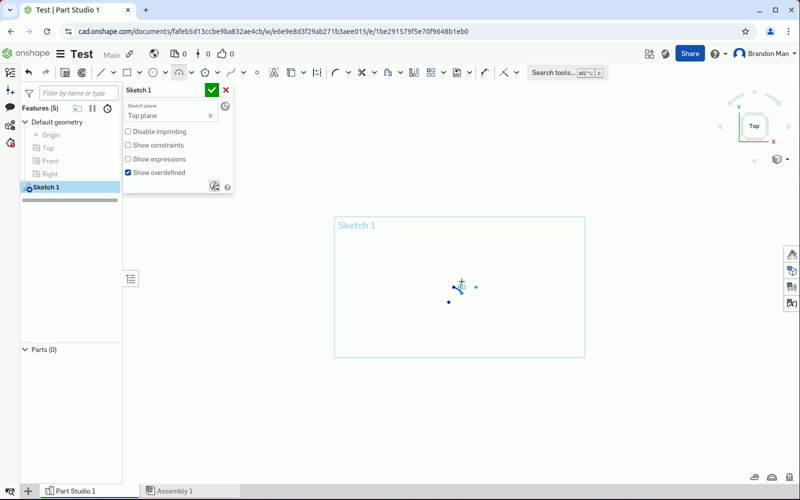
scroll(-6)
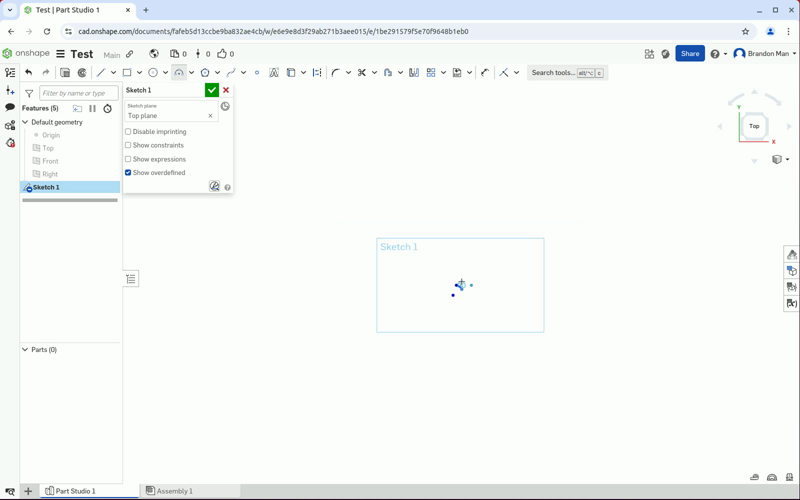
scroll(-6)
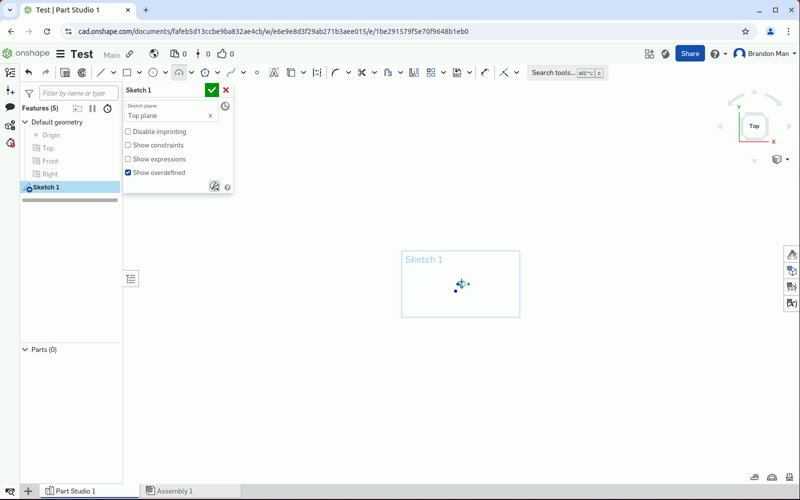
scroll(-6)
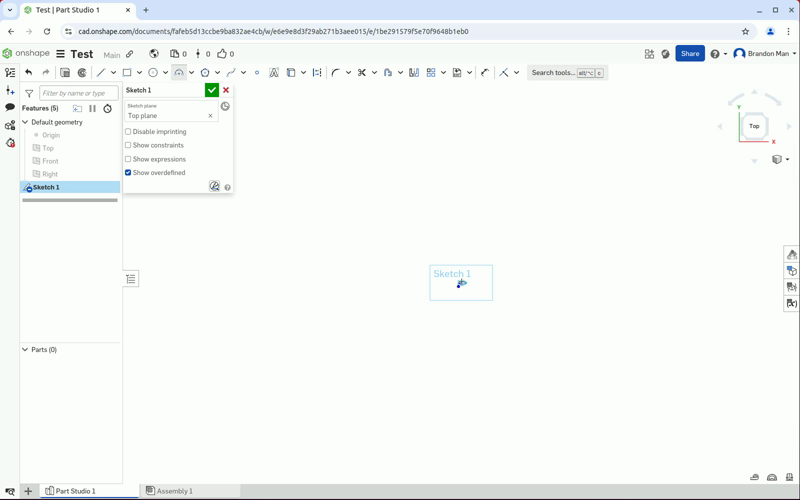
mouse_move(461, 282)
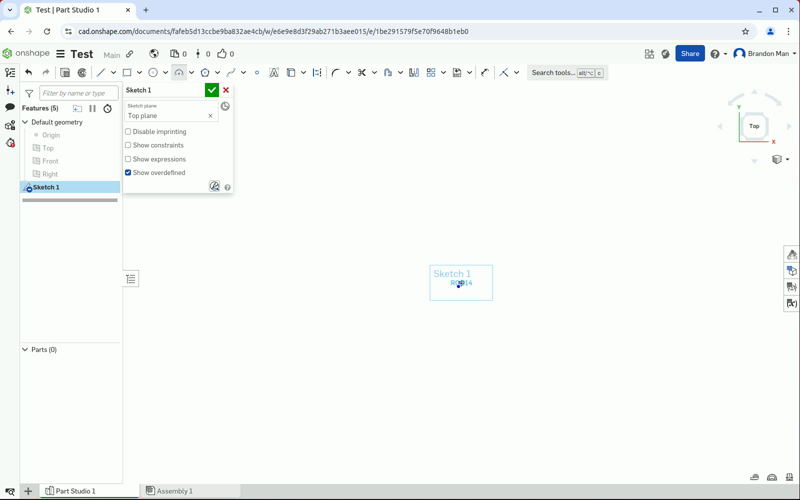
scroll(6)
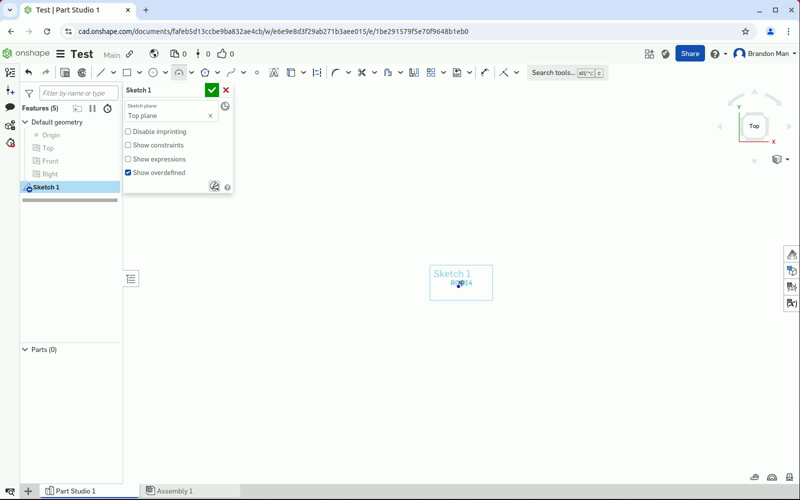
scroll(6)
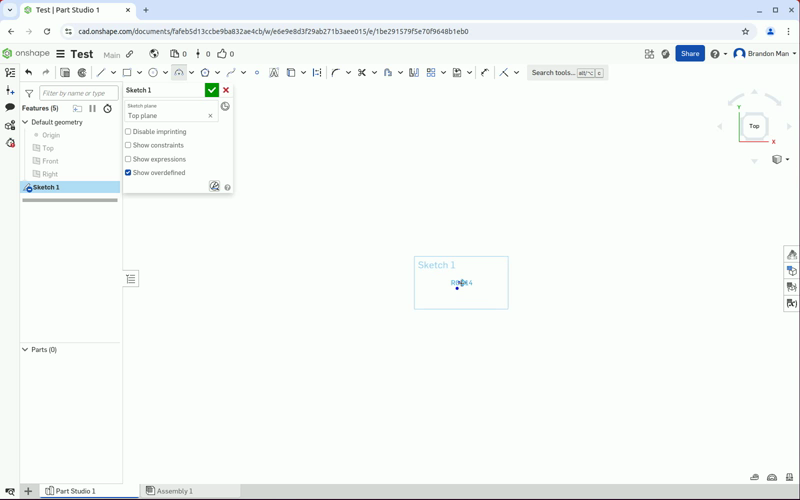
scroll(6)
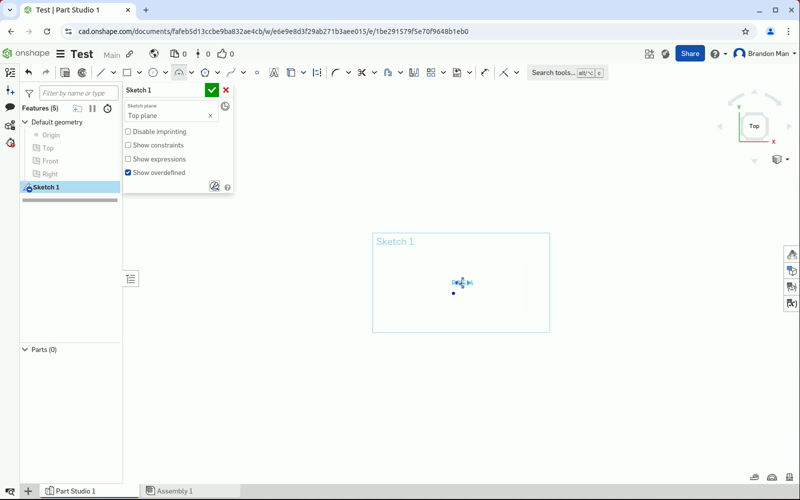
scroll(6)
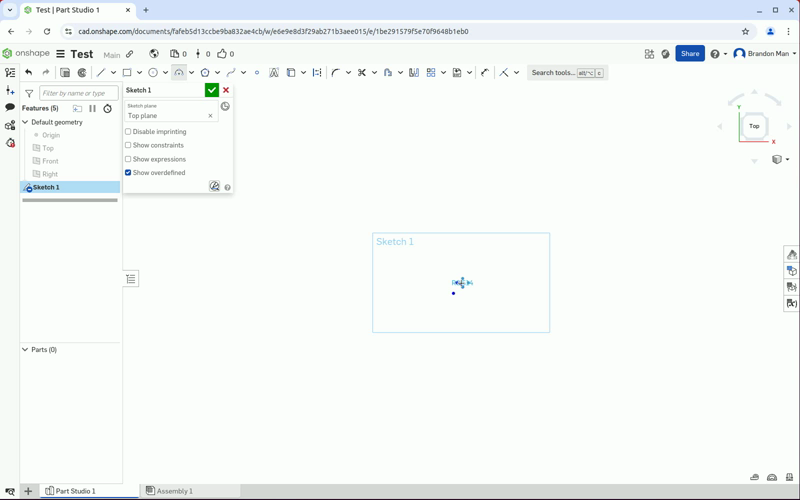
scroll(6)
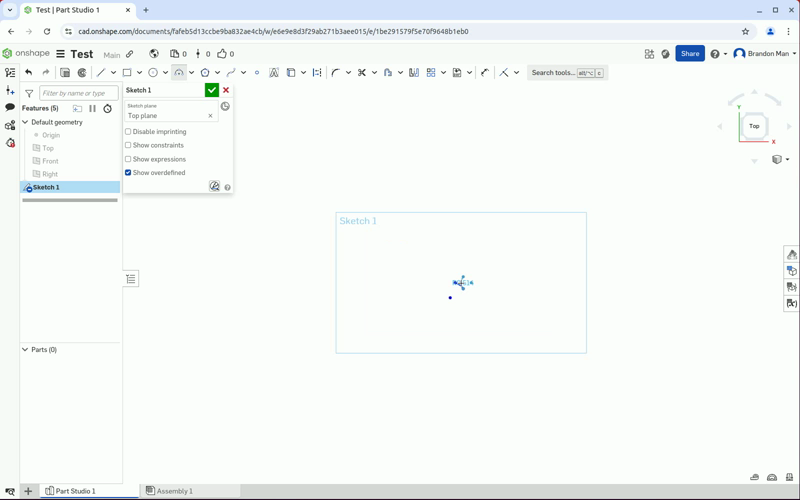
scroll(6)
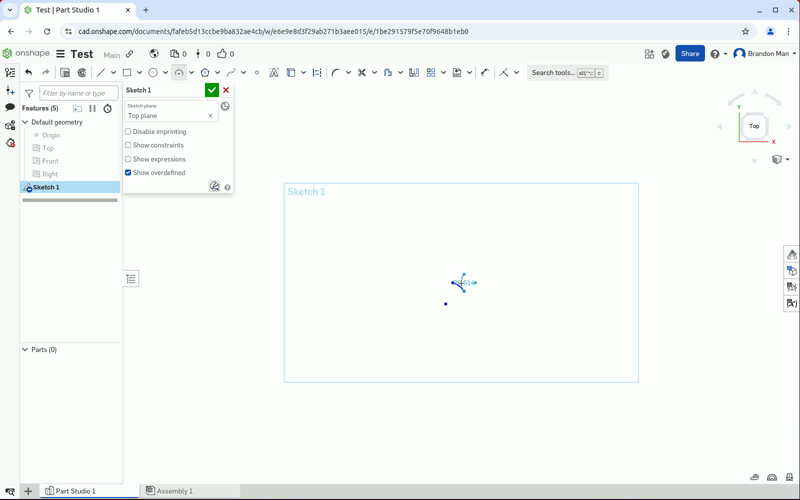
scroll(6)
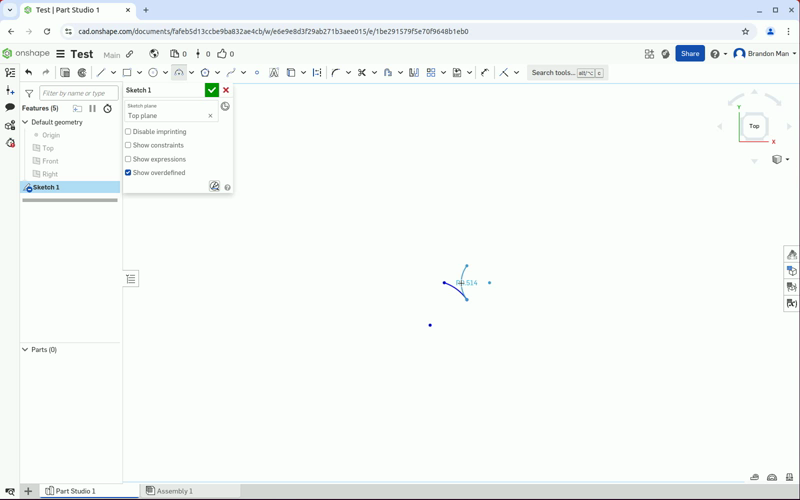
click(461, 282)
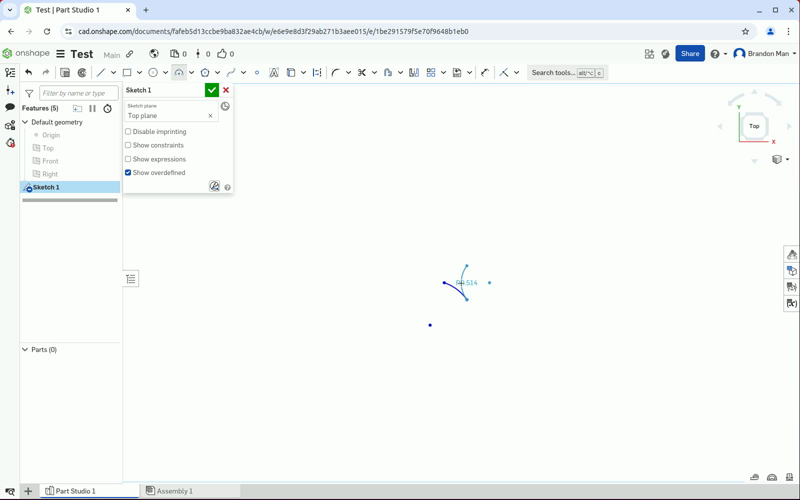
scroll(-6)
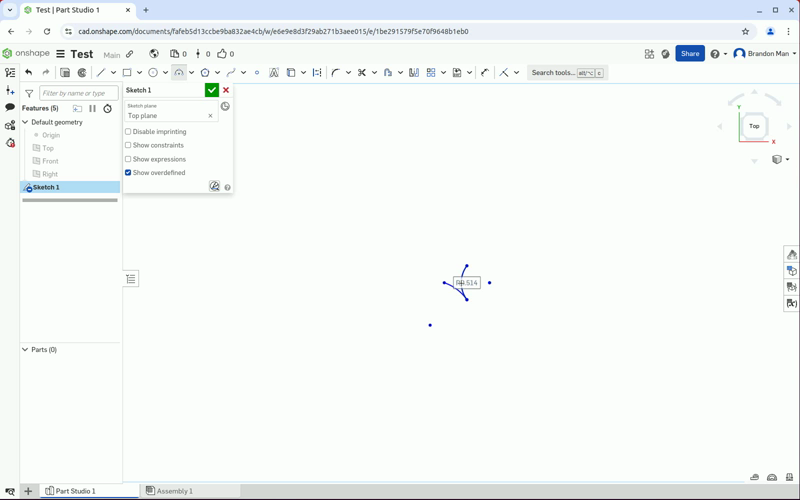
scroll(-6)
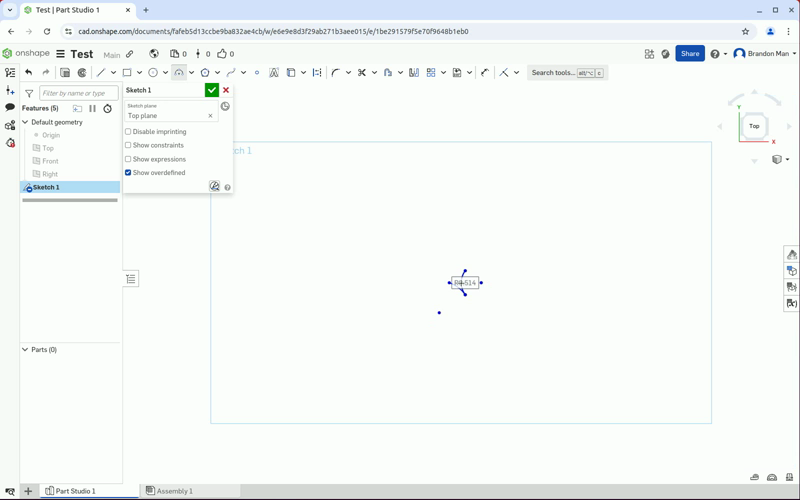
scroll(-6)
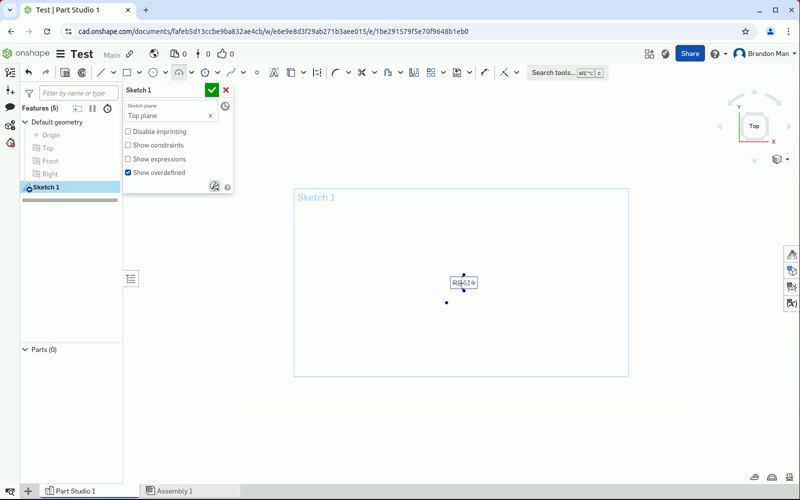
scroll(-6)
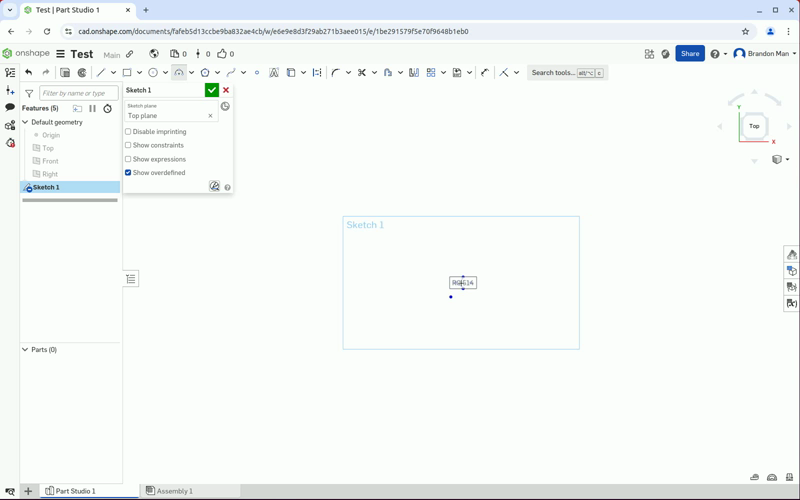
scroll(-6)
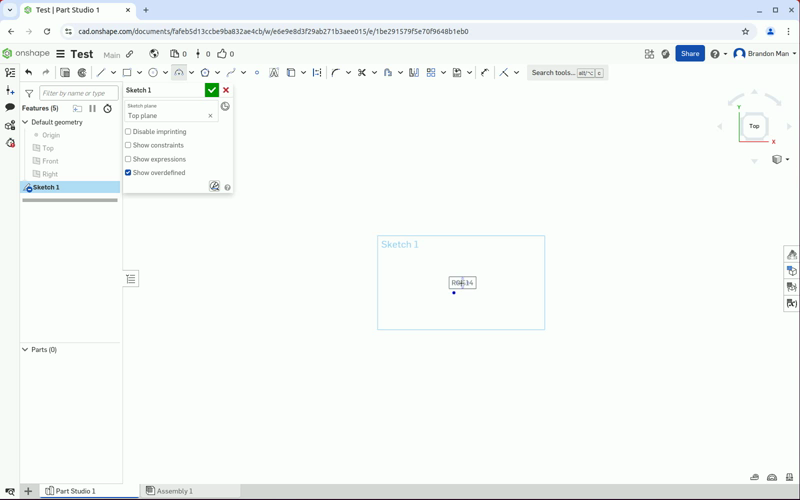
scroll(-6)
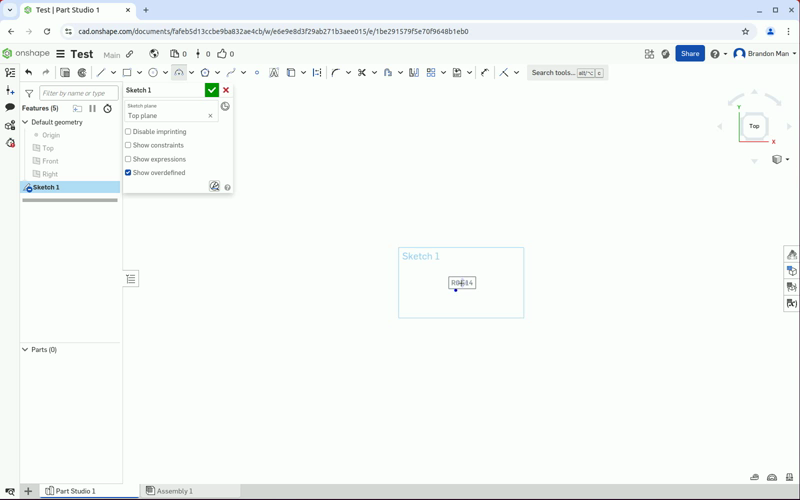
scroll(-6)
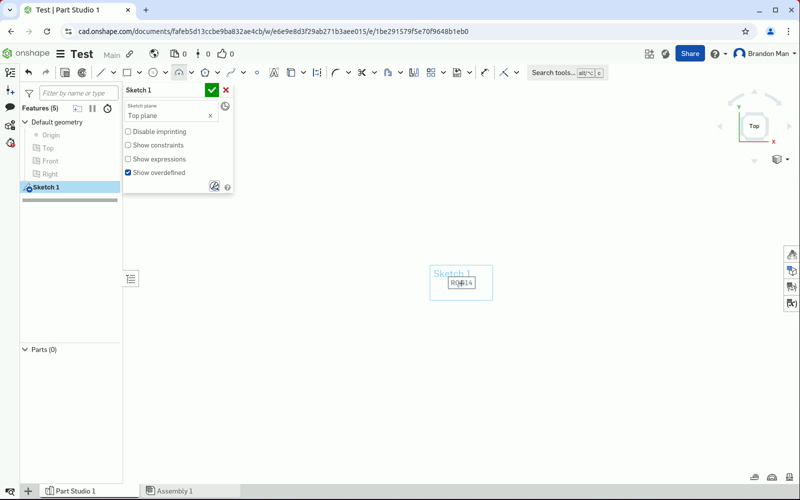
key_up(shift)
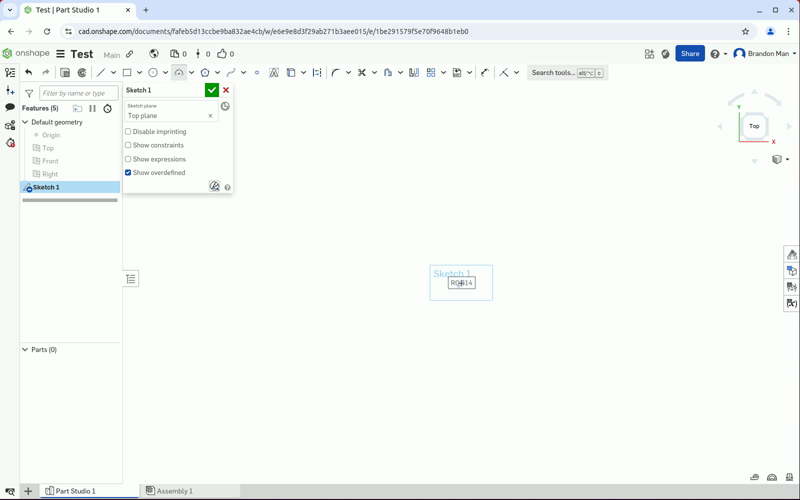
mouse_move(461, 281)
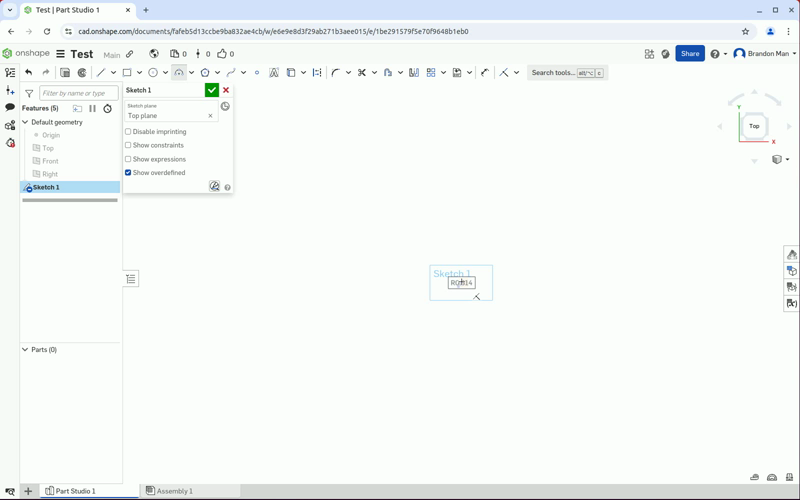
scroll(6)
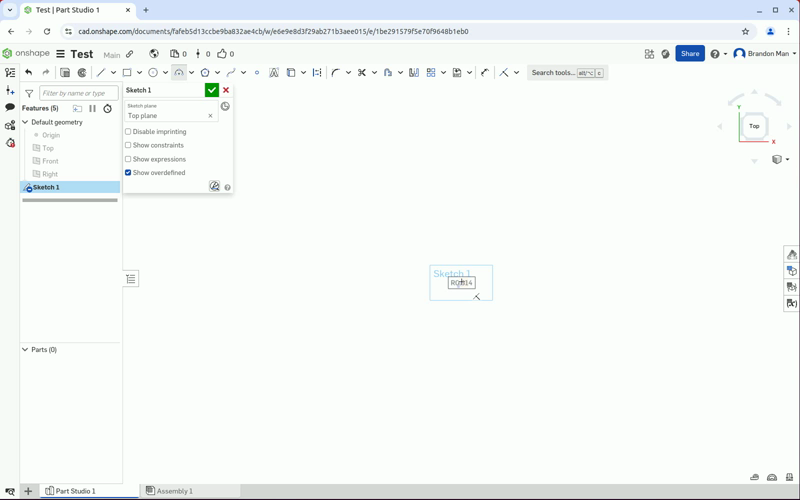
scroll(6)
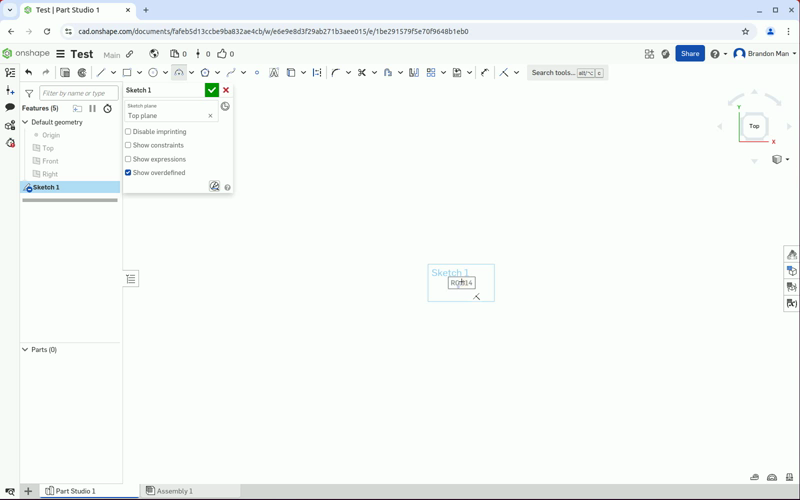
scroll(6)
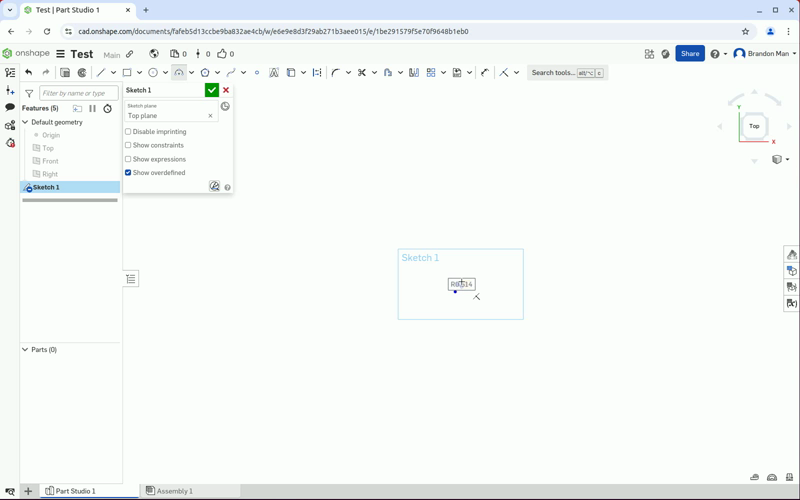
scroll(6)
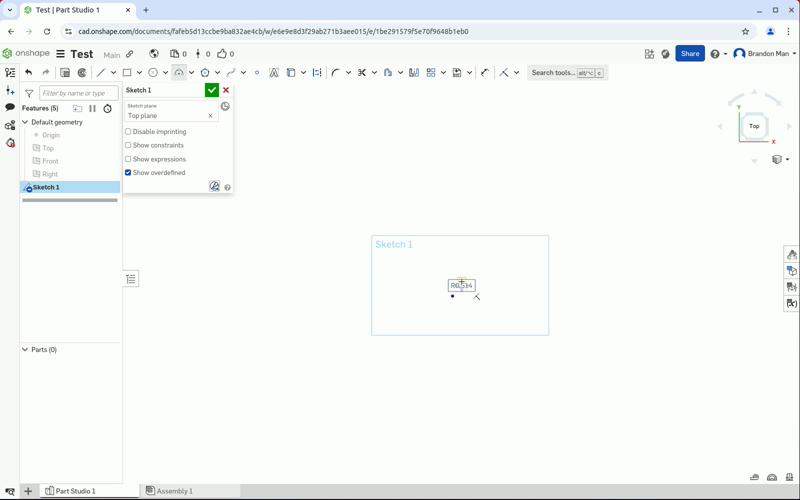
scroll(6)
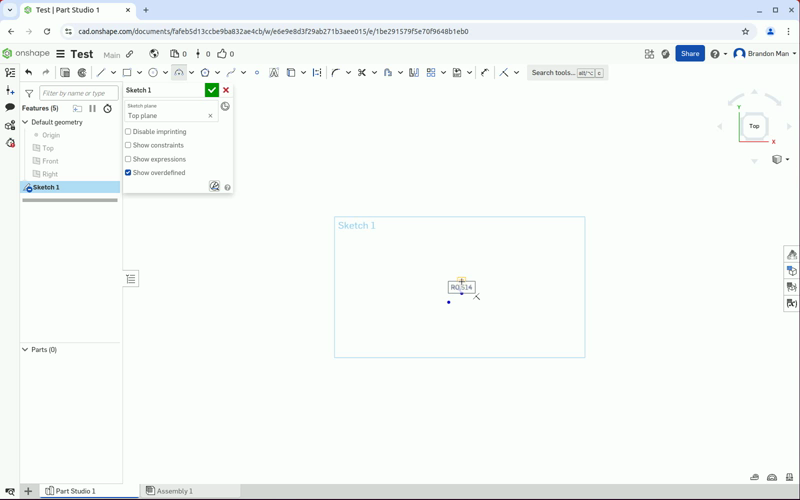
scroll(6)
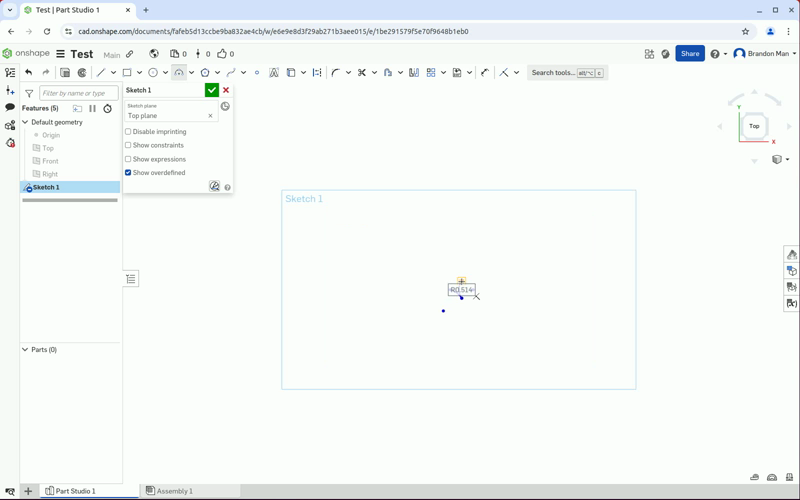
scroll(6)
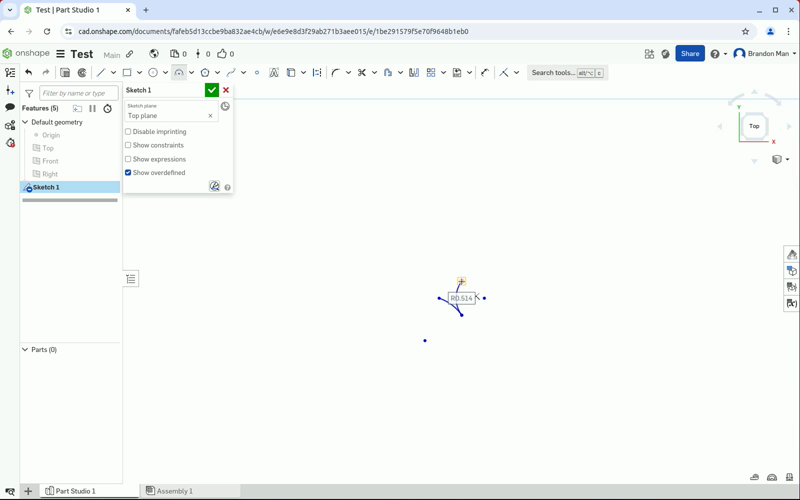
click(461, 281)
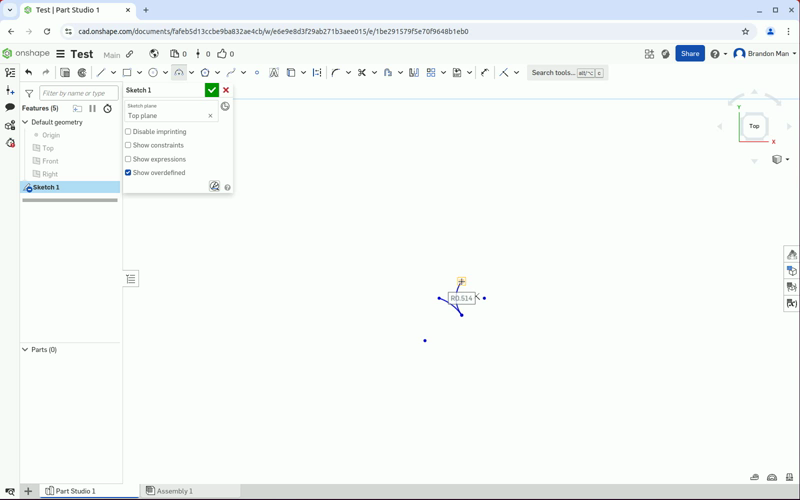
scroll(-6)
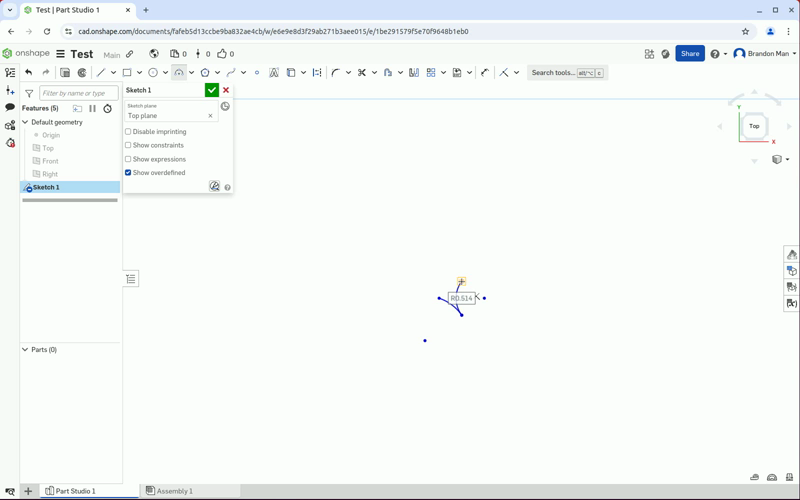
scroll(-6)
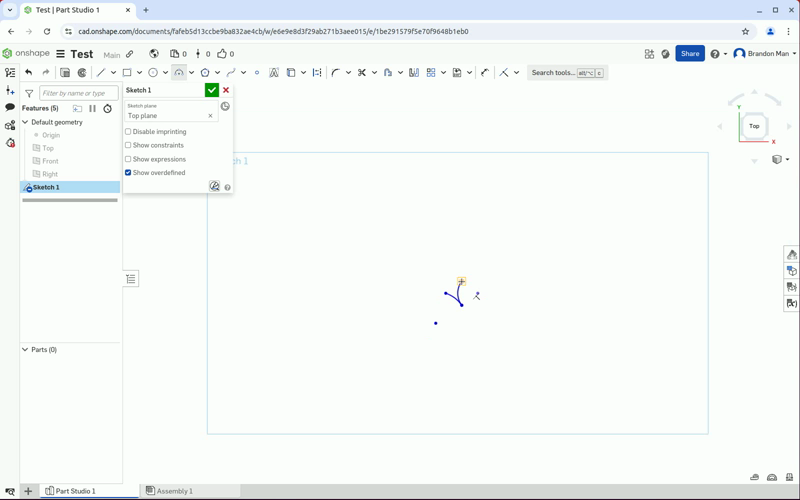
scroll(-6)
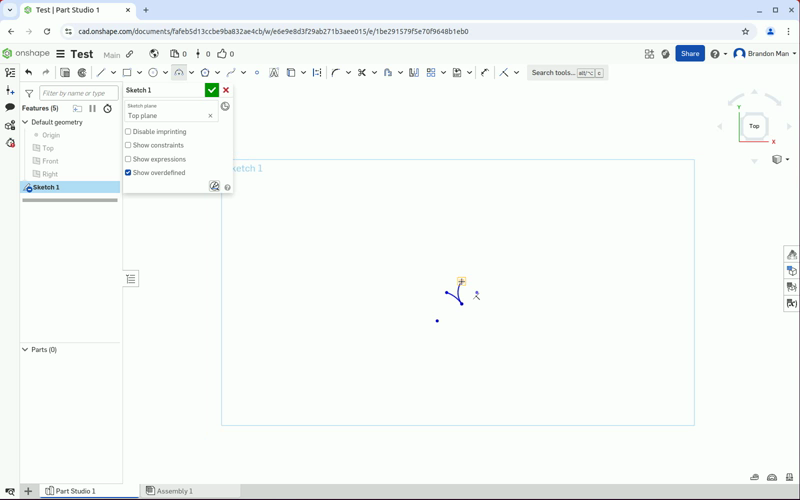
scroll(-6)
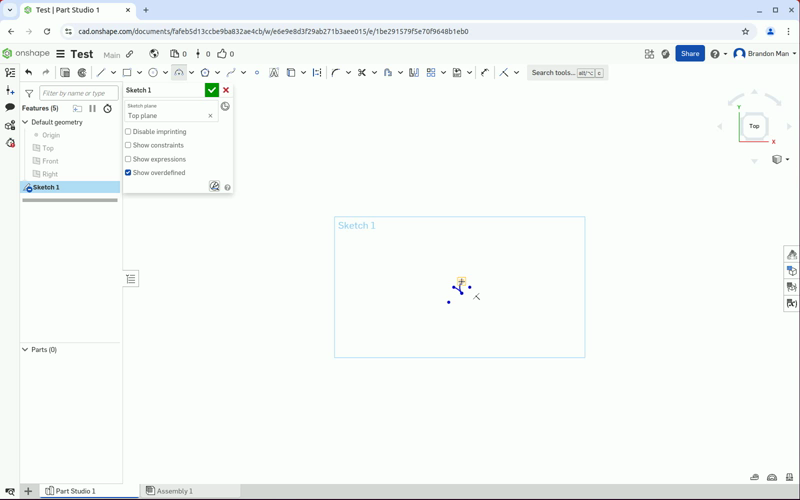
scroll(-6)
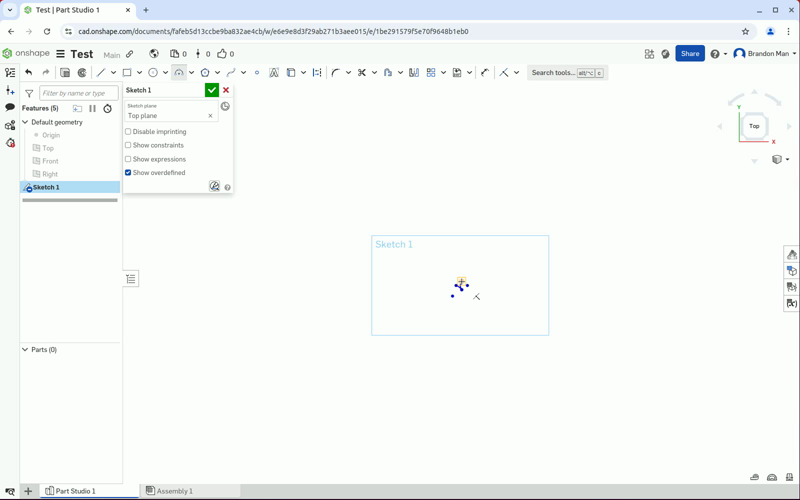
scroll(-6)
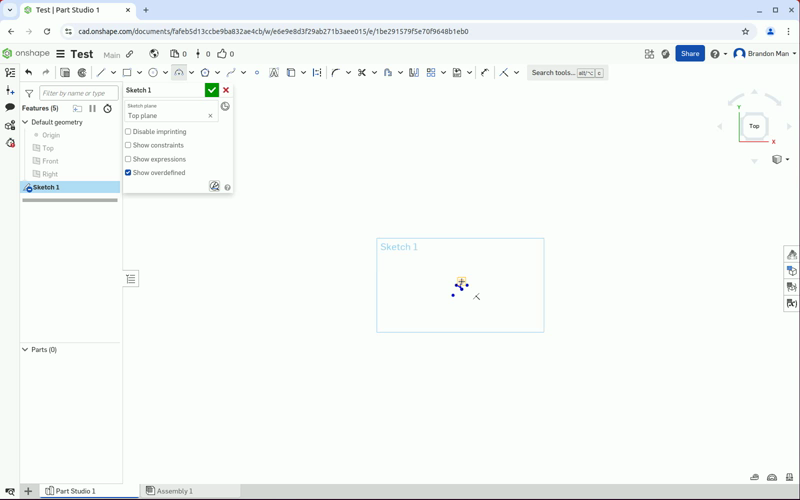
scroll(-6)
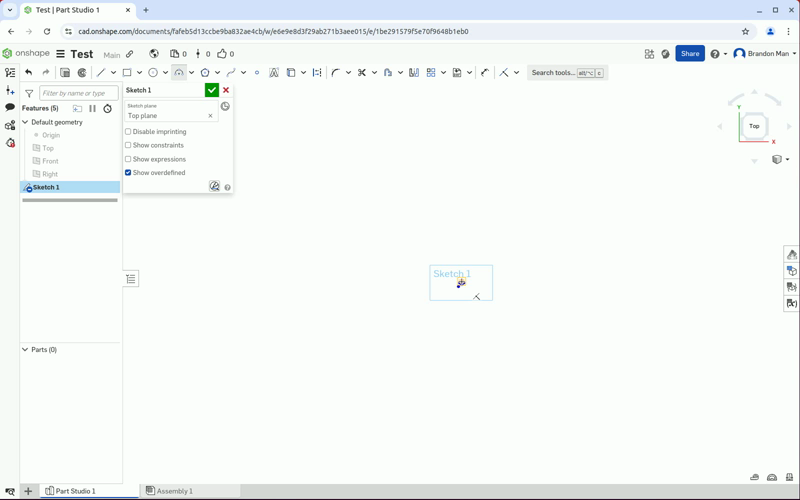
mouse_move(459, 282)
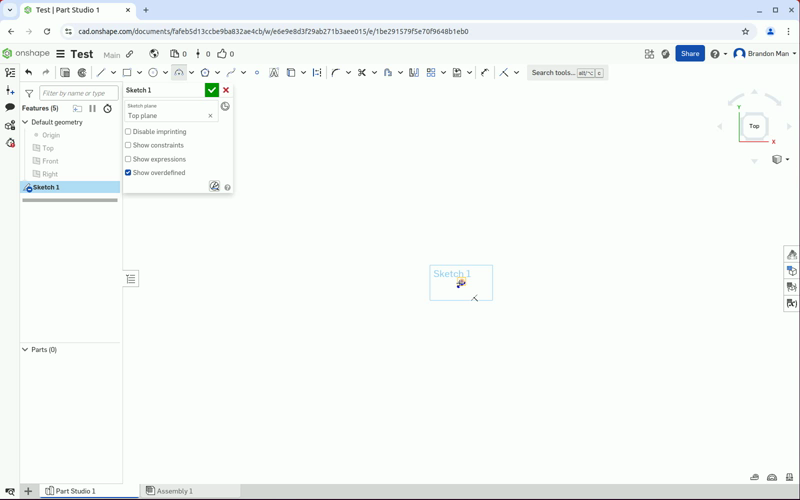
scroll(6)
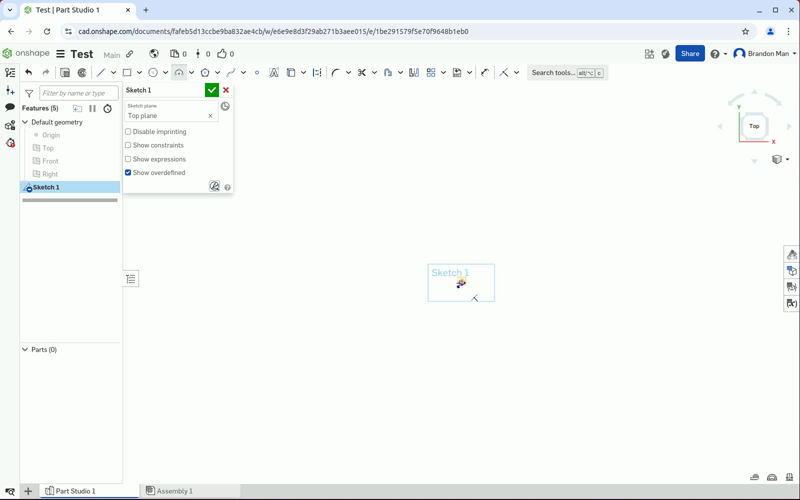
scroll(6)
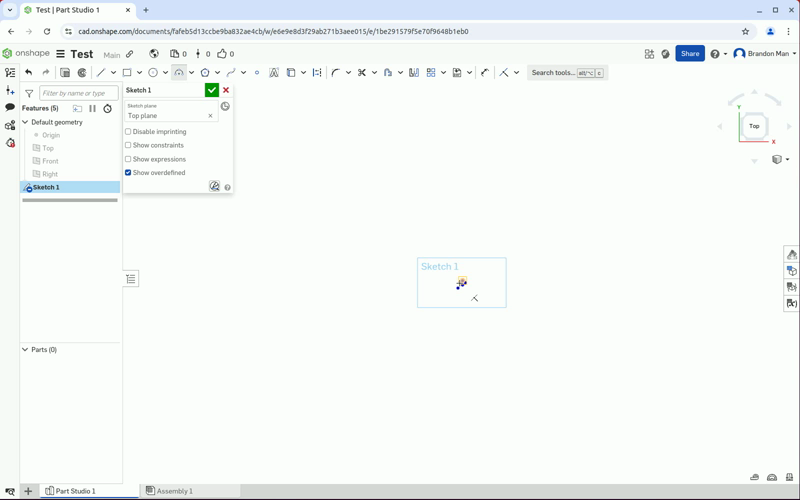
scroll(6)
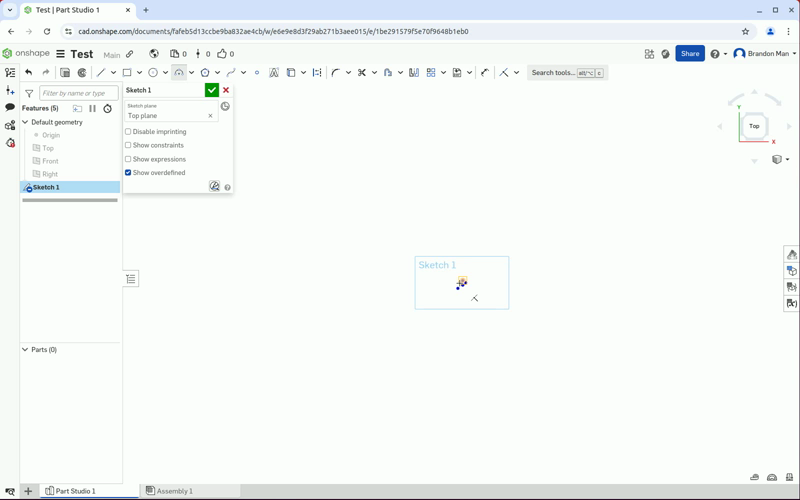
scroll(6)
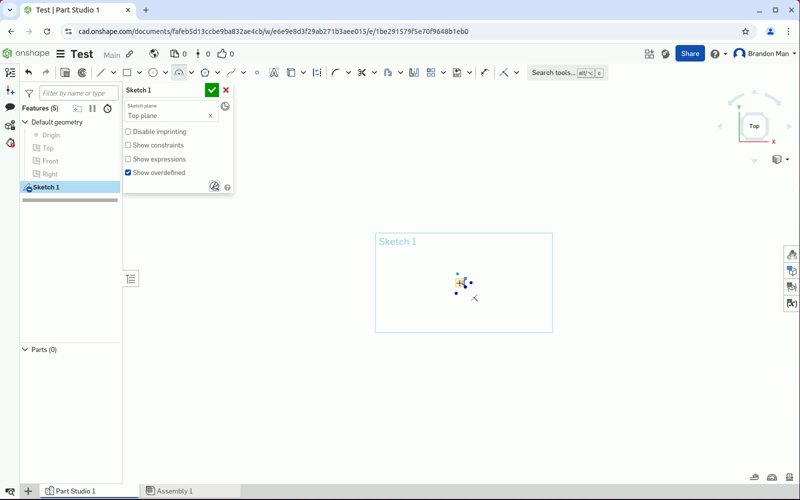
scroll(6)
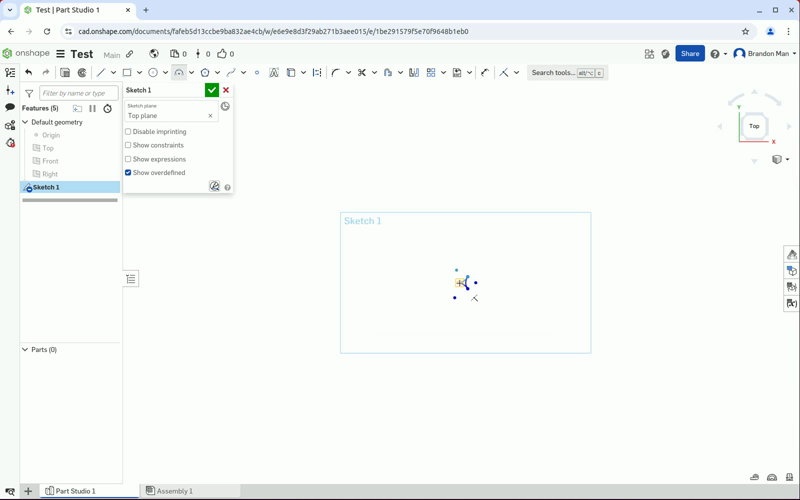
scroll(6)
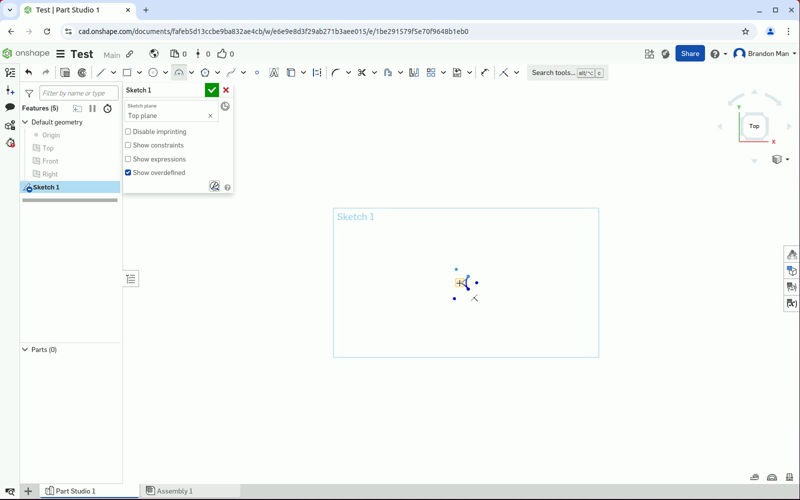
scroll(6)
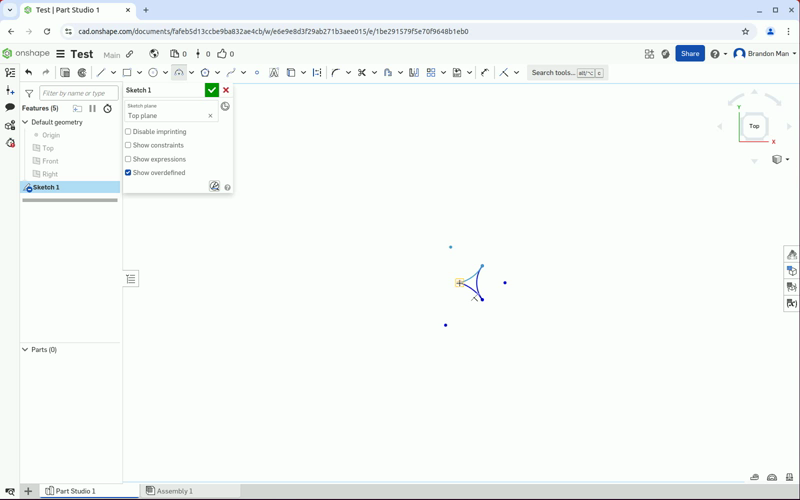
click(459, 282)
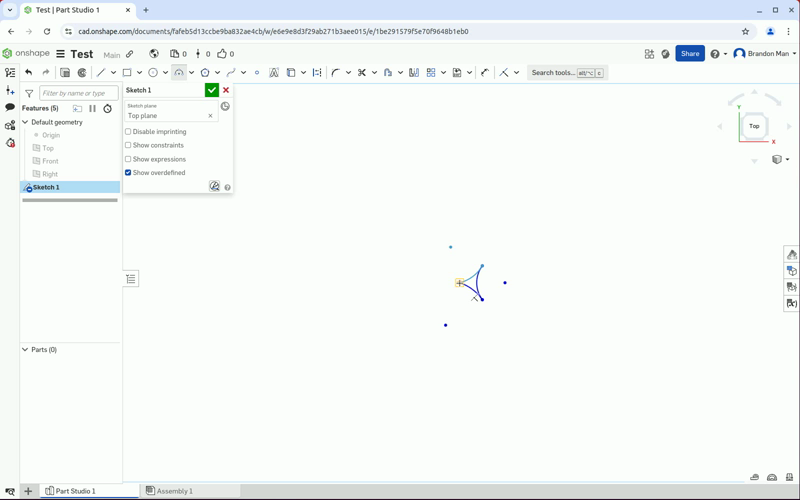
scroll(-6)
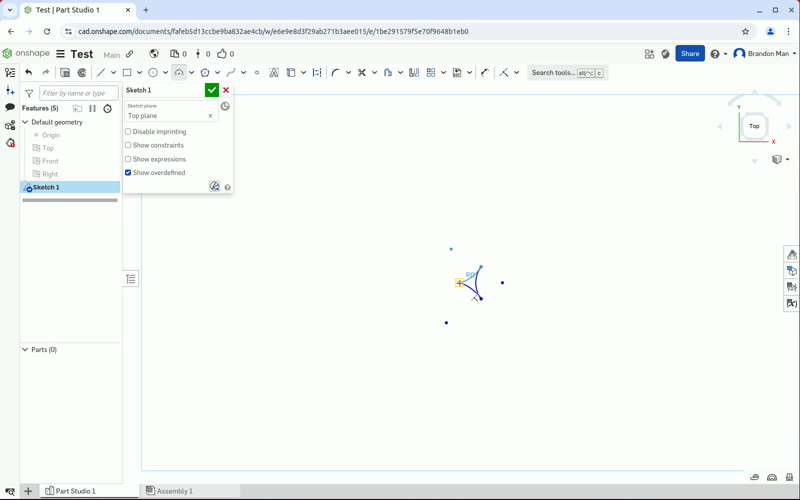
scroll(-6)
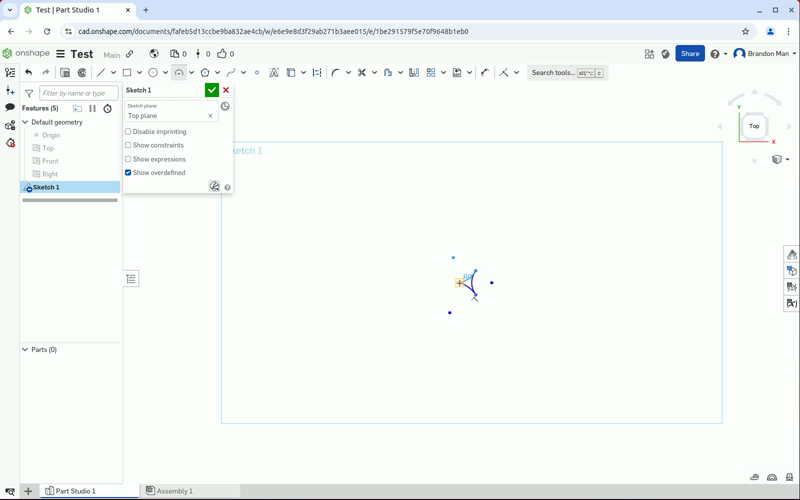
scroll(-6)
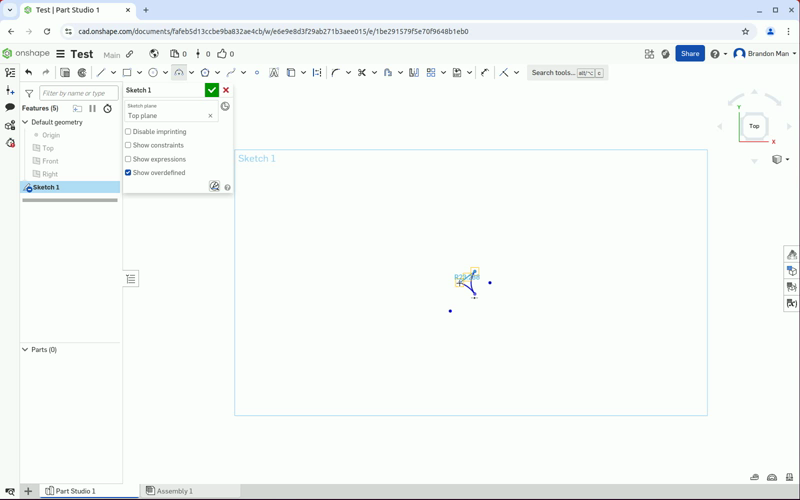
scroll(-6)
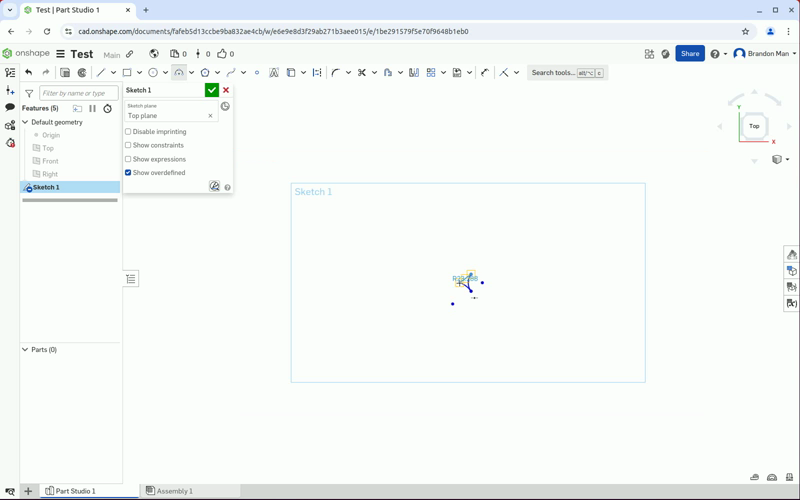
scroll(-6)
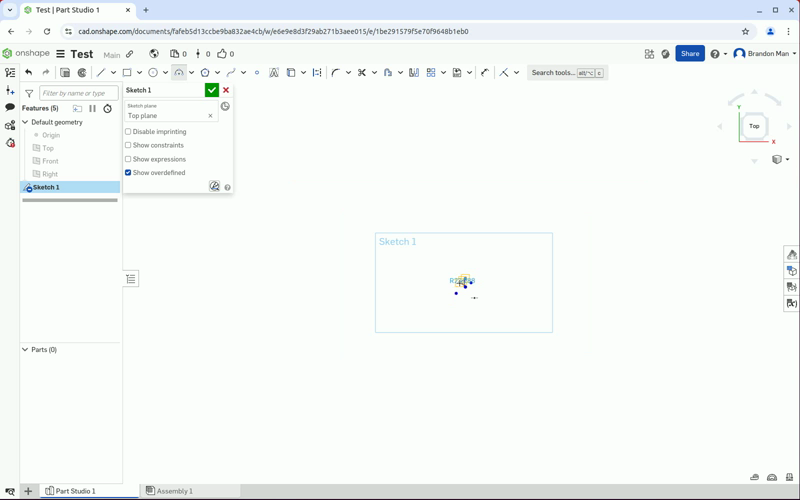
scroll(-6)
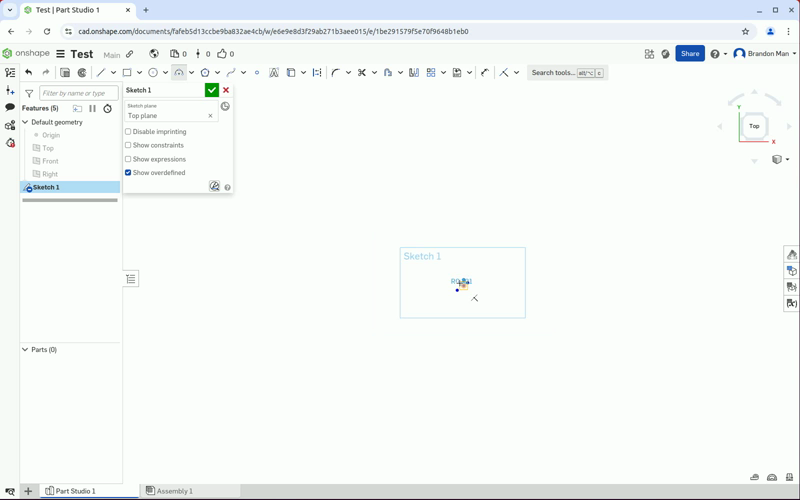
scroll(-6)
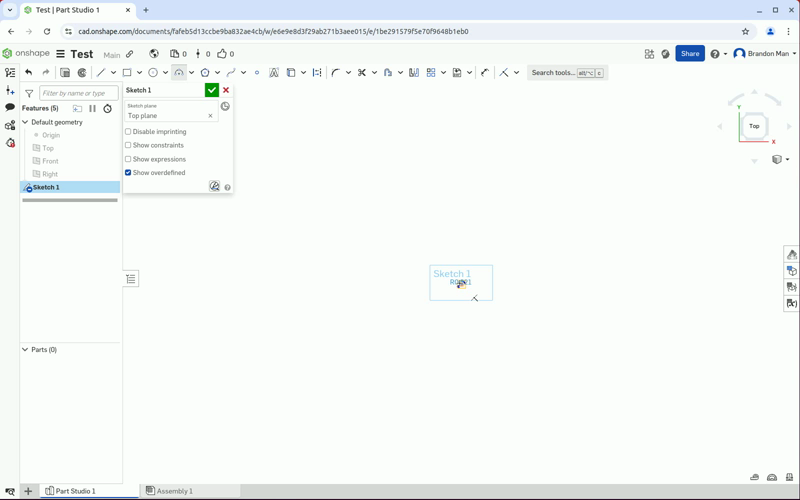
key_down(shift)
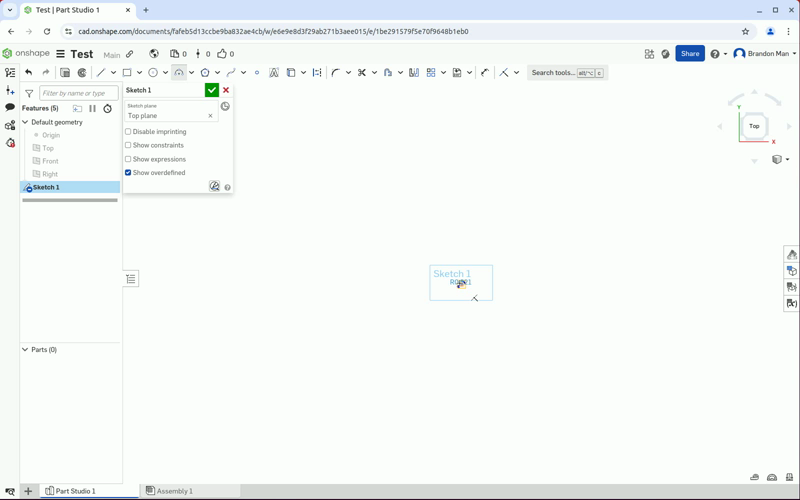
mouse_move(460, 282)
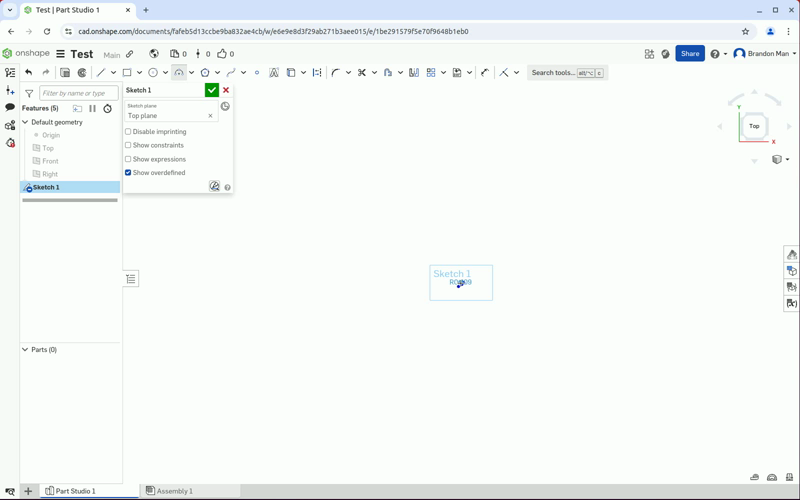
scroll(6)
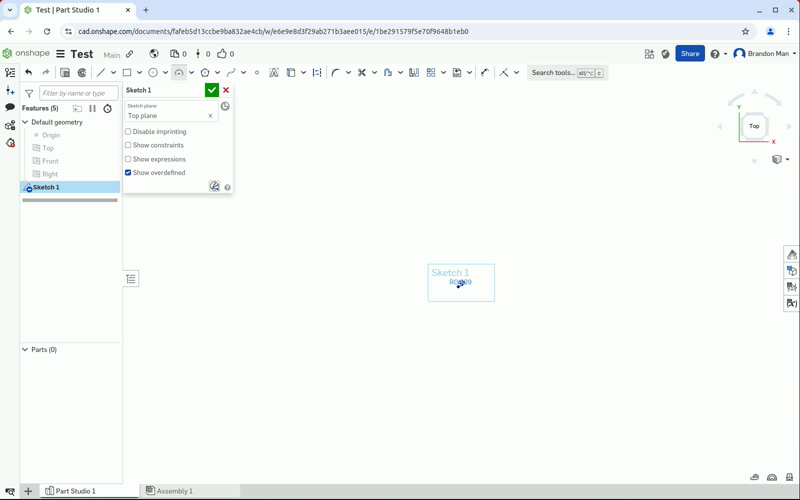
scroll(6)
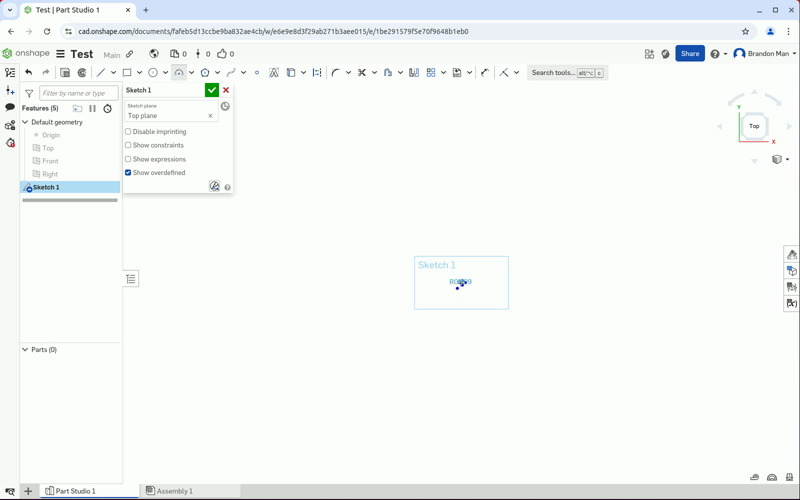
scroll(6)
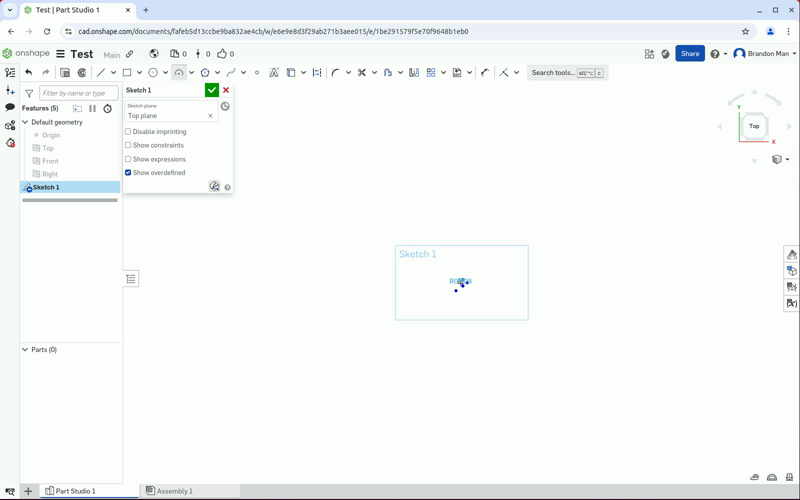
scroll(6)
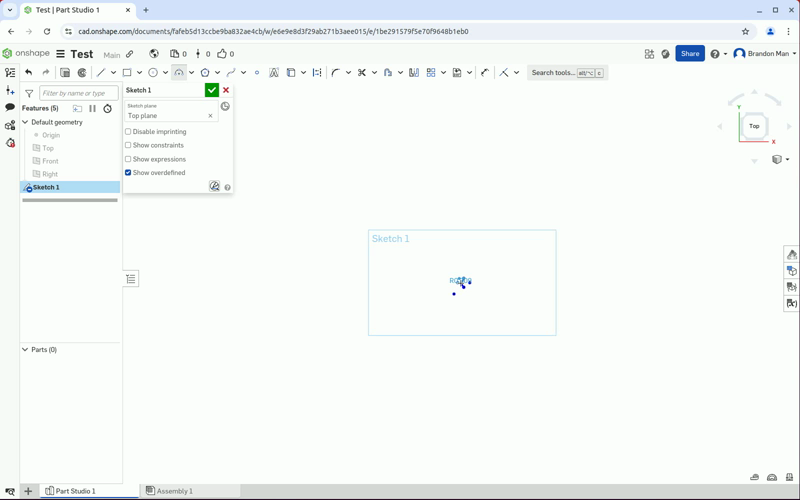
scroll(6)
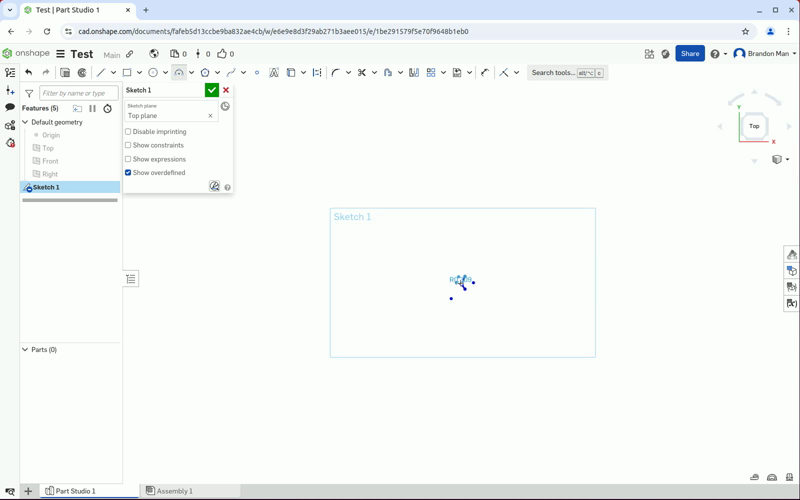
scroll(6)
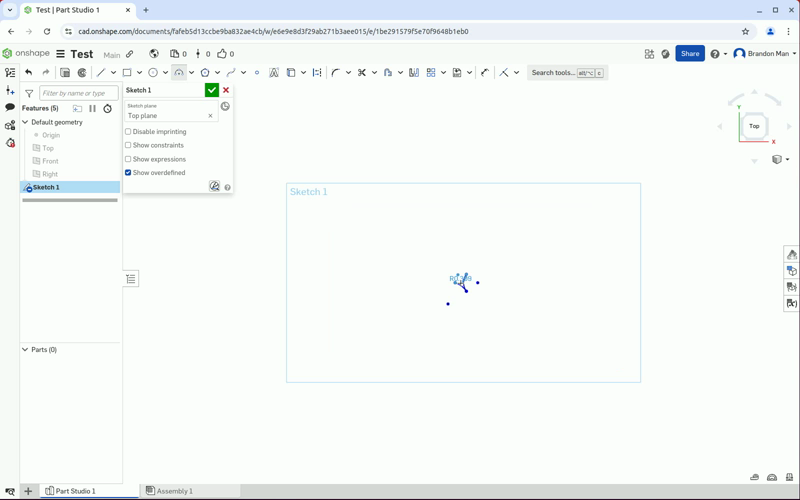
scroll(6)
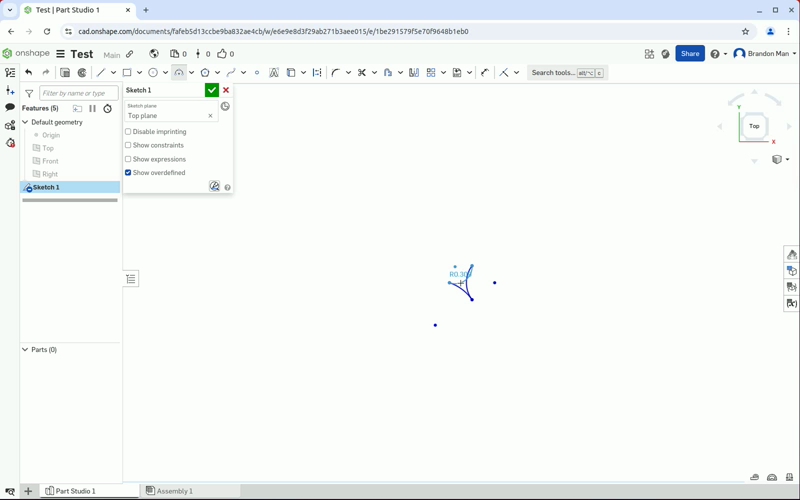
click(460, 282)
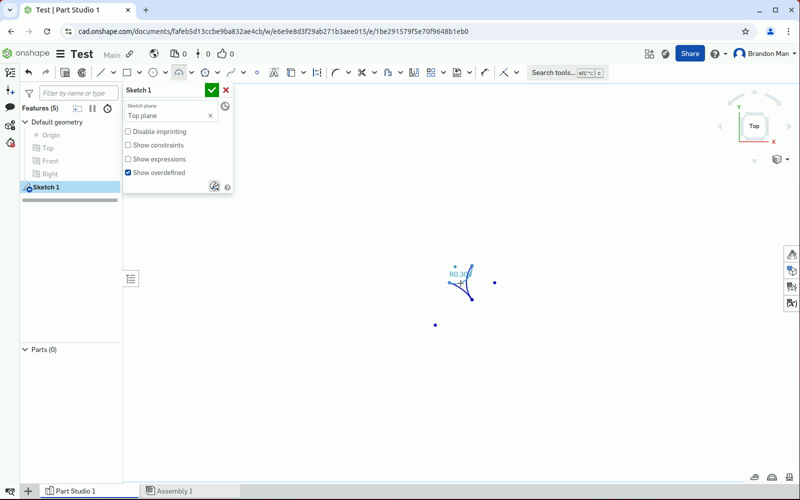
scroll(-6)
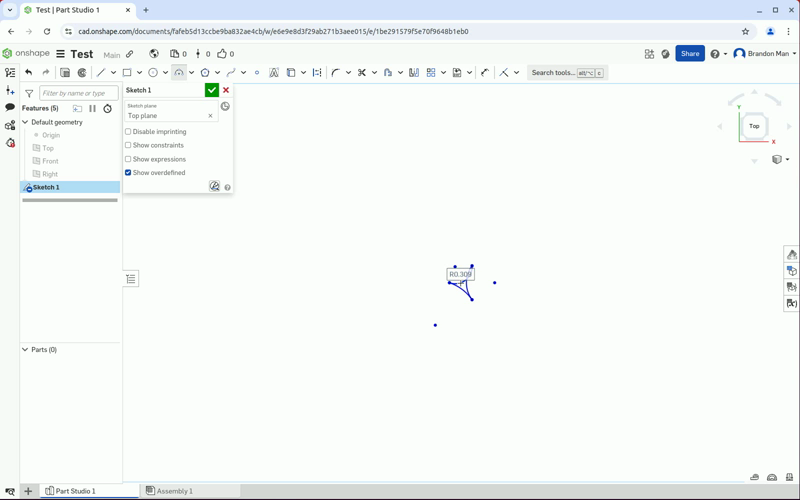
scroll(-6)
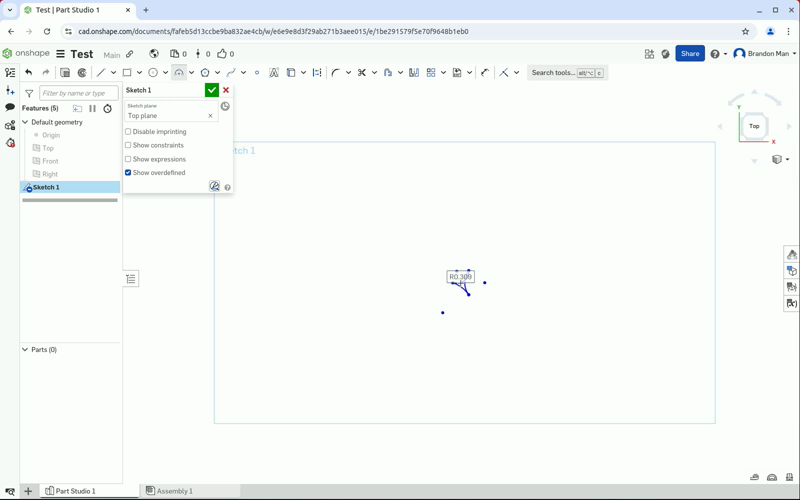
scroll(-6)
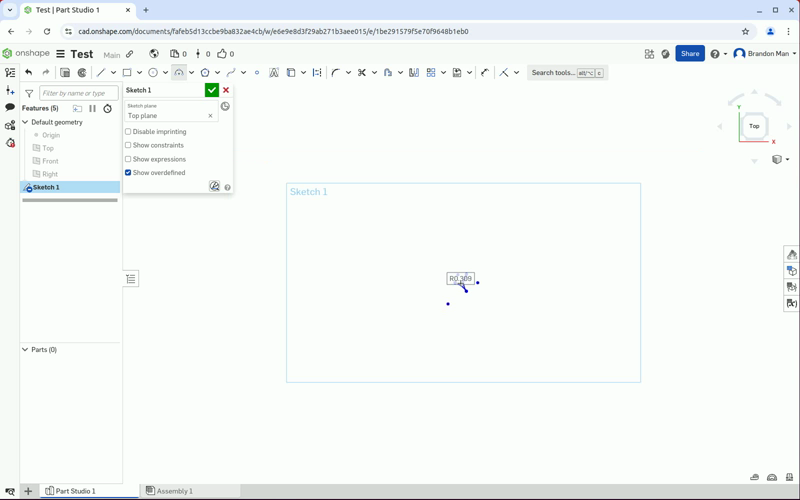
scroll(-6)
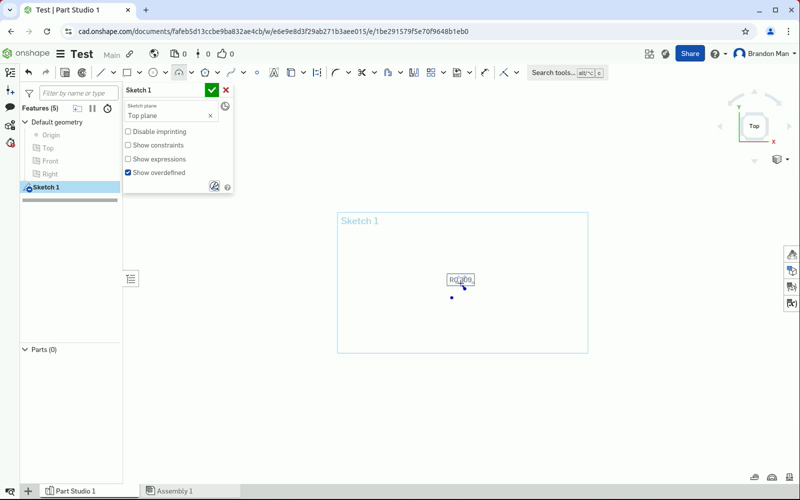
scroll(-6)
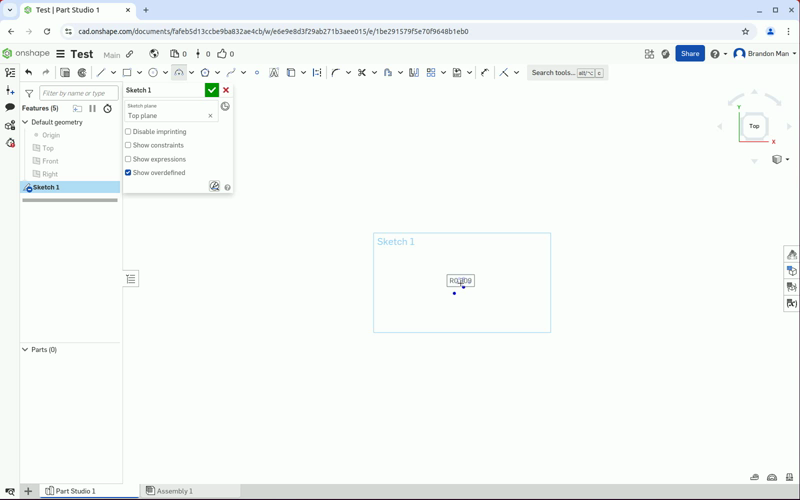
scroll(-6)
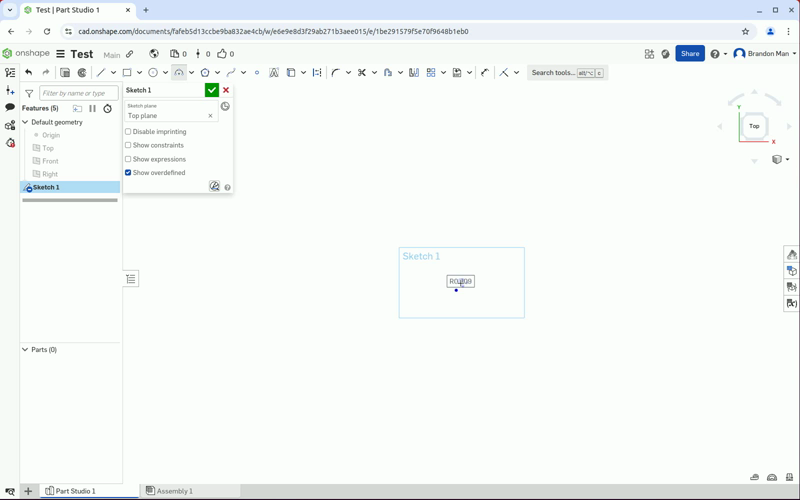
scroll(-6)
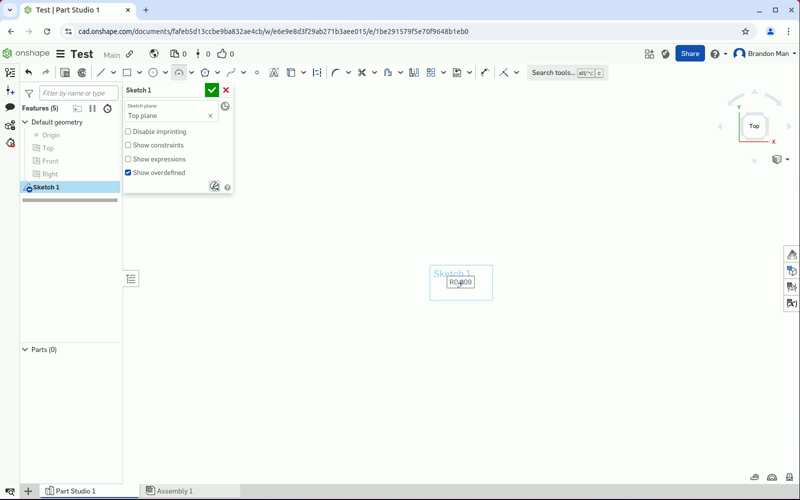
key_up(shift)
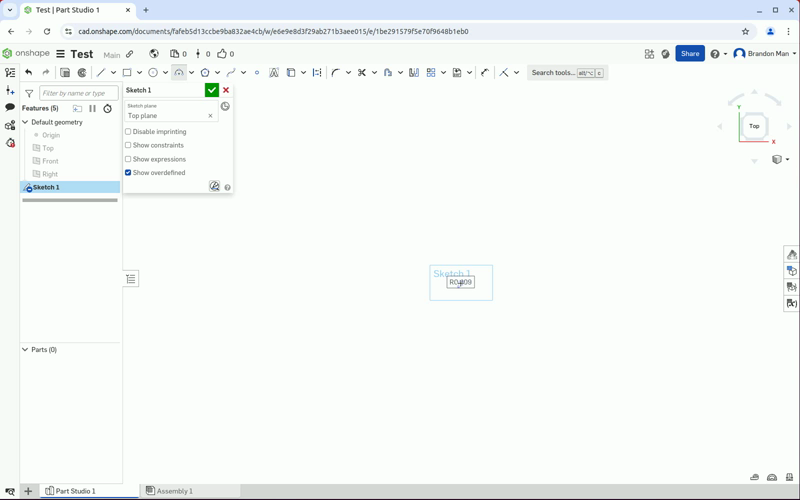
key(esc)
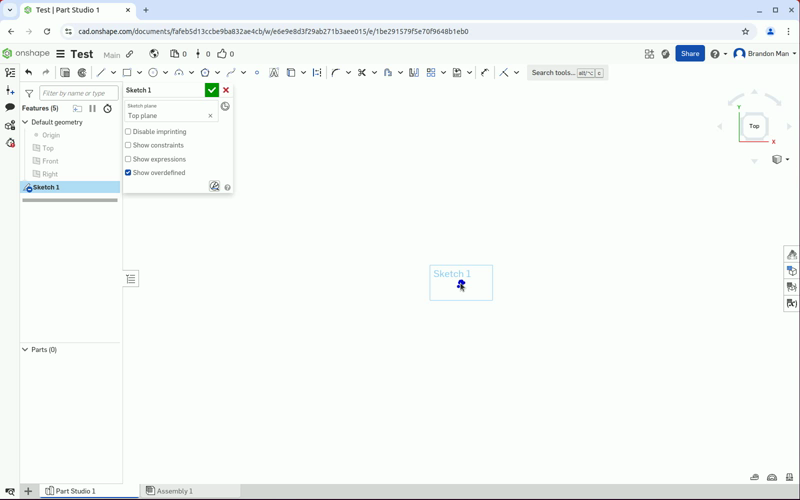
mouse_move(460, 283)
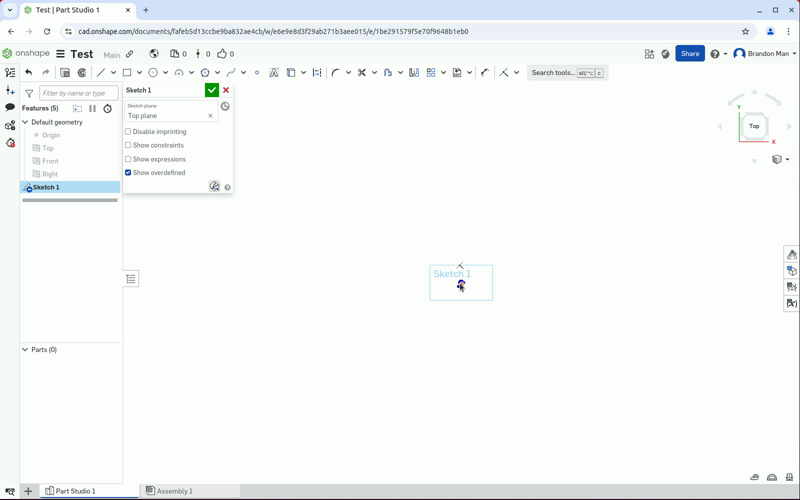
scroll(6)
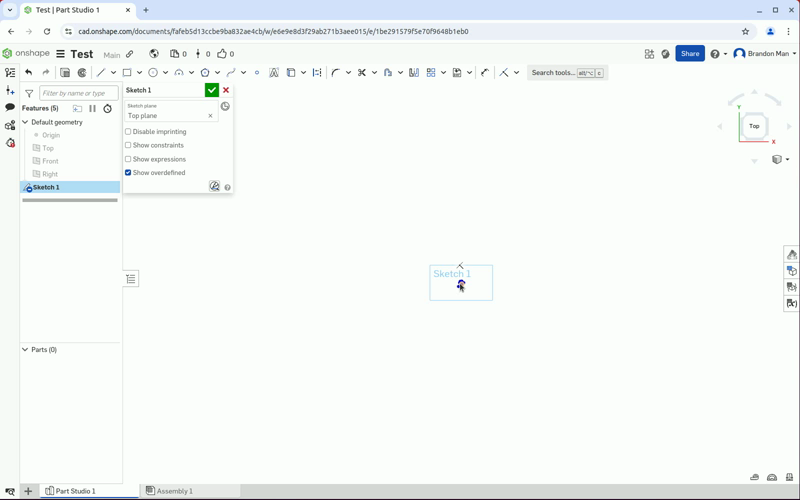
scroll(6)
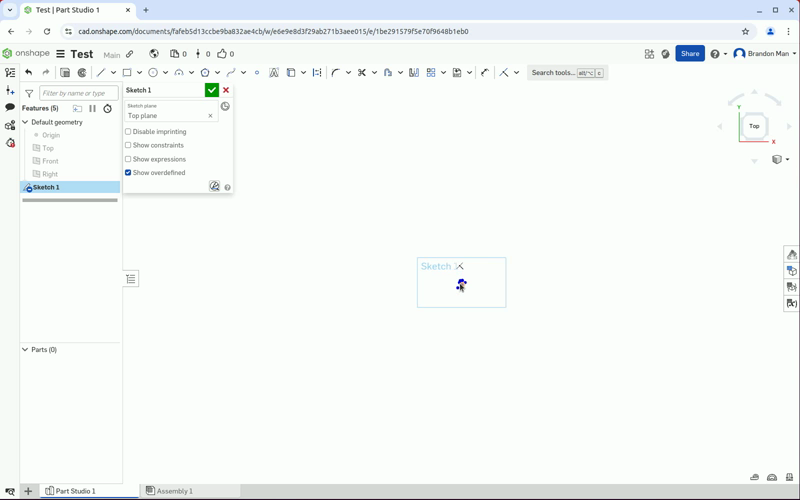
scroll(6)
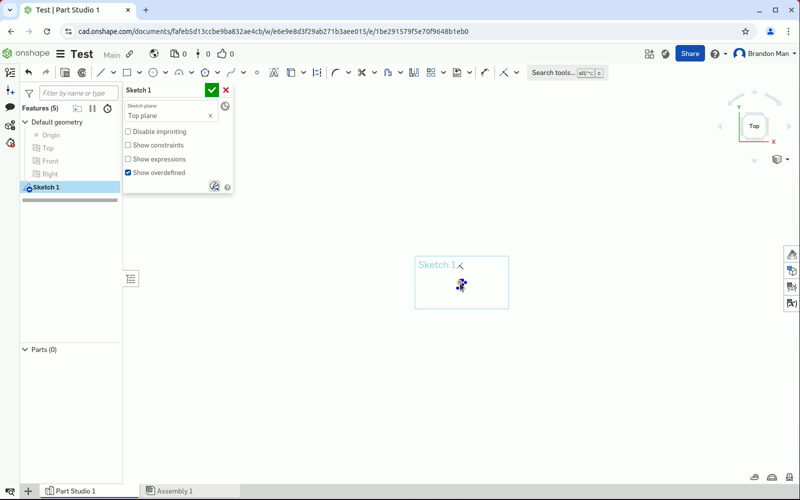
scroll(6)
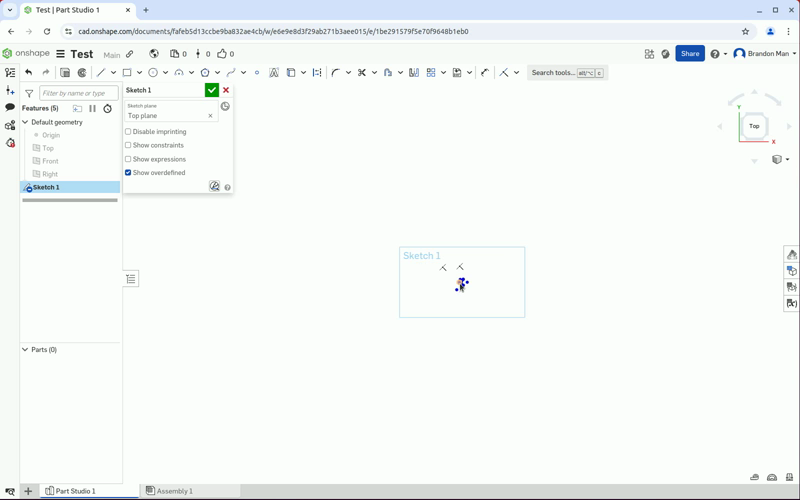
scroll(6)
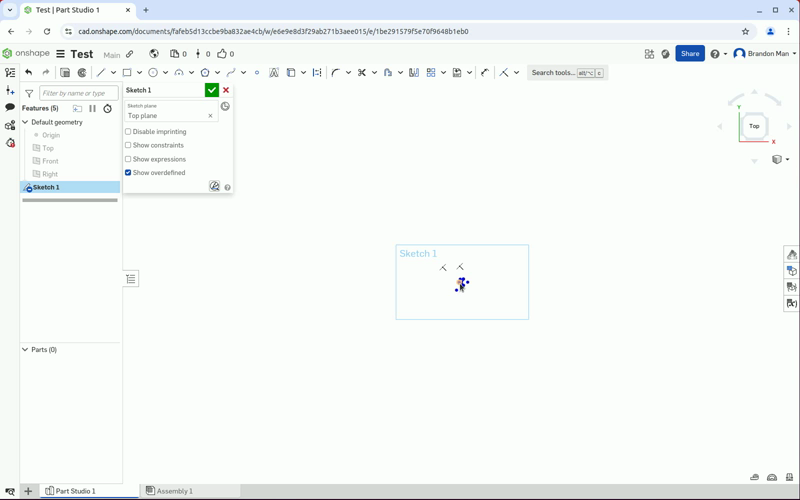
scroll(6)
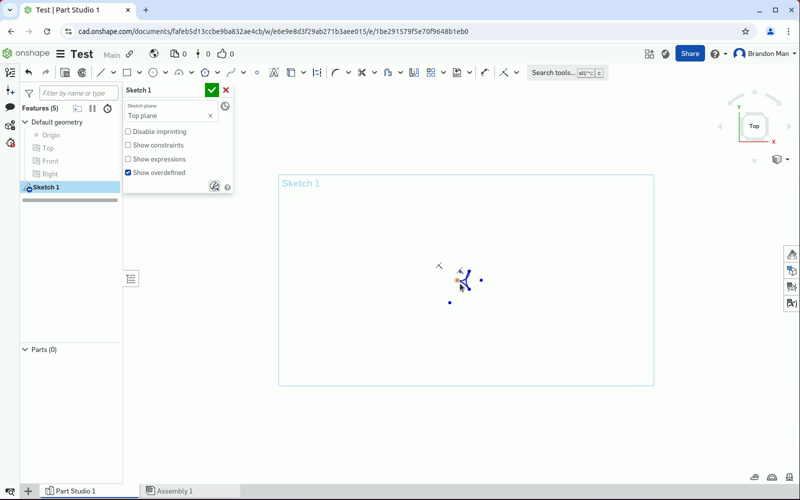
scroll(6)
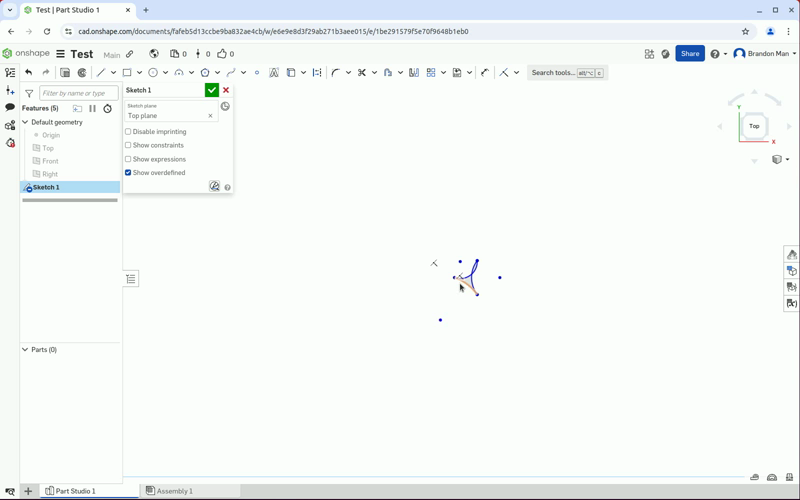
click(460, 283)
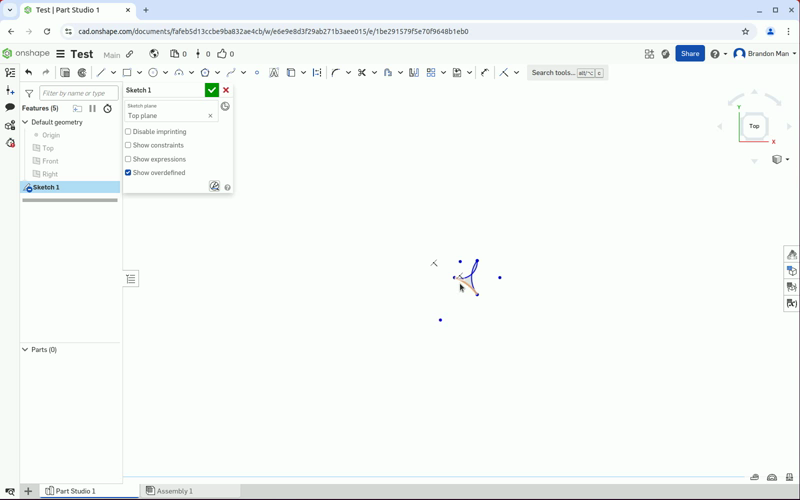
scroll(-6)
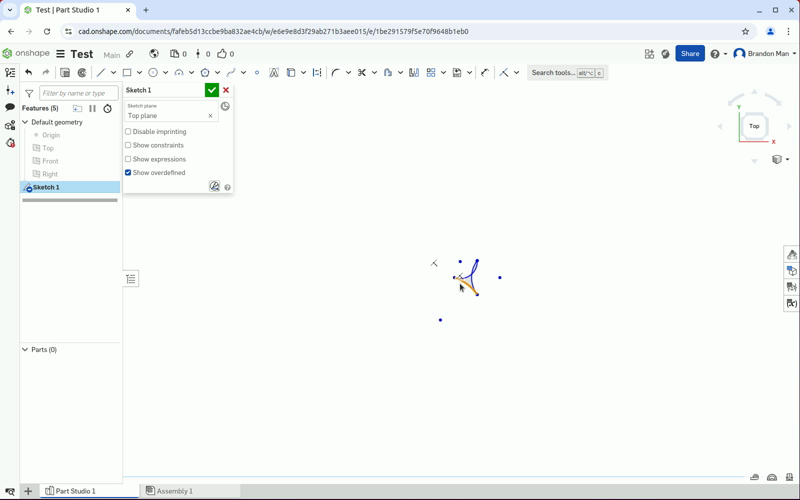
scroll(-6)
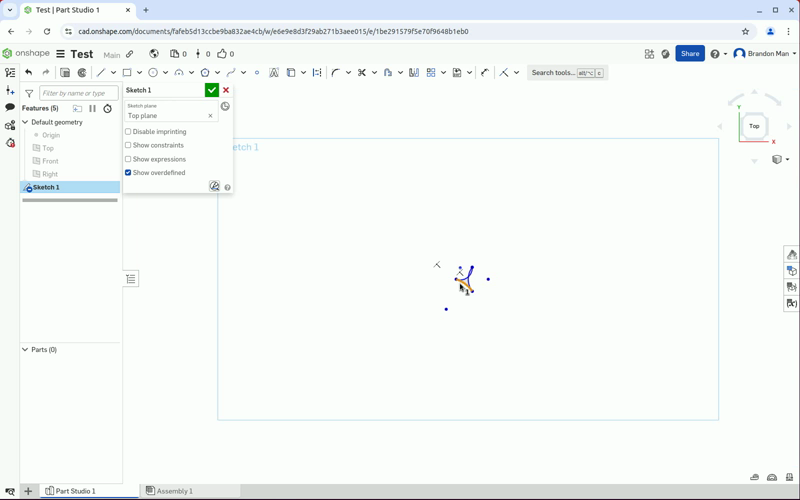
scroll(-6)
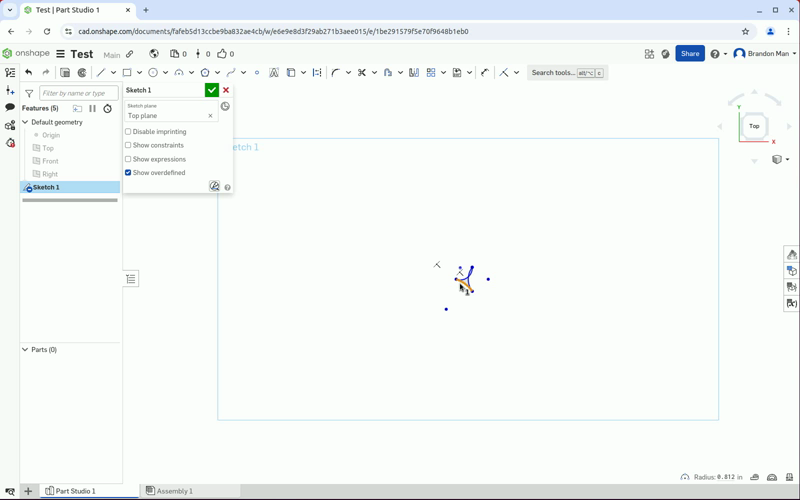
scroll(-6)
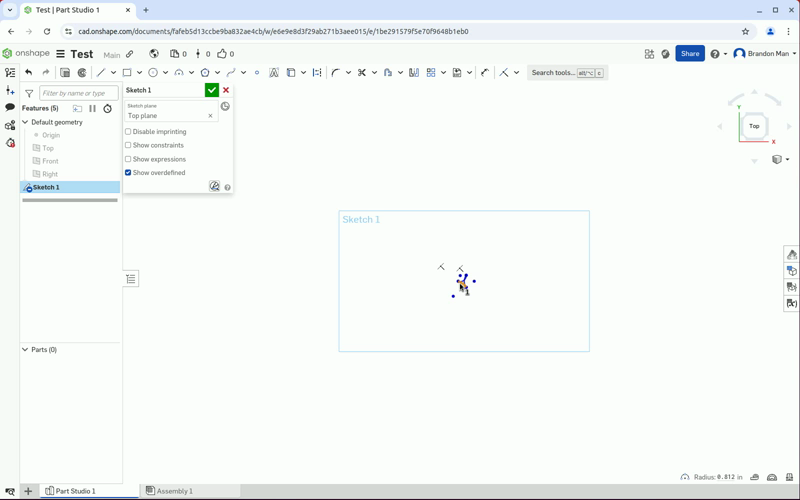
scroll(-6)
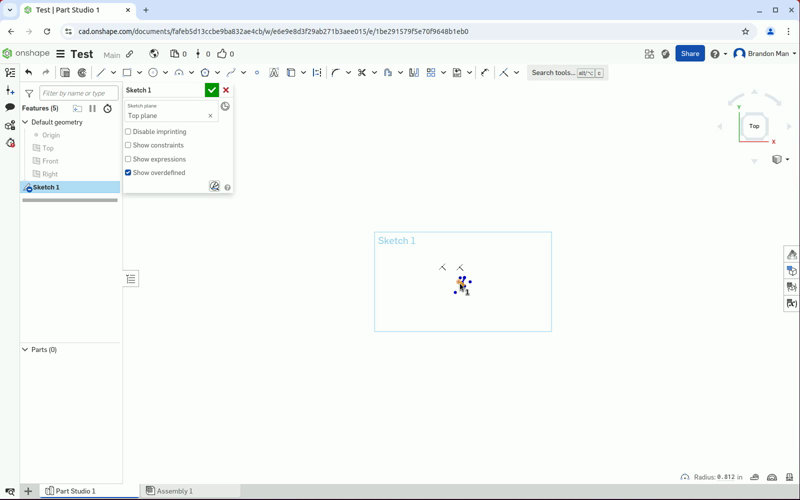
scroll(-6)
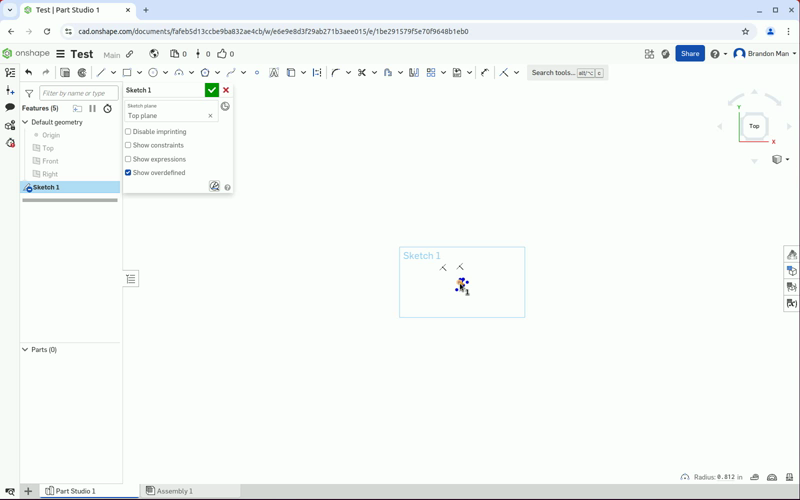
scroll(-6)
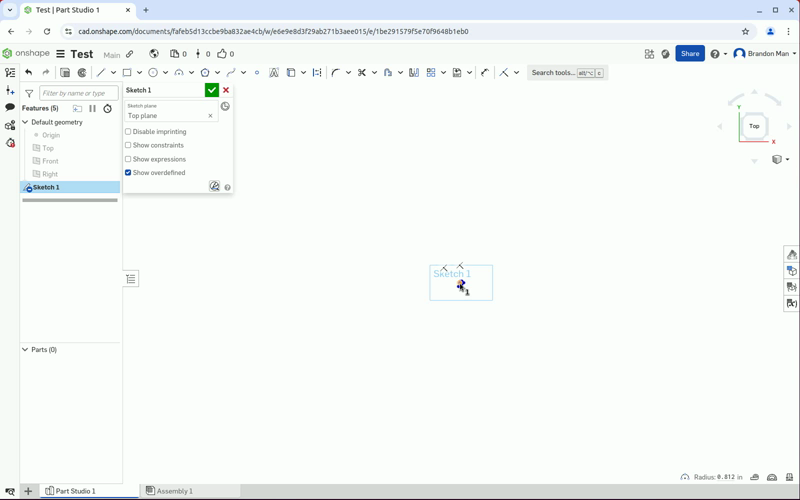
mouse_move(73, 352)
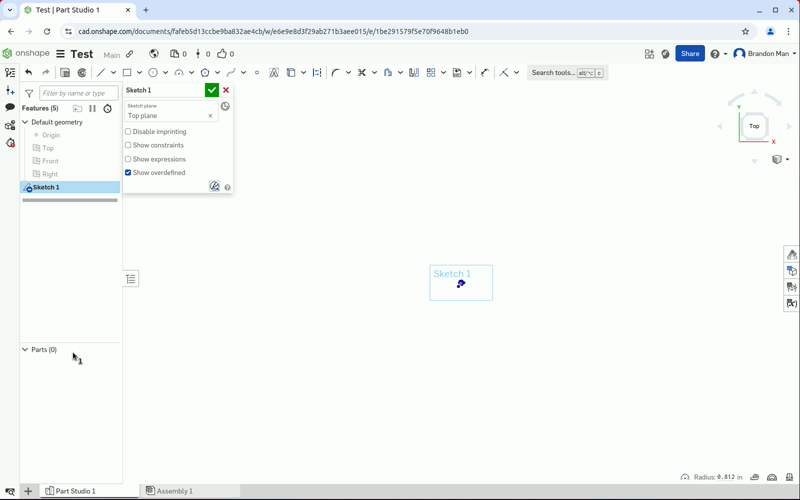
key(shift+y)
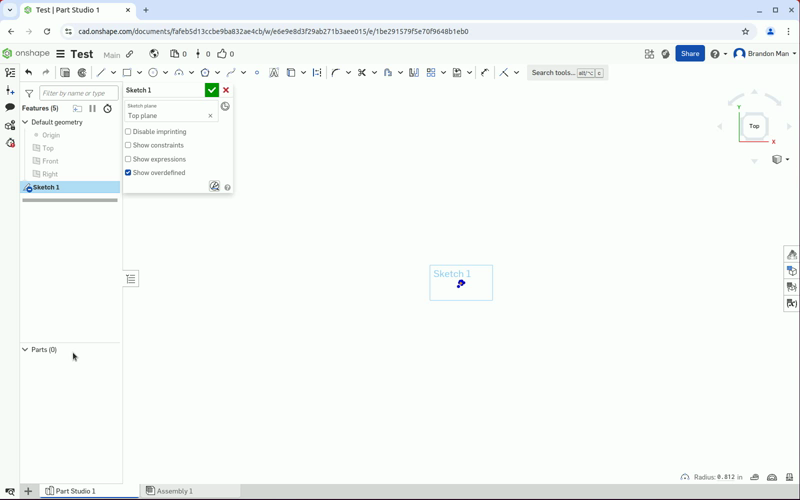
key(shift+e)
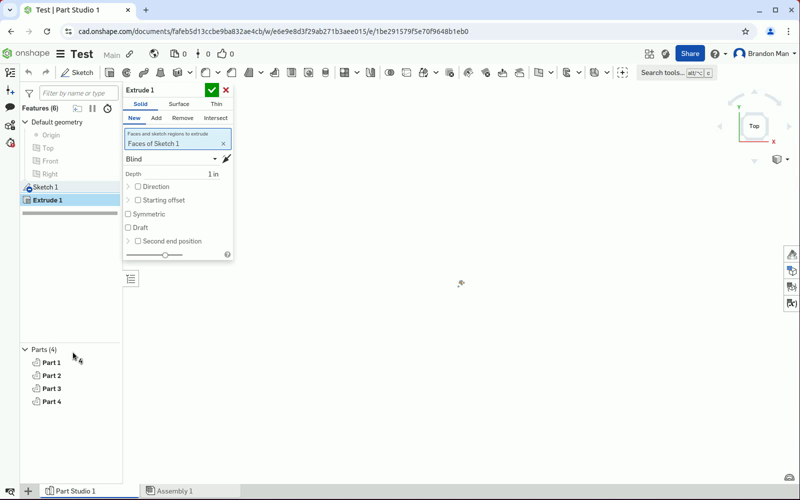
mouse_move(143, 106)
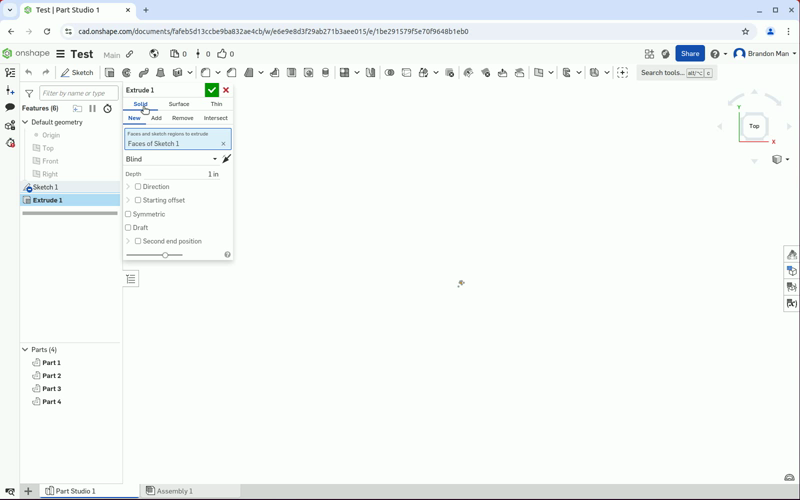
click(143, 106)
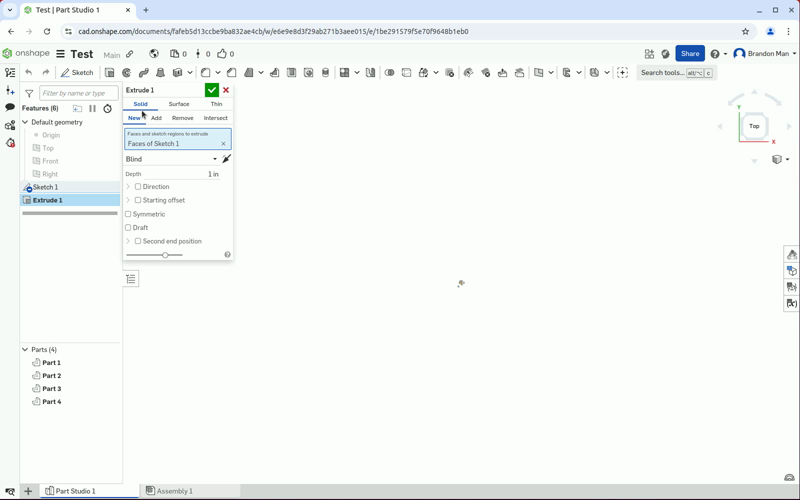
mouse_move(137, 120)
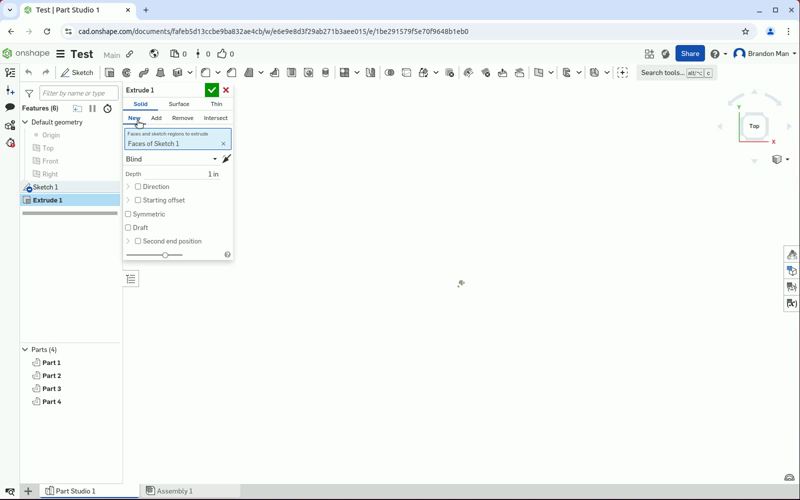
click(137, 120)
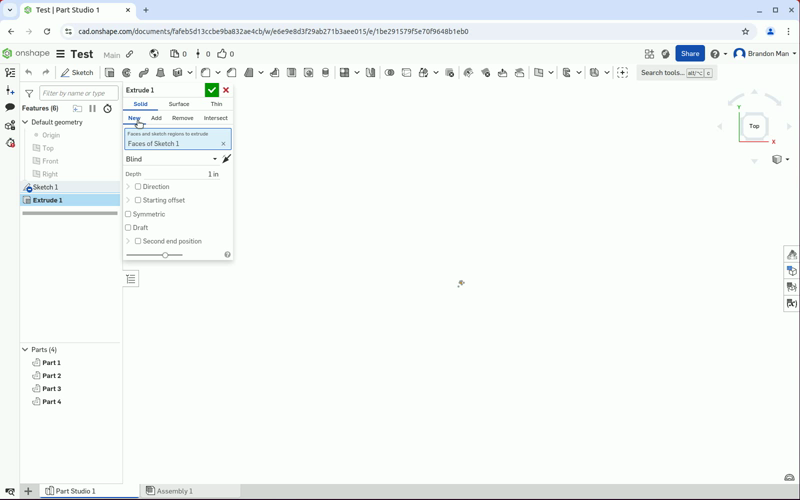
key(tab, 4)
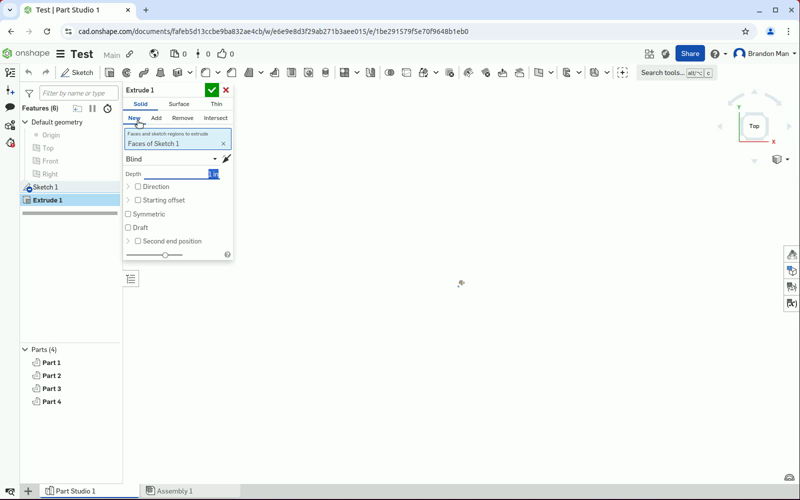
text(23.108)
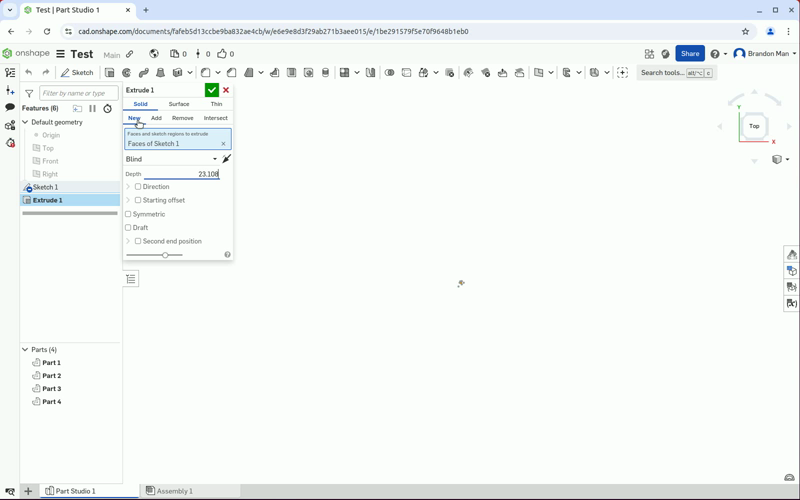
key(enter)
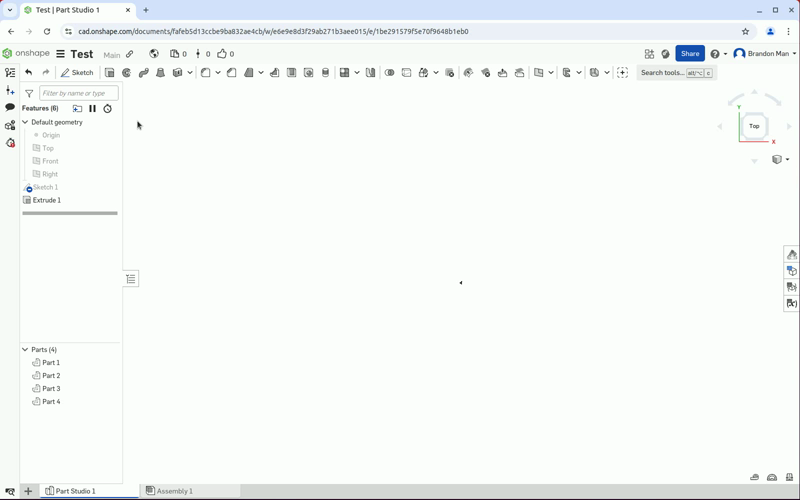
key(shift+h)
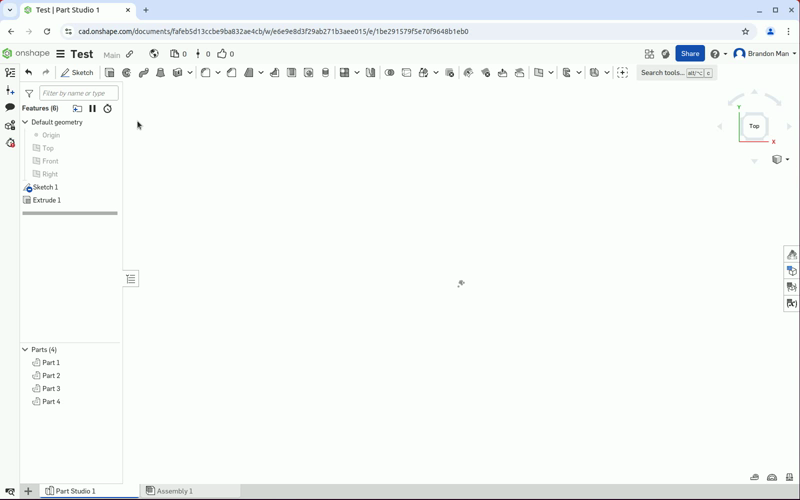
key(shift+h)
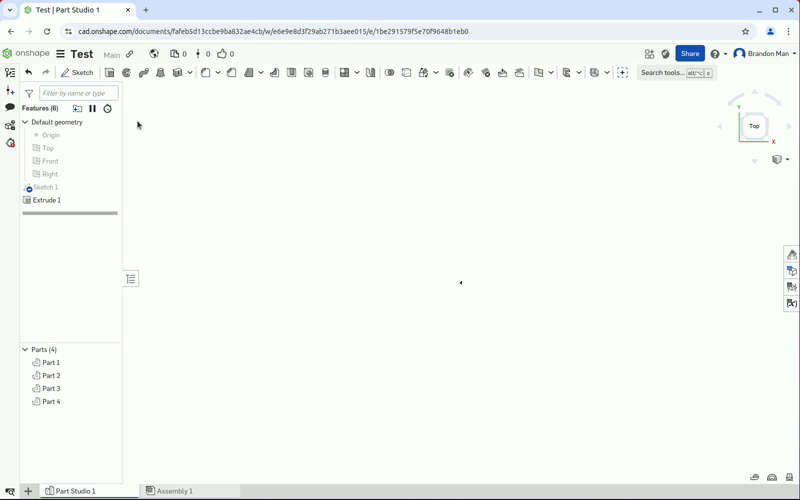
mouse_move(73, 189)
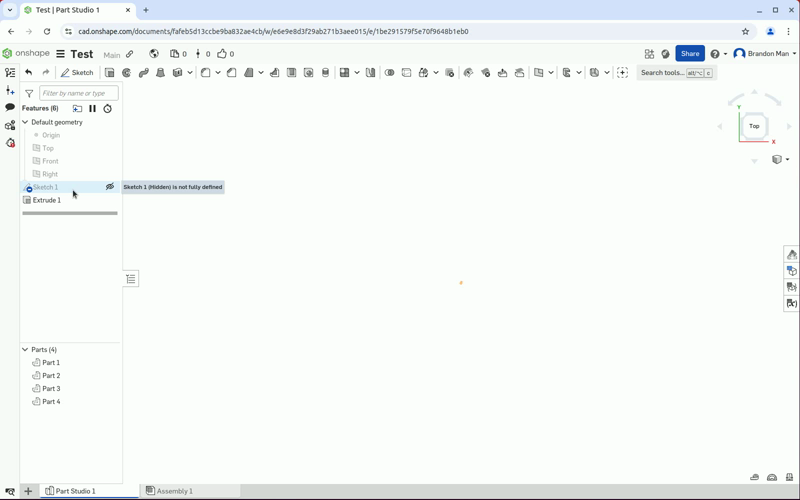
click(73, 189)
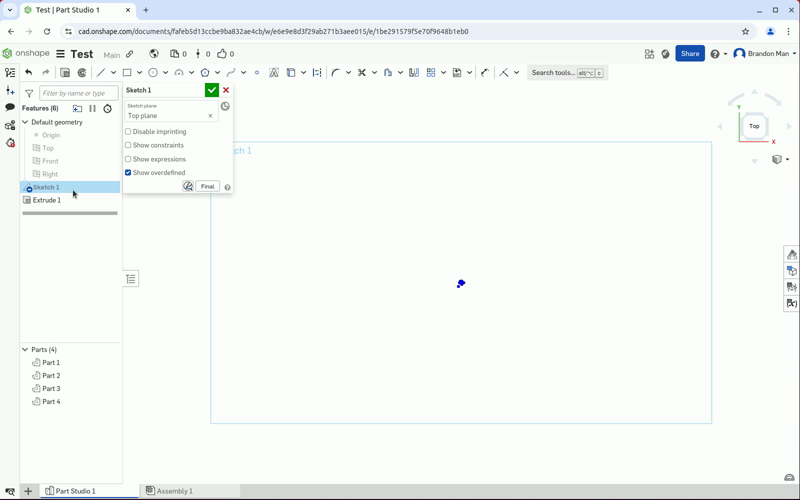
mouse_move(229, 92)
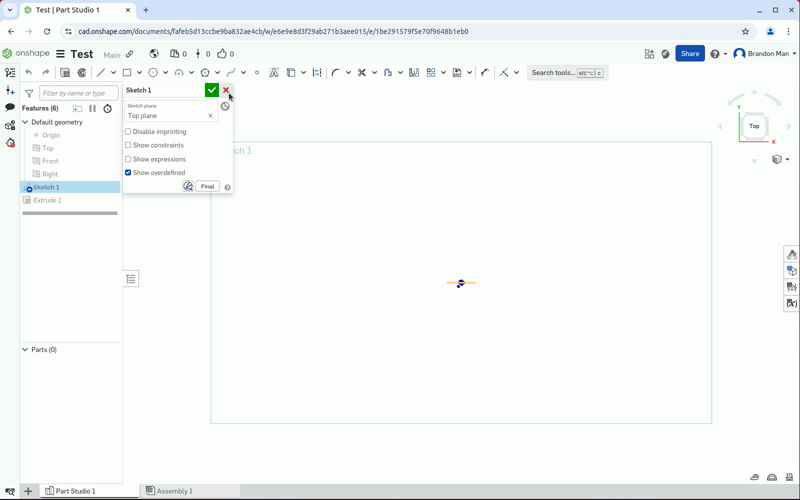
click(229, 92)
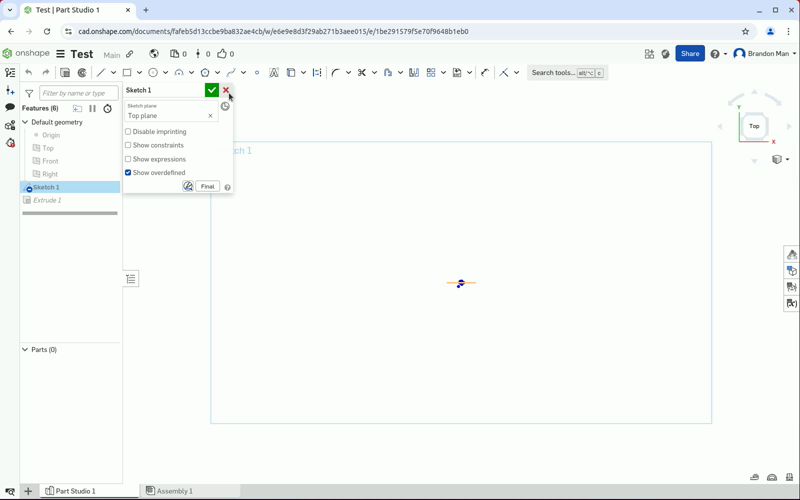
key(shift+s)
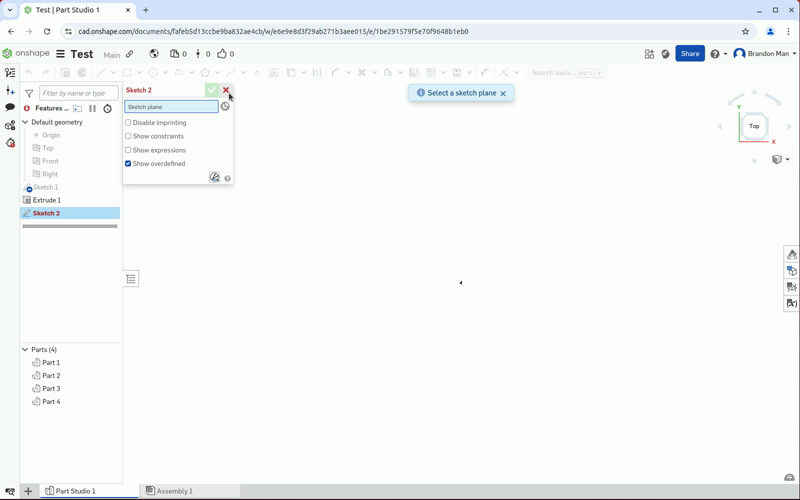
mouse_move(73, 150)
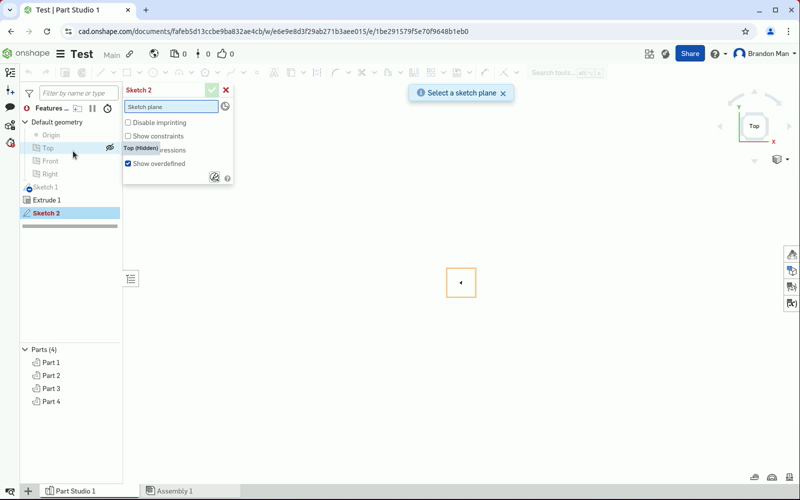
click(73, 150)
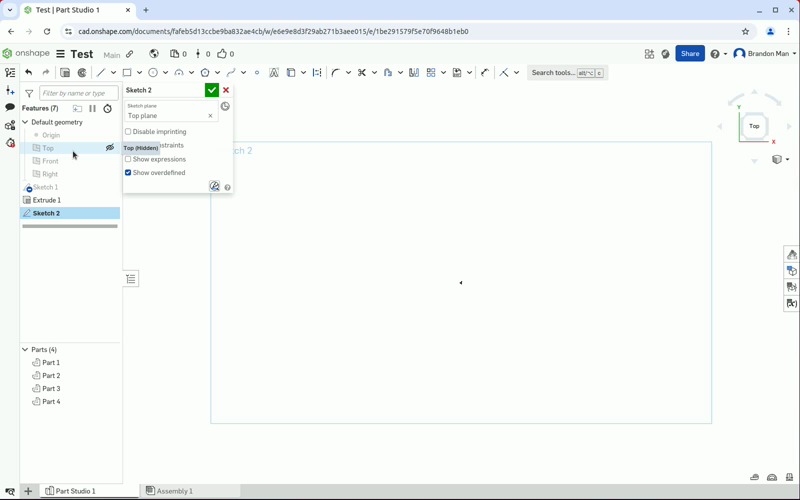
mouse_move(73, 352)
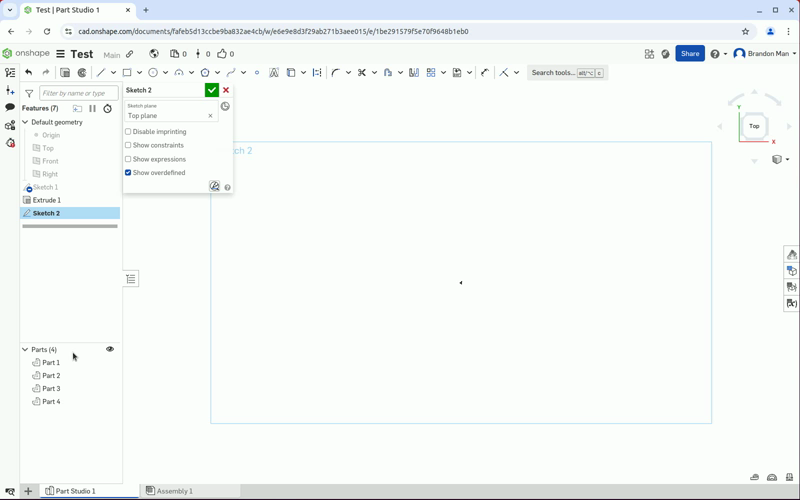
key(y)
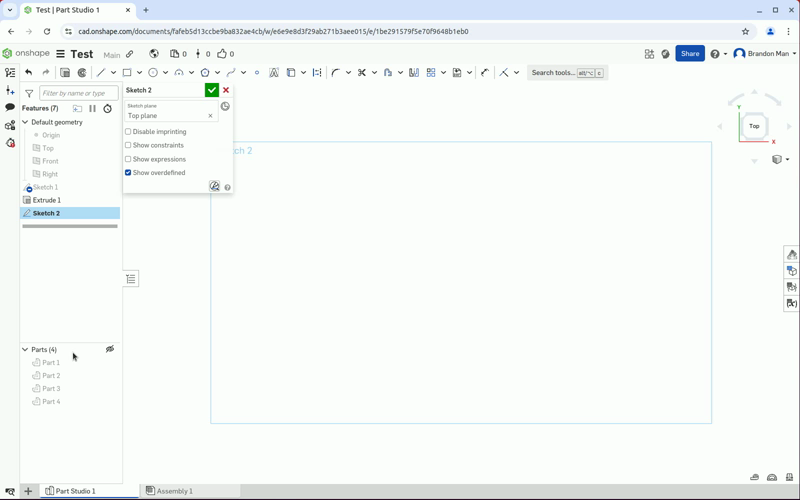
key(c)
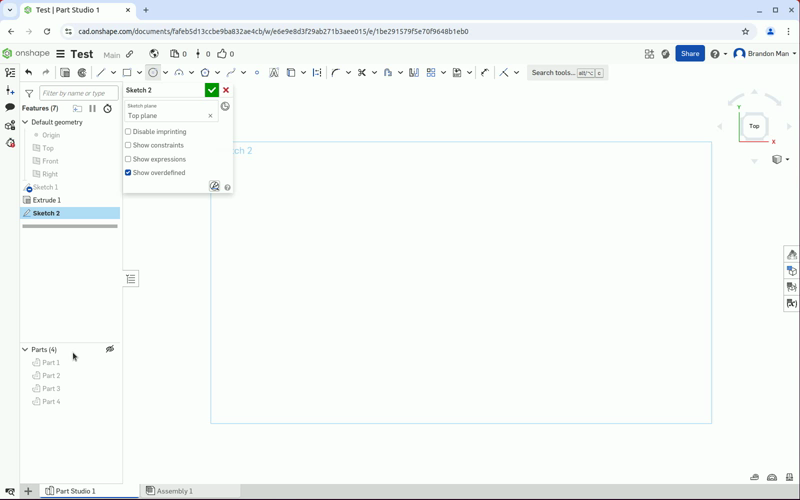
key_down(shift)
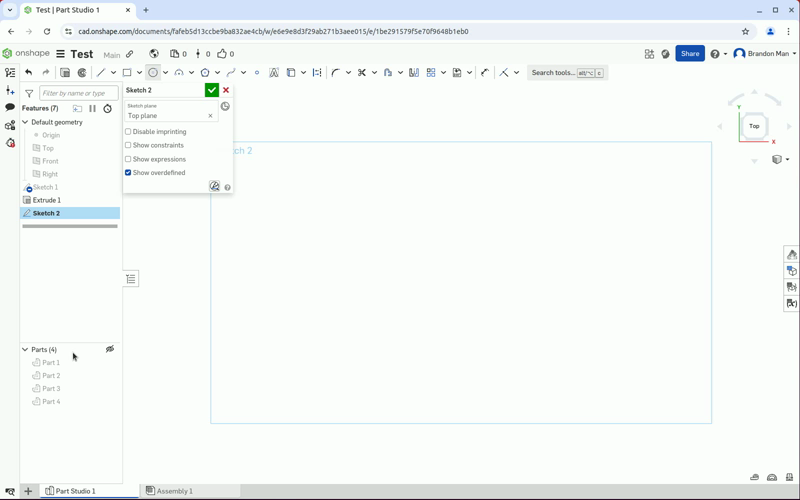
mouse_move(459, 281)
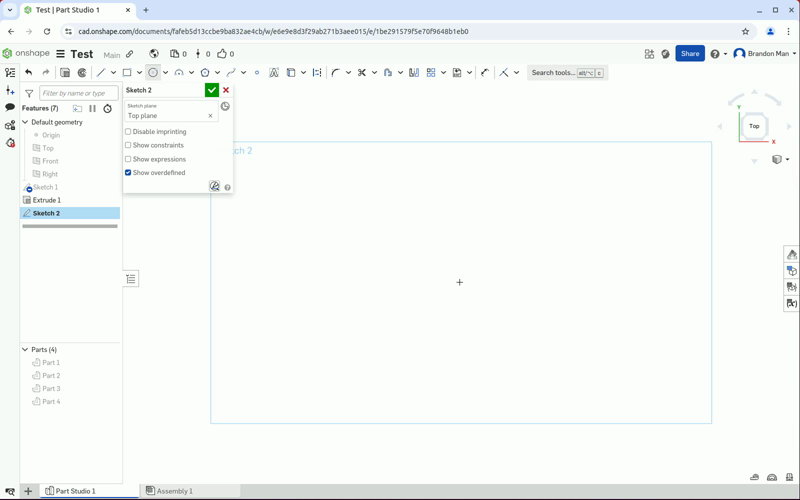
click(459, 281)
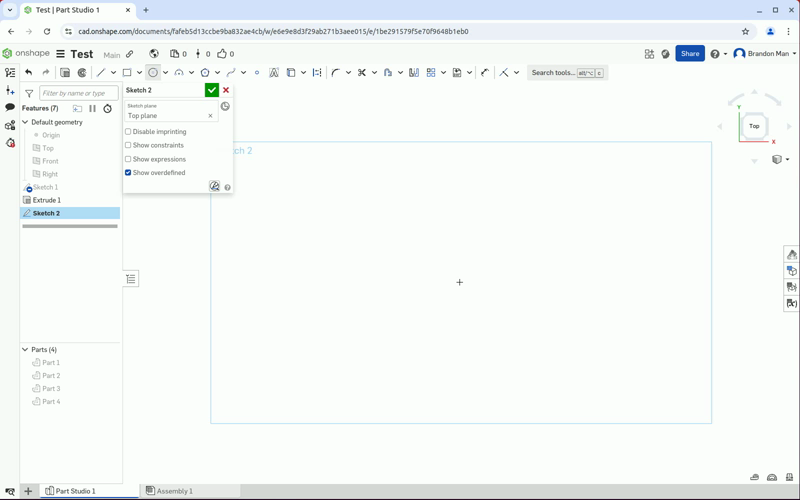
key_up(shift)
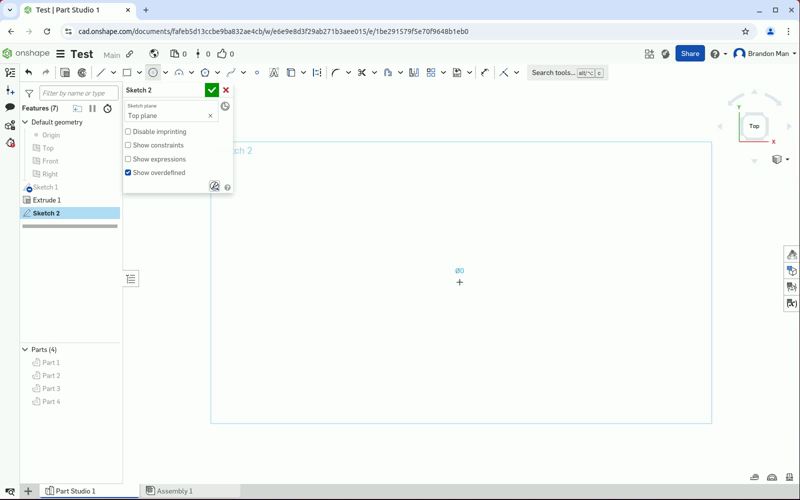
mouse_move(460, 281)
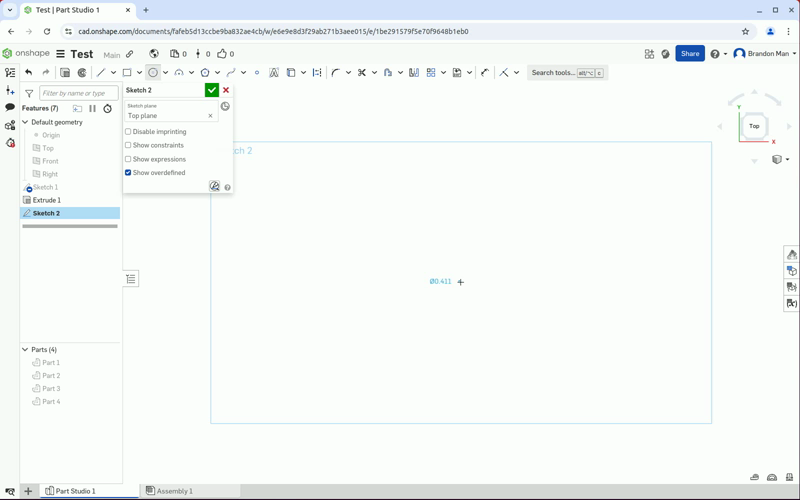
scroll(6)
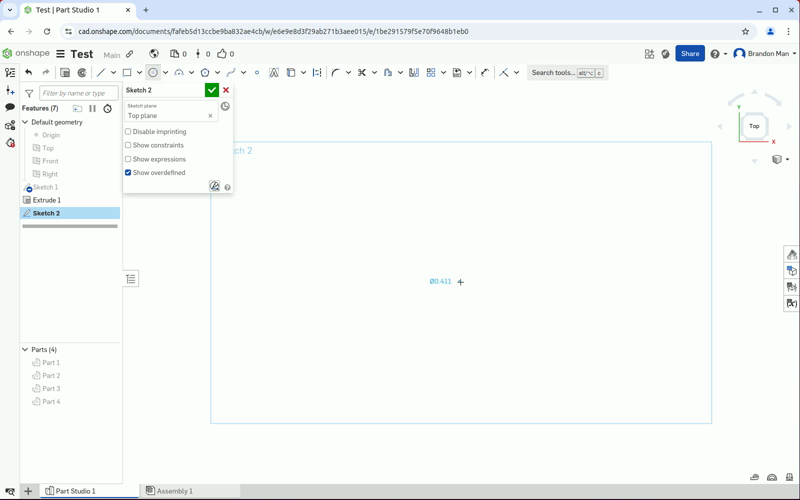
scroll(6)
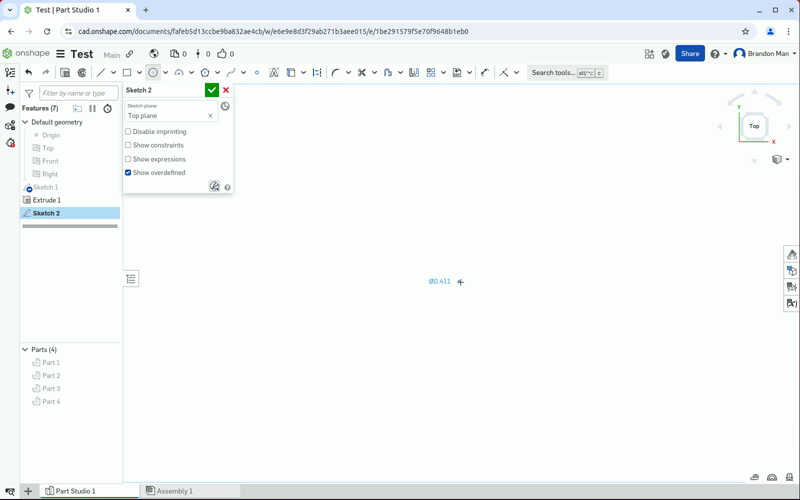
scroll(6)
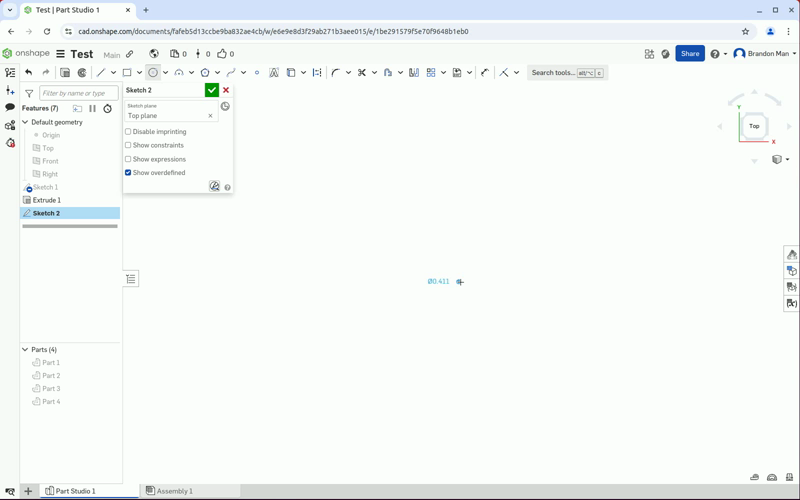
scroll(6)
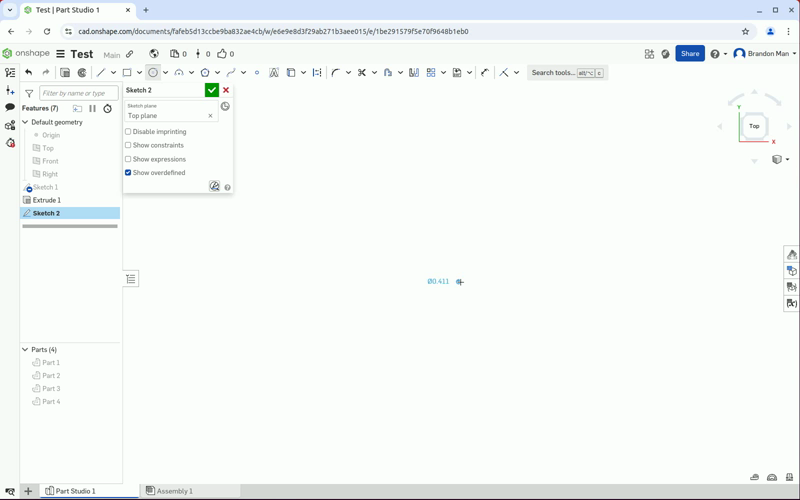
scroll(6)
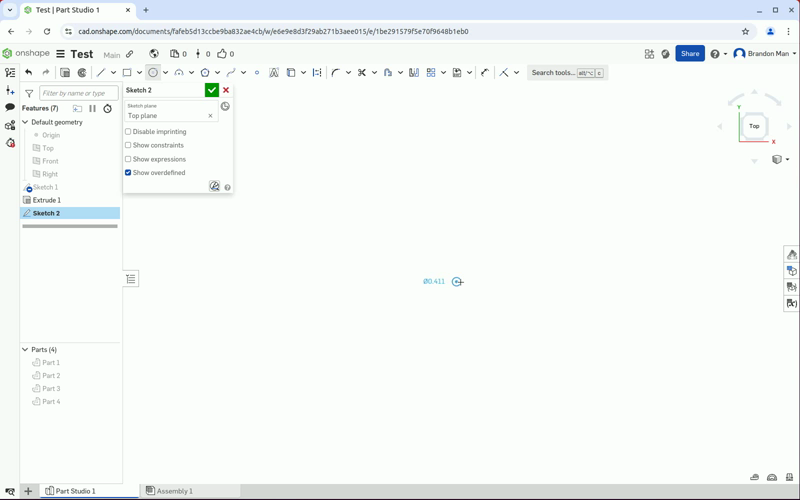
scroll(6)
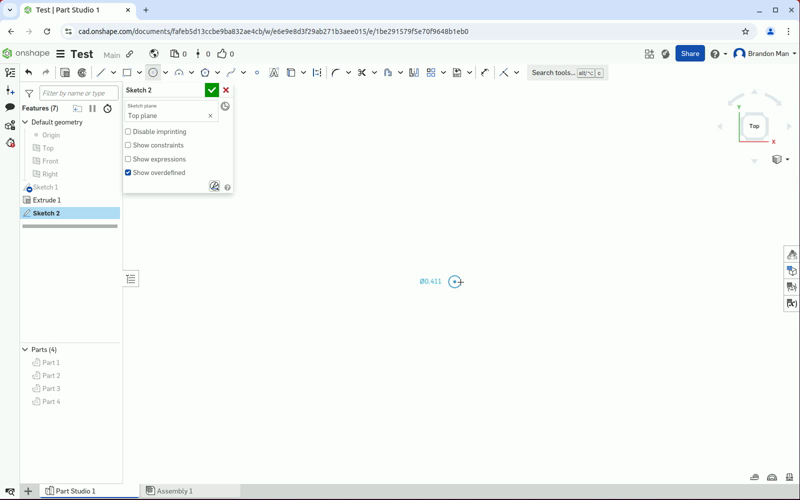
scroll(6)
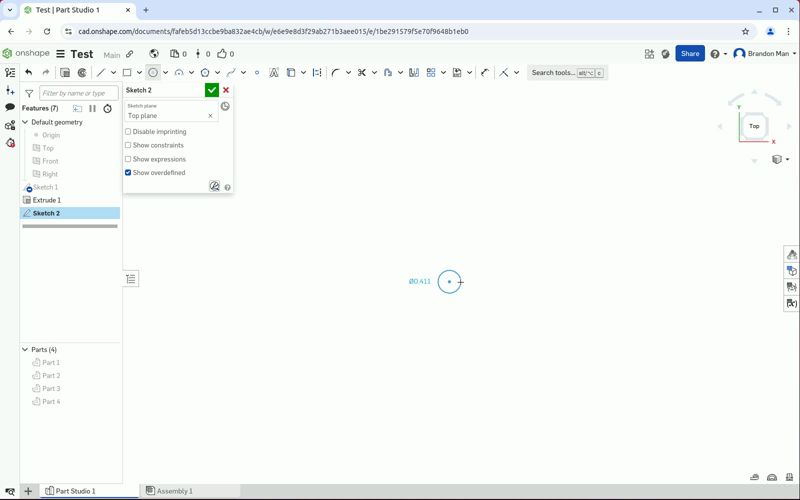
click(460, 281)
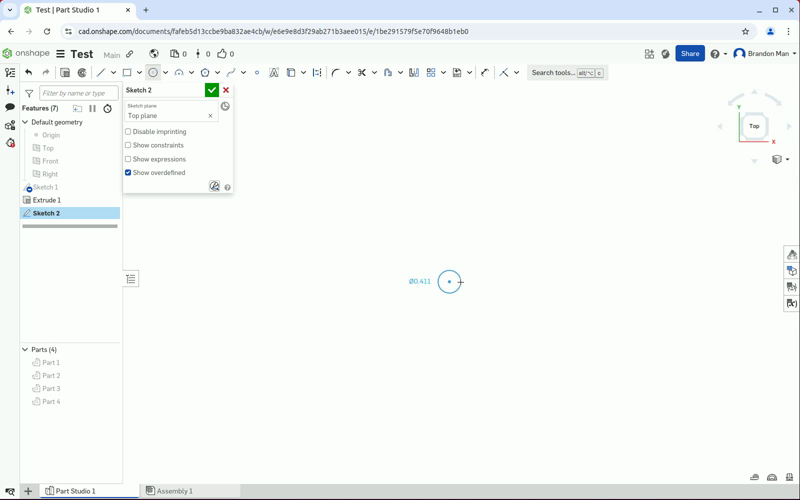
scroll(-6)
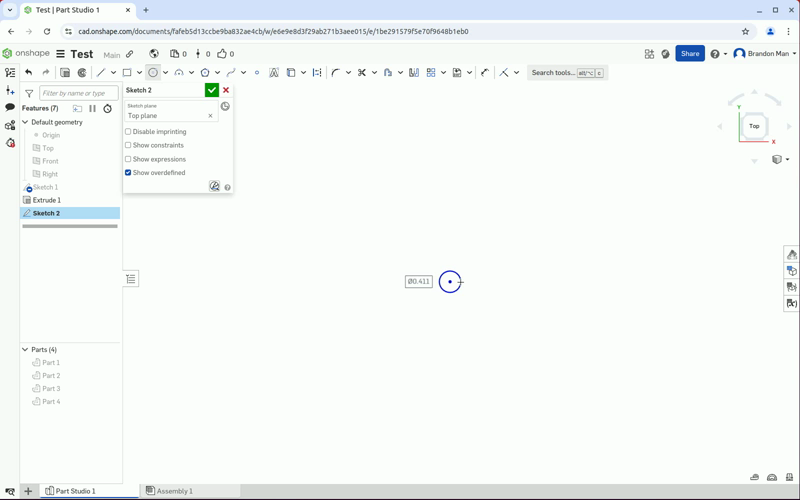
scroll(-6)
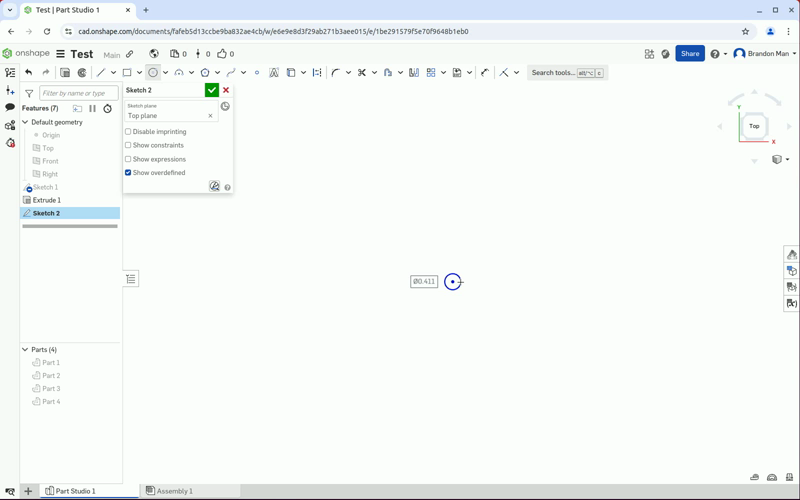
scroll(-6)
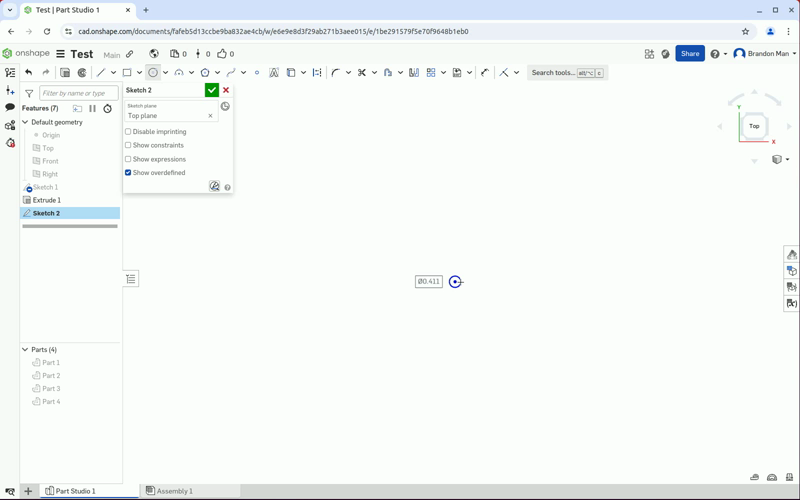
scroll(-6)
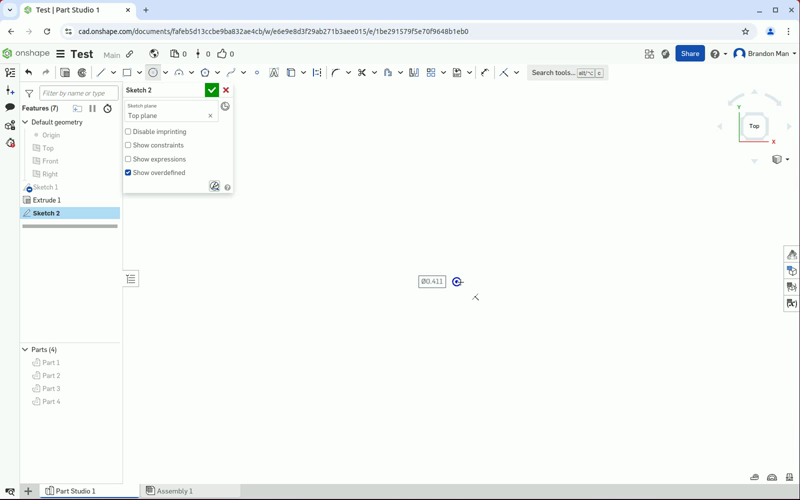
scroll(-6)
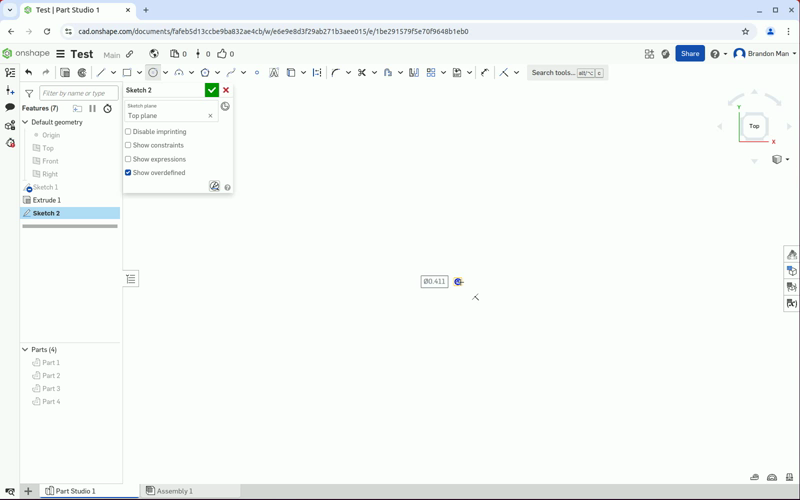
scroll(-6)
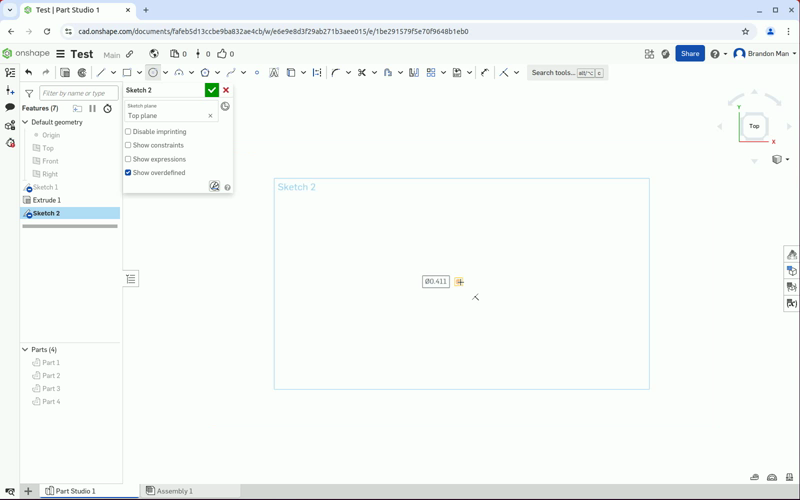
scroll(-6)
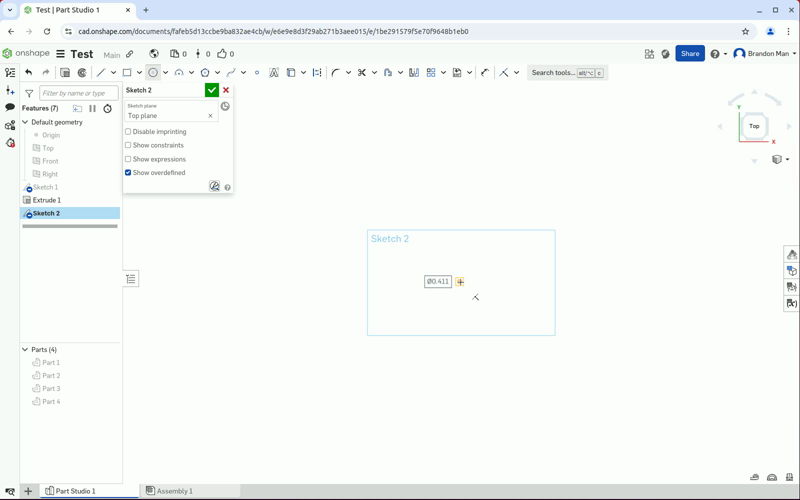
key(esc)
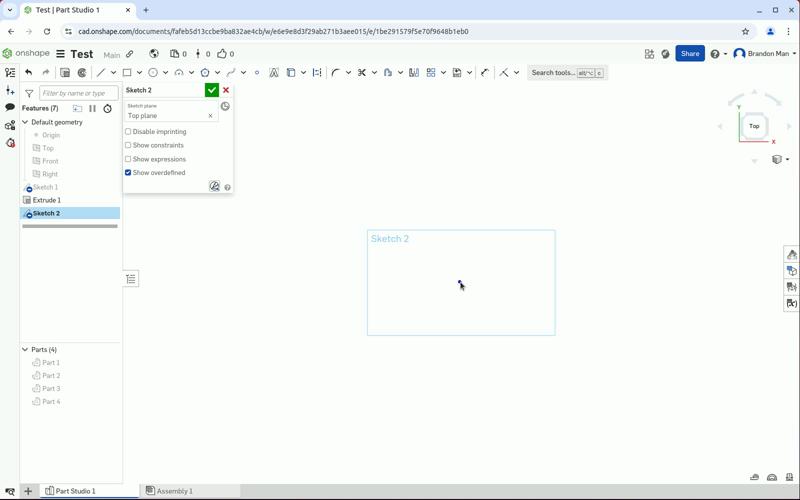
mouse_move(459, 280)
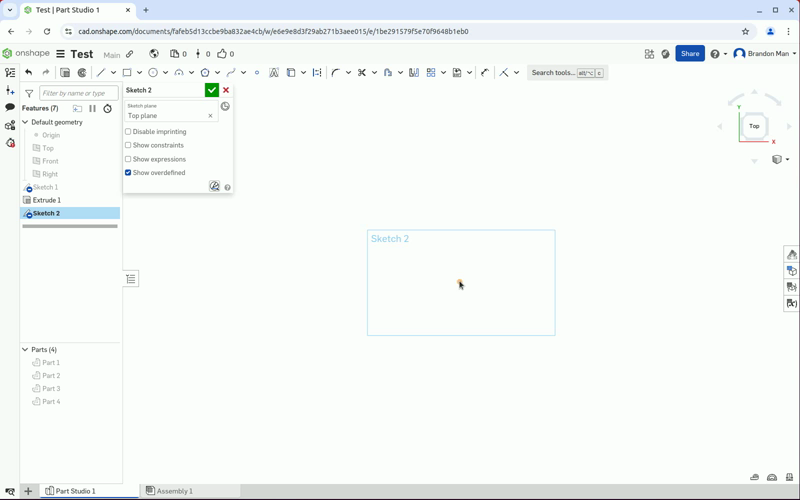
scroll(6)
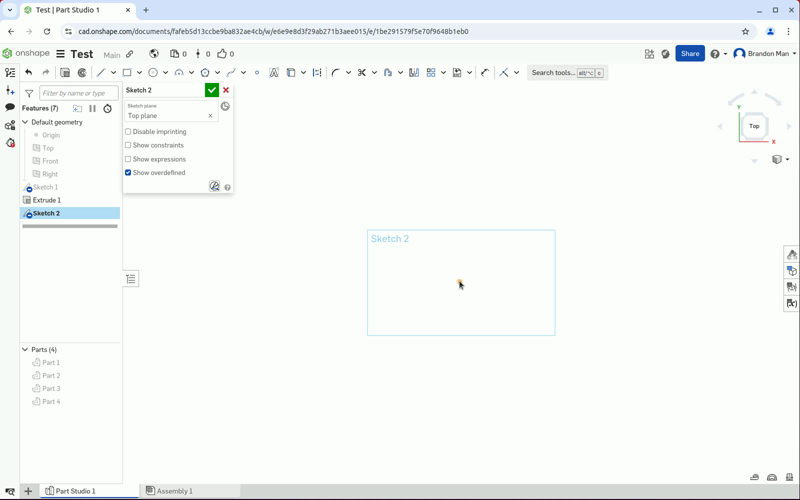
scroll(6)
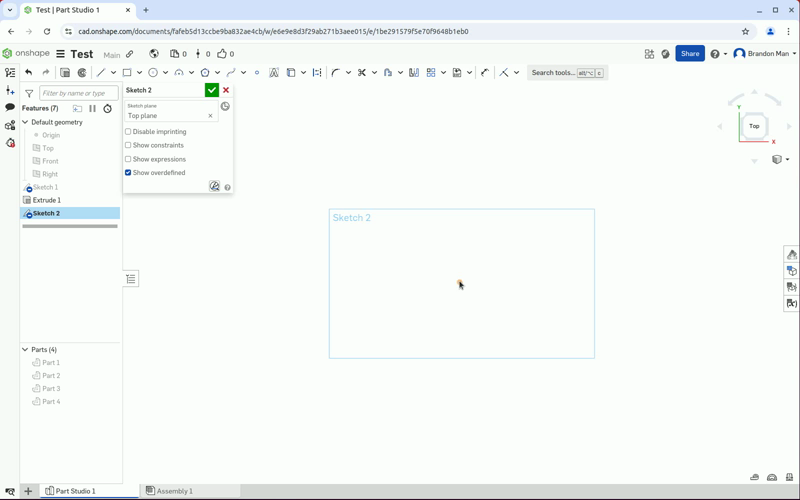
scroll(6)
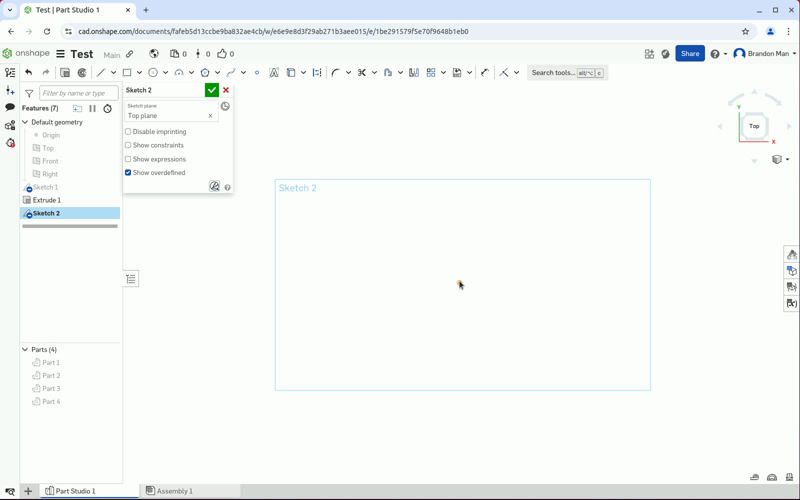
scroll(6)
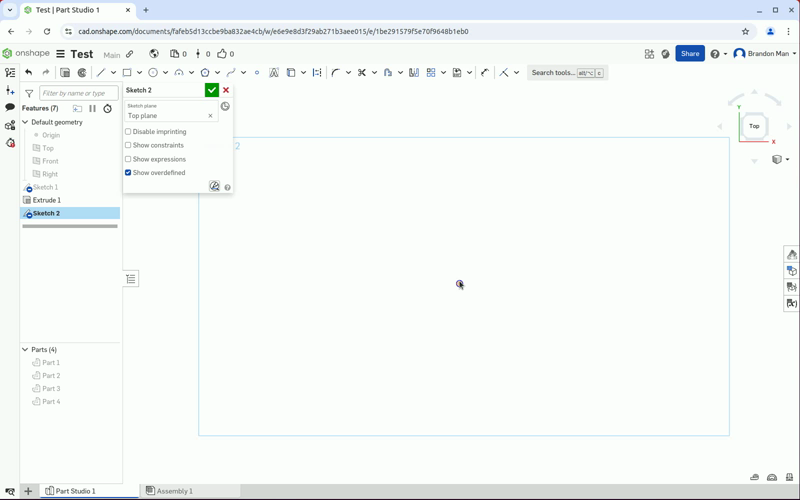
scroll(6)
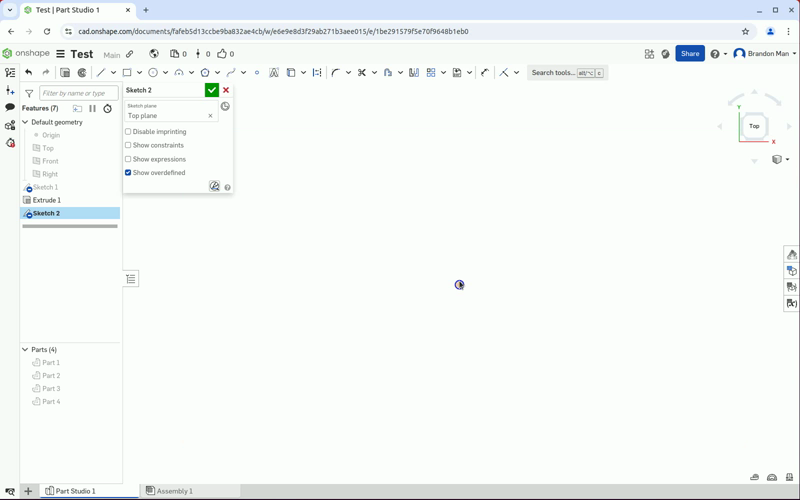
scroll(6)
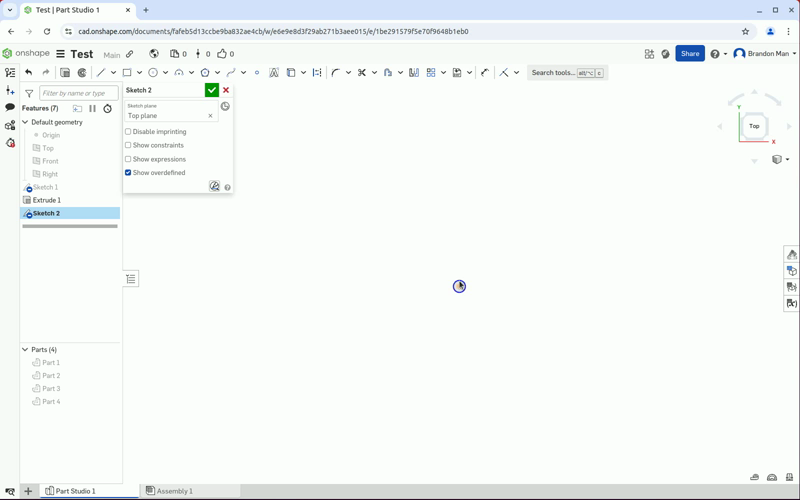
scroll(6)
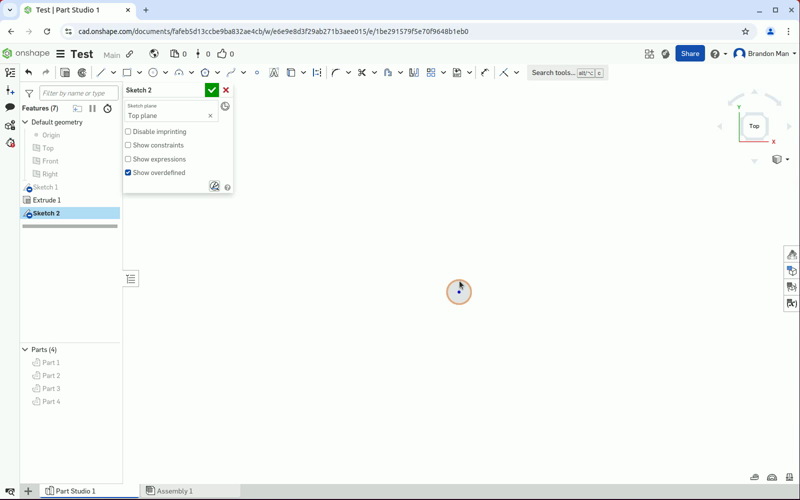
click(459, 280)
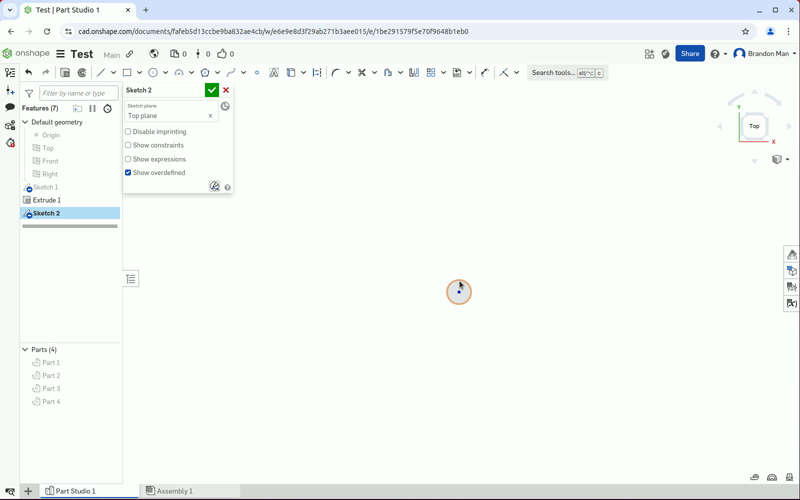
scroll(-6)
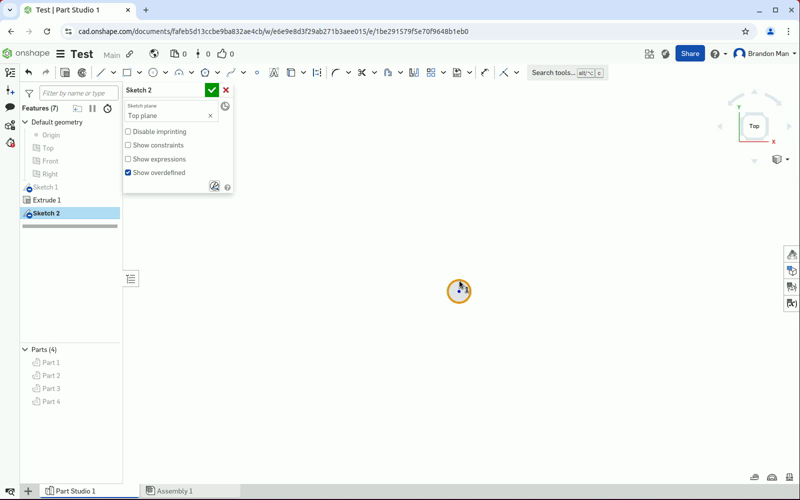
scroll(-6)
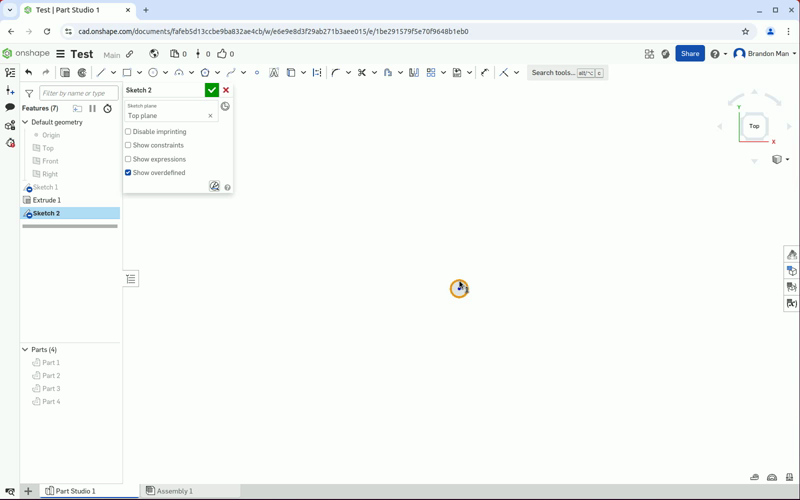
scroll(-6)
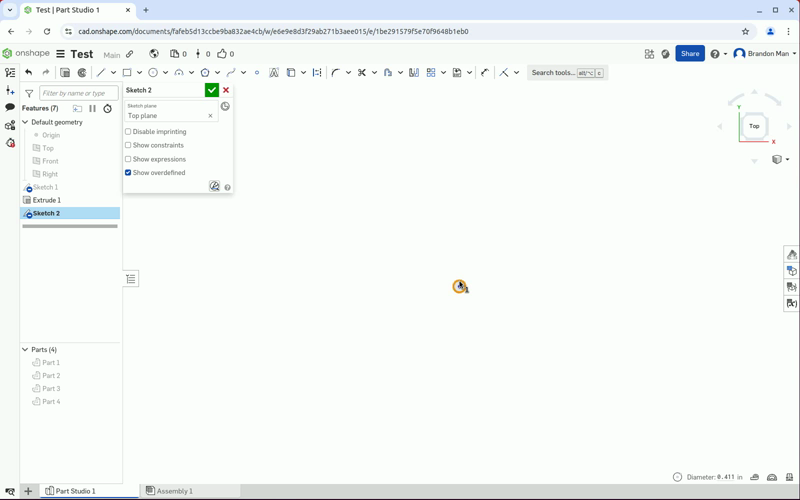
scroll(-6)
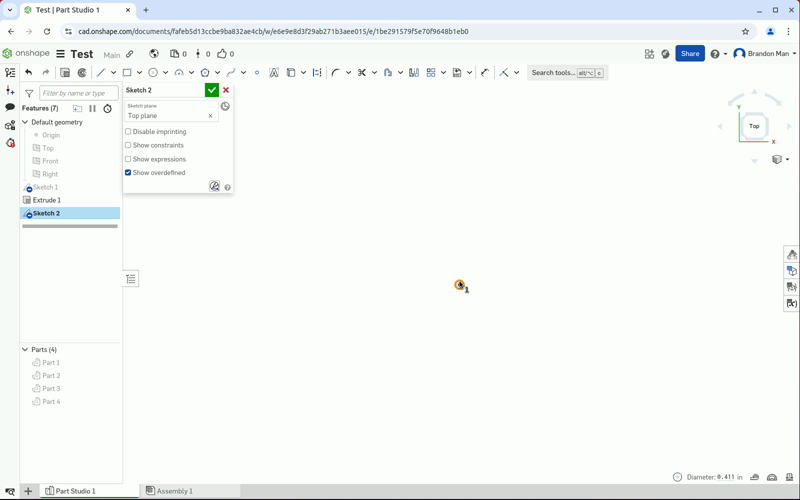
scroll(-6)
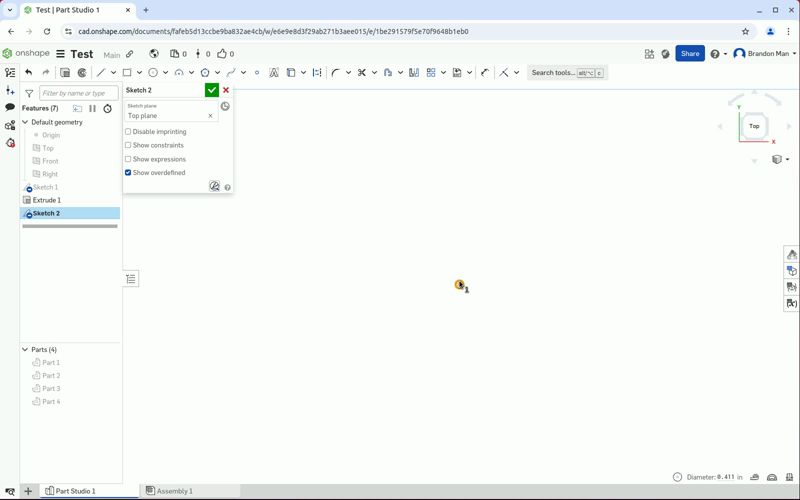
scroll(-6)
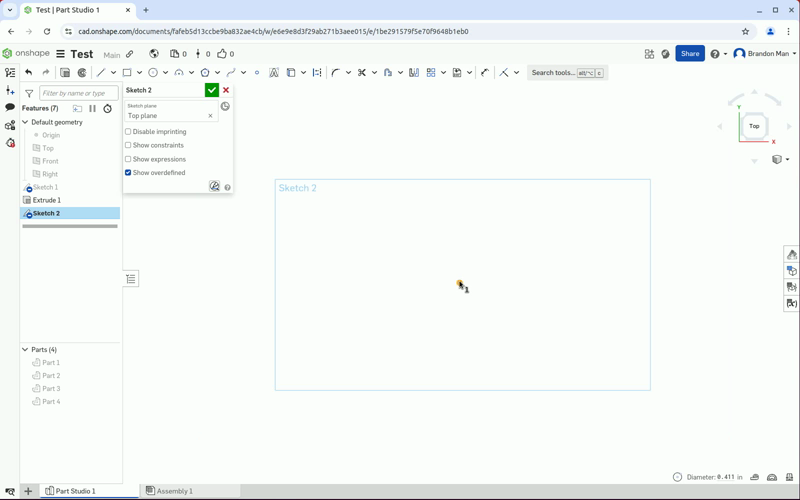
scroll(-6)
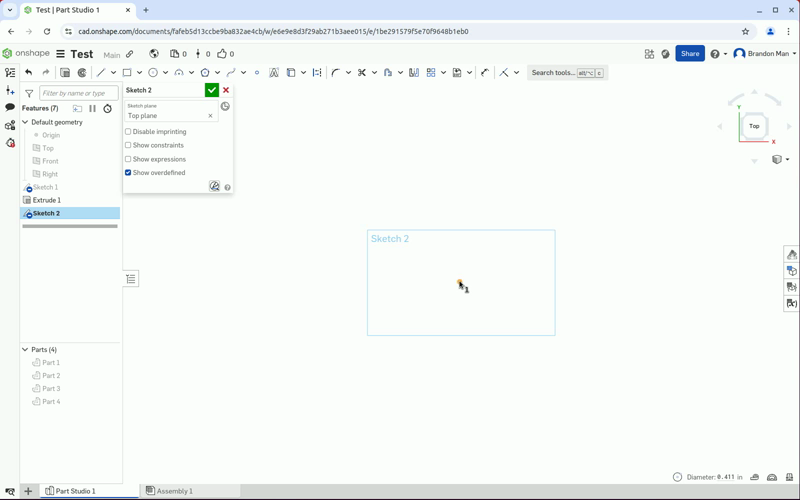
mouse_move(73, 352)
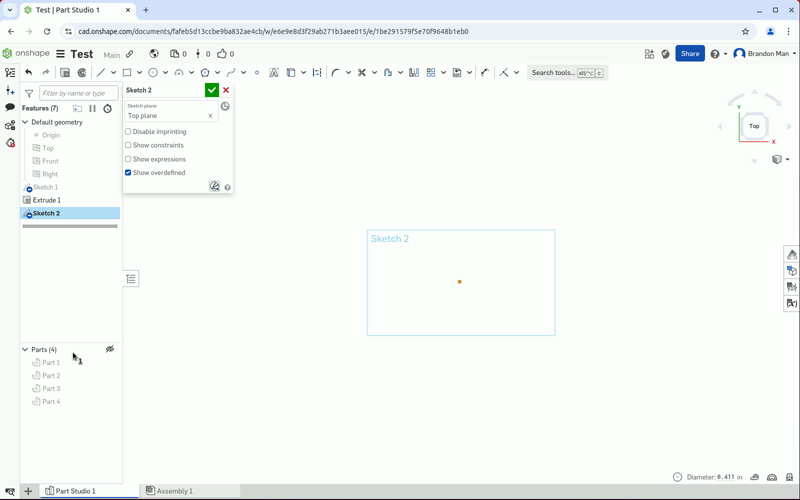
key(shift+y)
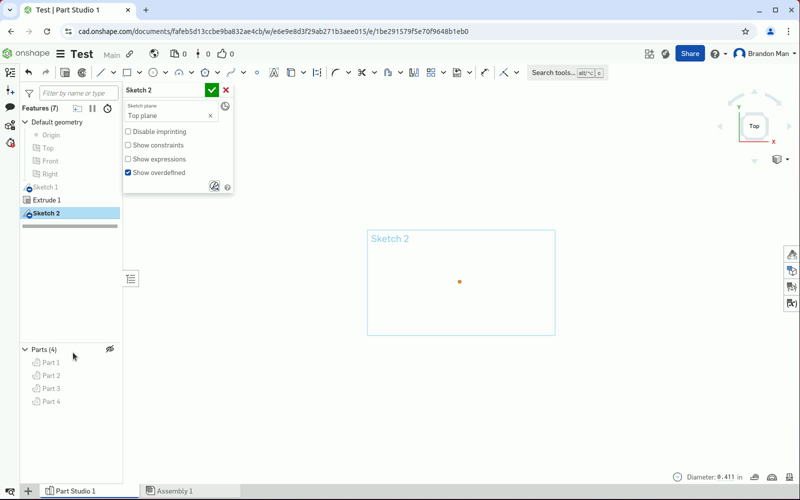
key(shift+e)
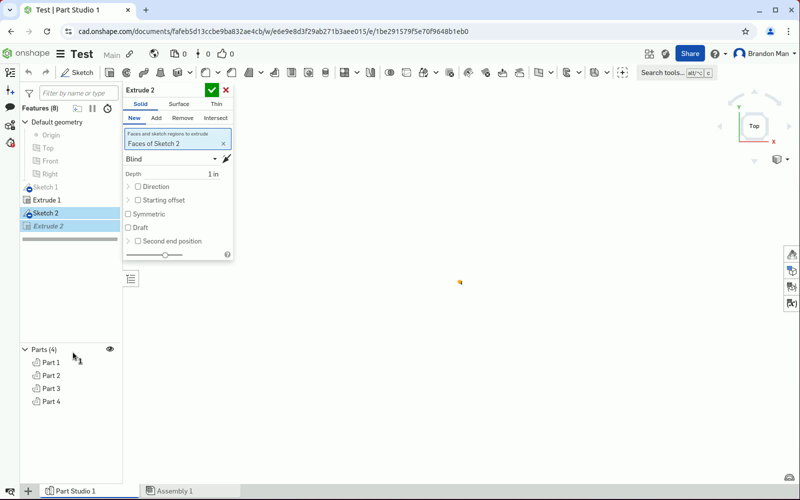
mouse_move(143, 106)
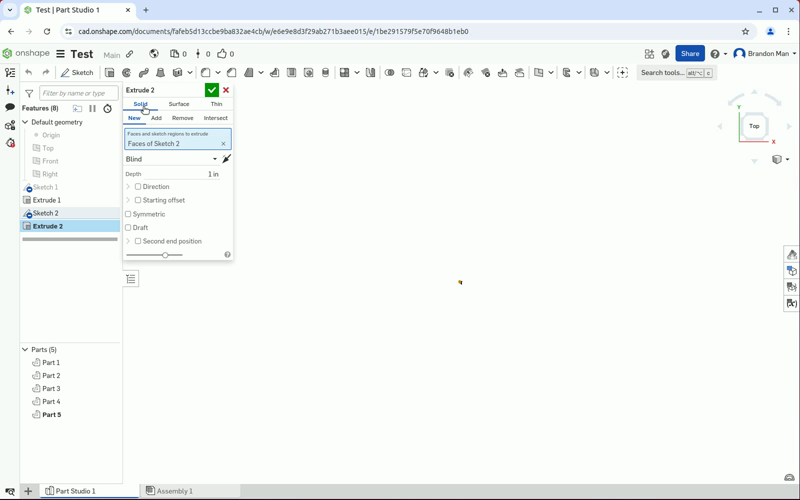
click(143, 106)
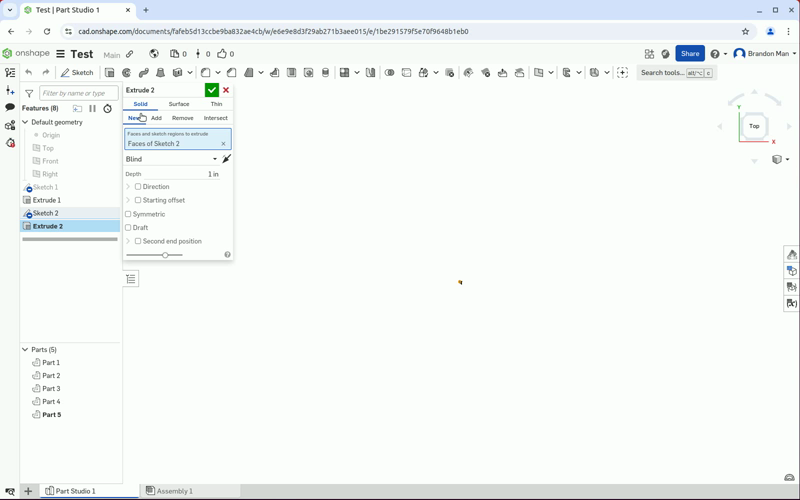
mouse_move(137, 120)
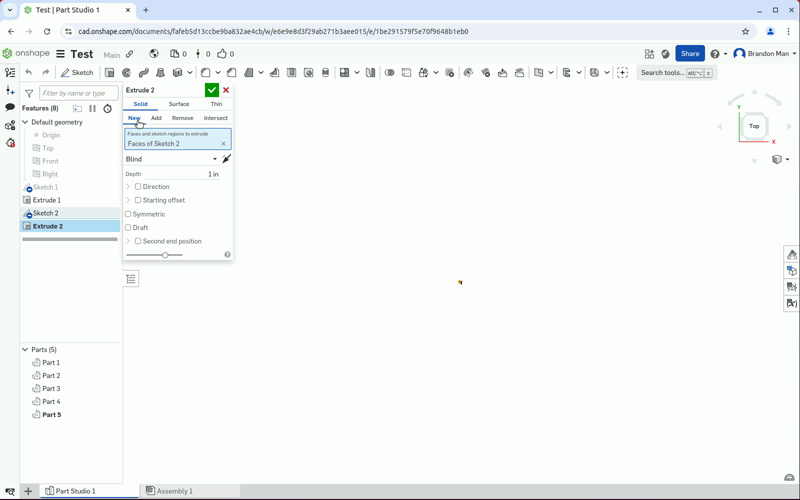
click(137, 120)
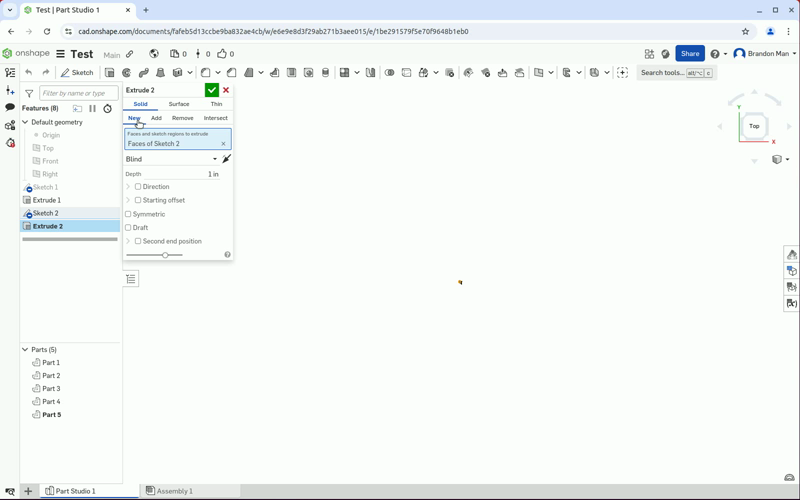
key(tab, 4)
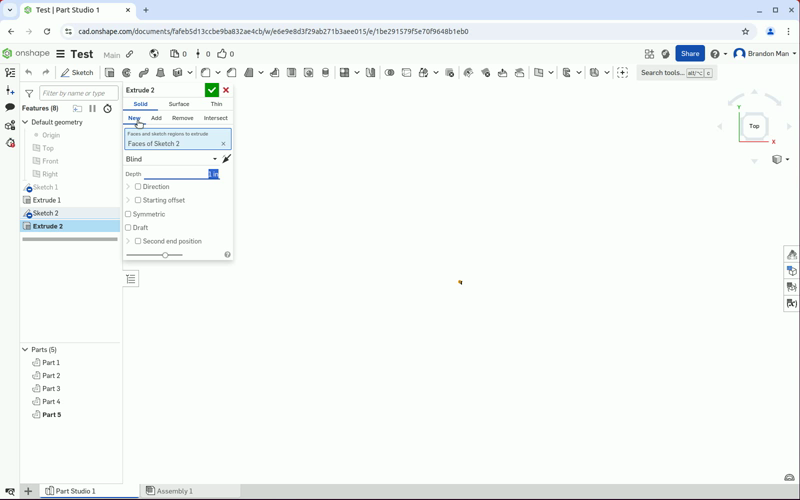
text(23.108)
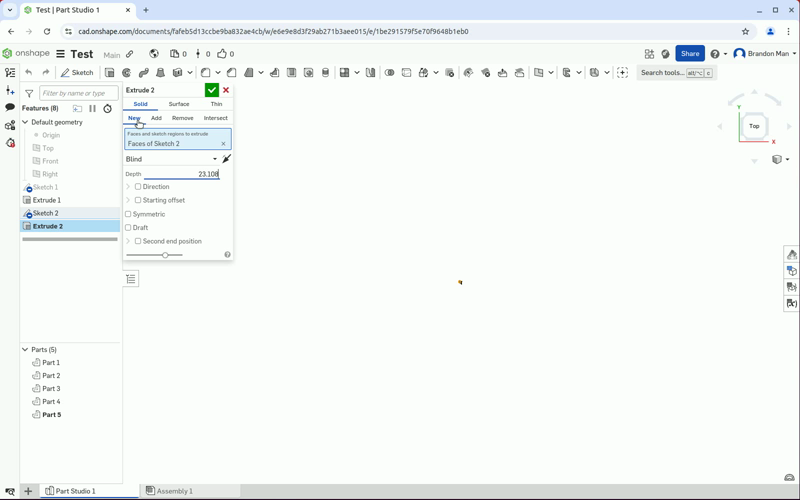
key(enter)
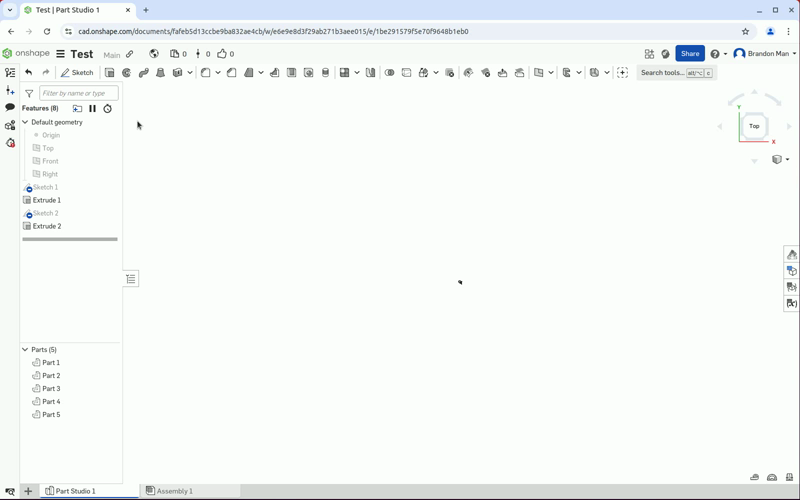
key(shift+h)
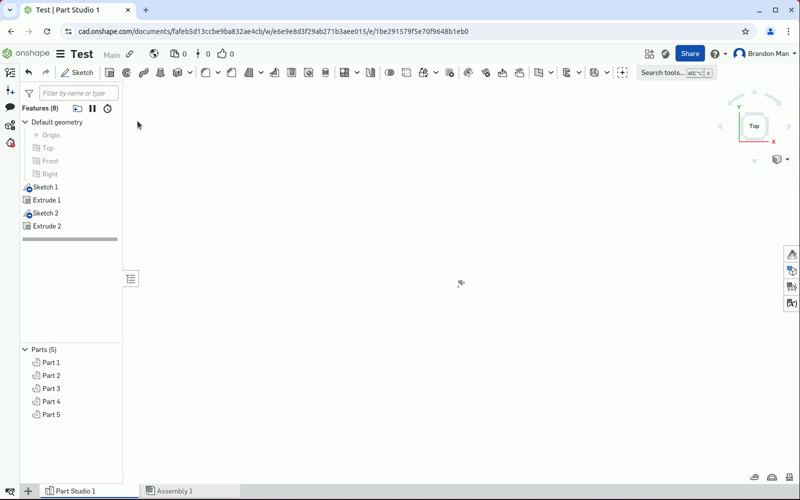
key(shift+h)
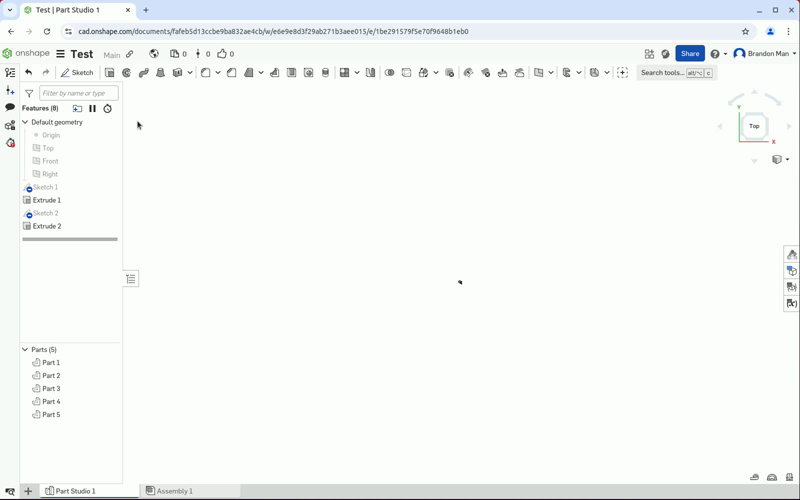
mouse_move(73, 189)
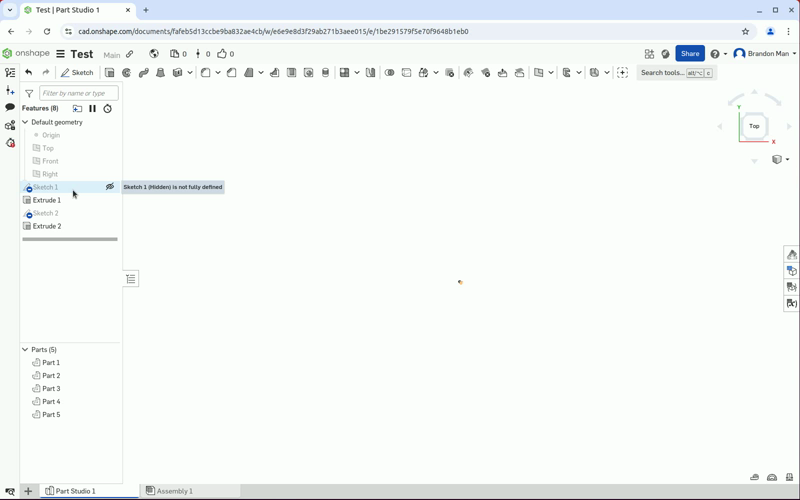
click(73, 189)
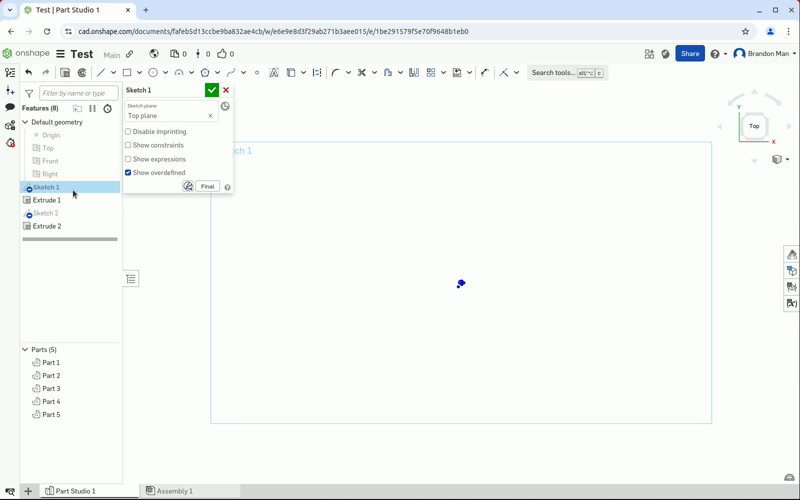
mouse_move(229, 92)
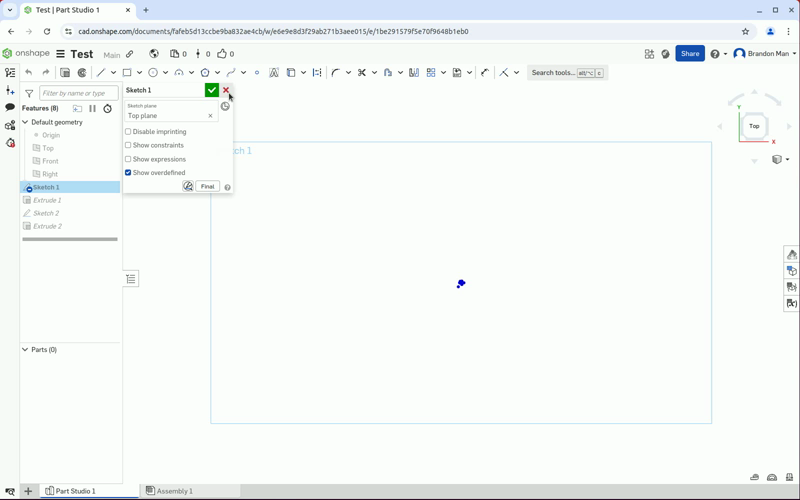
click(229, 92)
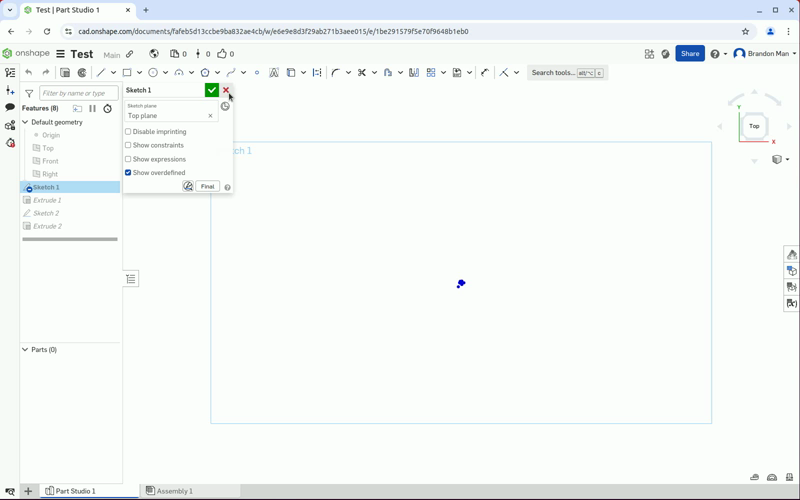
key(shift+s)
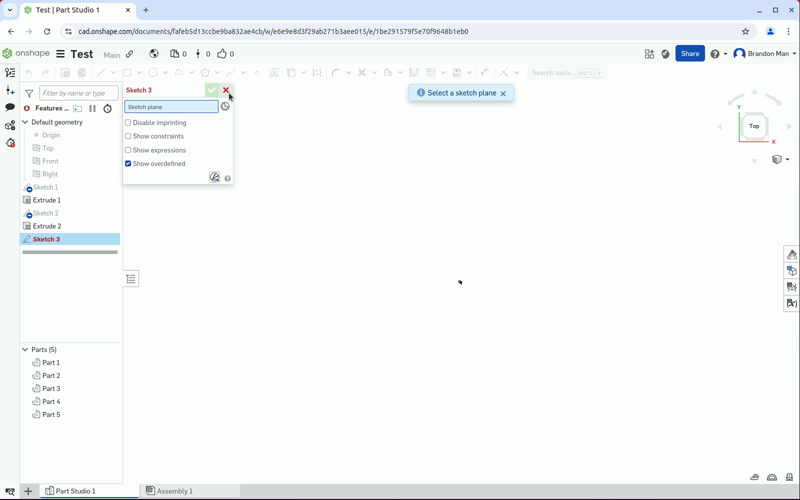
mouse_move(73, 150)
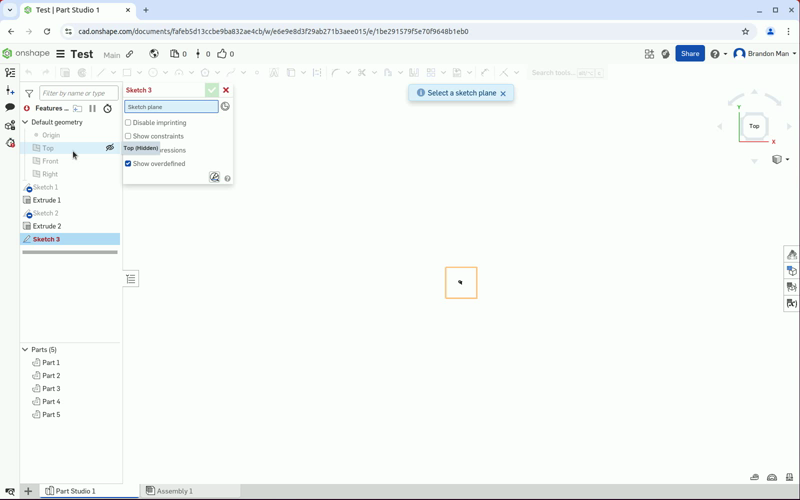
click(73, 150)
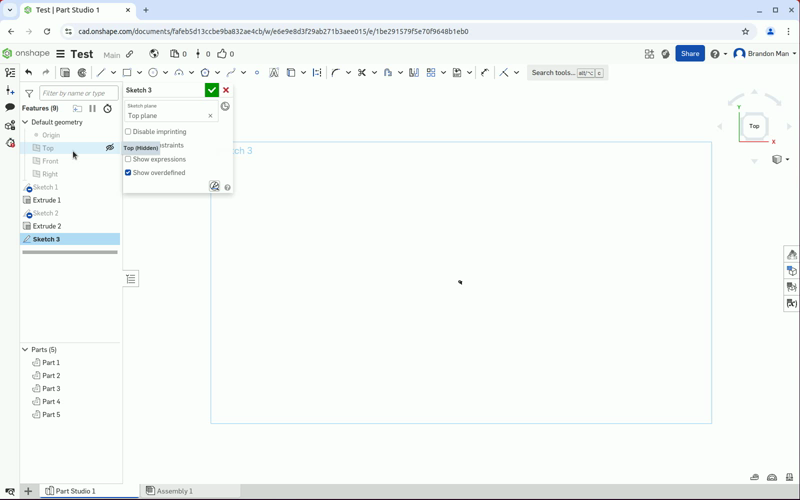
mouse_move(73, 352)
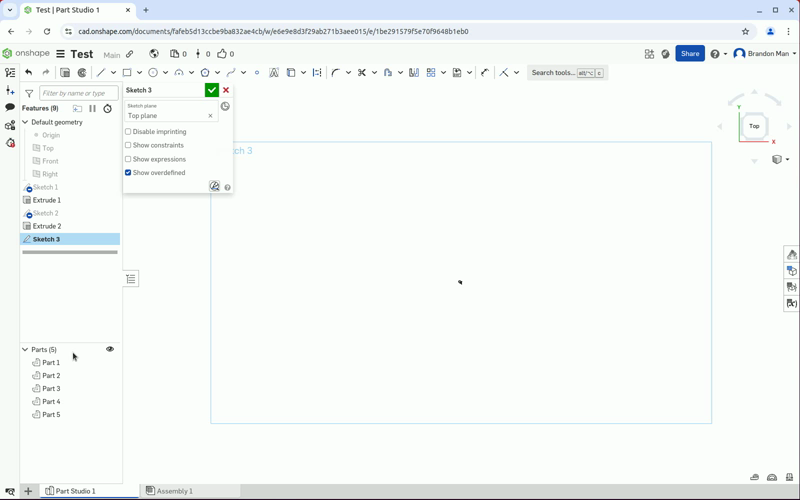
key(y)
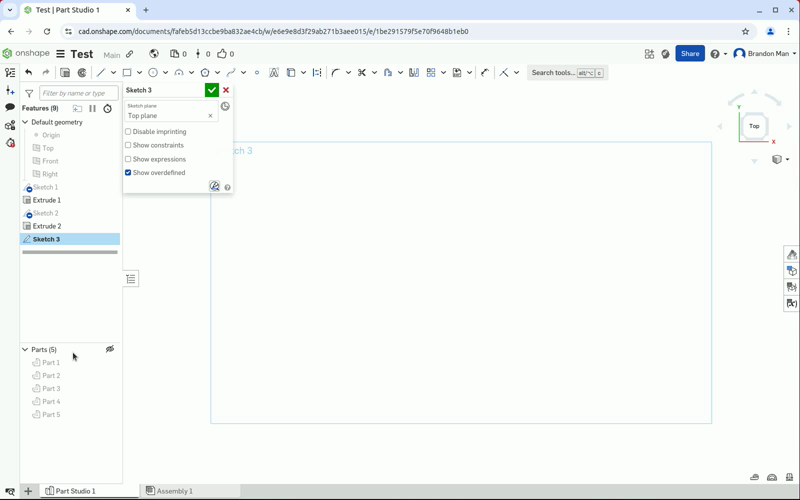
key(c)
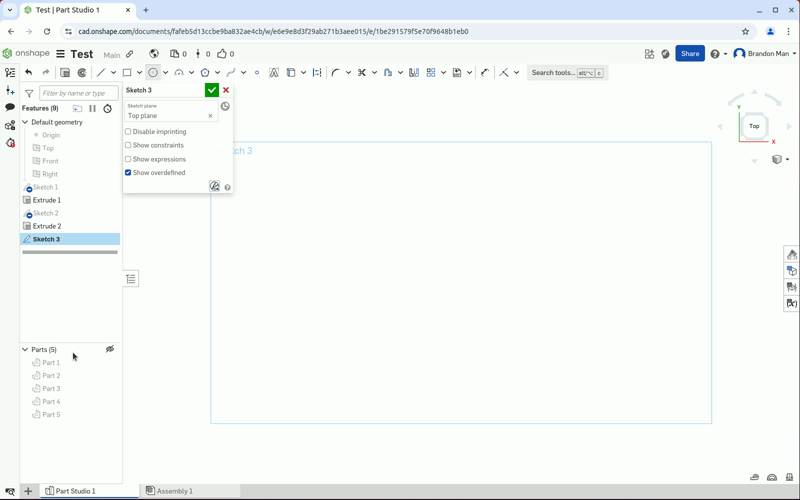
key_down(shift)
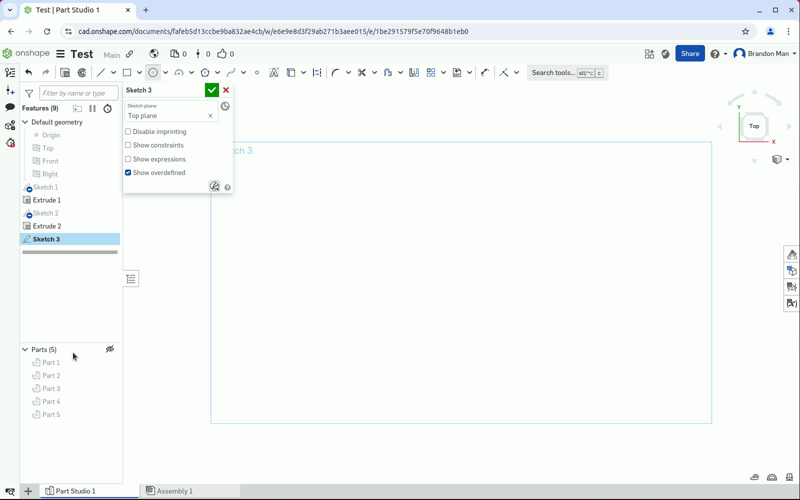
mouse_move(459, 284)
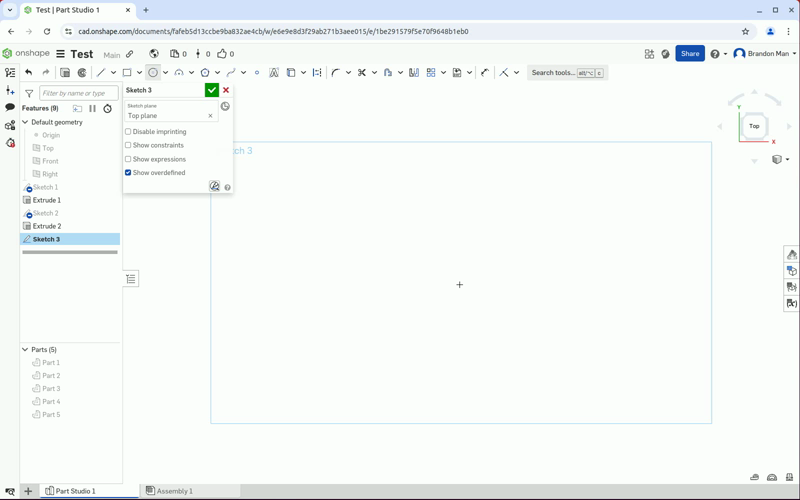
click(459, 284)
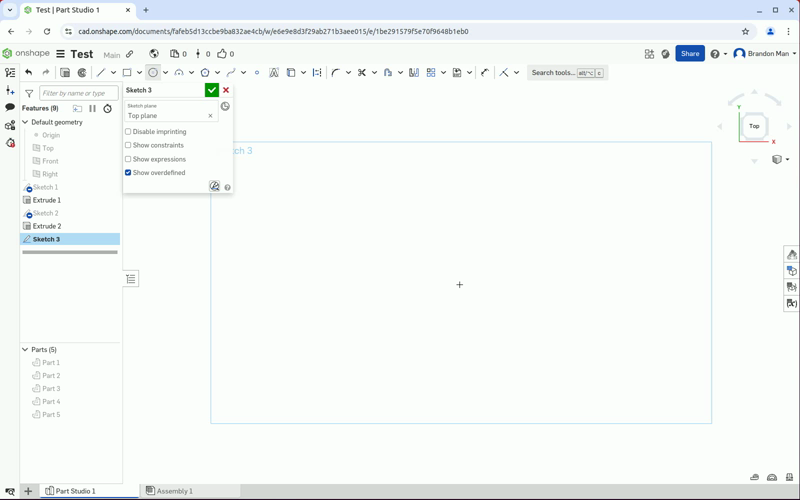
key_up(shift)
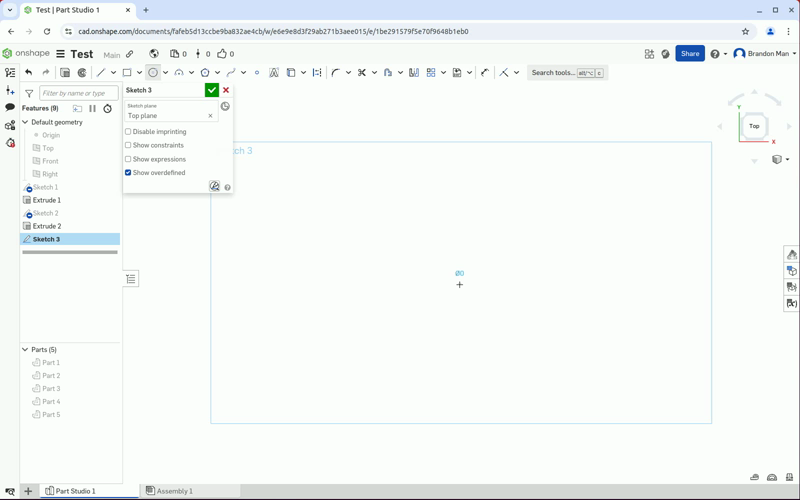
mouse_move(460, 284)
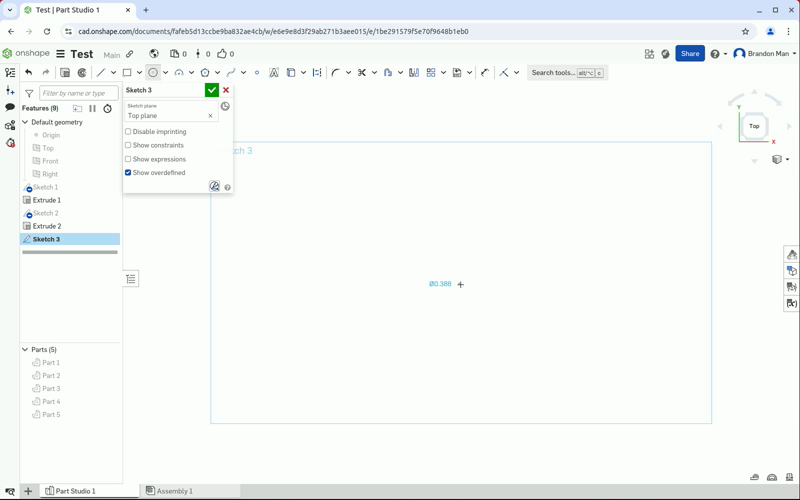
scroll(6)
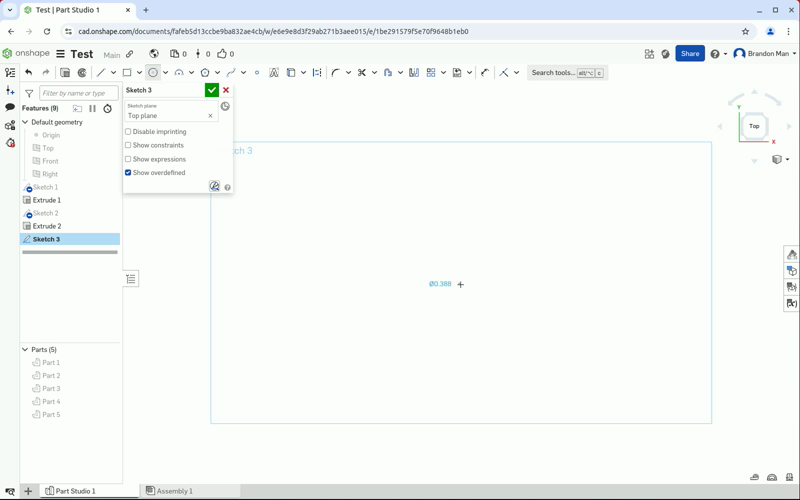
scroll(6)
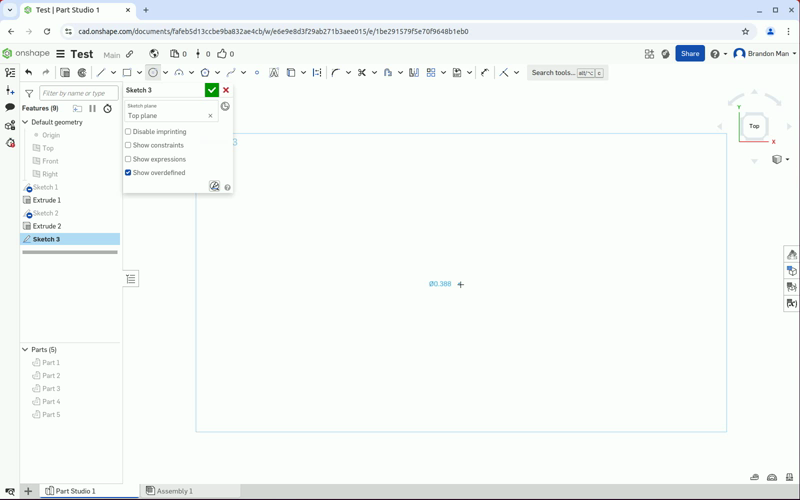
scroll(6)
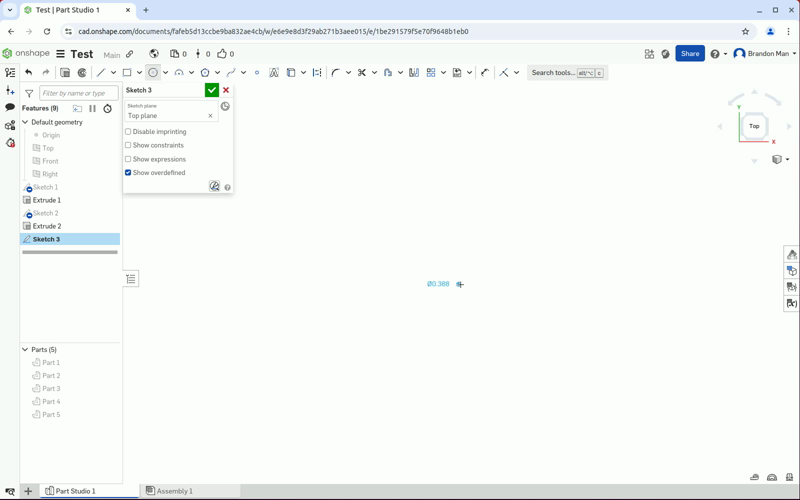
scroll(6)
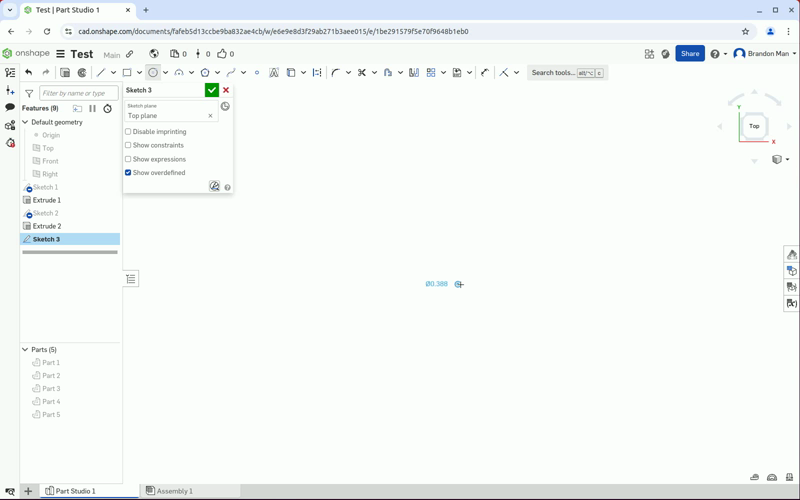
scroll(6)
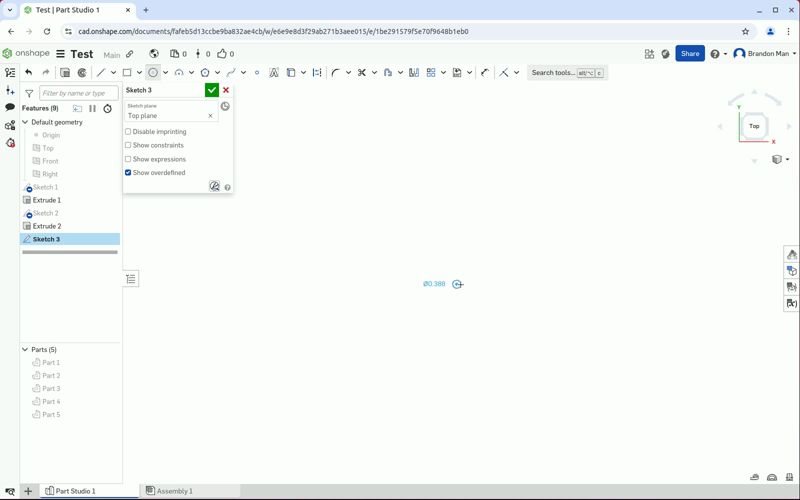
scroll(6)
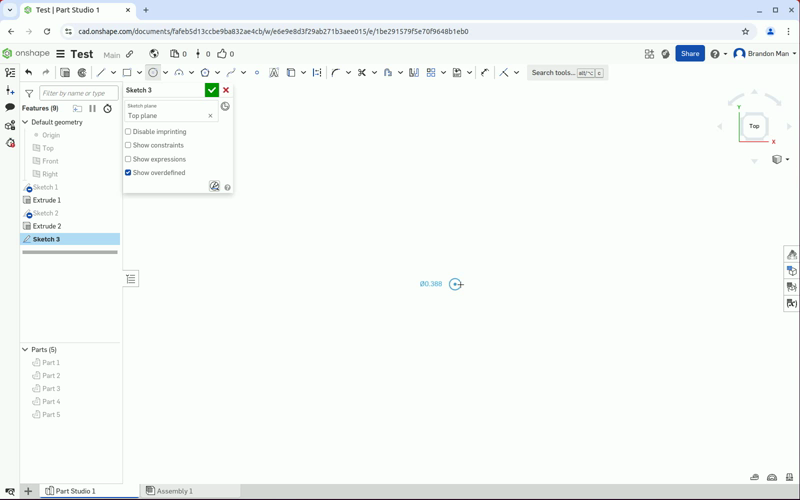
scroll(6)
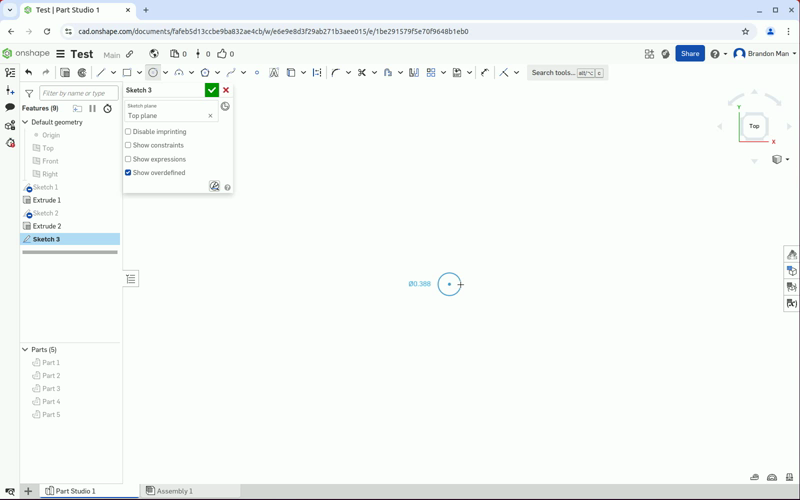
click(460, 284)
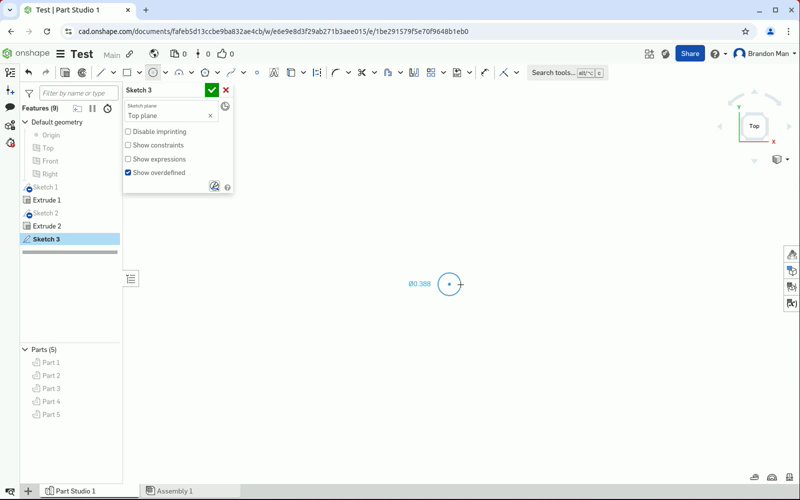
scroll(-6)
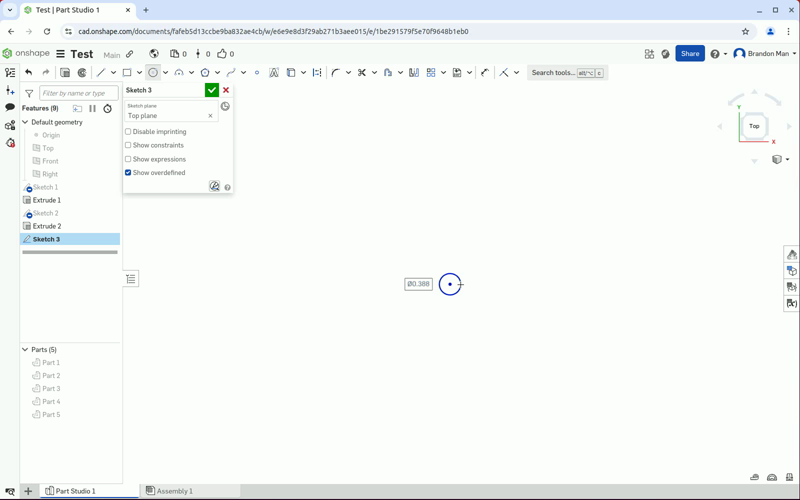
scroll(-6)
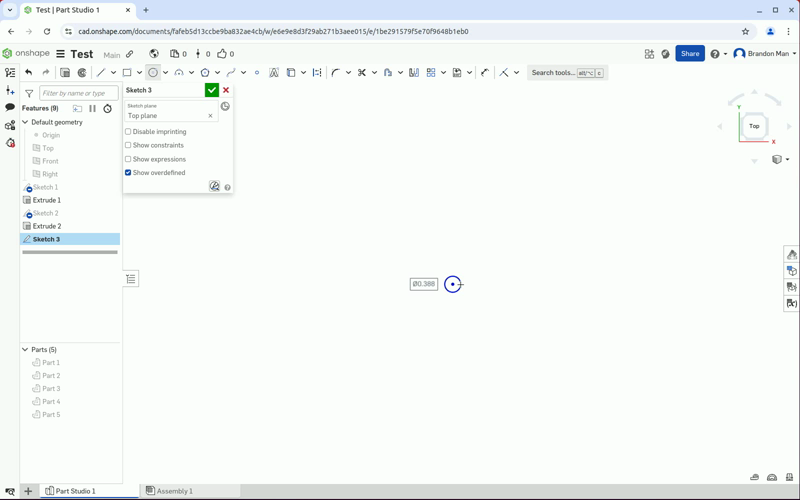
scroll(-6)
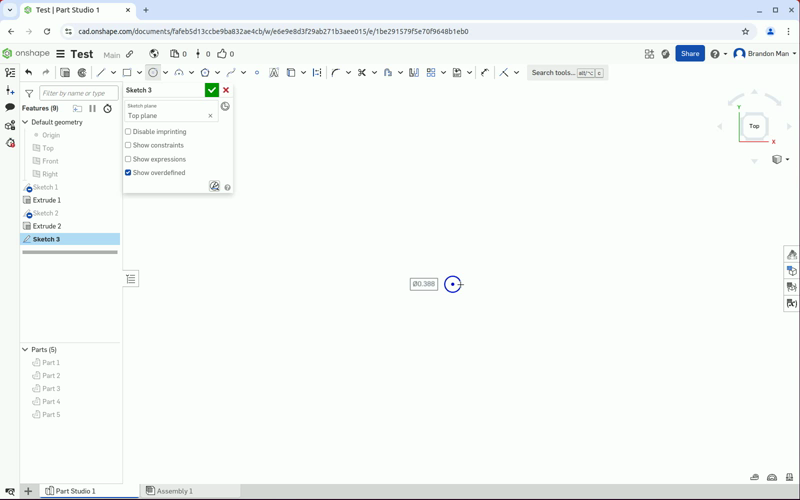
scroll(-6)
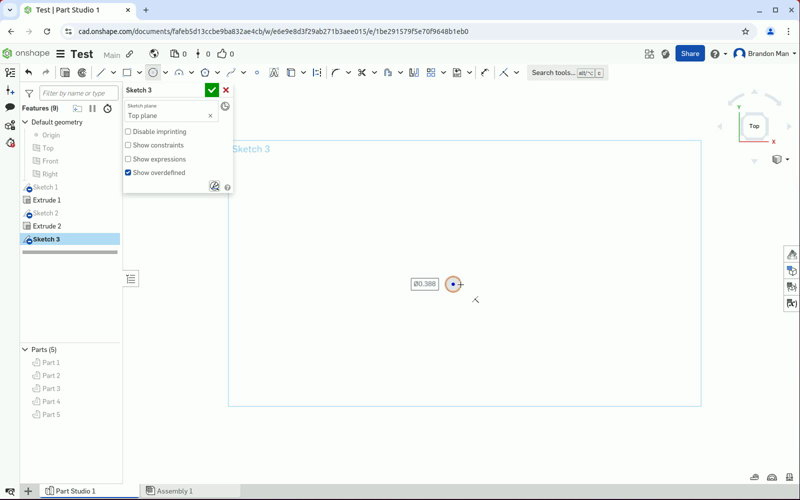
scroll(-6)
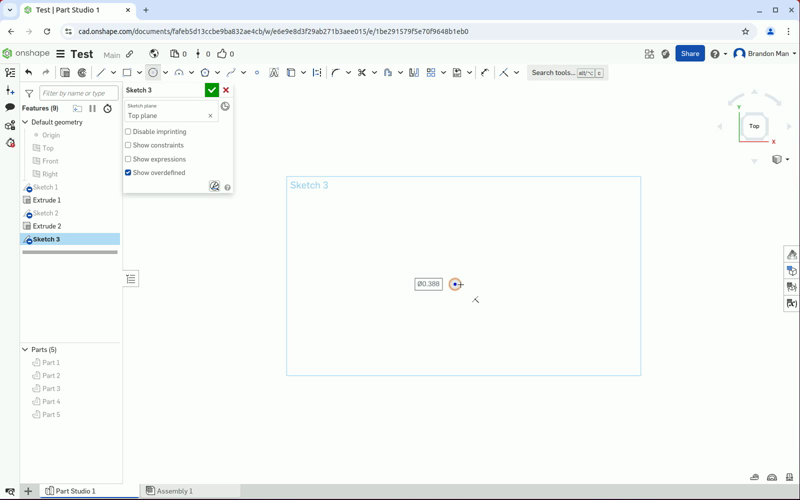
scroll(-6)
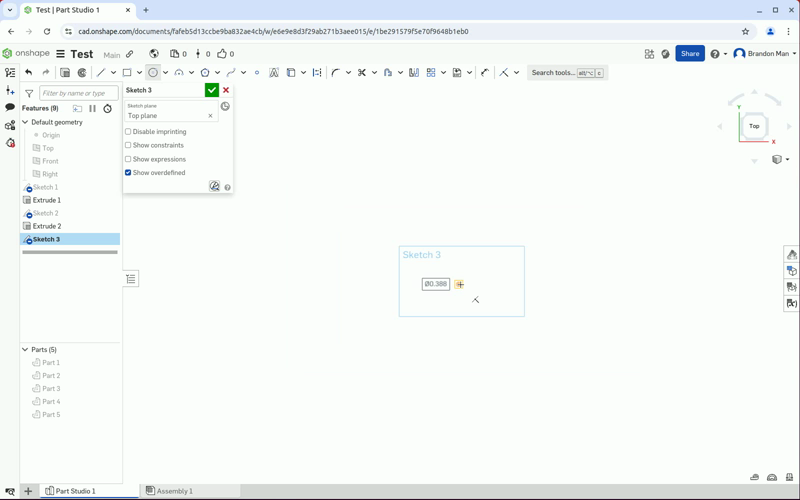
scroll(-6)
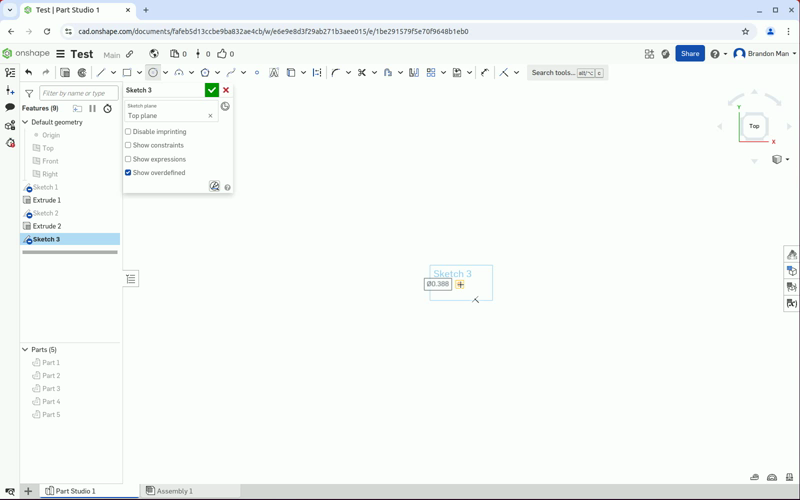
key(esc)
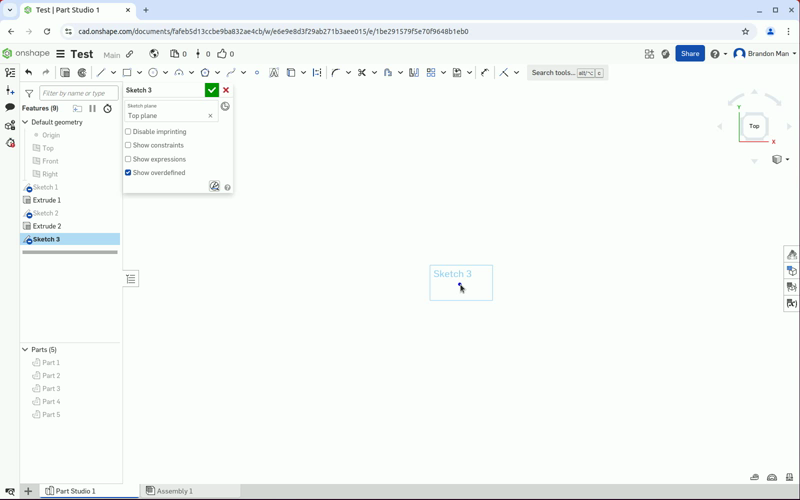
mouse_move(460, 283)
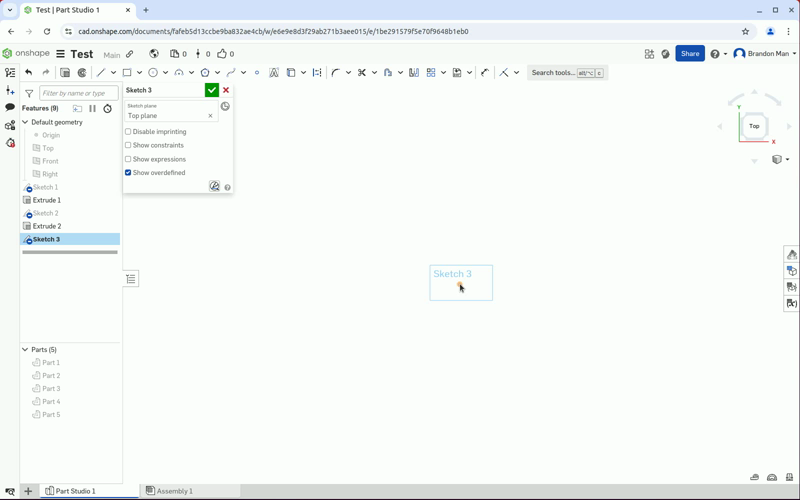
scroll(6)
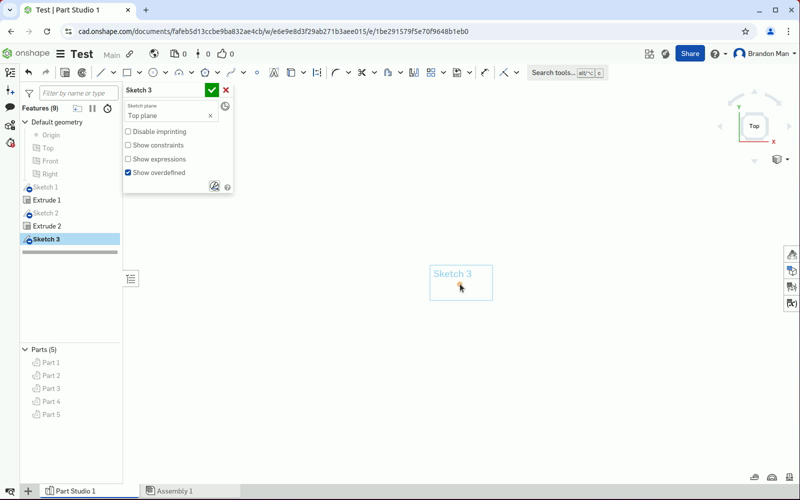
scroll(6)
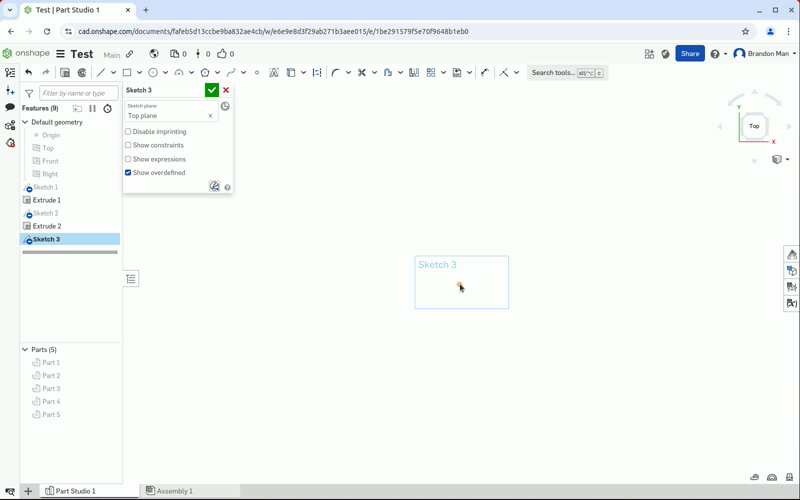
scroll(6)
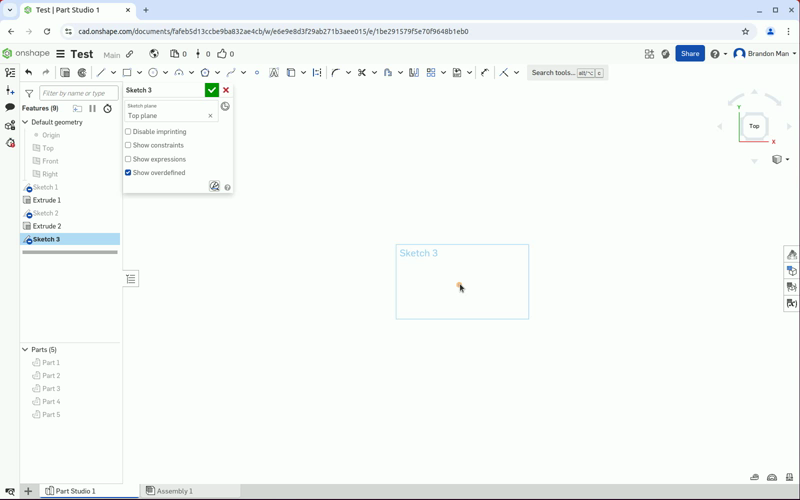
scroll(6)
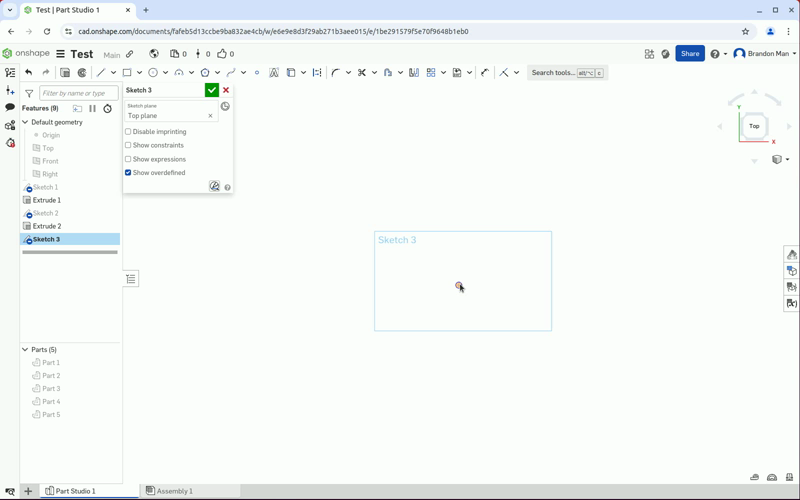
scroll(6)
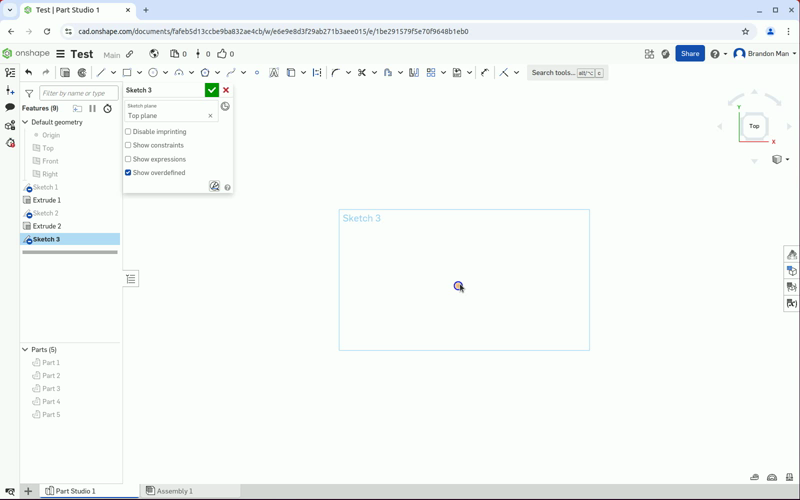
scroll(6)
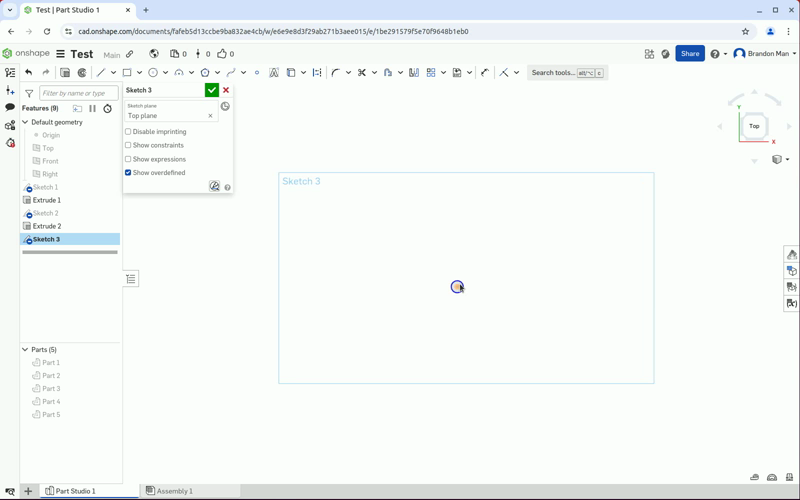
scroll(6)
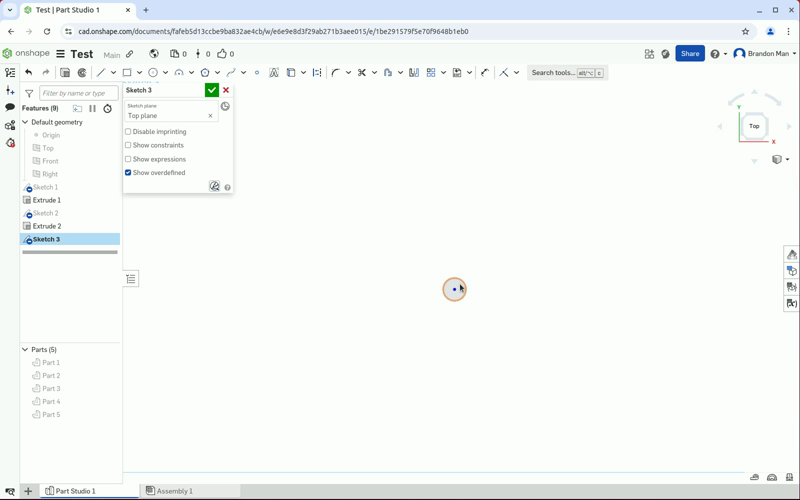
click(460, 283)
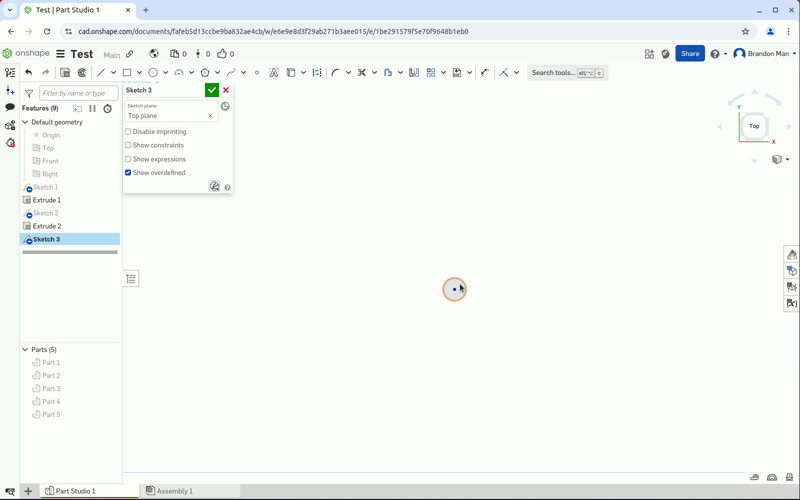
scroll(-6)
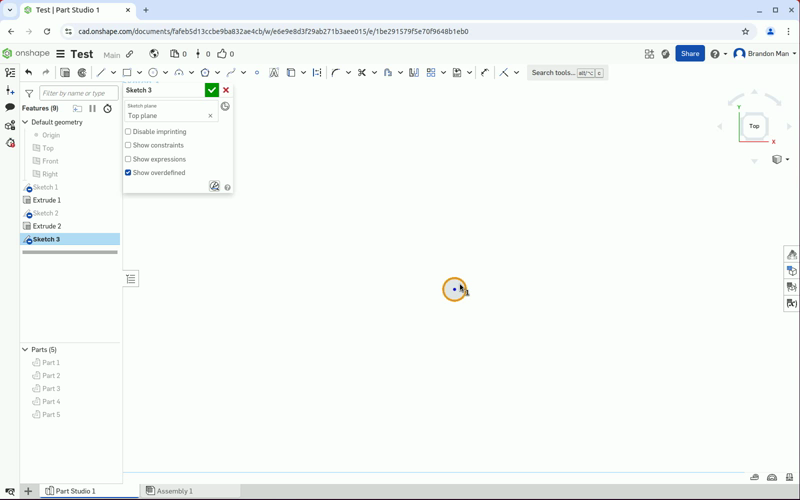
scroll(-6)
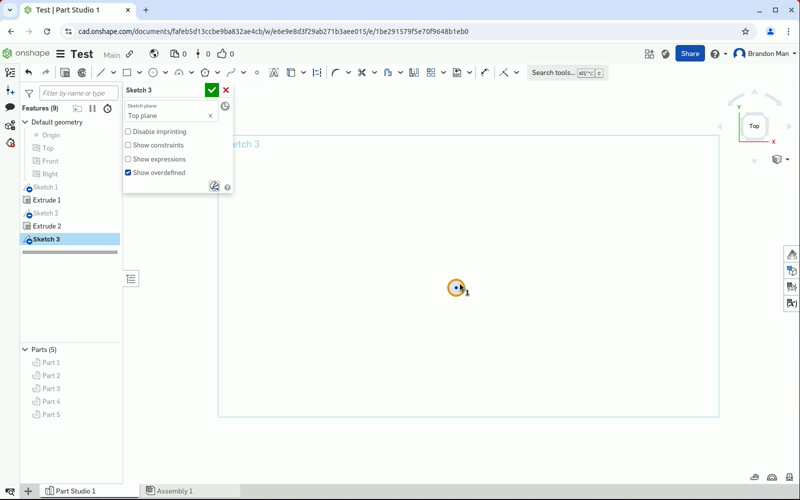
scroll(-6)
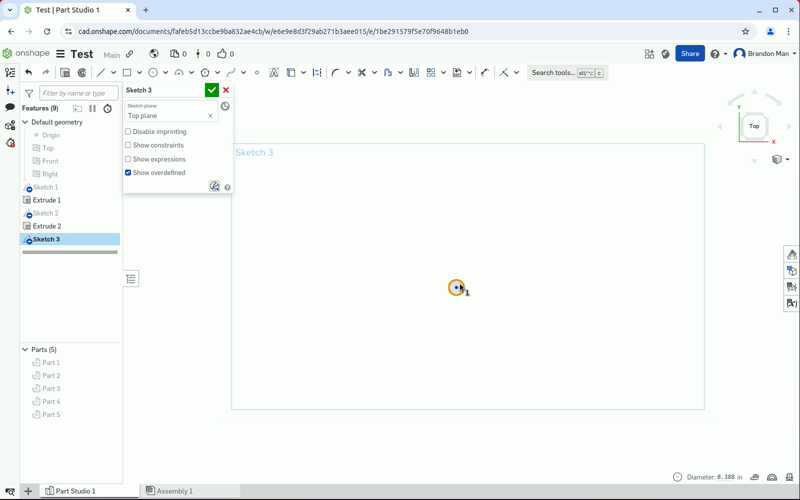
scroll(-6)
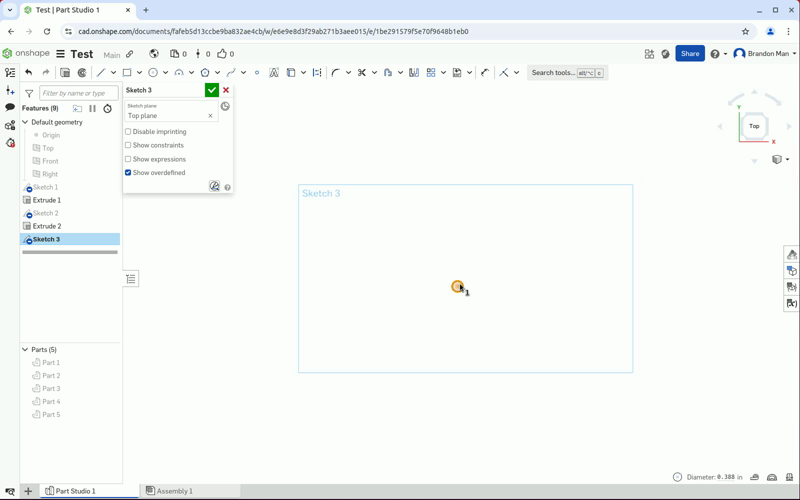
scroll(-6)
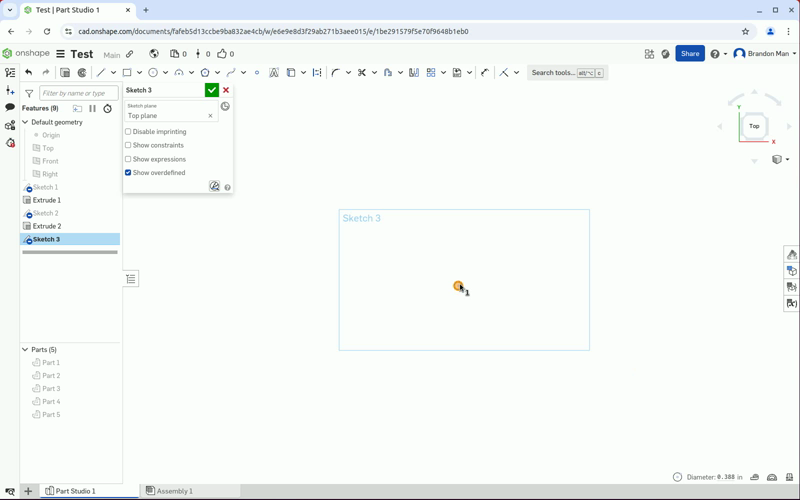
scroll(-6)
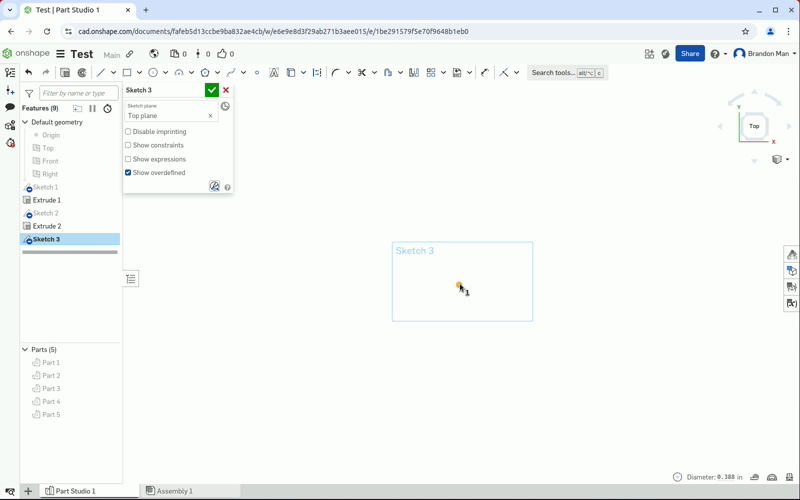
scroll(-6)
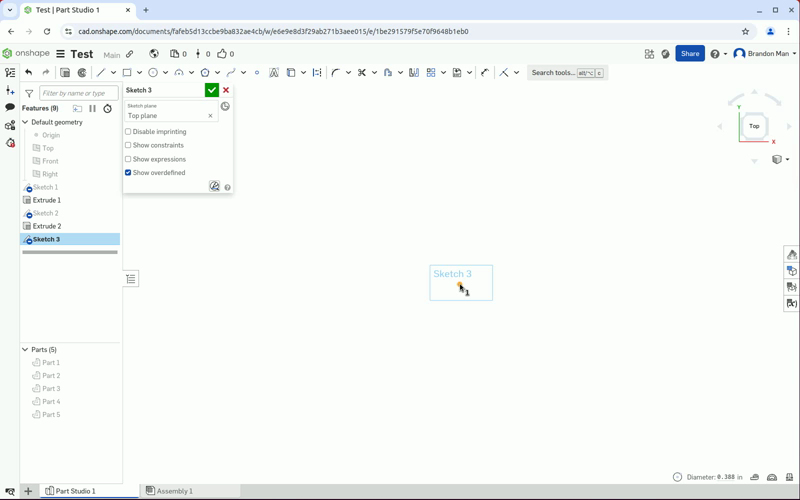
mouse_move(73, 352)
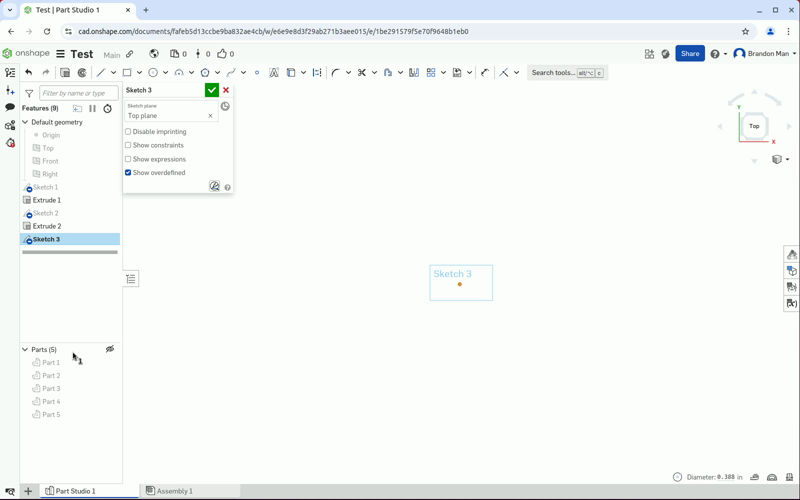
key(shift+y)
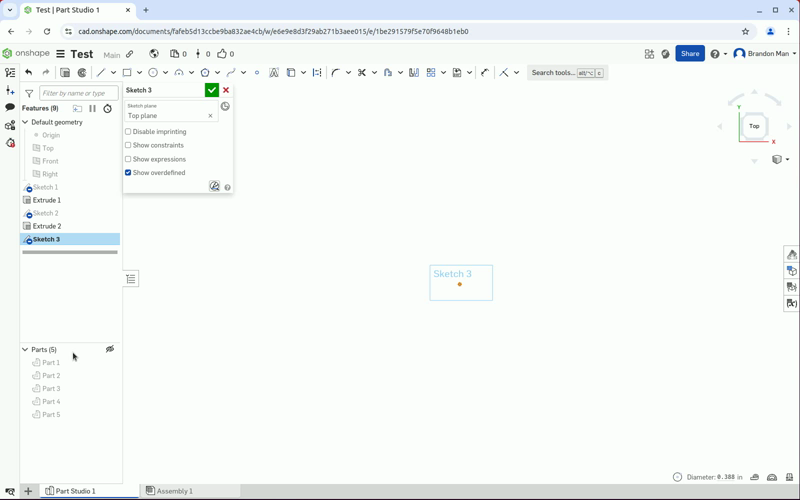
key(shift+e)
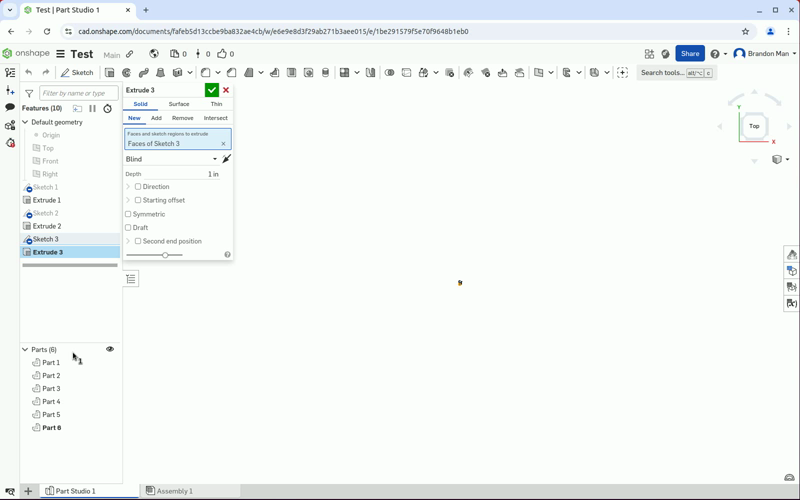
mouse_move(143, 106)
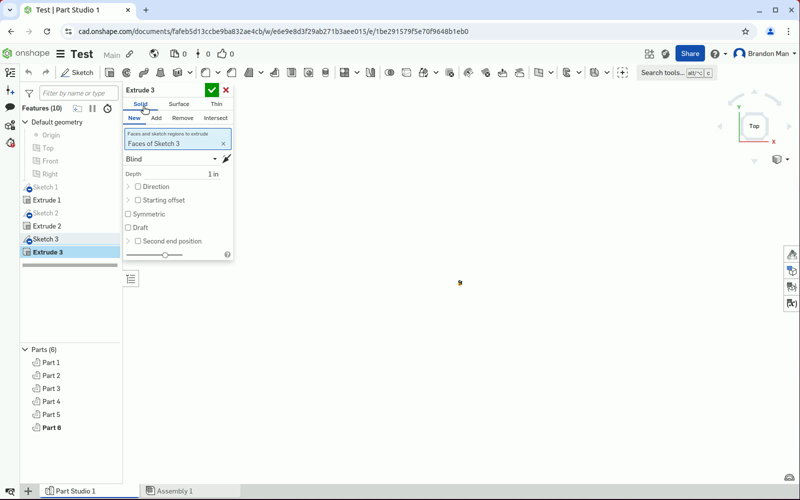
click(143, 106)
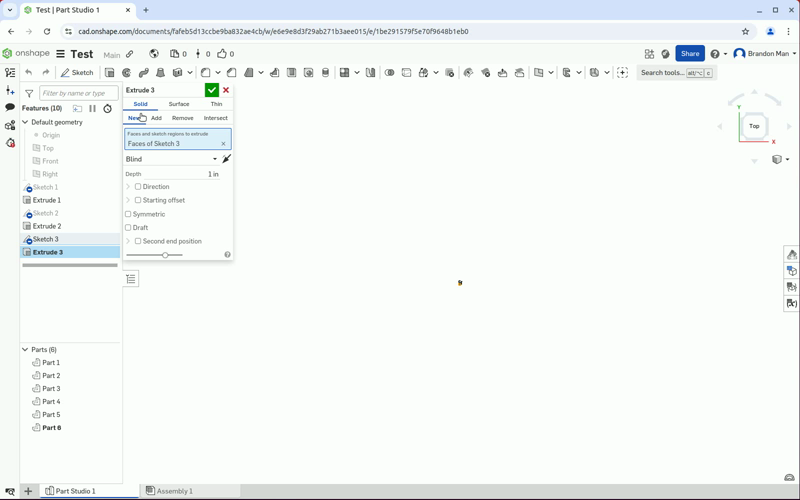
mouse_move(137, 120)
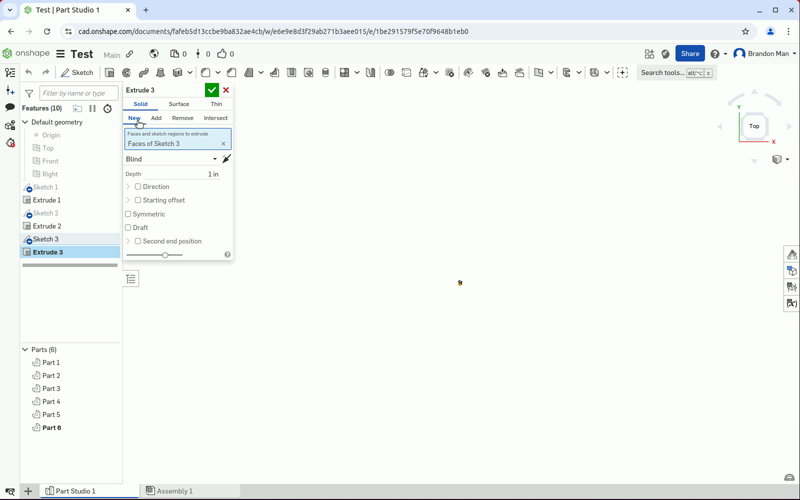
click(137, 120)
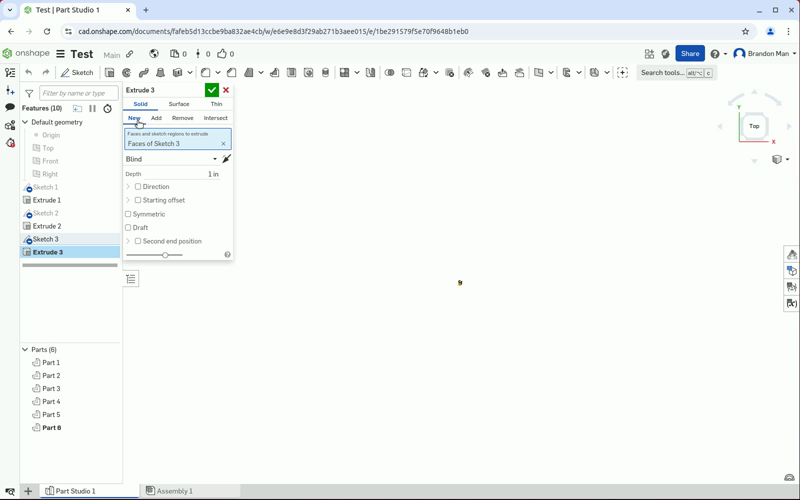
key(tab, 4)
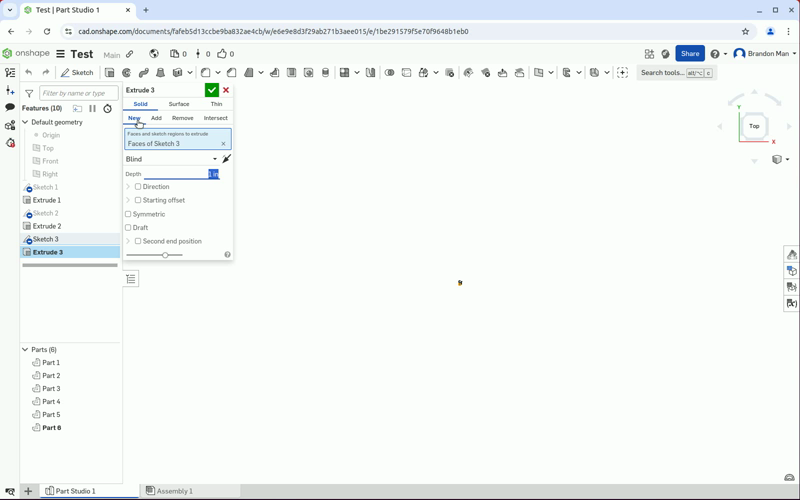
text(23.108)
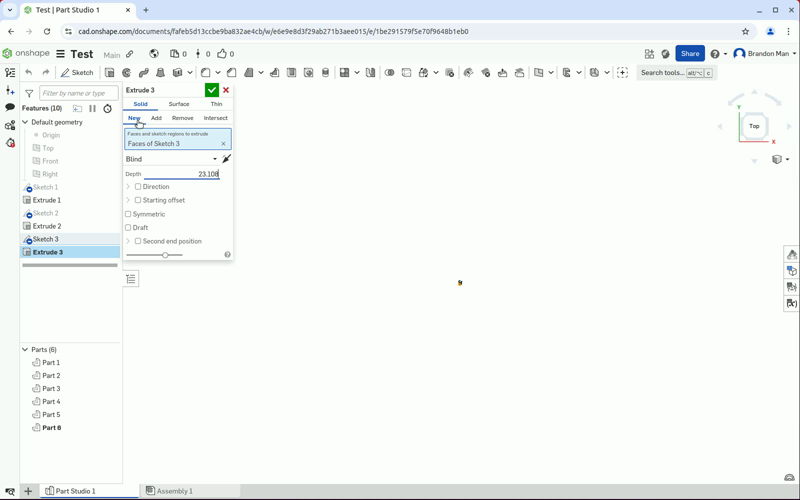
key(enter)
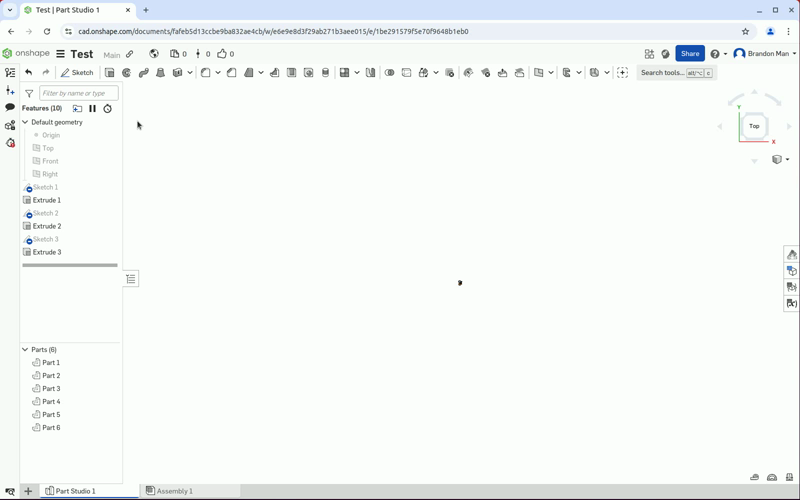
key(shift+h)
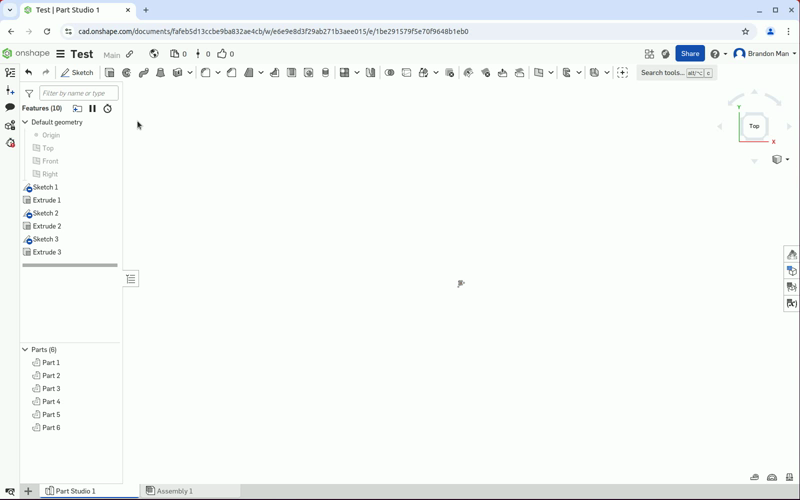
key(shift+h)
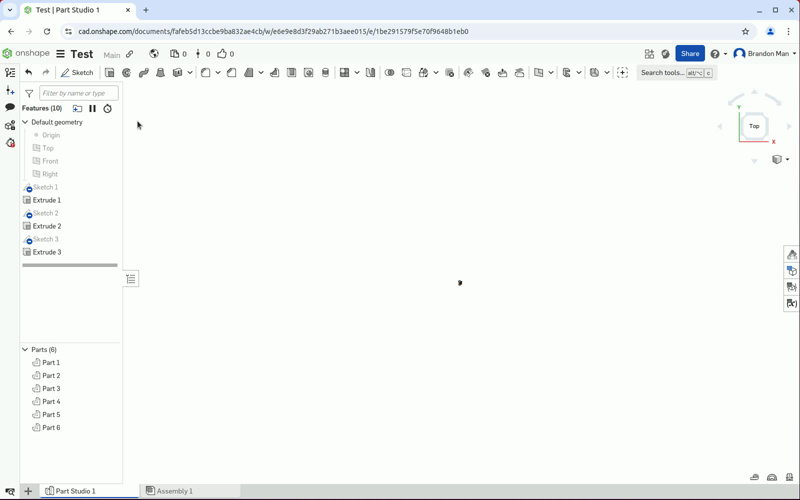
mouse_move(73, 189)
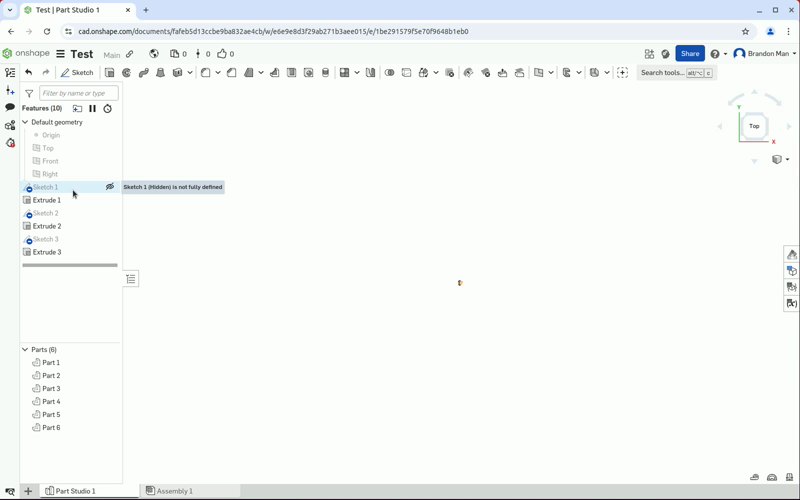
click(73, 189)
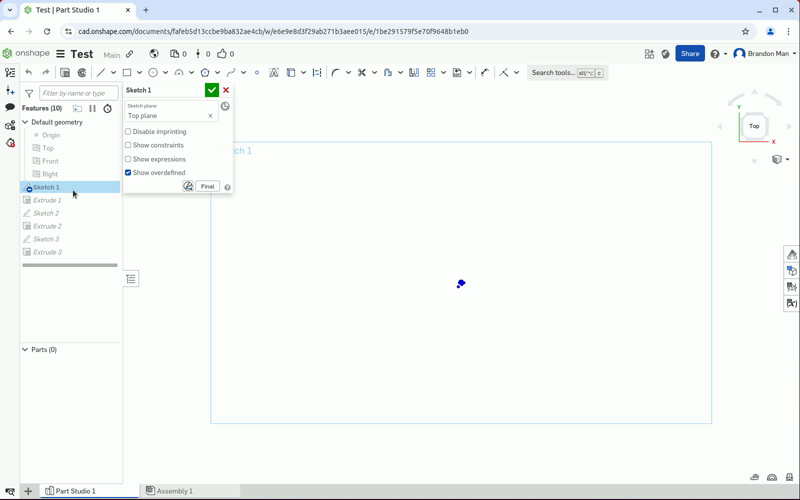
mouse_move(229, 92)
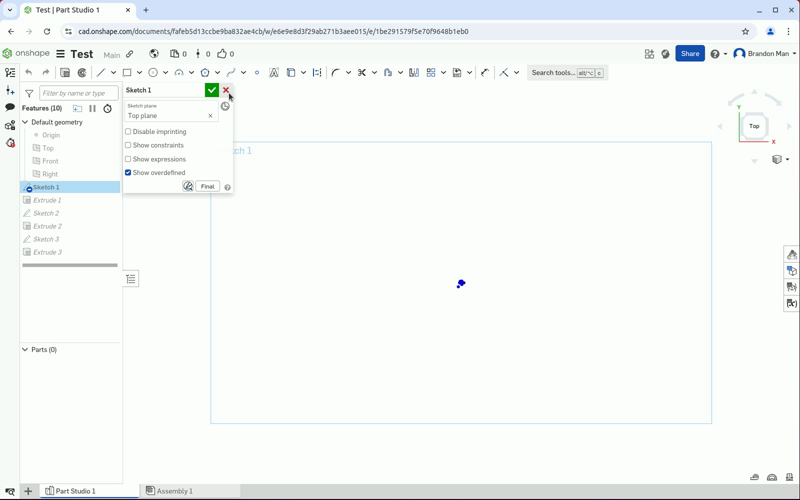
click(229, 92)
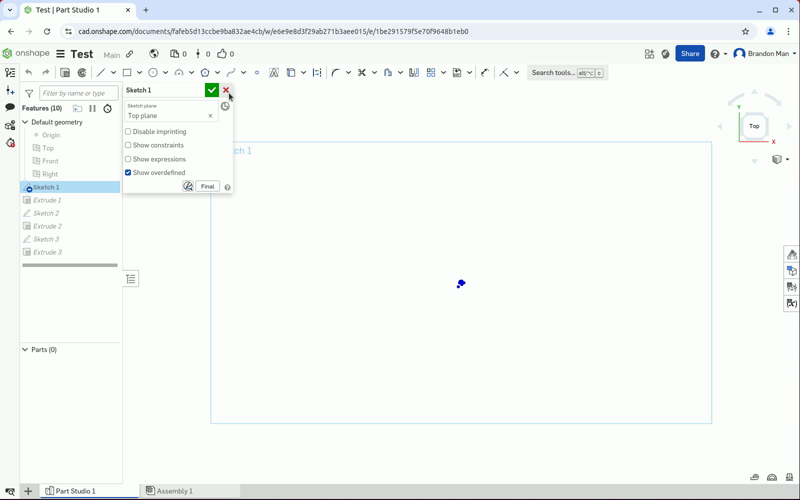
key(shift+s)
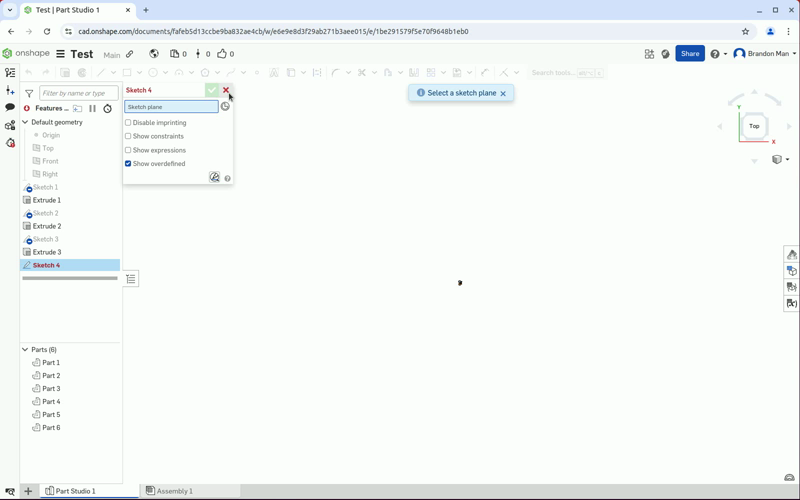
mouse_move(73, 150)
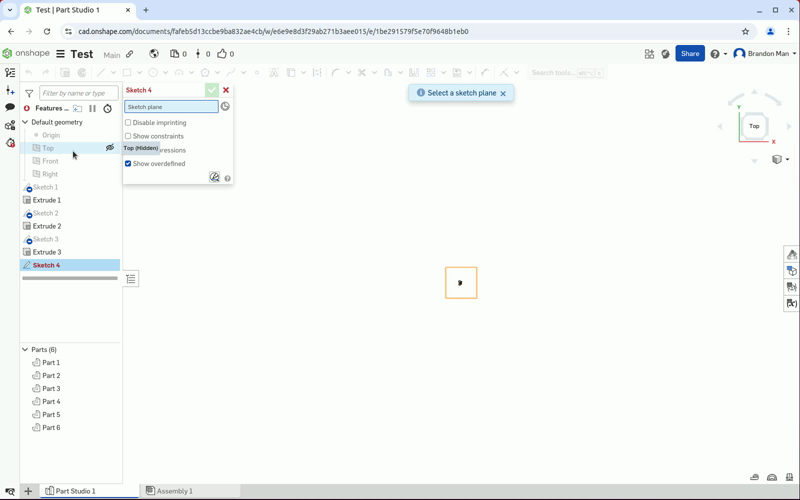
click(73, 150)
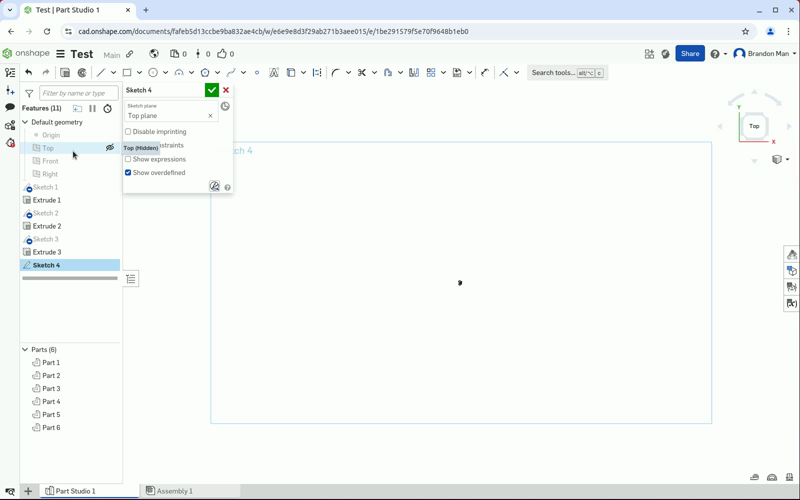
mouse_move(73, 352)
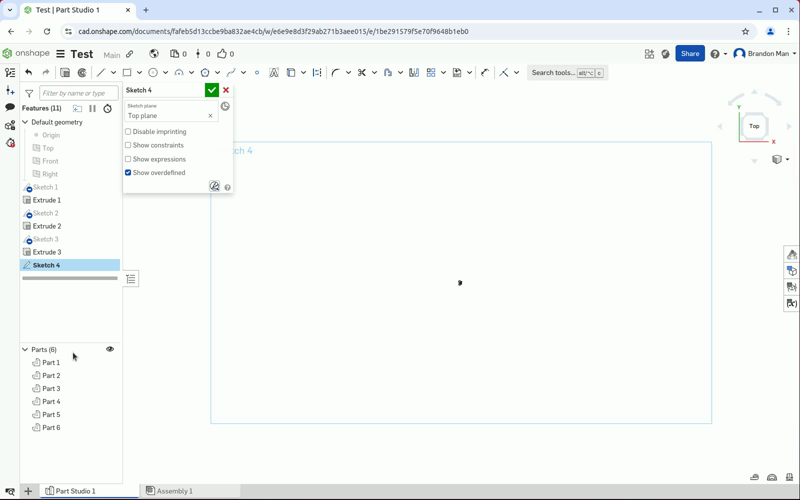
key(y)
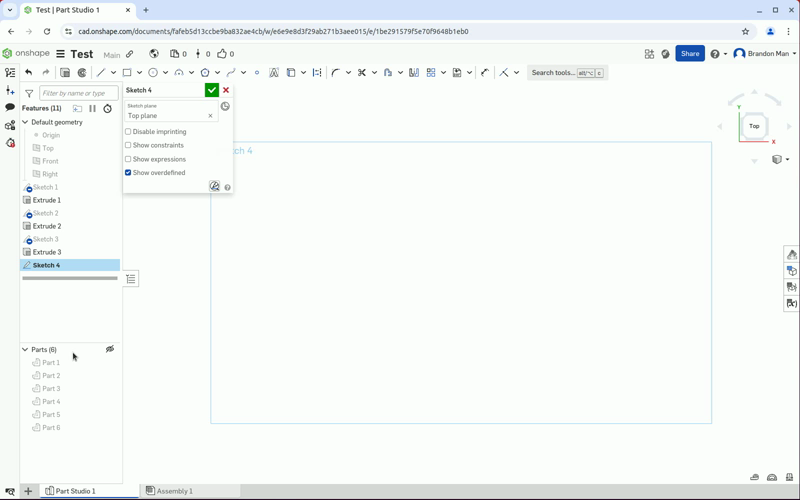
key(c)
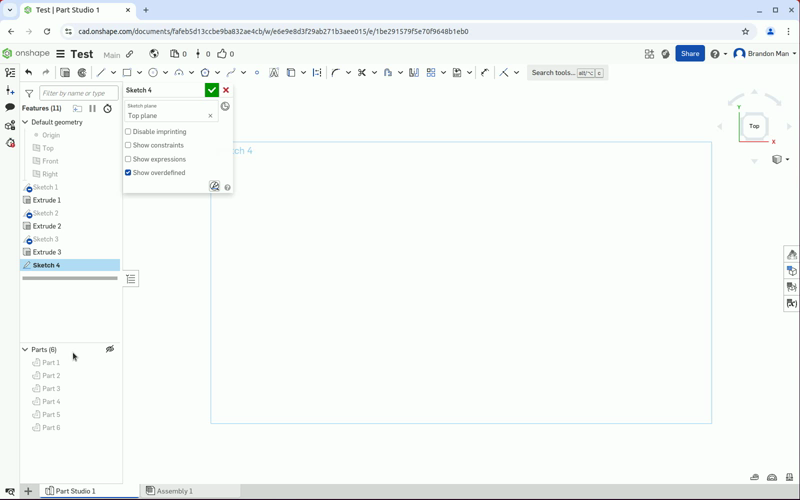
key_down(shift)
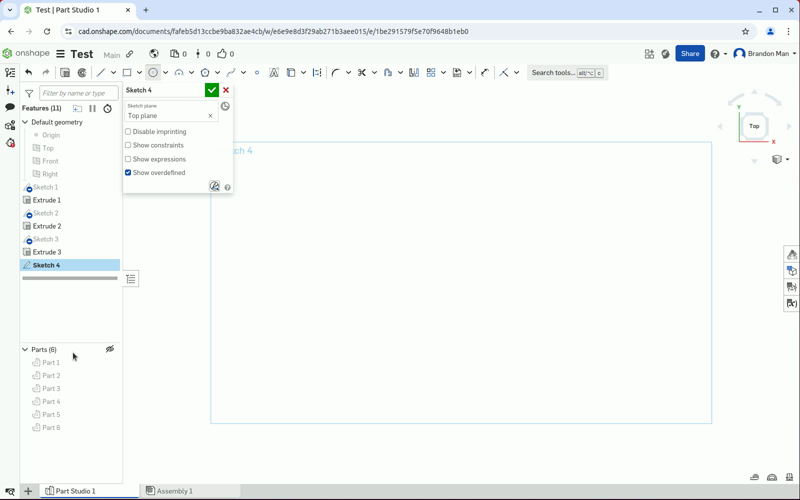
mouse_move(460, 282)
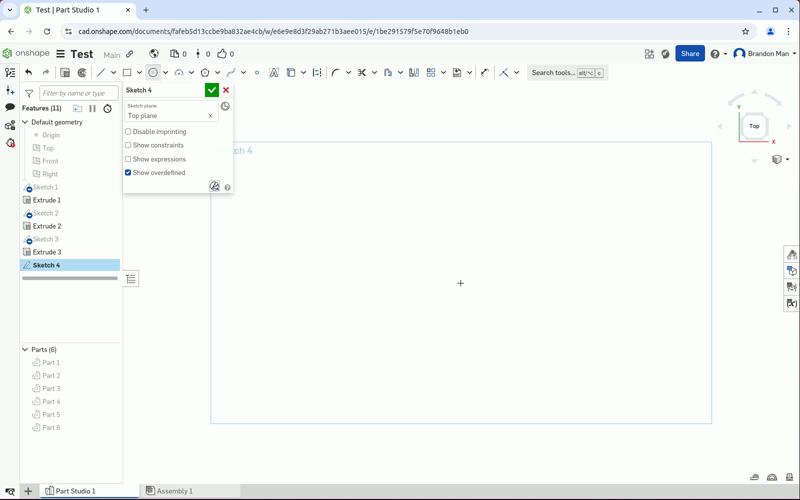
click(460, 282)
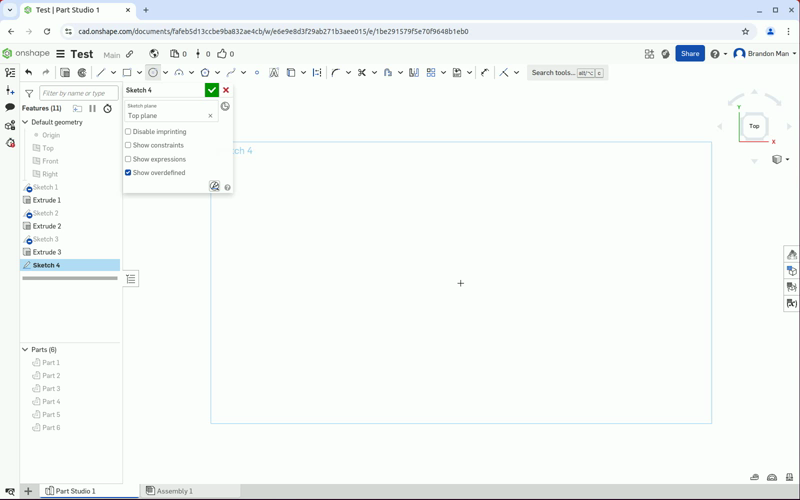
key_up(shift)
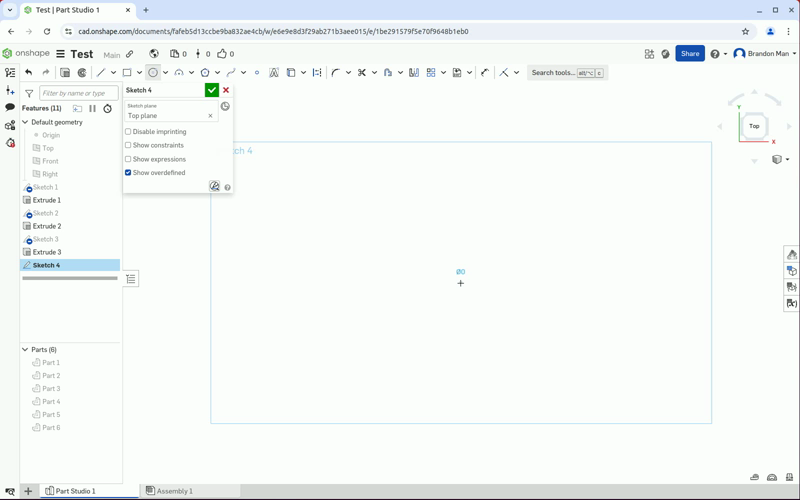
mouse_move(461, 282)
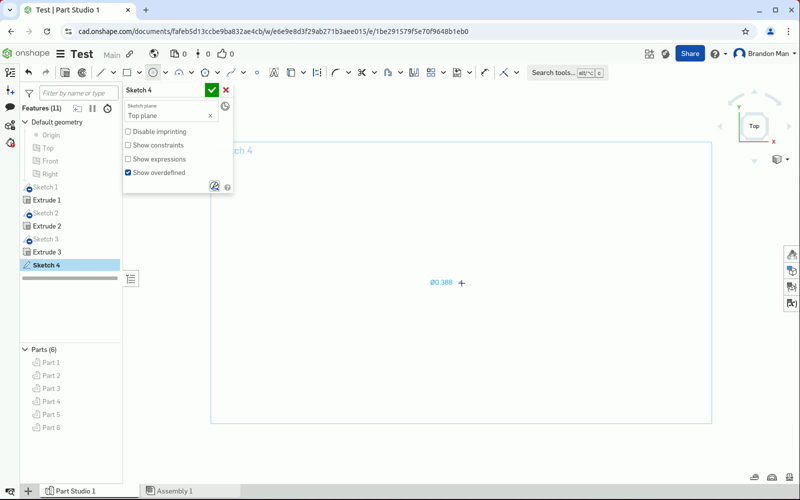
scroll(6)
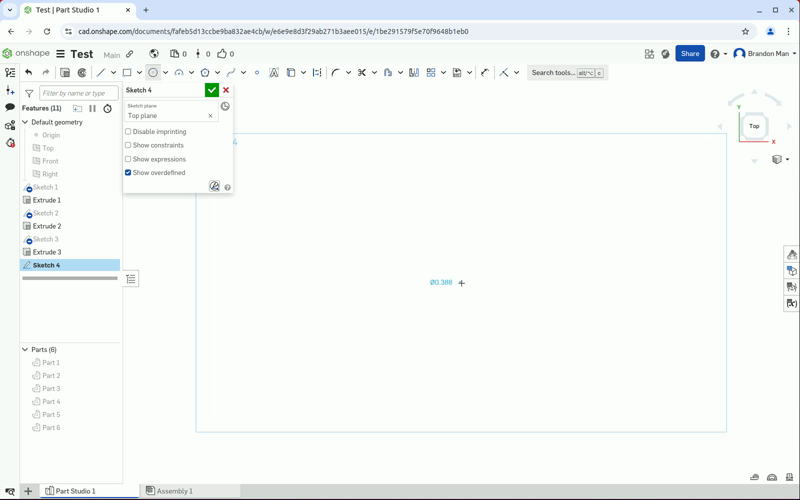
scroll(6)
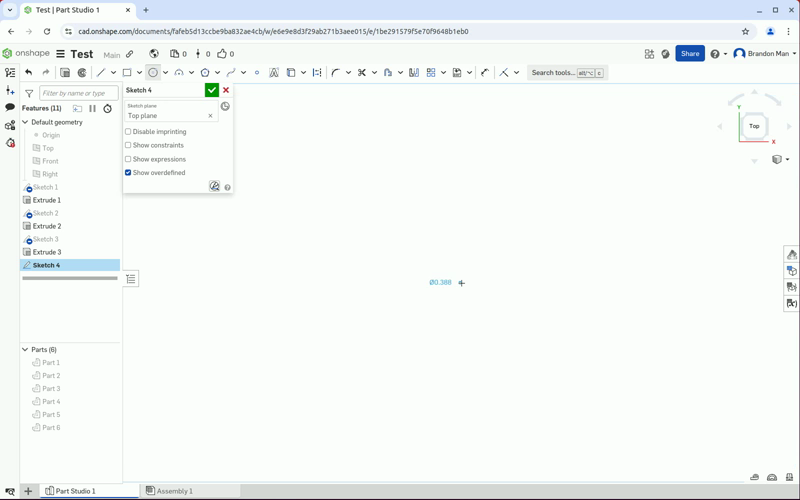
scroll(6)
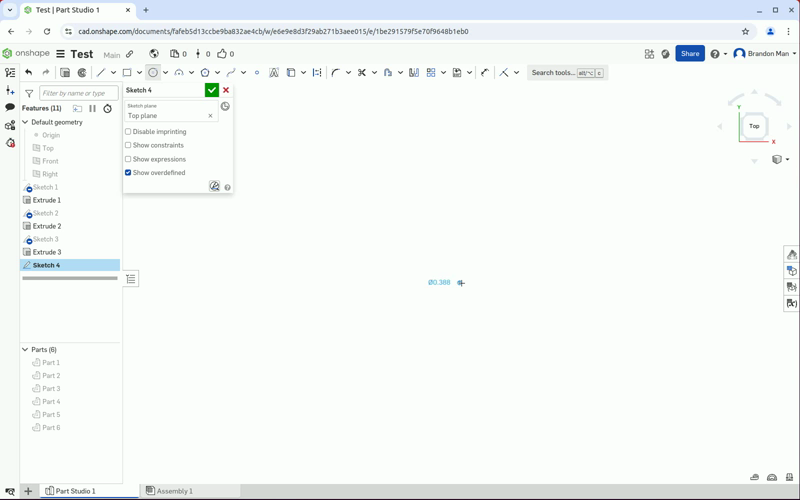
scroll(6)
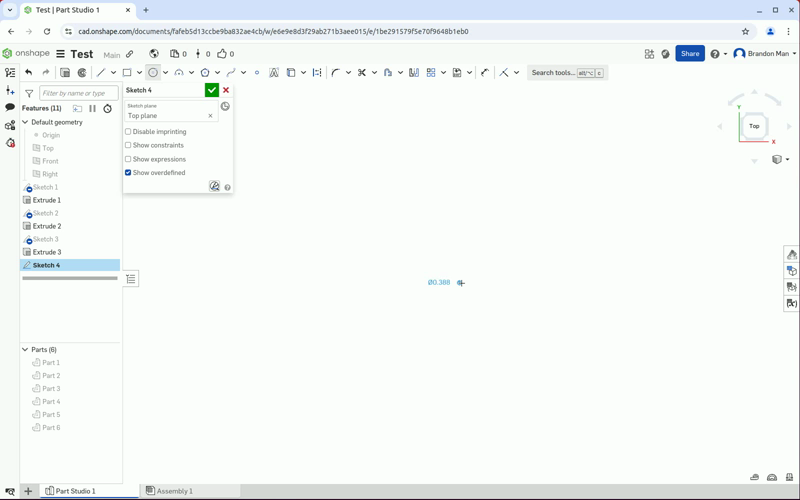
scroll(6)
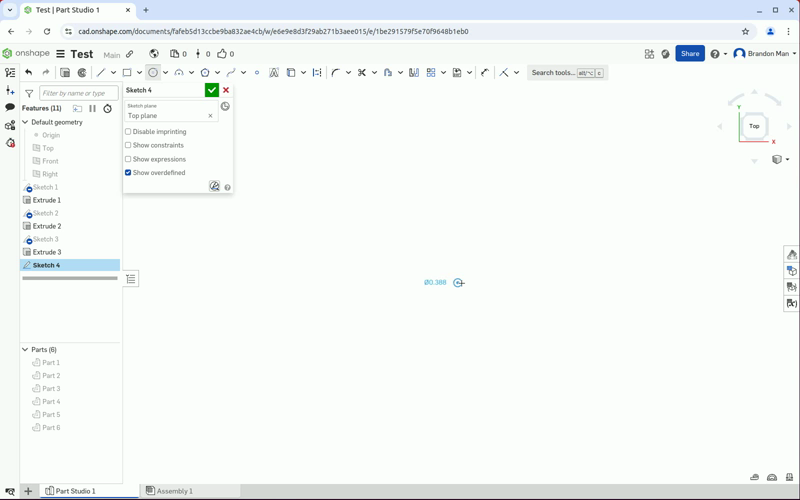
scroll(6)
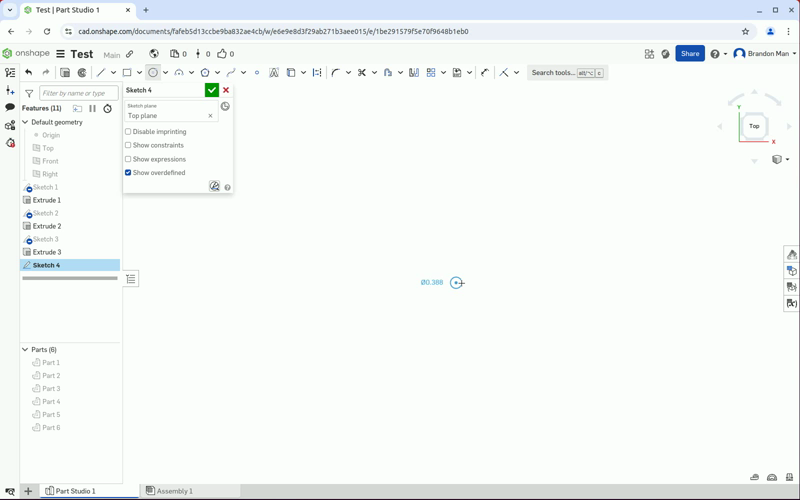
scroll(6)
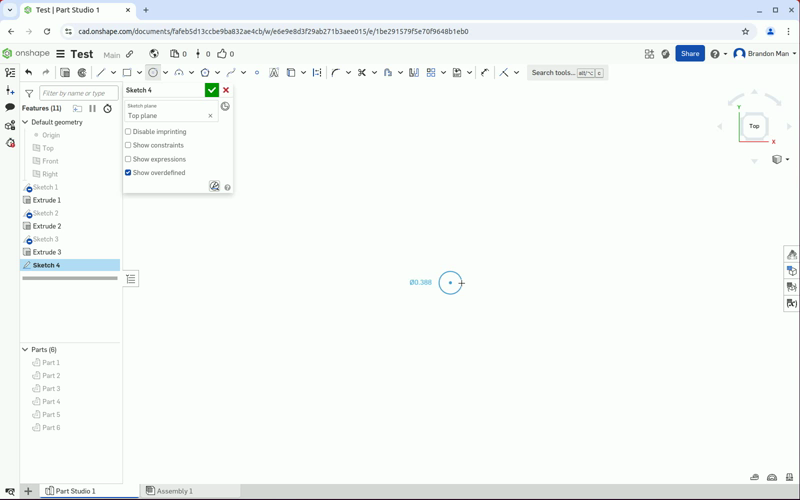
click(461, 282)
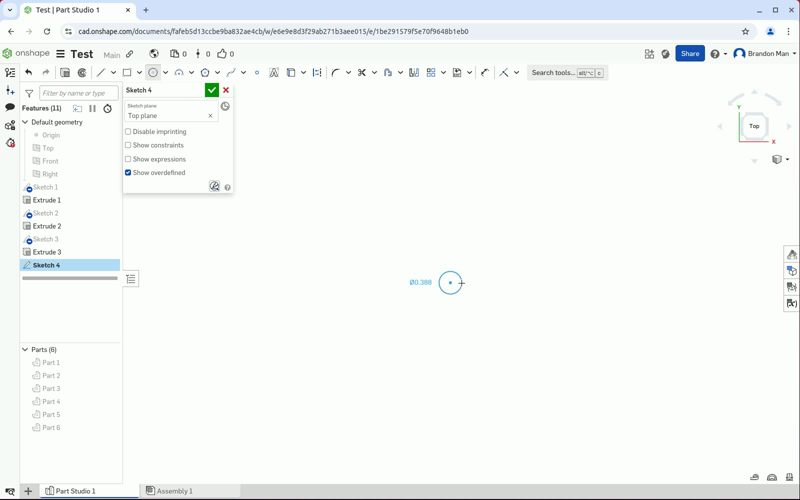
scroll(-6)
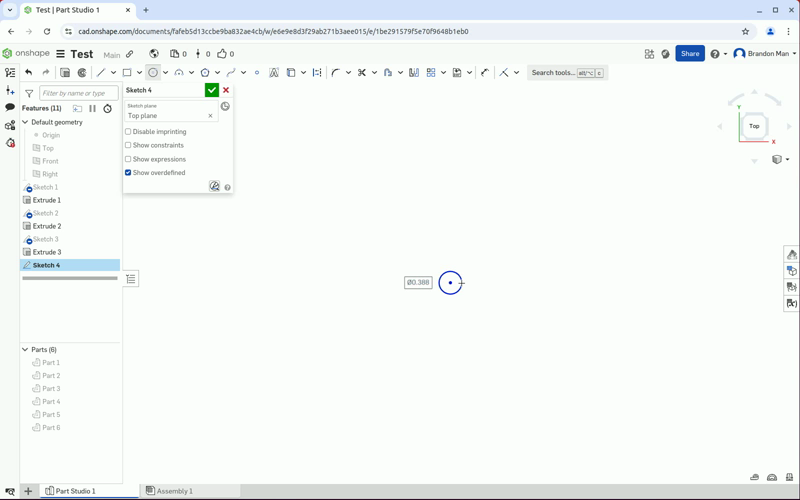
scroll(-6)
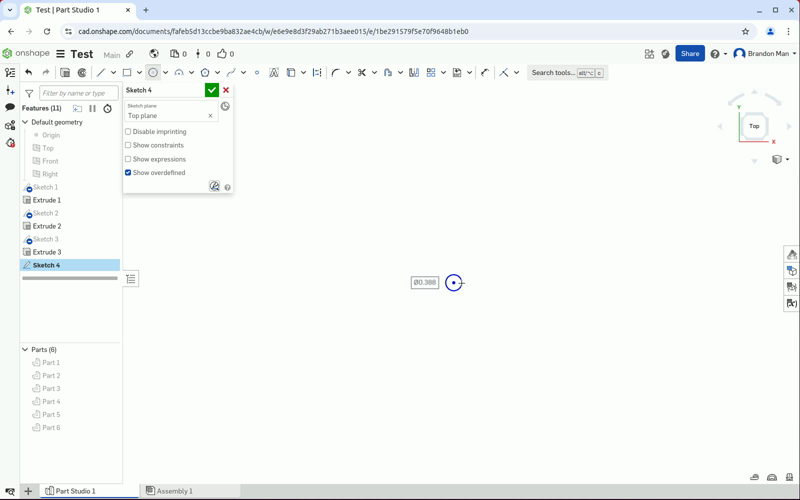
scroll(-6)
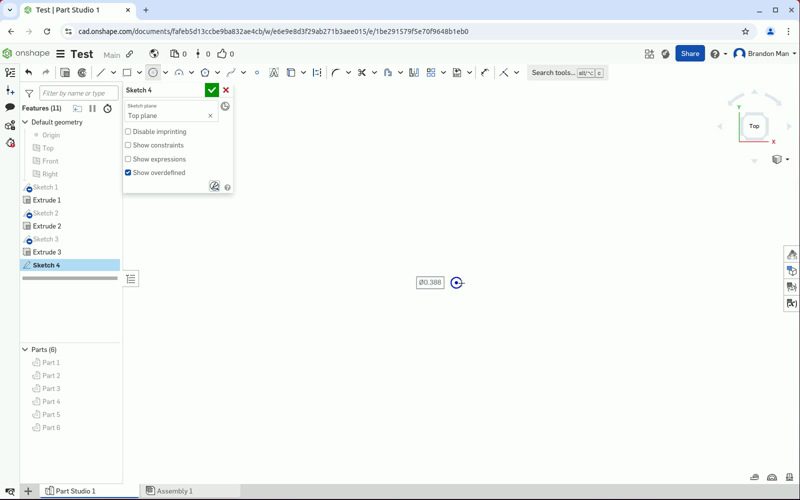
scroll(-6)
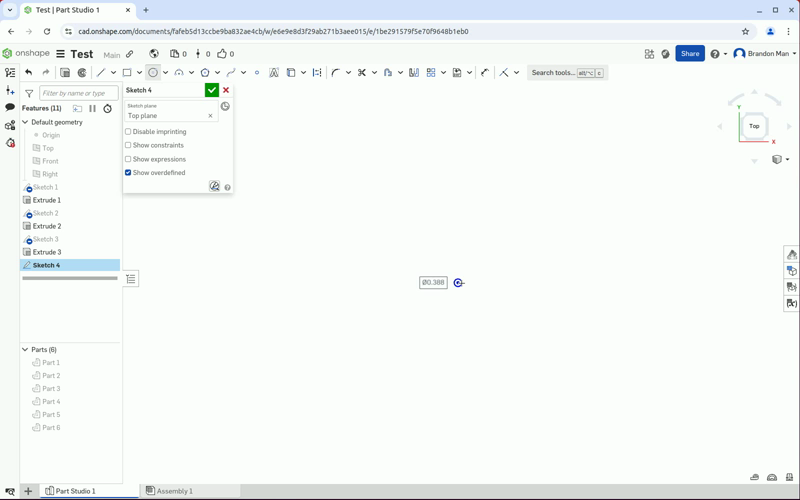
scroll(-6)
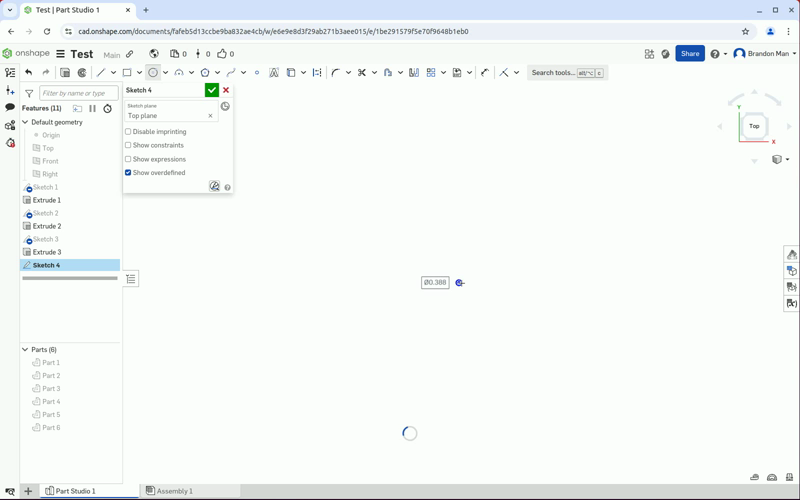
scroll(-6)
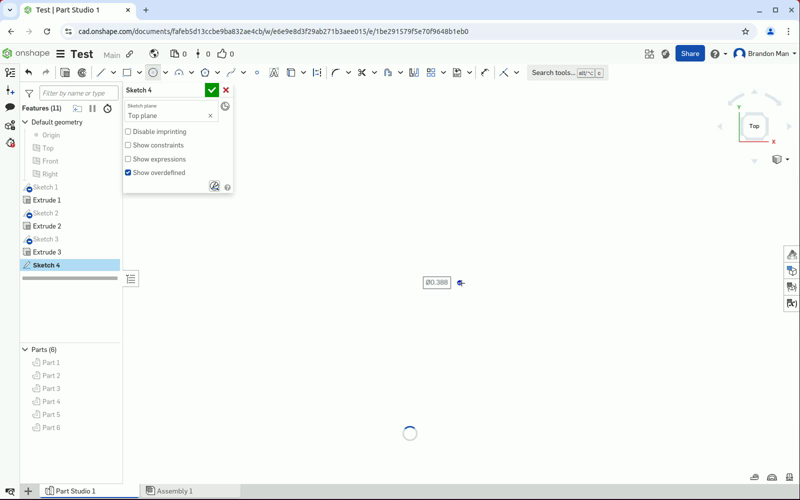
scroll(-6)
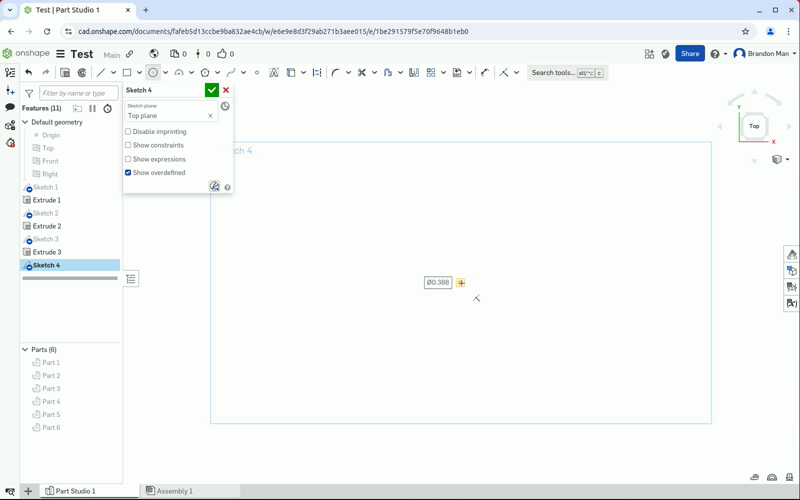
key(esc)
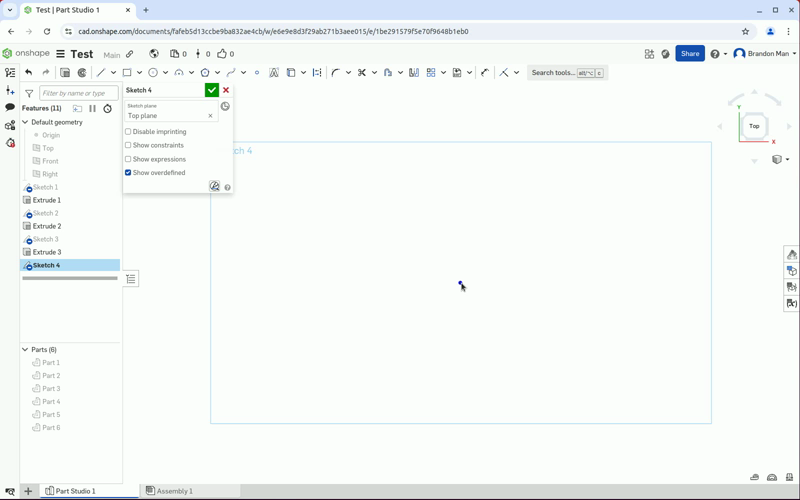
mouse_move(461, 282)
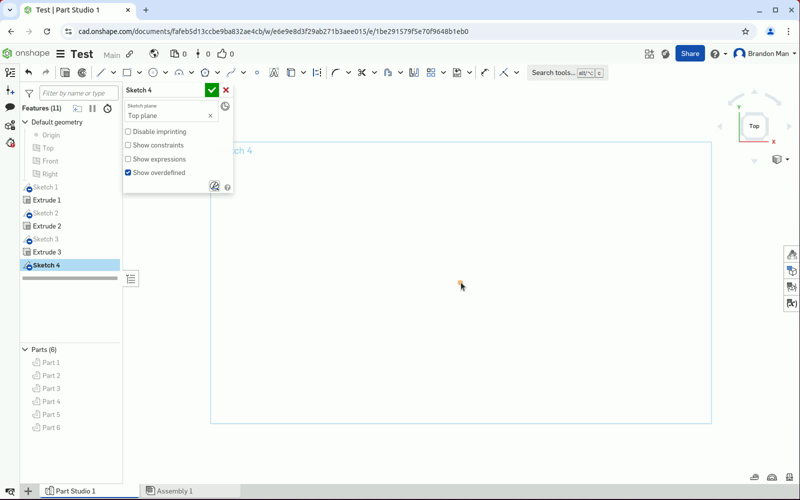
scroll(6)
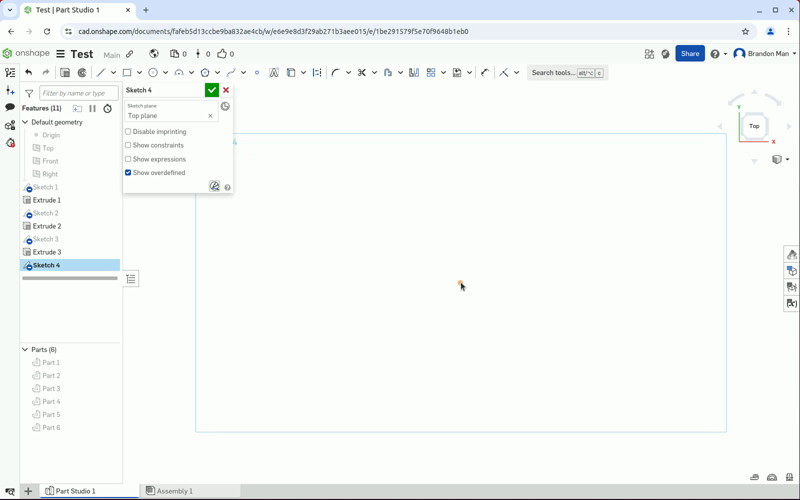
scroll(6)
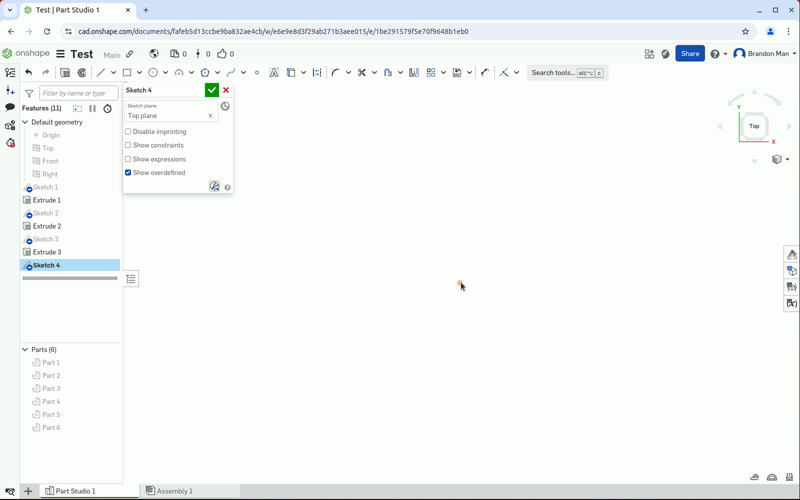
scroll(6)
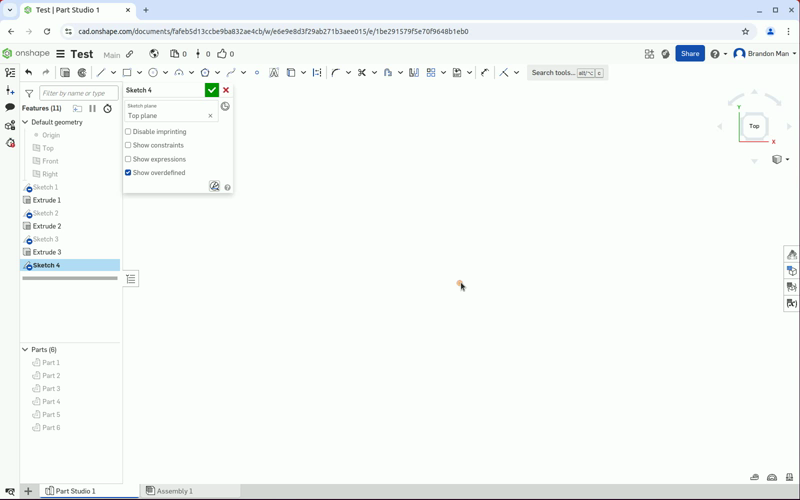
scroll(6)
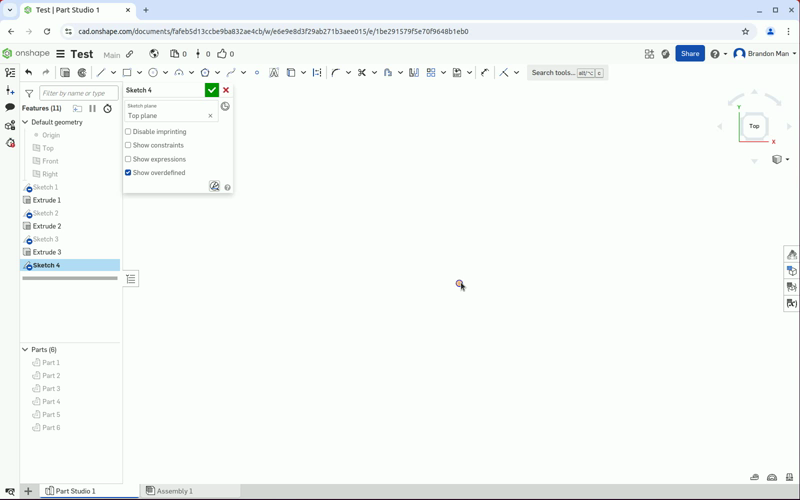
scroll(6)
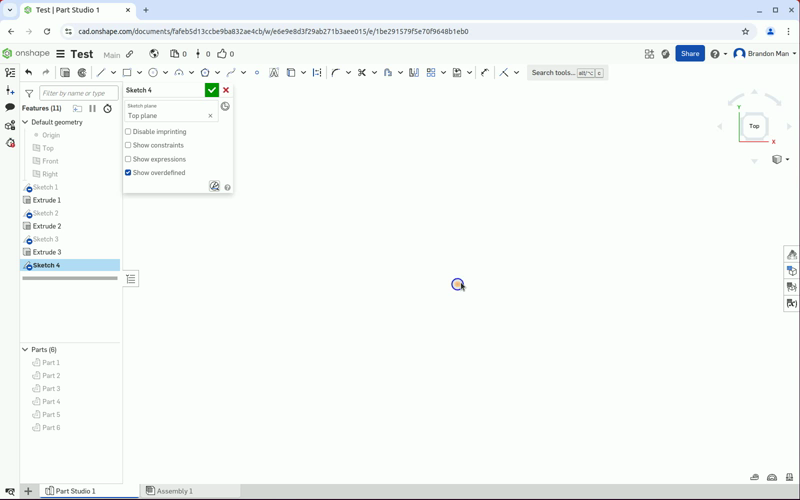
scroll(6)
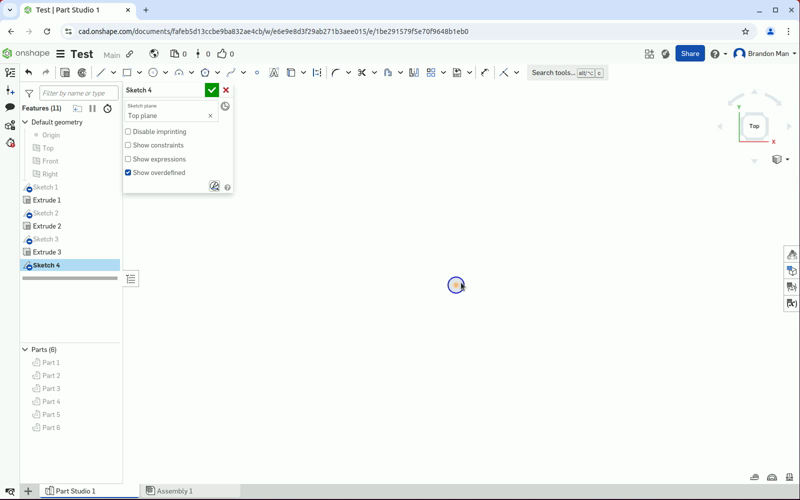
scroll(6)
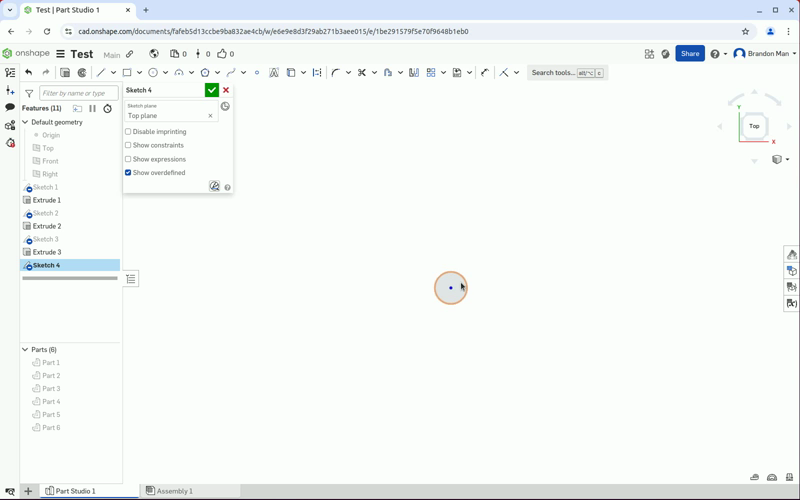
click(461, 282)
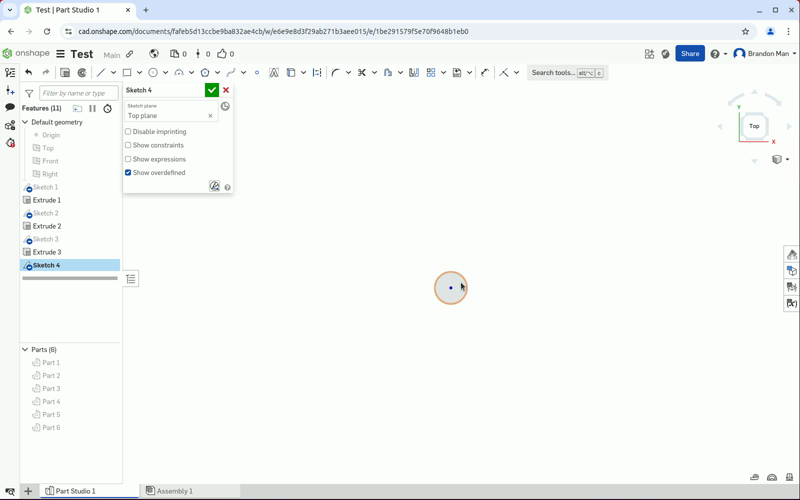
scroll(-6)
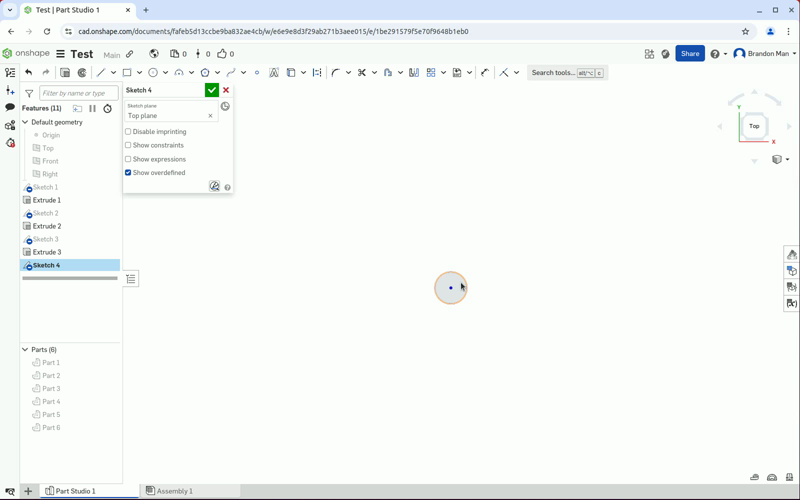
scroll(-6)
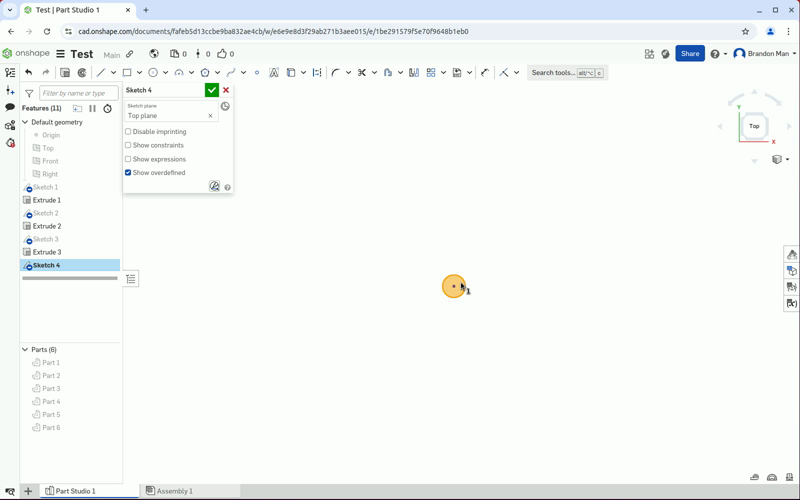
scroll(-6)
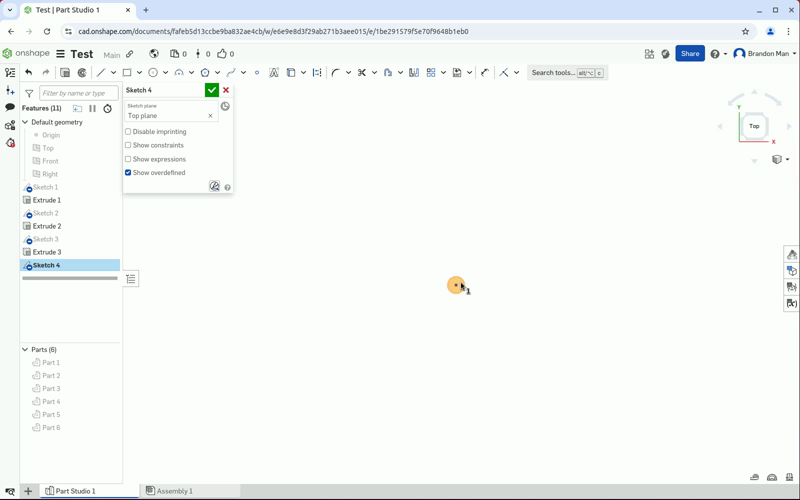
scroll(-6)
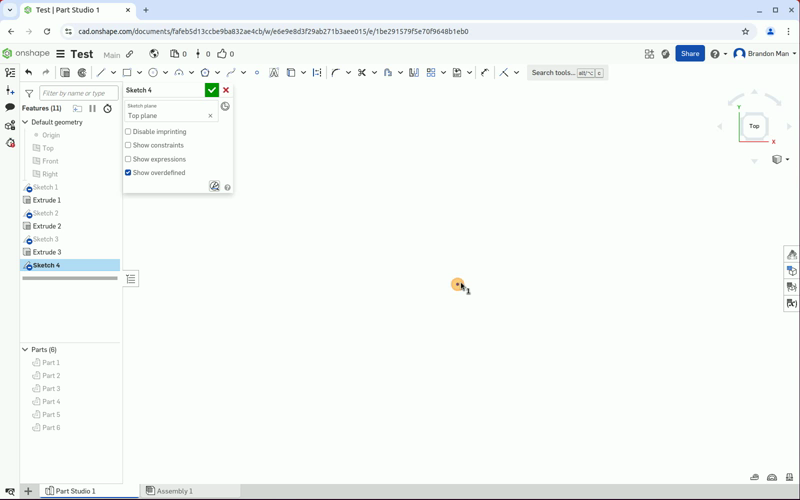
scroll(-6)
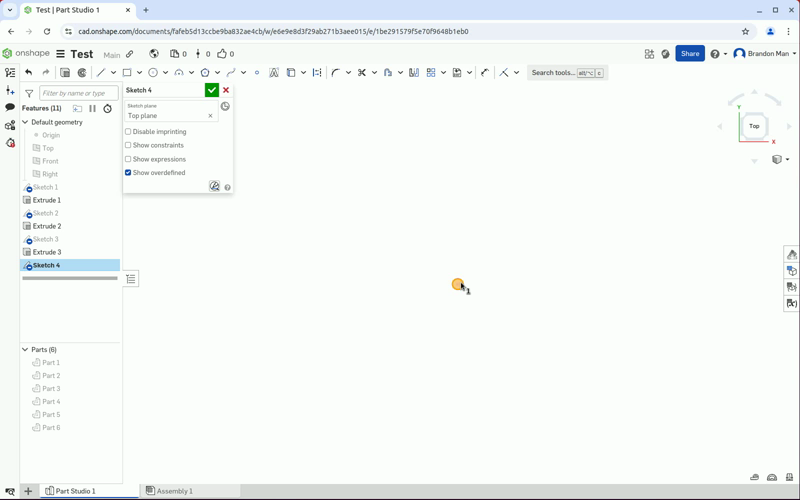
scroll(-6)
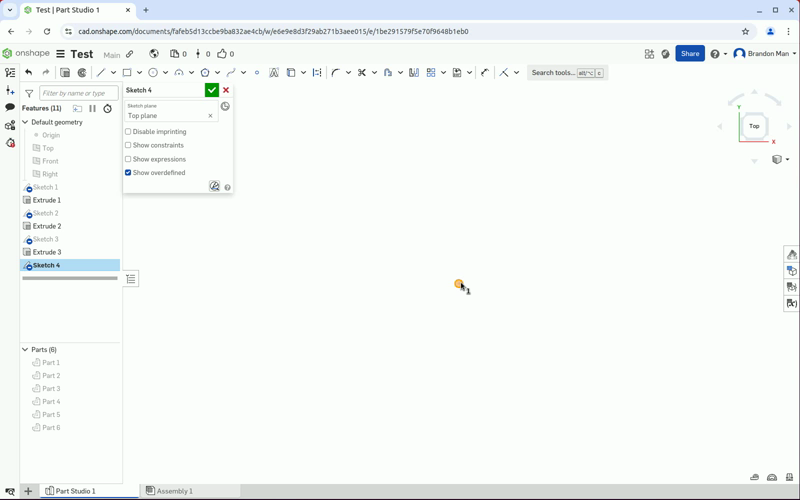
scroll(-6)
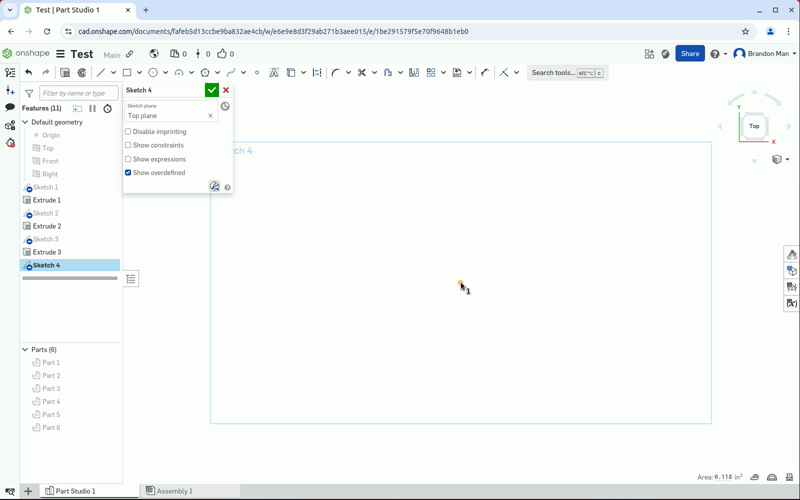
mouse_move(73, 352)
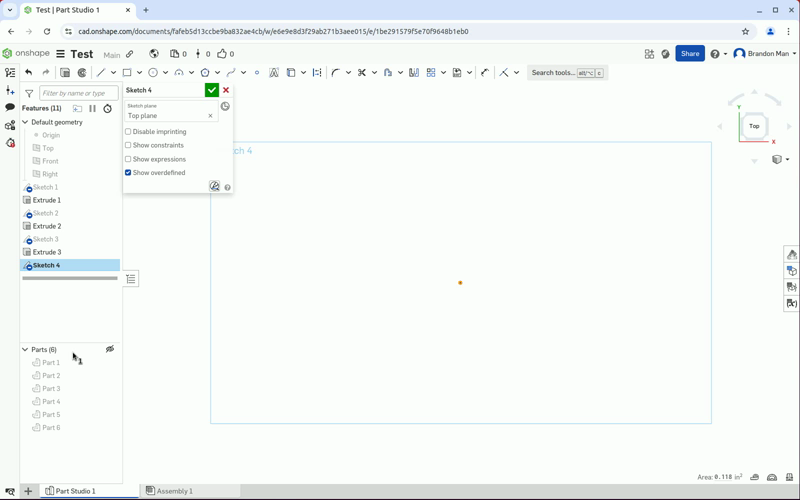
key(shift+y)
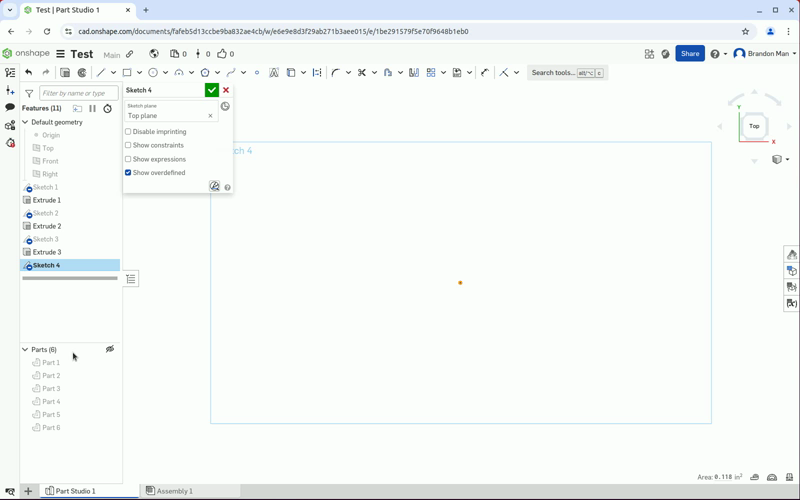
key(shift+e)
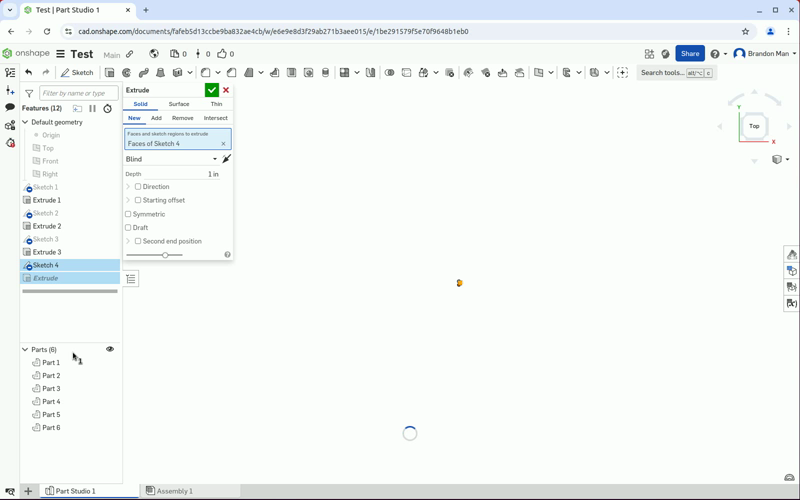
mouse_move(143, 106)
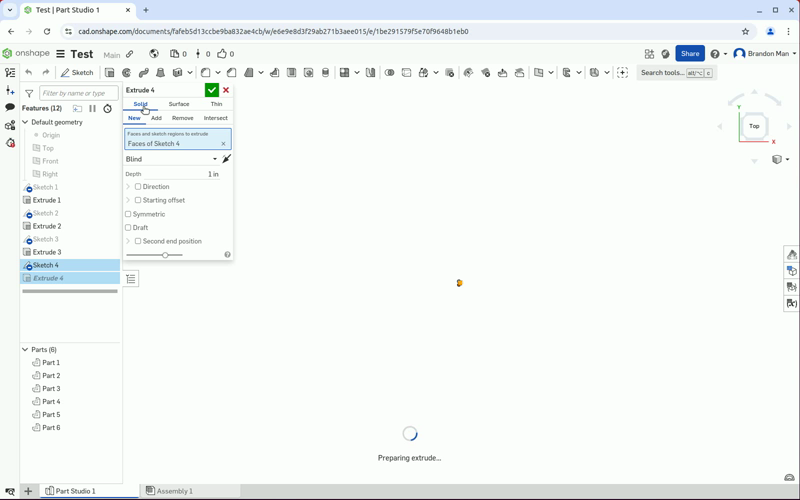
click(143, 106)
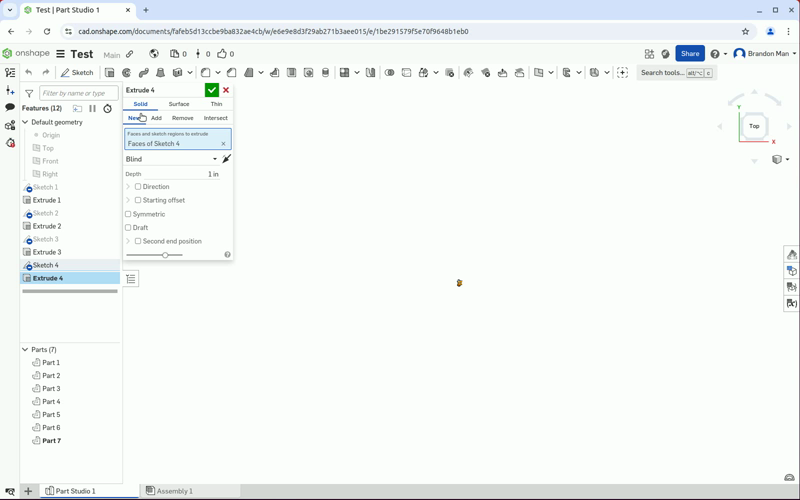
mouse_move(137, 120)
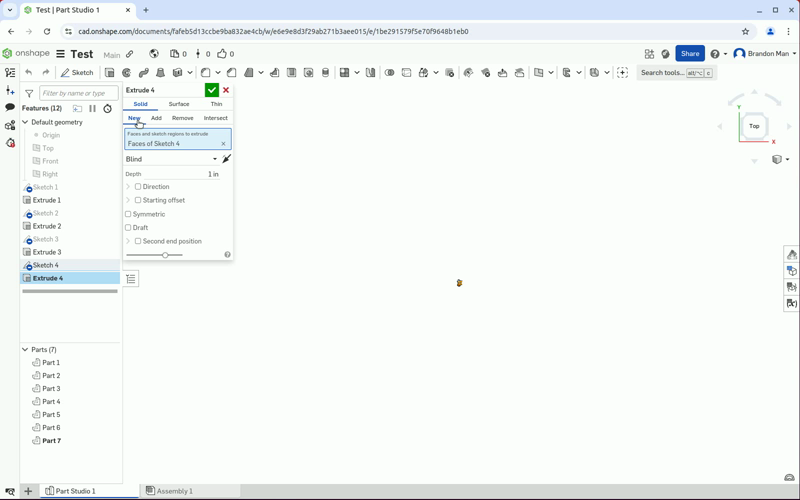
click(137, 120)
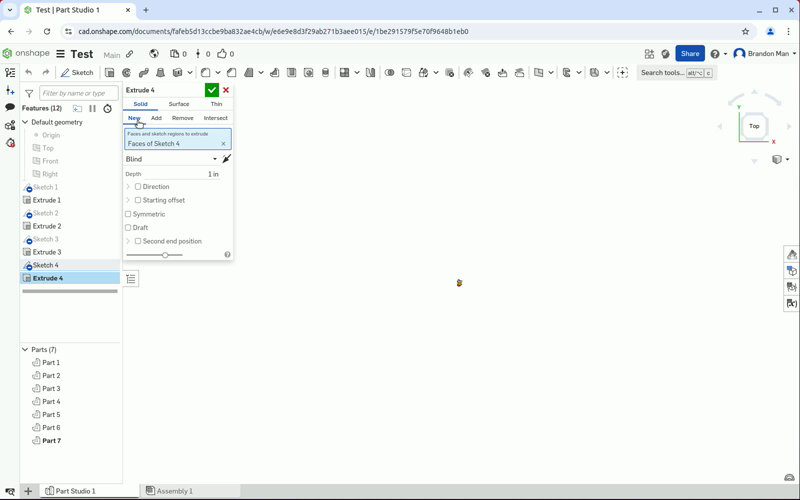
key(tab, 4)
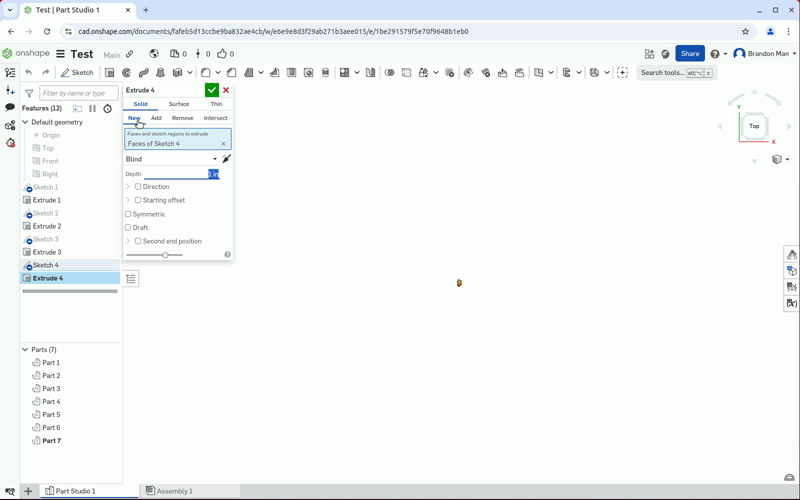
text(23.108)
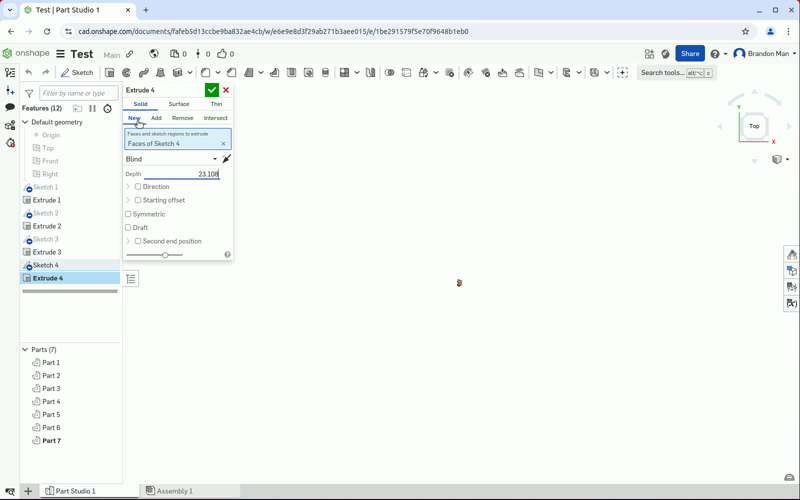
key(enter)
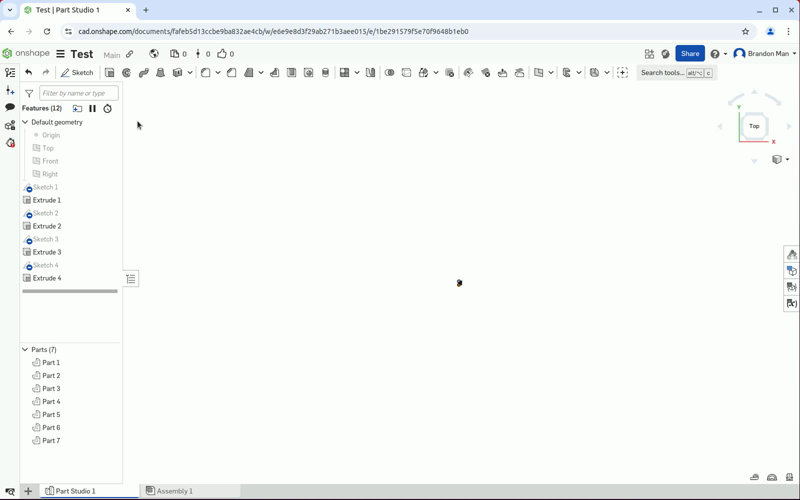
key(shift+h)
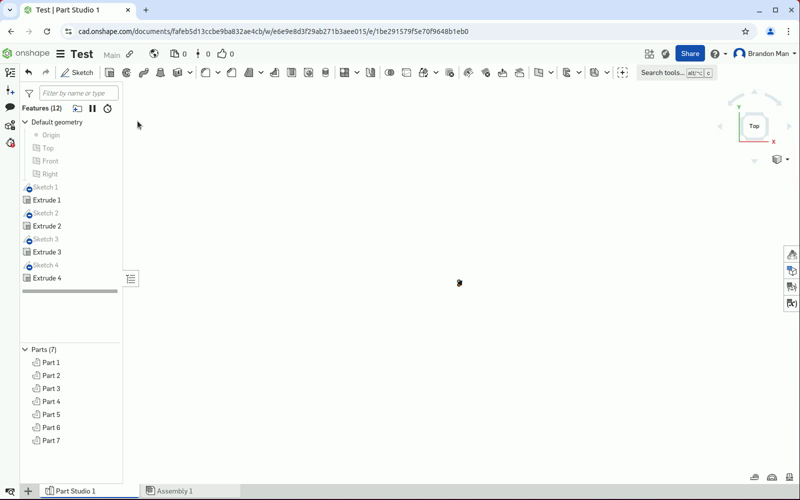
key(shift+h)
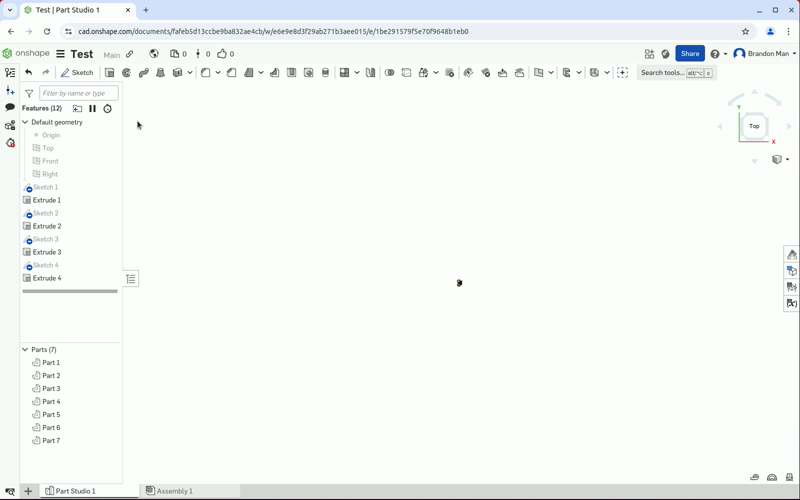
key(shift+7)
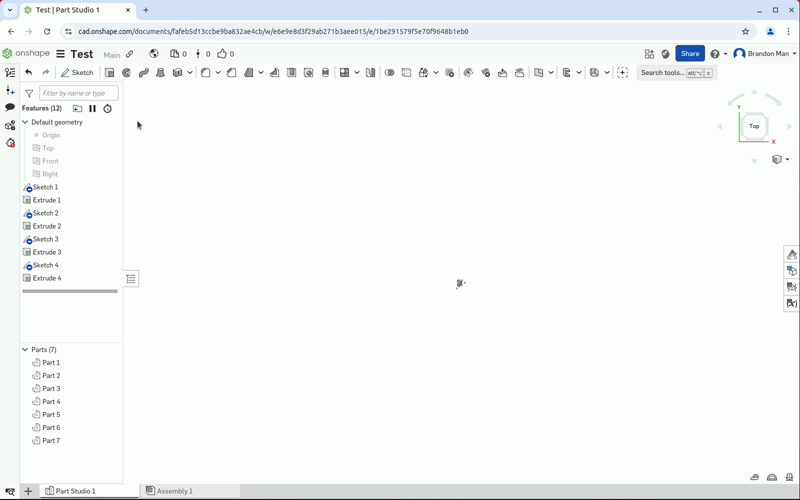
key(up, 3)
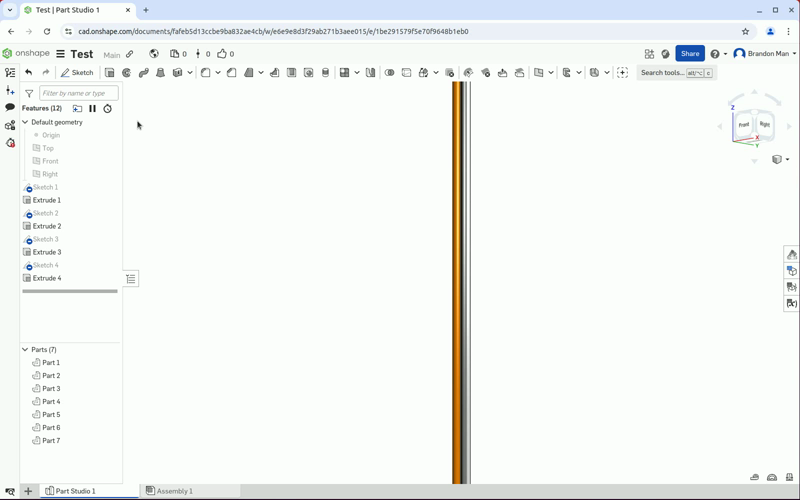
key(left, 3)
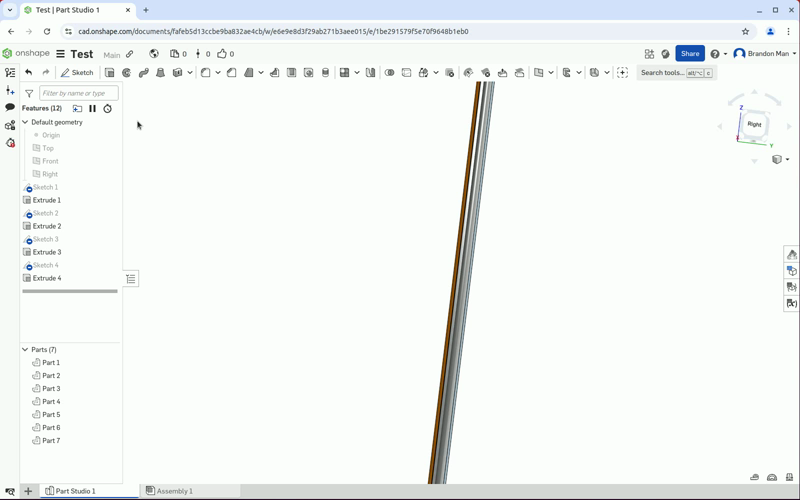
key(right, 3)
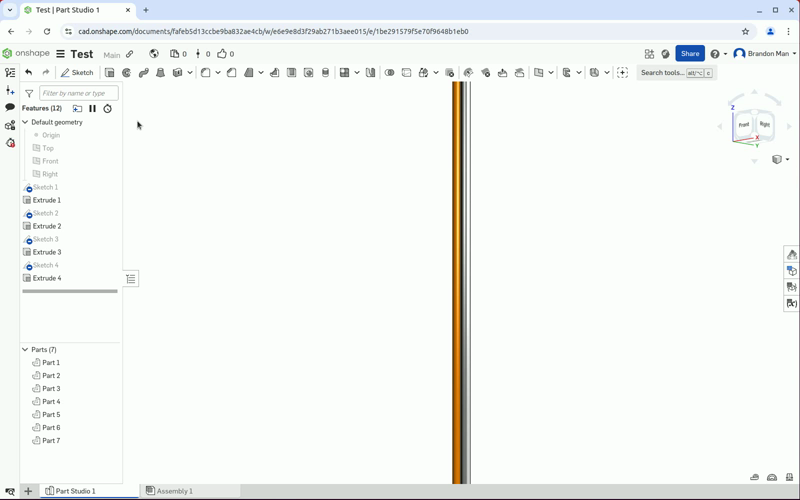
key(down, 3)
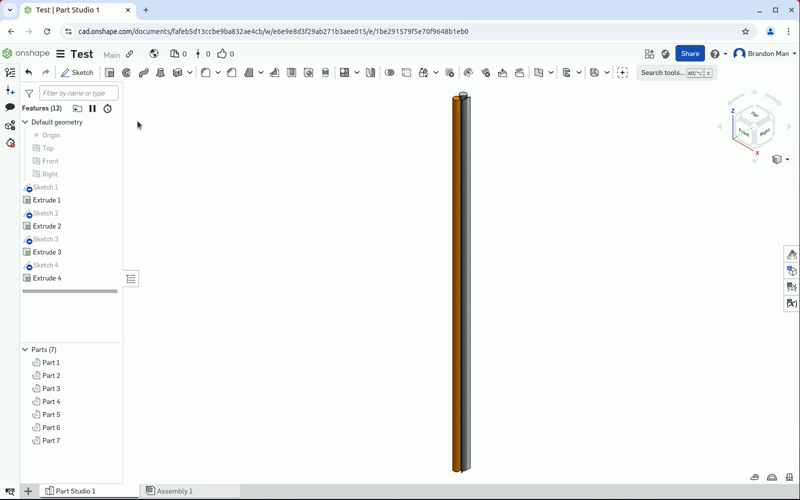
mouse_move(73, 189)
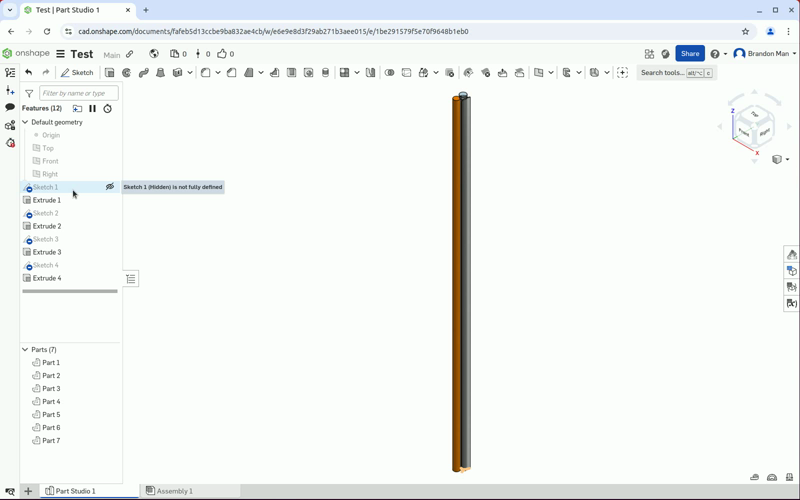
click(73, 189)